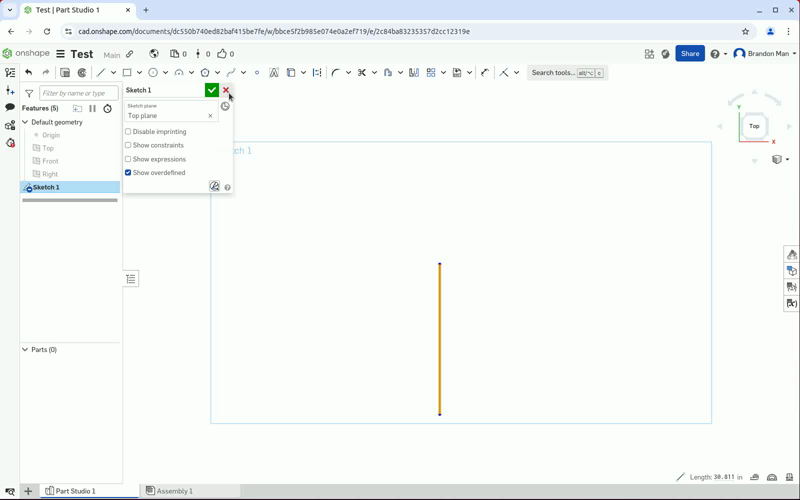
key(shift+h)
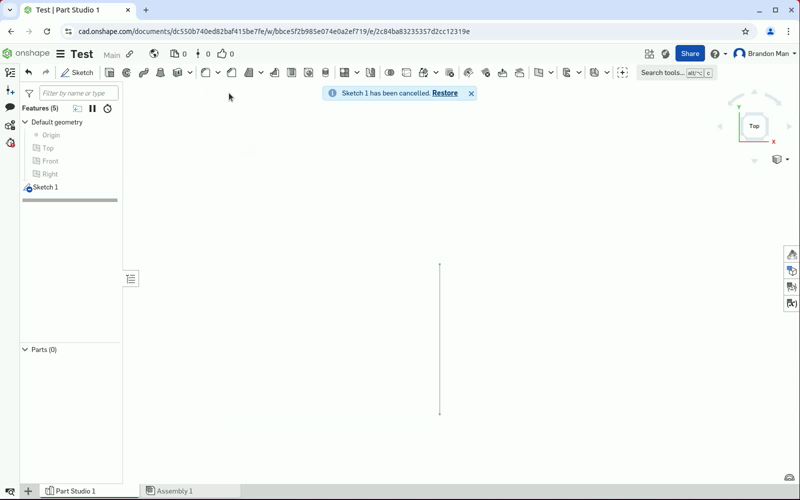
key(shift+s)
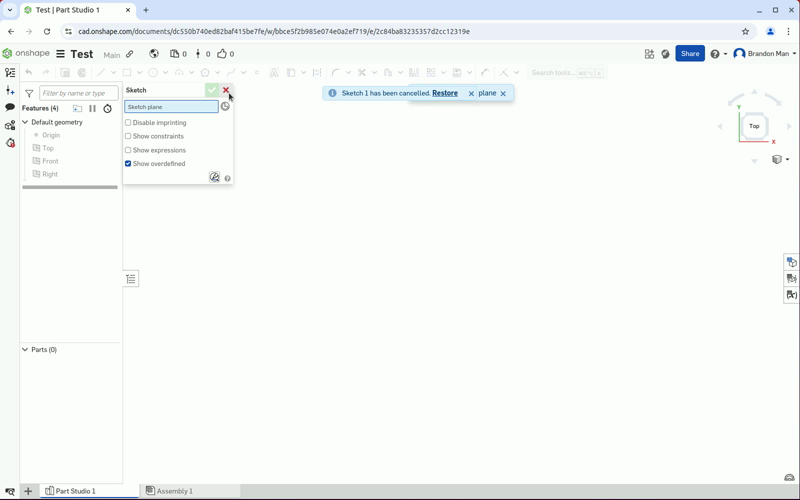
mouse_move(73, 150)
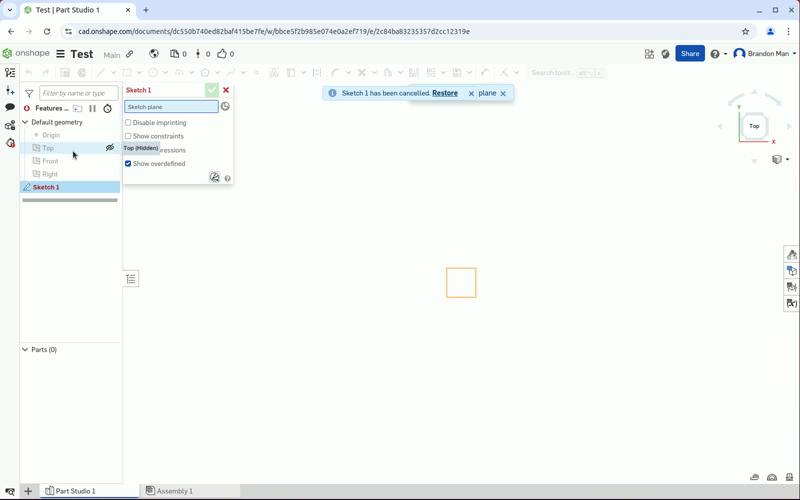
click(73, 150)
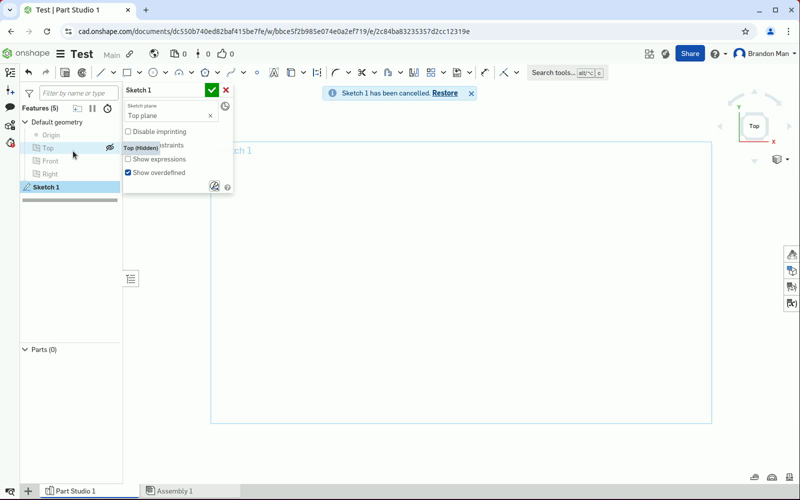
mouse_move(73, 352)
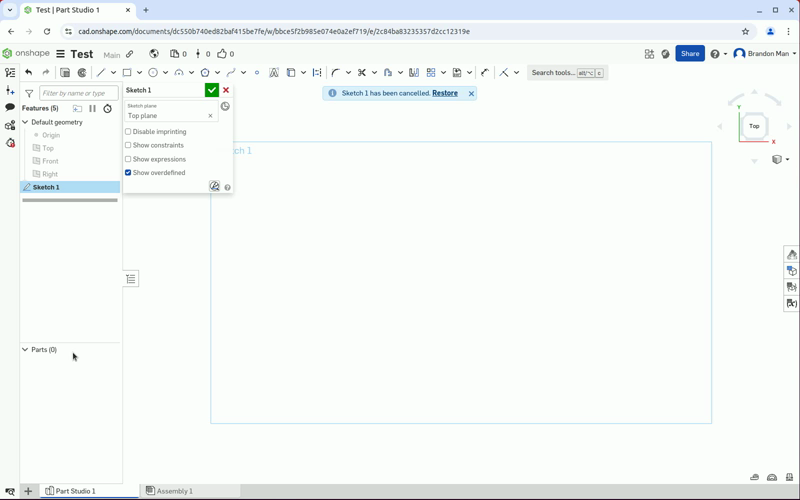
key(y)
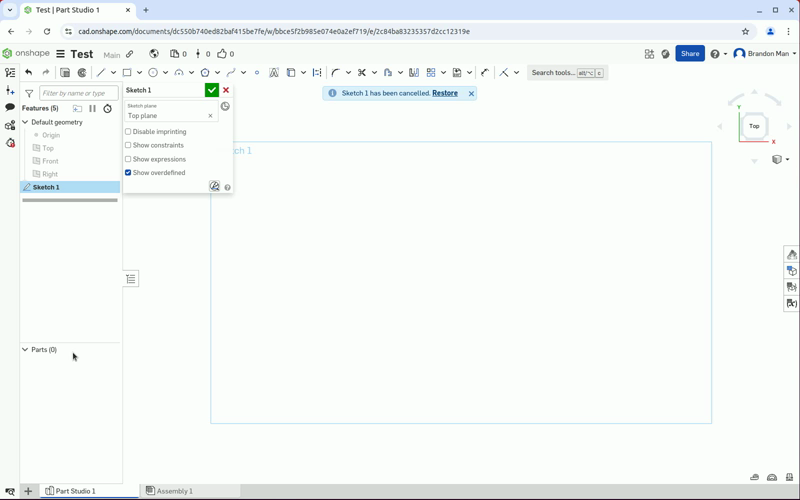
key(l)
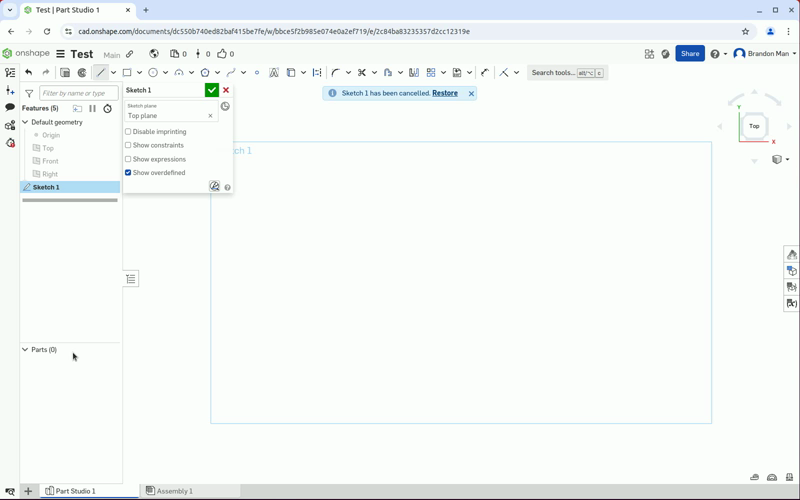
key_down(shift)
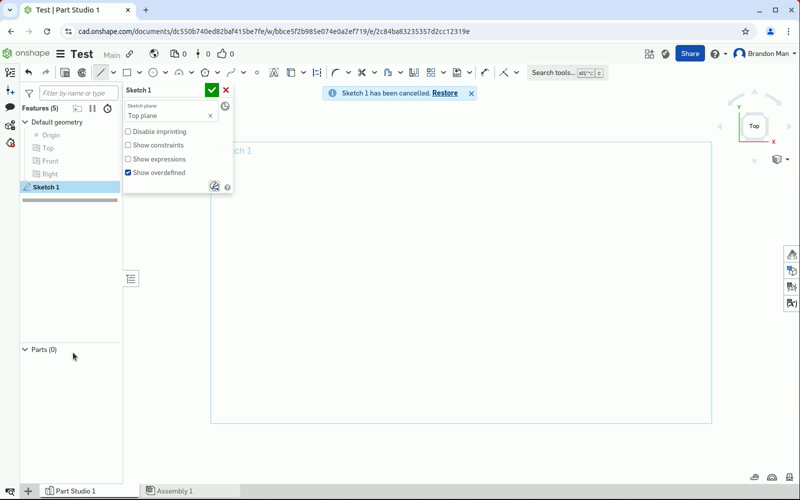
mouse_move(401, 328)
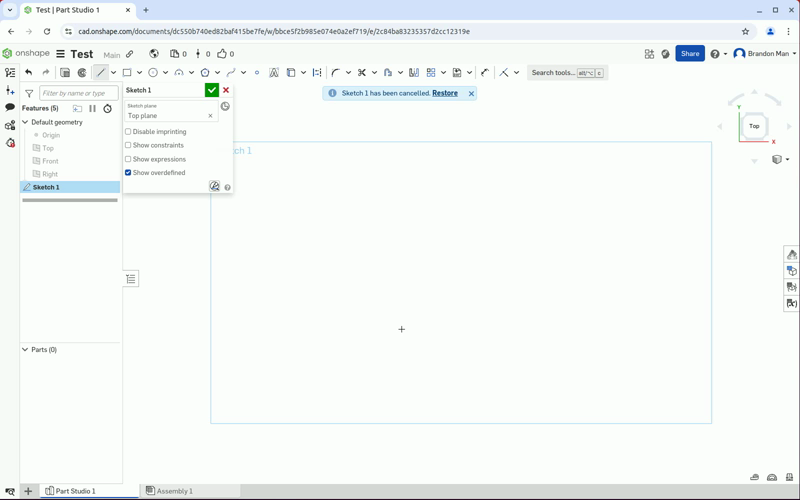
click(401, 328)
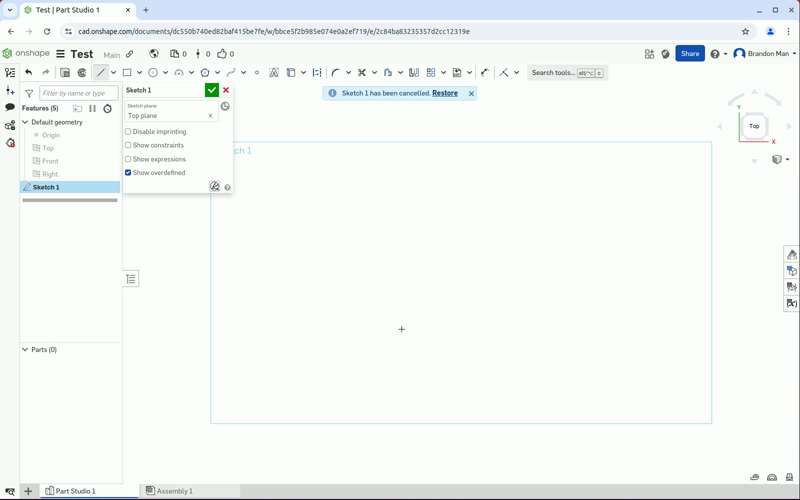
key_up(shift)
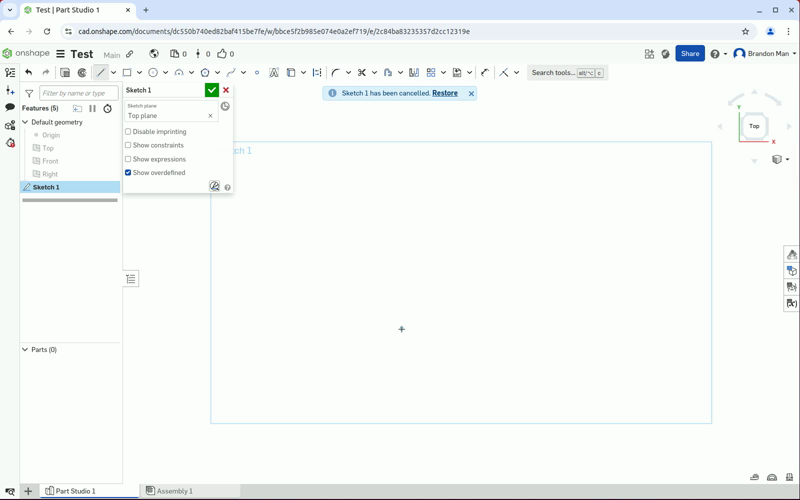
key_down(shift)
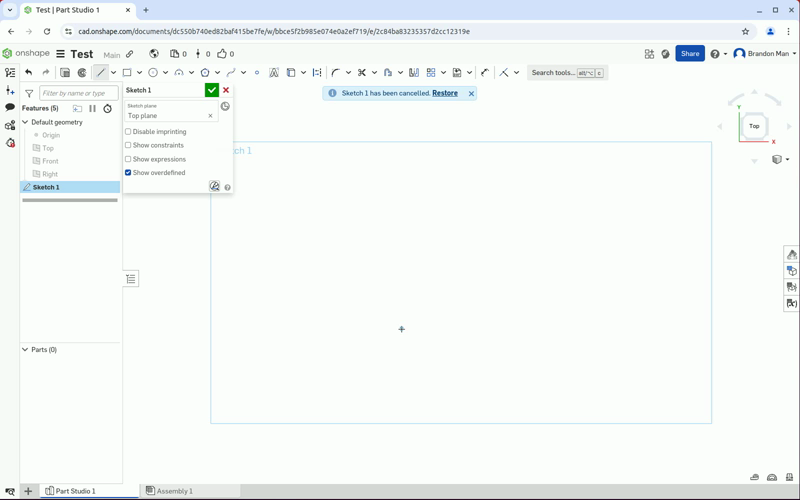
mouse_move(431, 328)
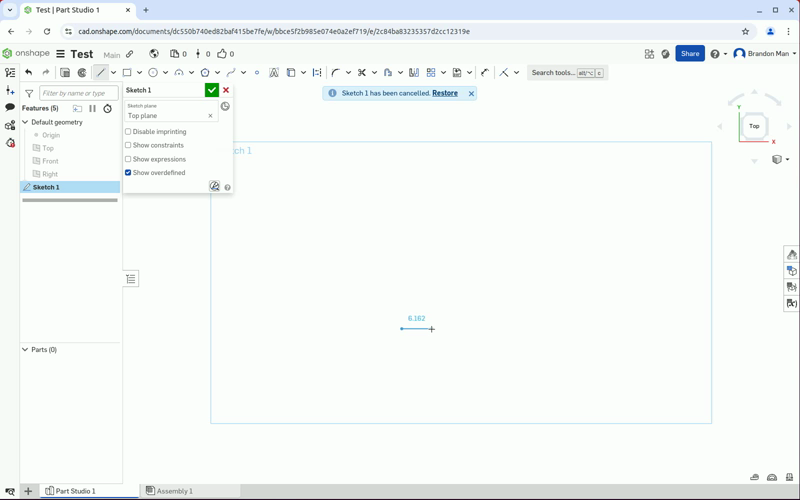
mouse_move(407, 334)
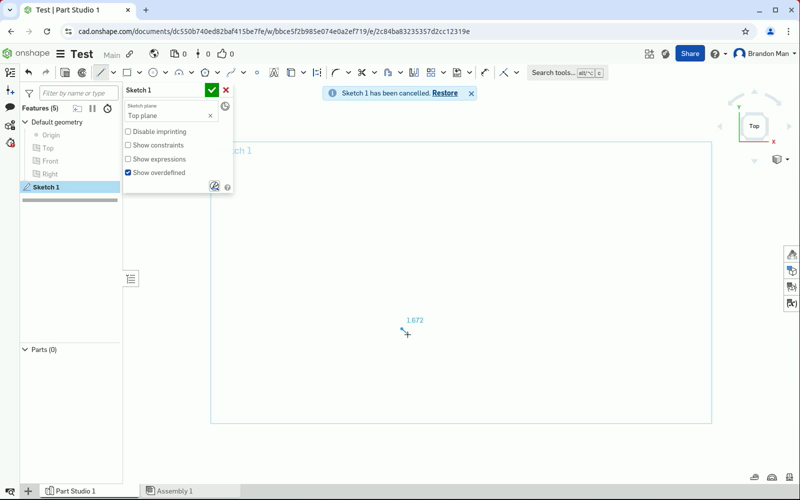
click(407, 334)
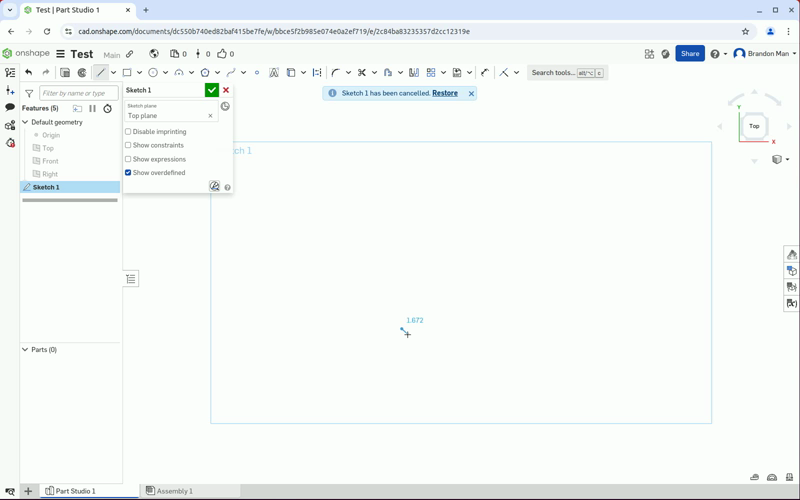
key_up(shift)
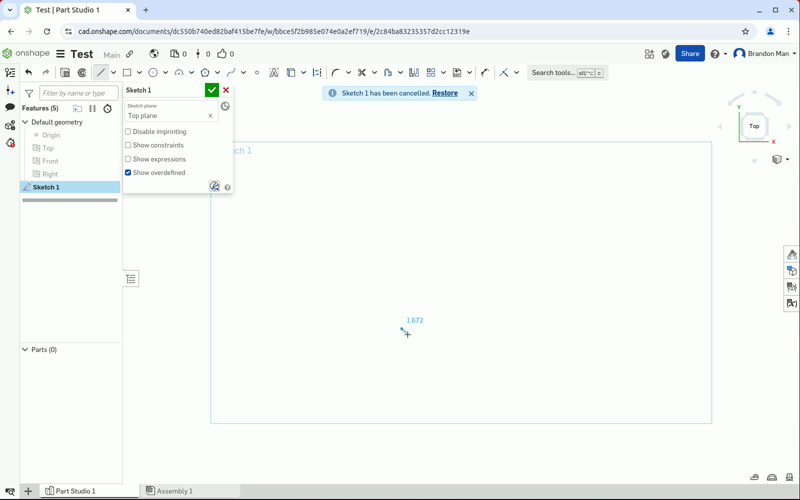
key_down(shift)
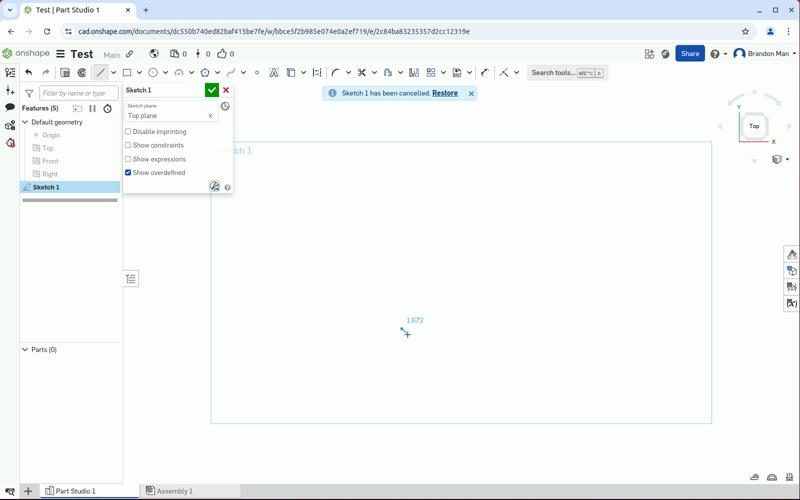
mouse_move(437, 334)
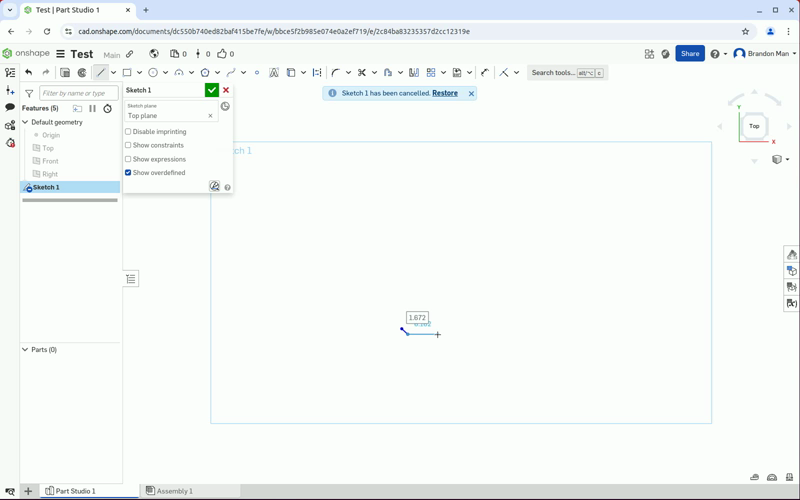
mouse_move(429, 312)
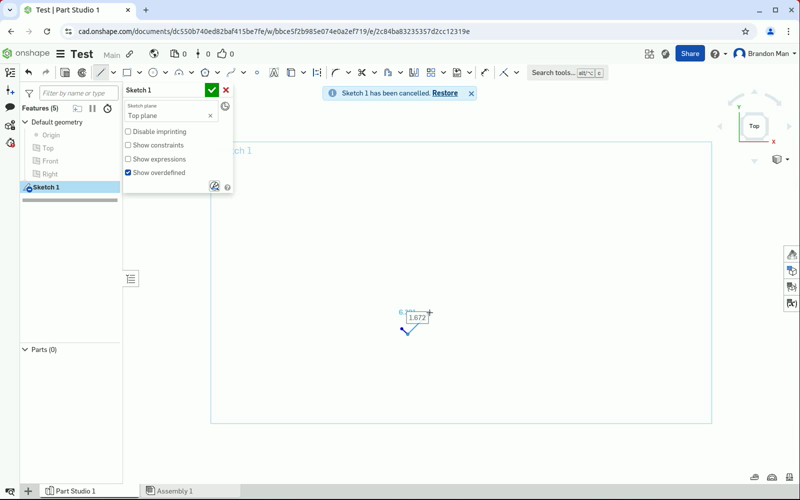
click(429, 312)
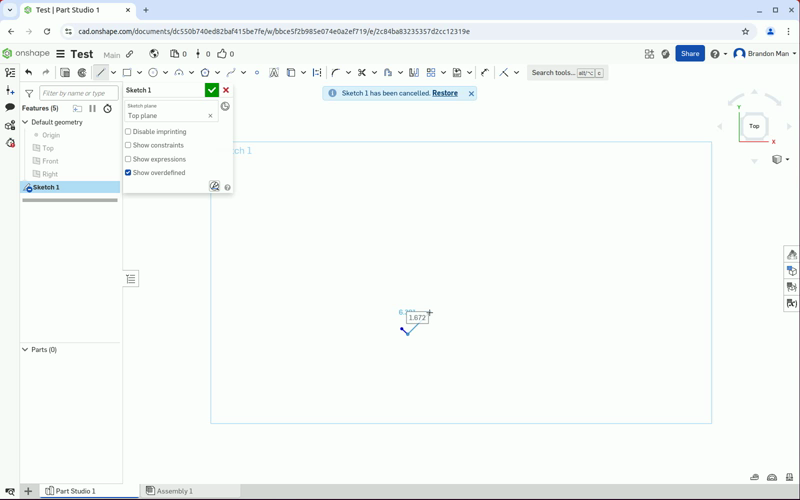
key_up(shift)
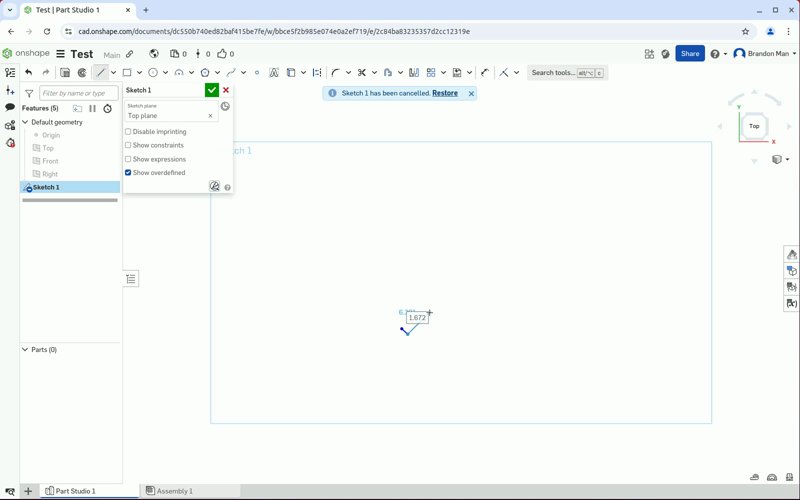
key_down(shift)
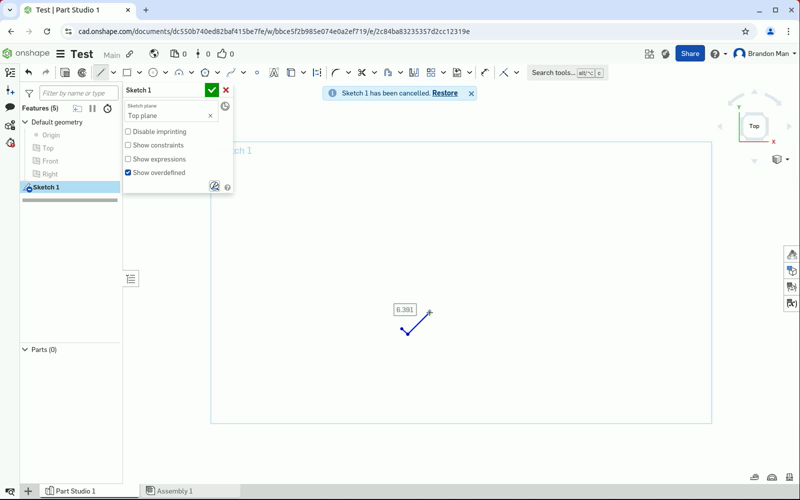
mouse_move(459, 312)
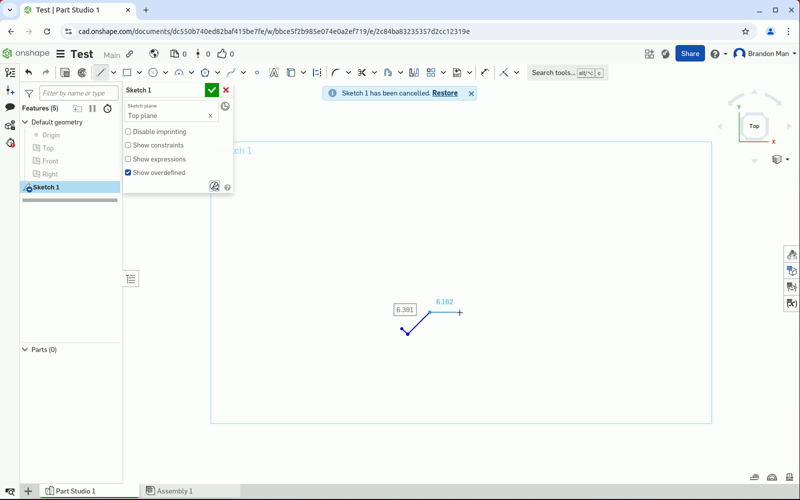
mouse_move(424, 306)
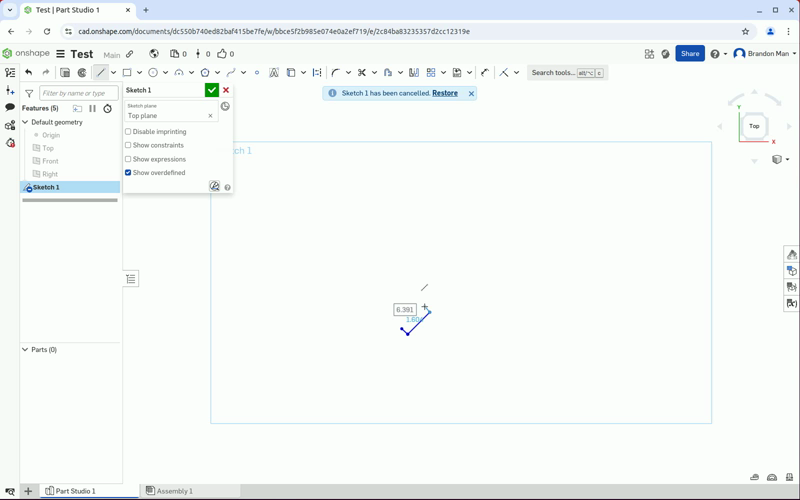
click(424, 306)
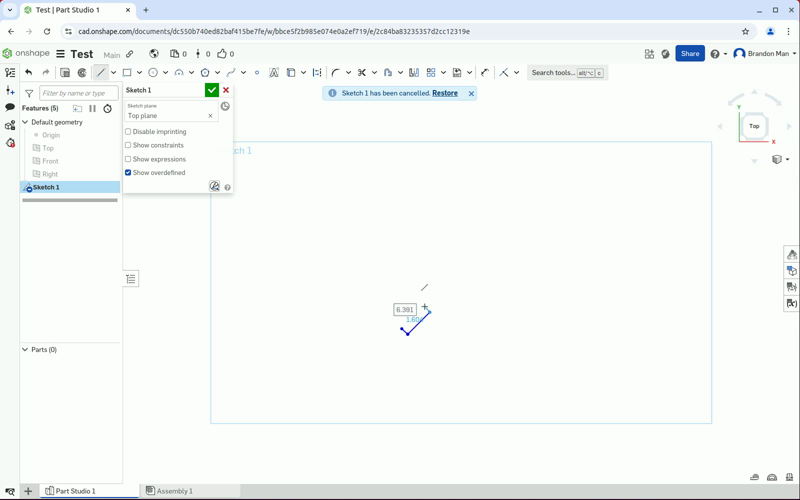
key_up(shift)
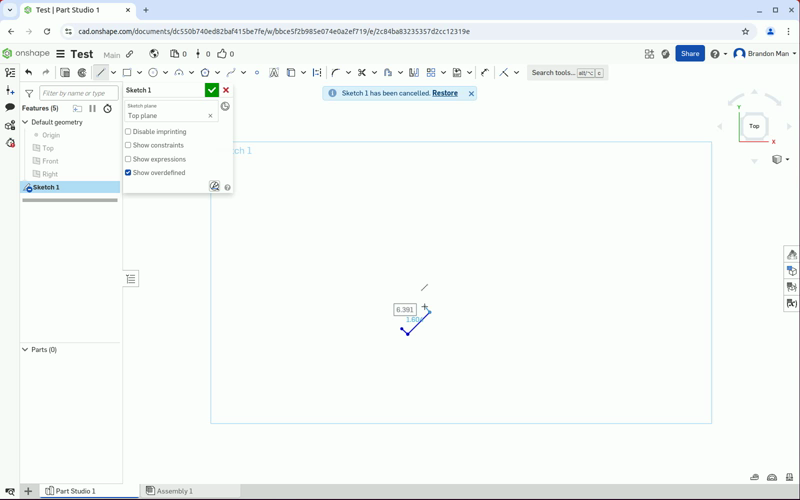
mouse_move(454, 306)
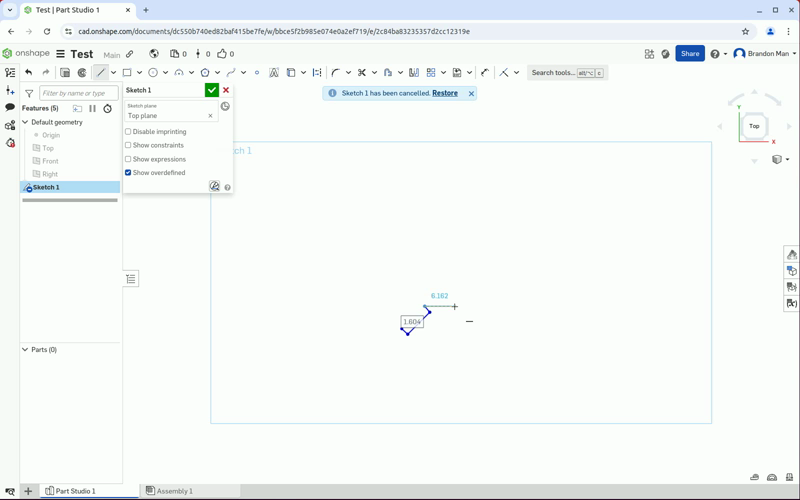
key_down(shift)
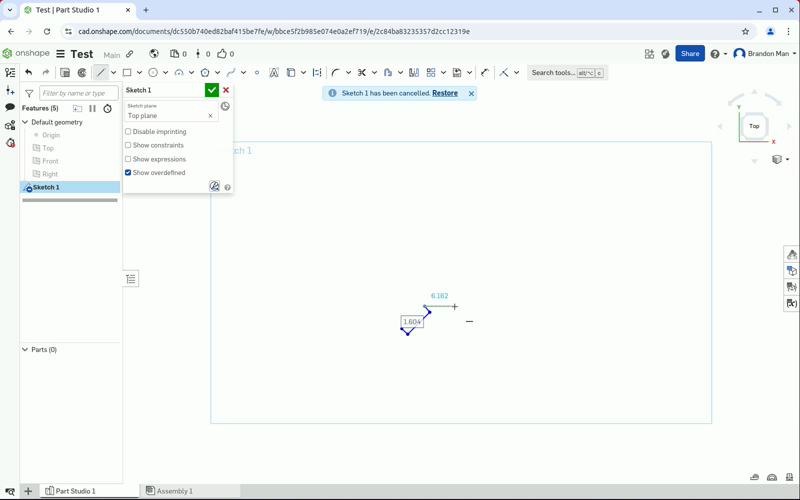
mouse_move(401, 328)
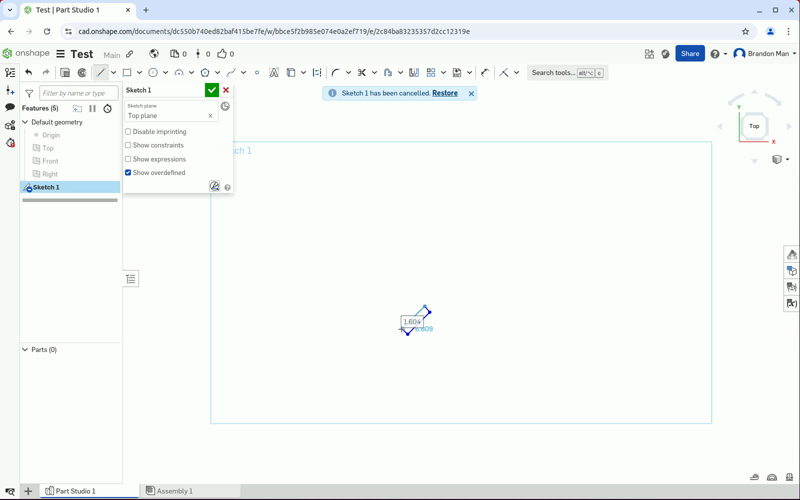
key_up(shift)
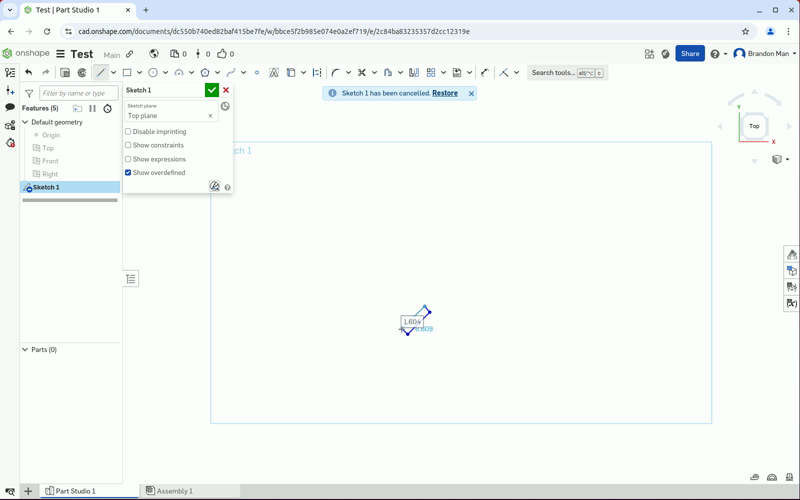
click(401, 328)
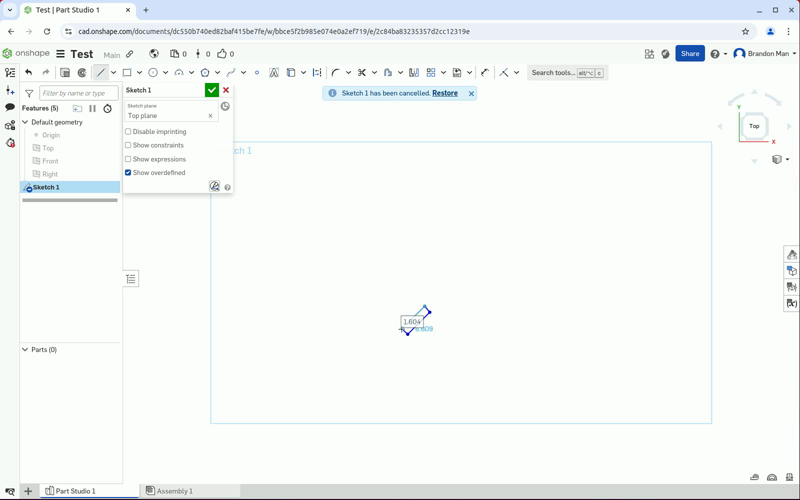
key(esc)
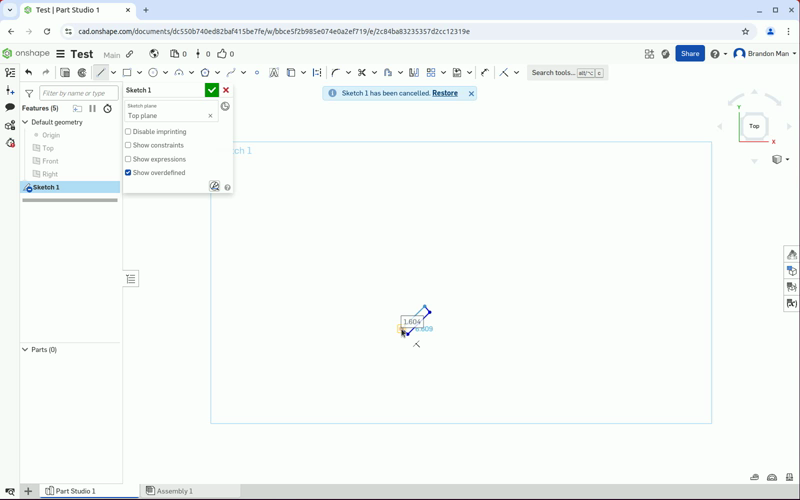
mouse_move(414, 316)
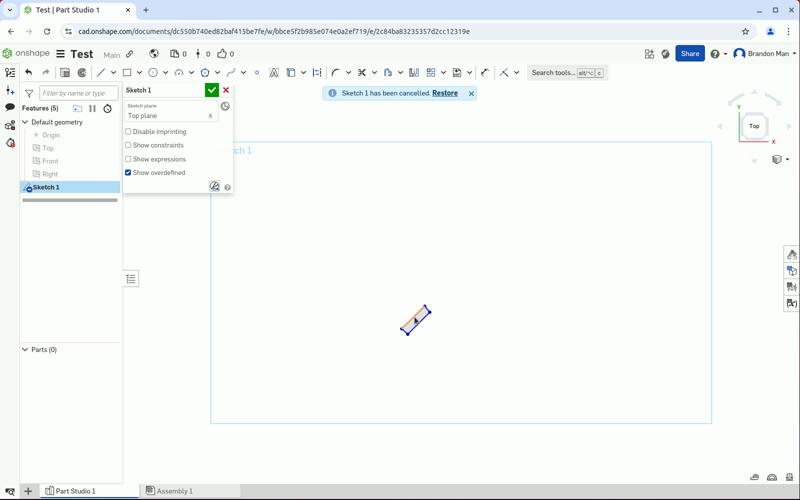
scroll(6)
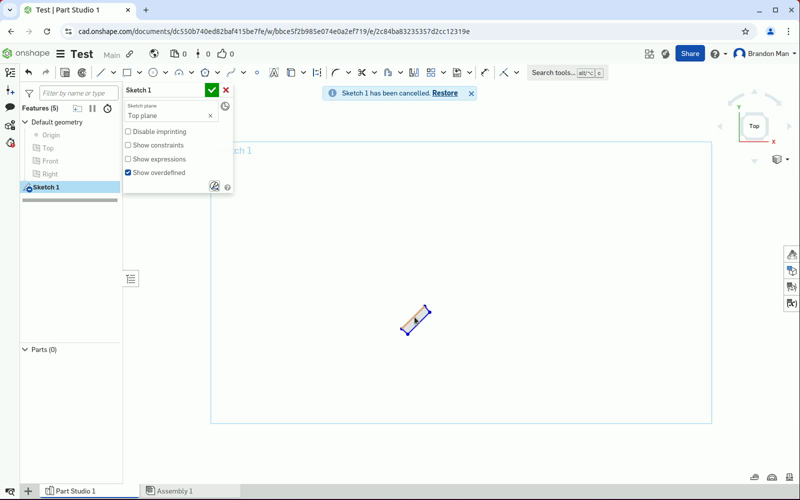
scroll(6)
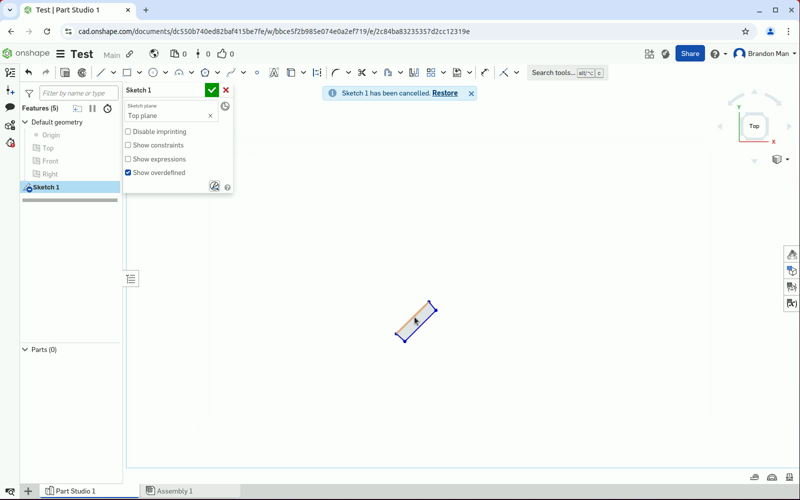
scroll(6)
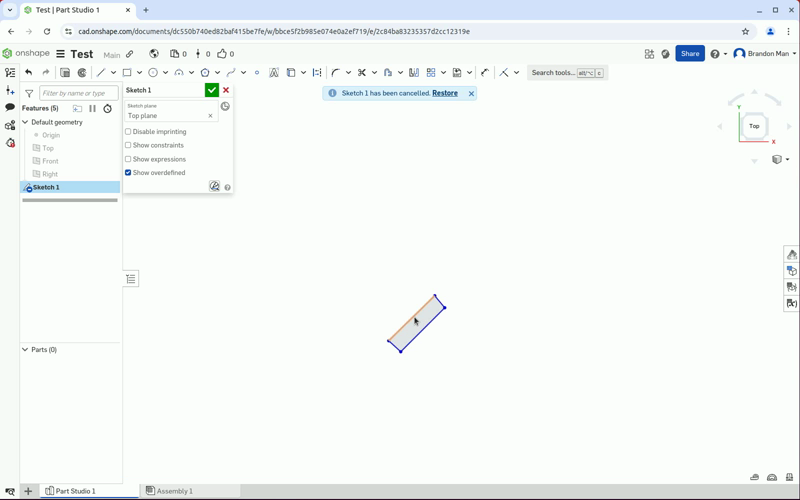
scroll(6)
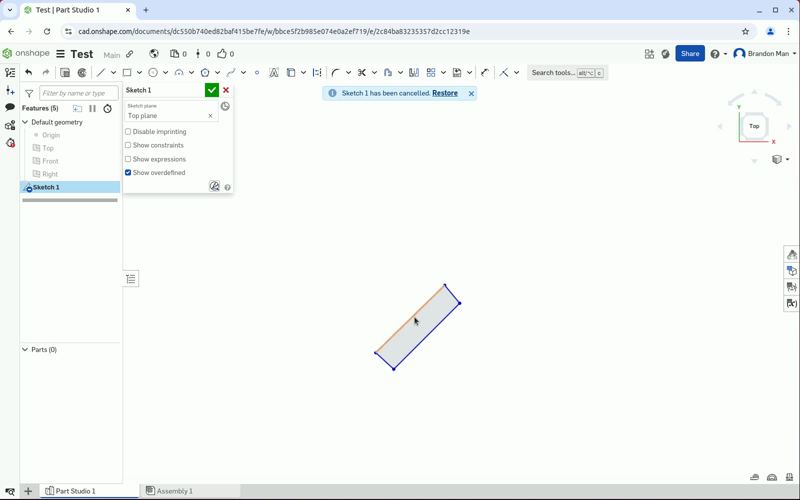
scroll(6)
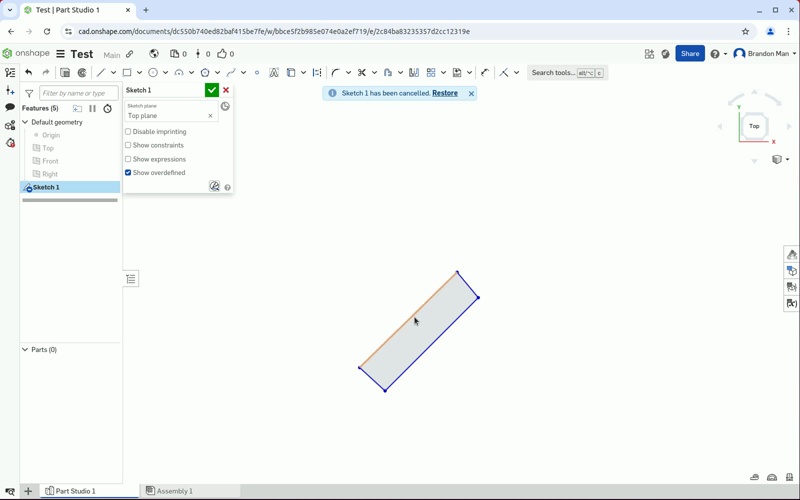
scroll(6)
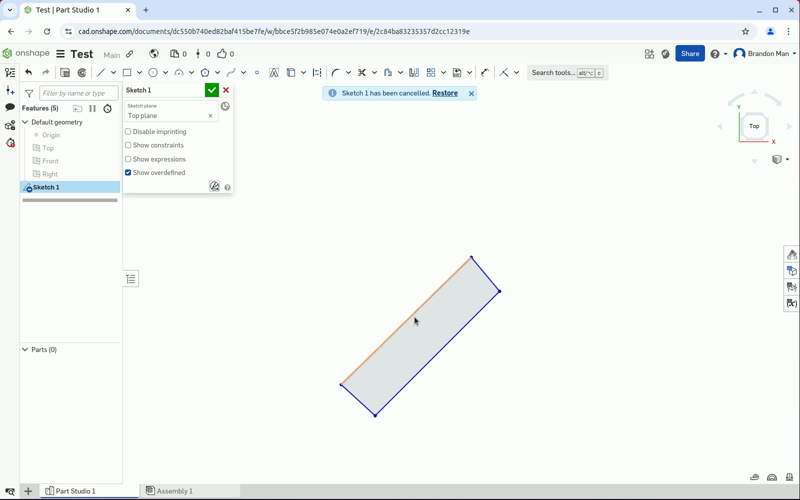
scroll(6)
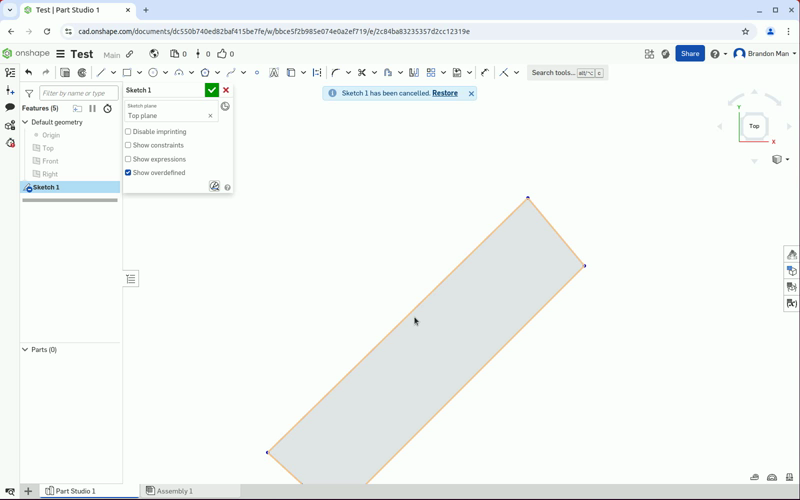
click(414, 316)
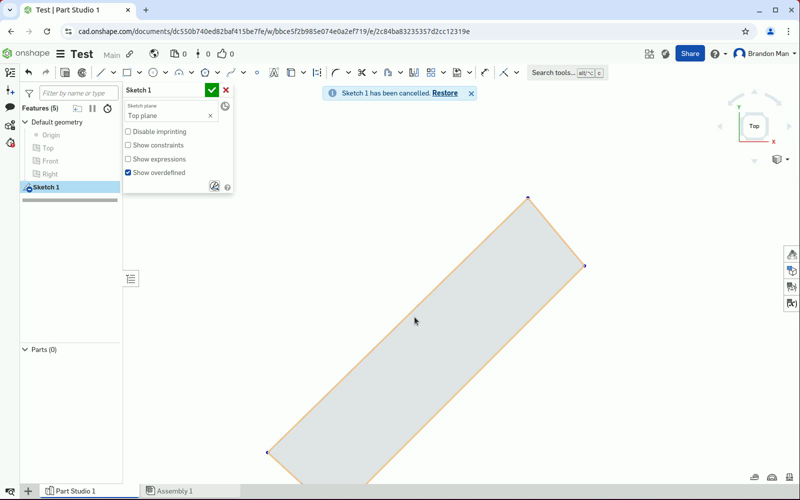
scroll(-6)
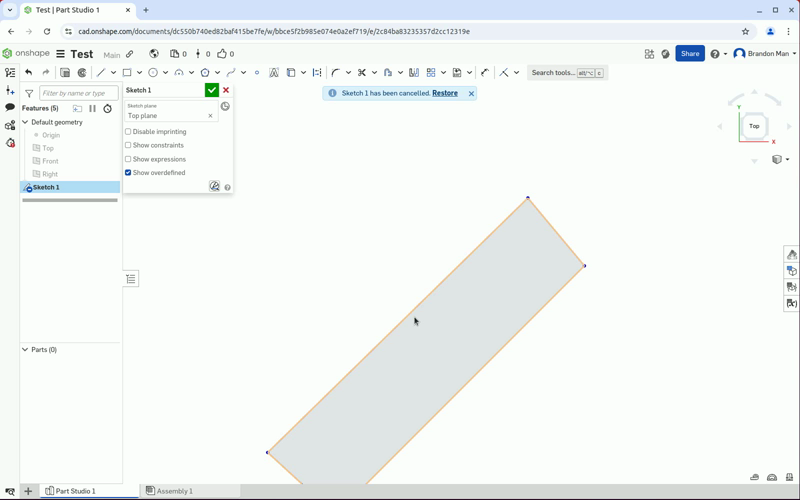
scroll(-6)
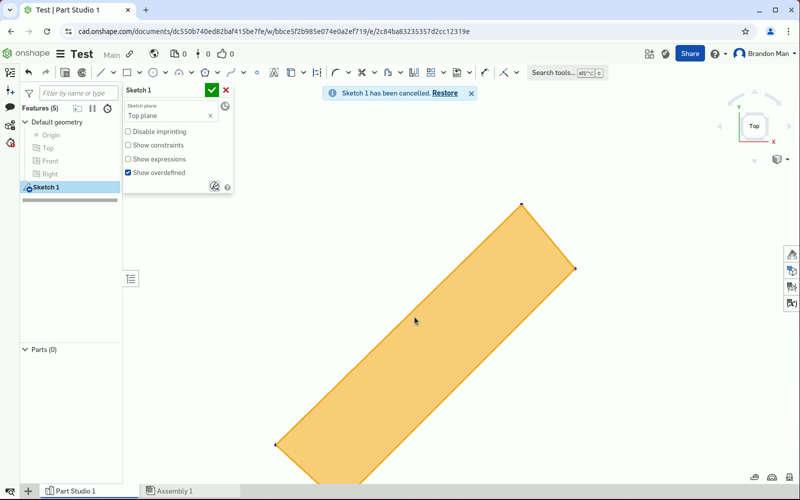
scroll(-6)
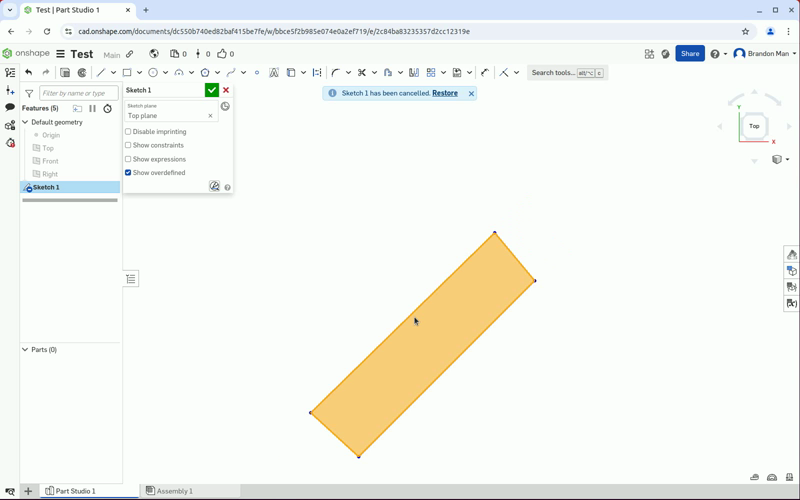
scroll(-6)
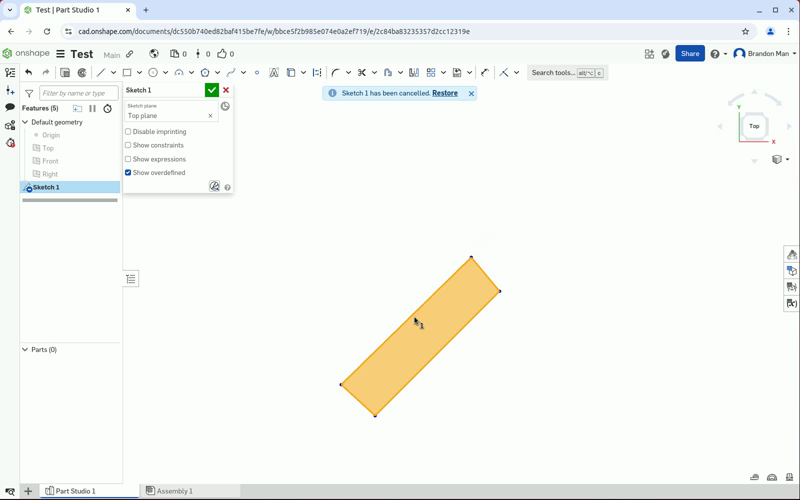
scroll(-6)
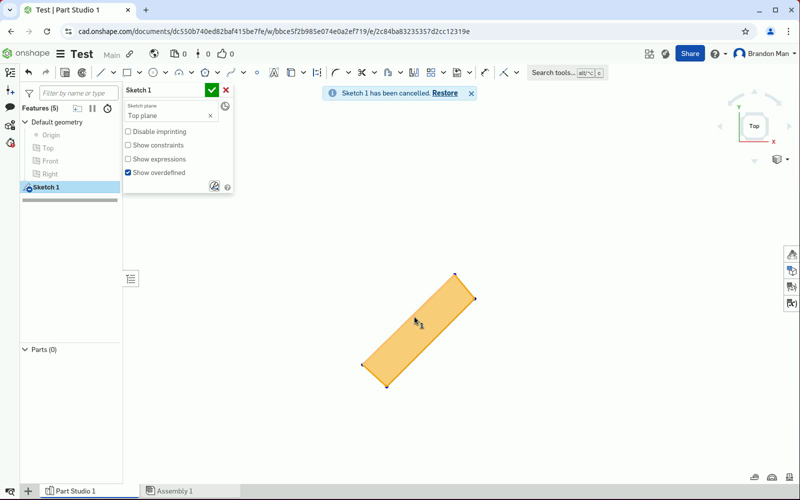
scroll(-6)
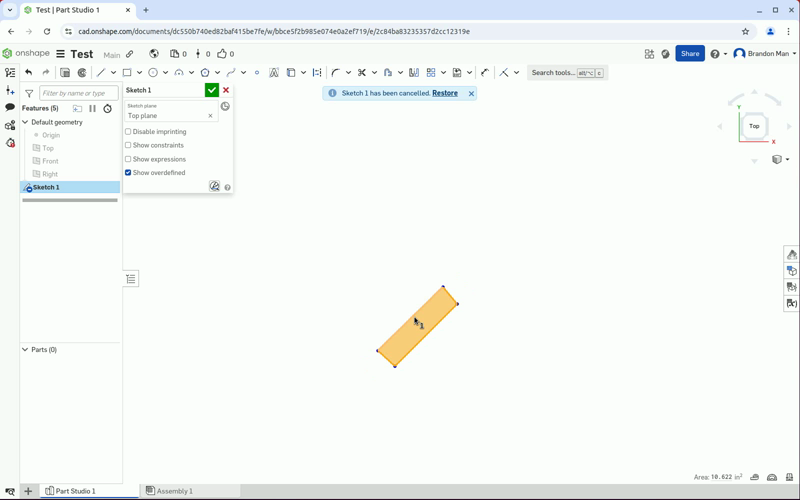
scroll(-6)
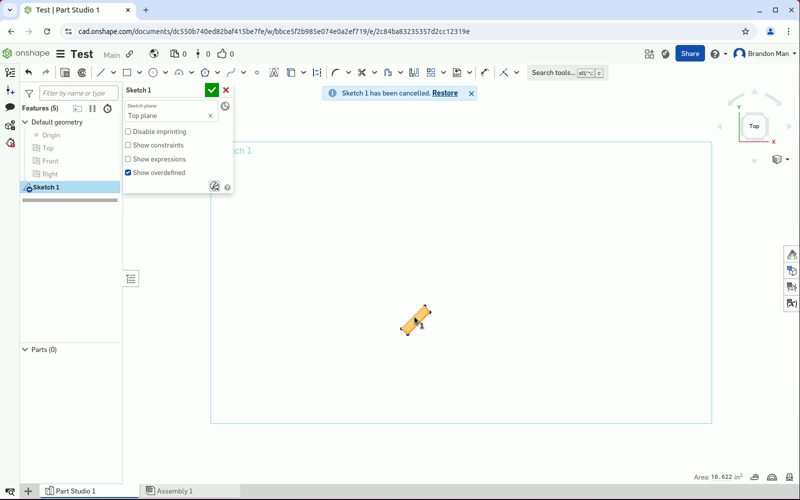
mouse_move(73, 352)
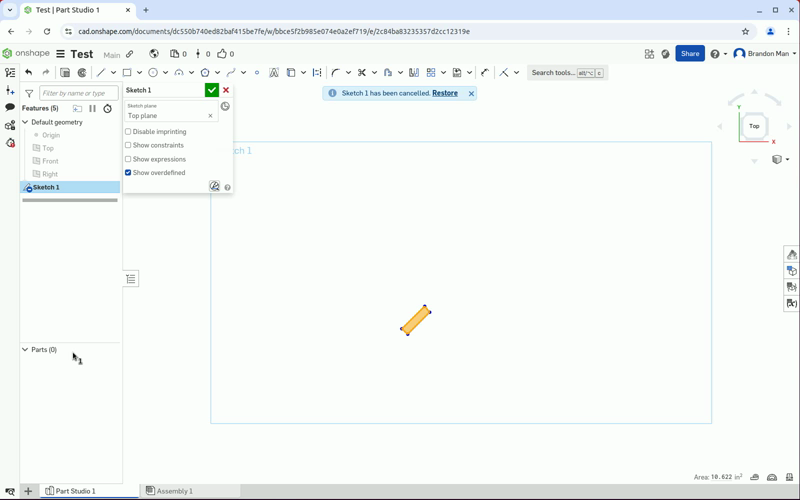
key(shift+y)
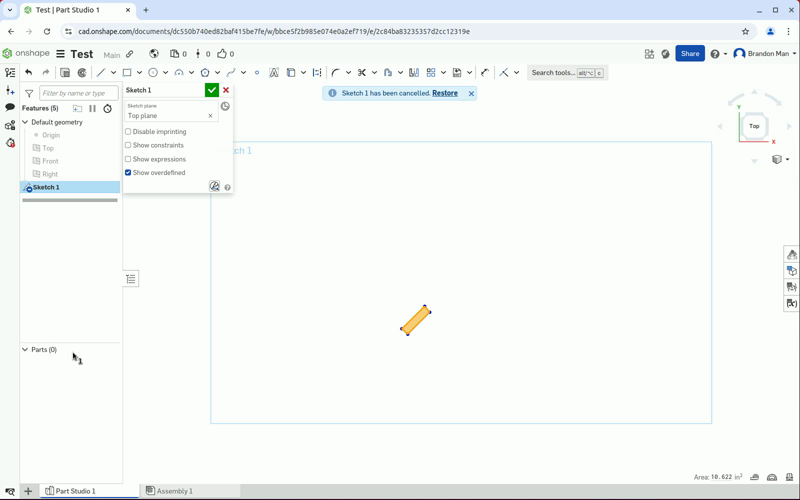
key(shift+e)
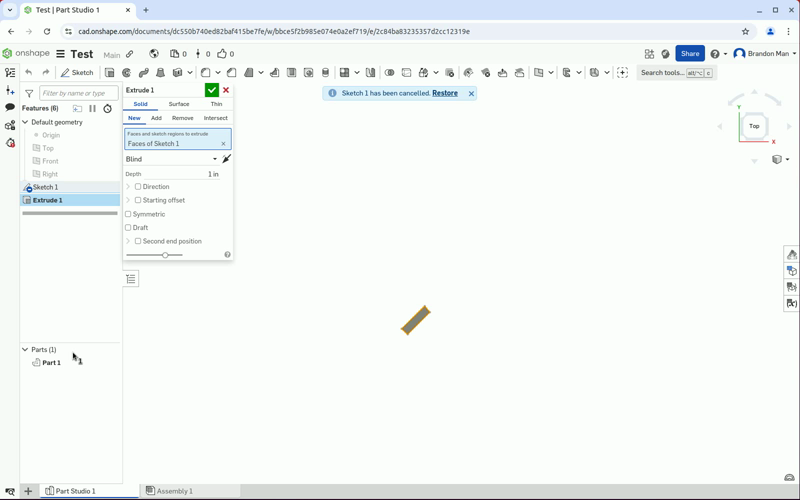
mouse_move(143, 106)
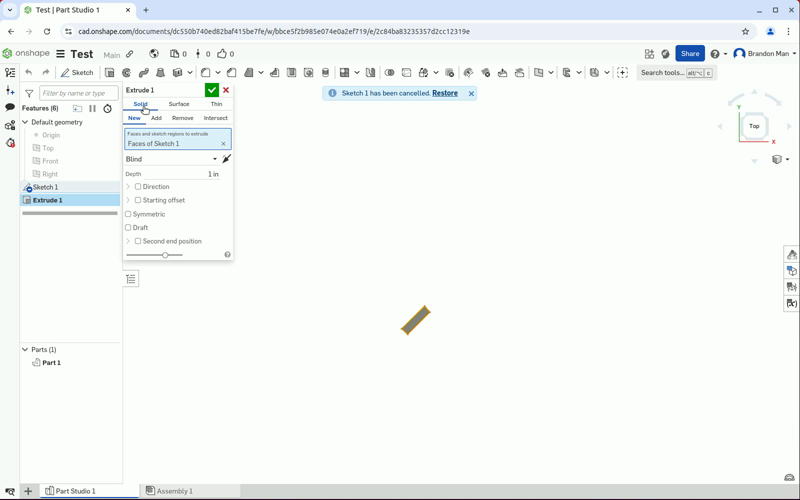
click(143, 106)
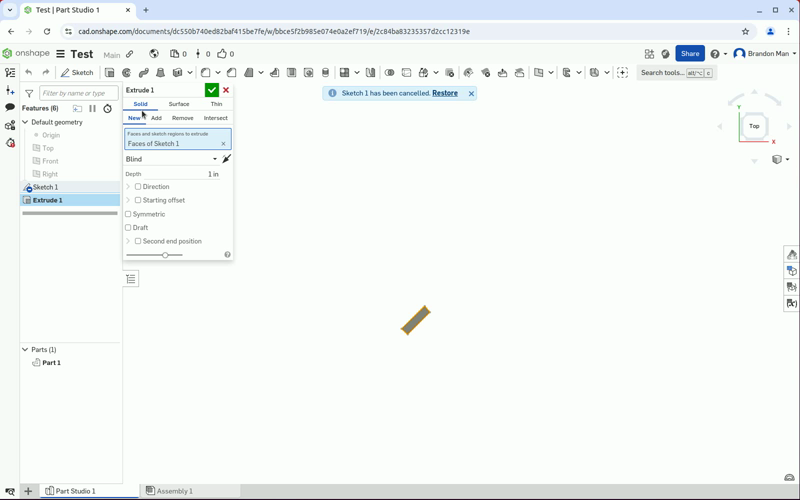
mouse_move(137, 120)
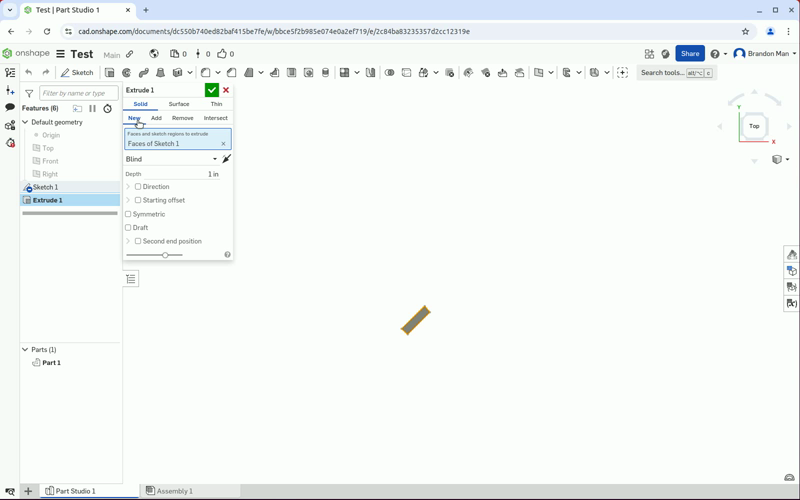
click(137, 120)
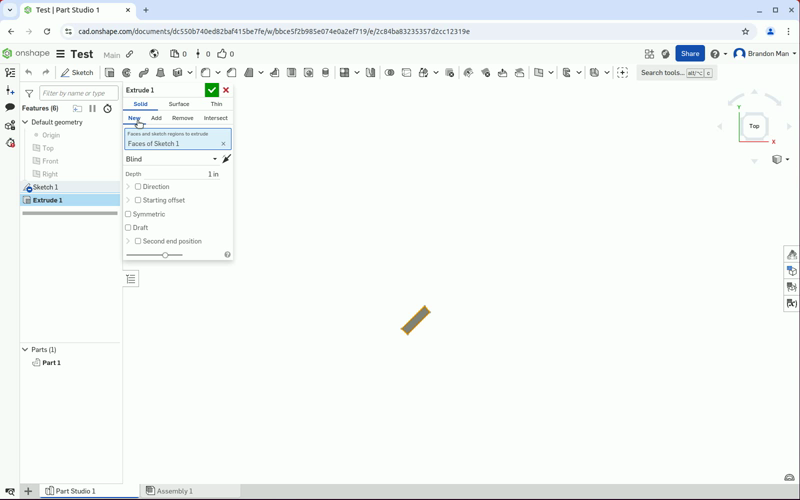
key(tab, 4)
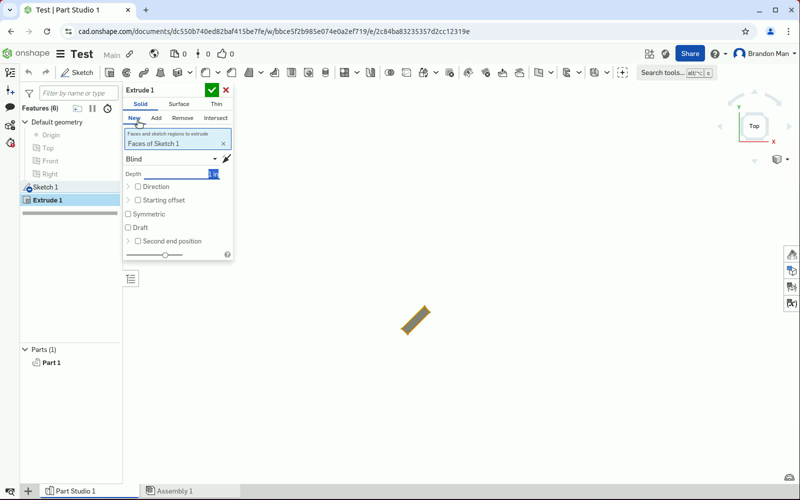
text(23.108)
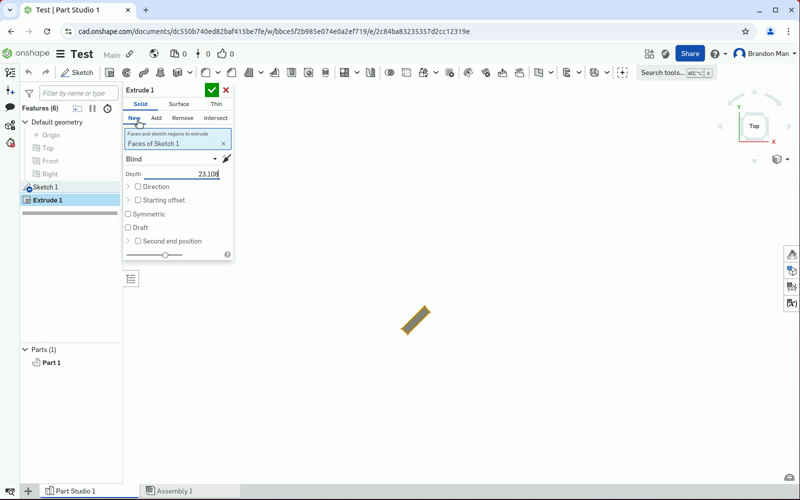
key(enter)
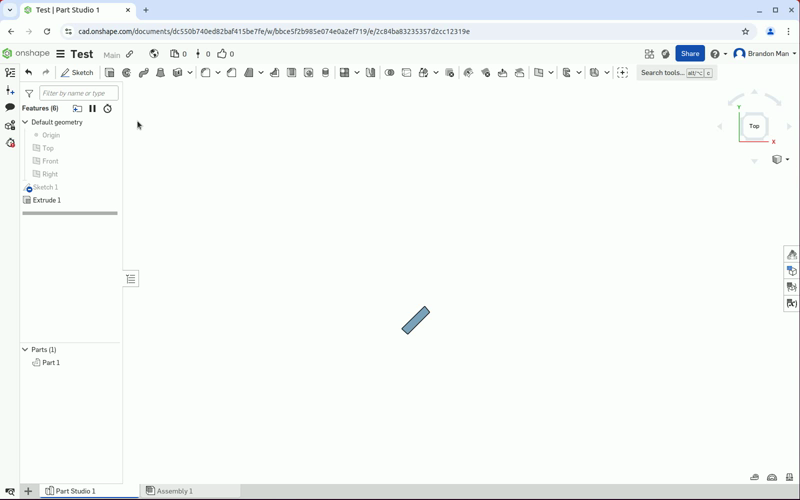
key(shift+h)
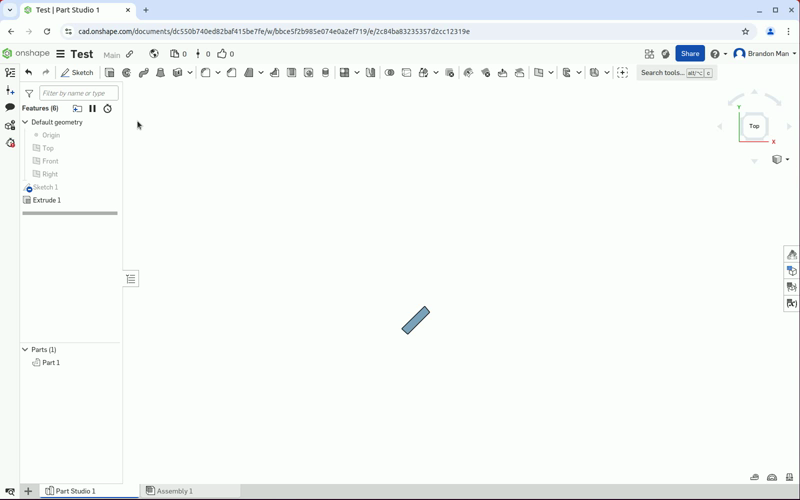
key(shift+h)
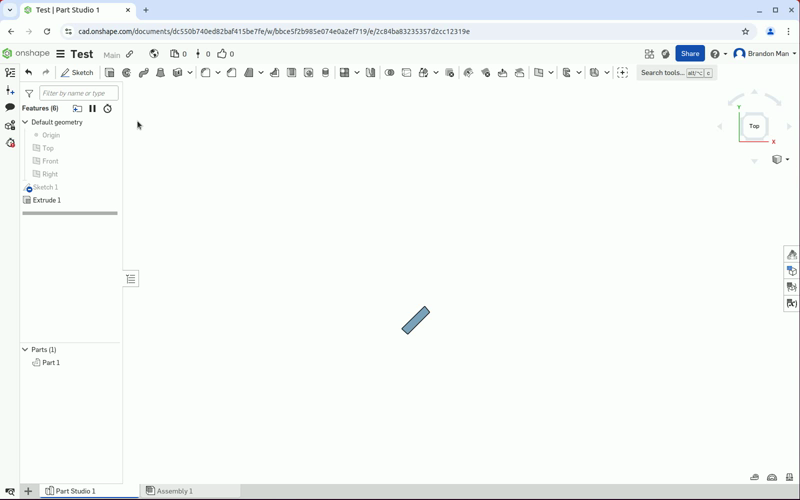
mouse_move(73, 189)
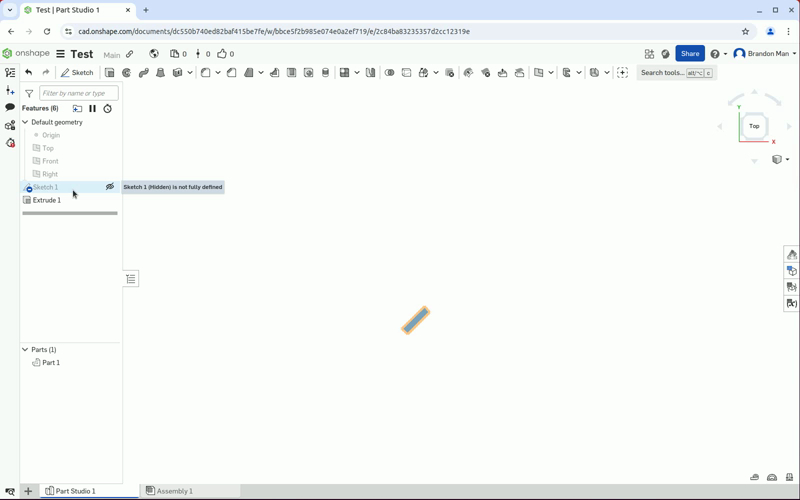
click(73, 189)
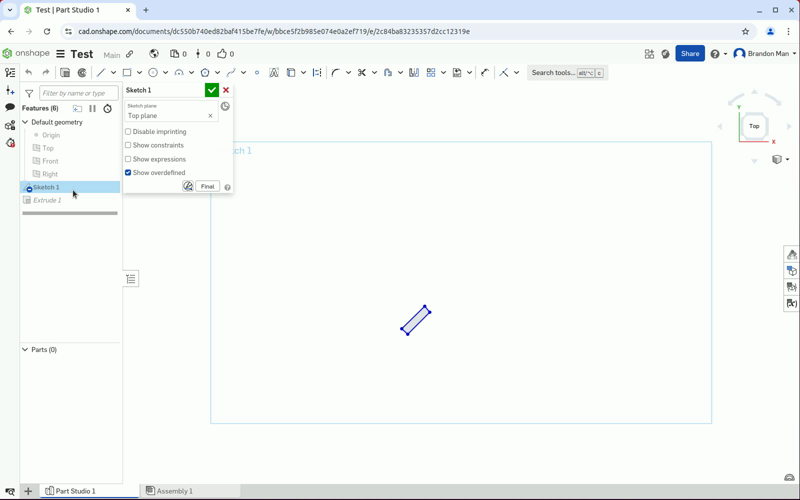
mouse_move(229, 92)
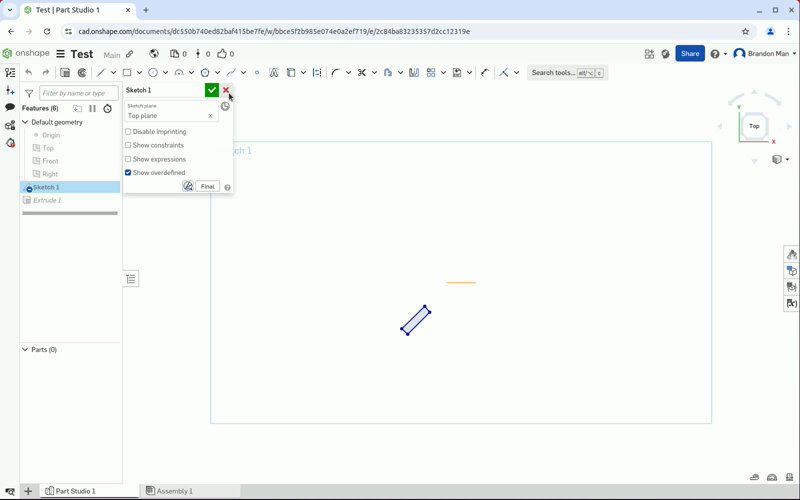
click(229, 92)
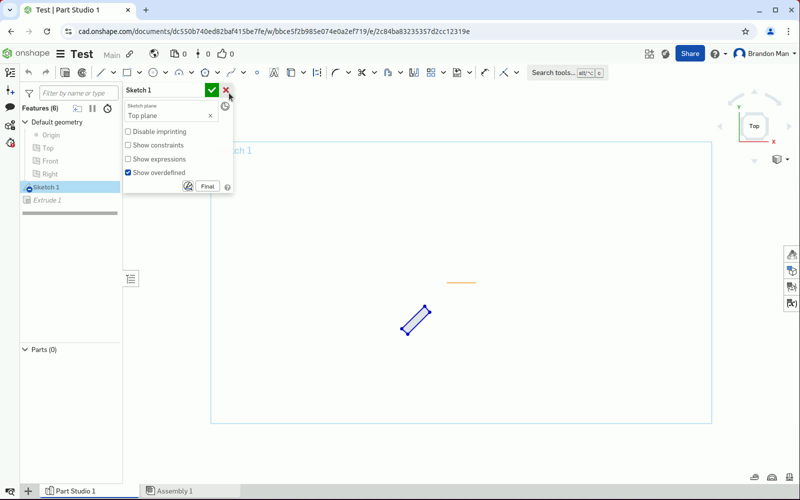
key(shift+s)
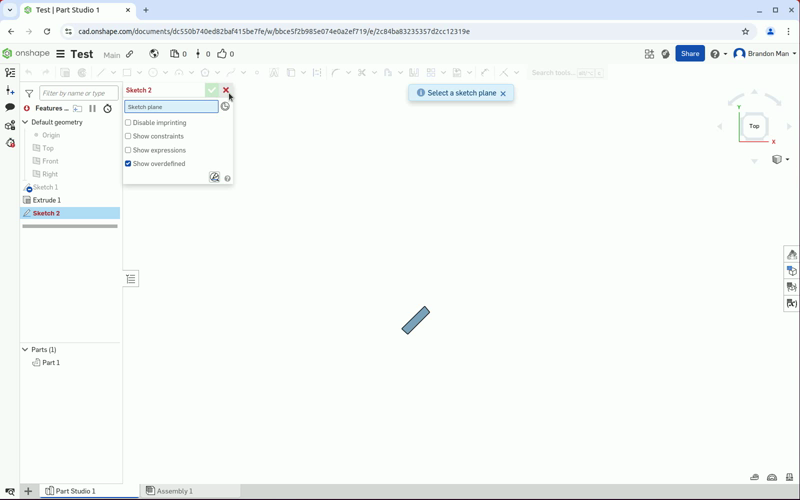
mouse_move(73, 150)
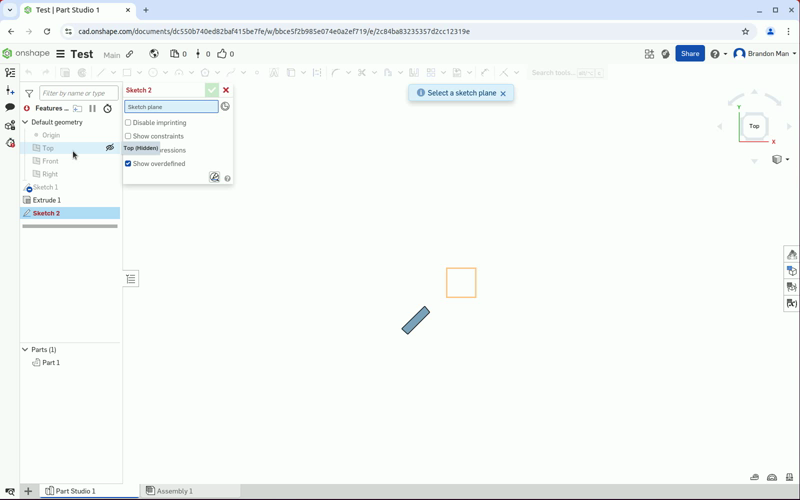
click(73, 150)
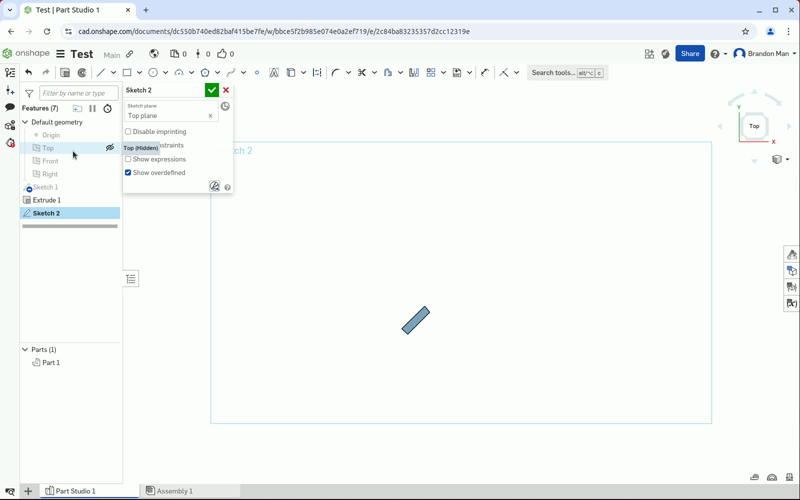
mouse_move(73, 352)
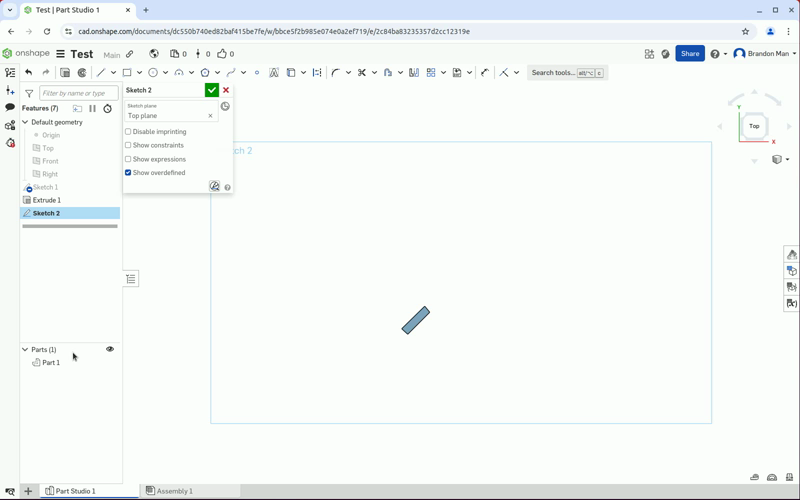
key(y)
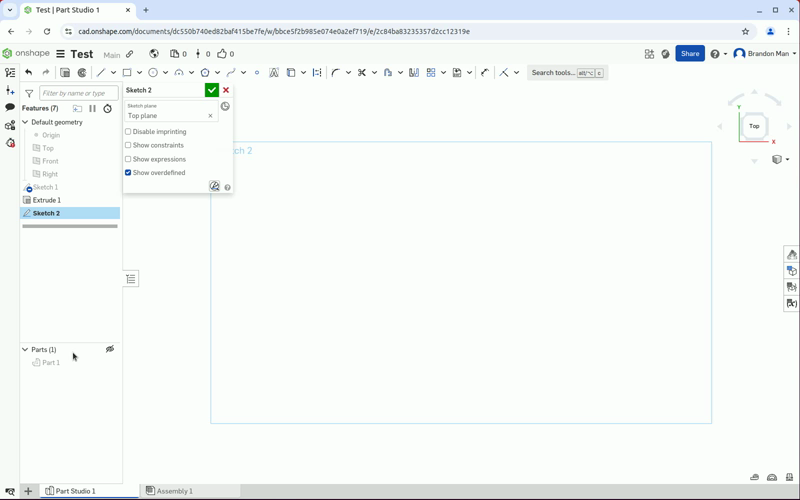
key(l)
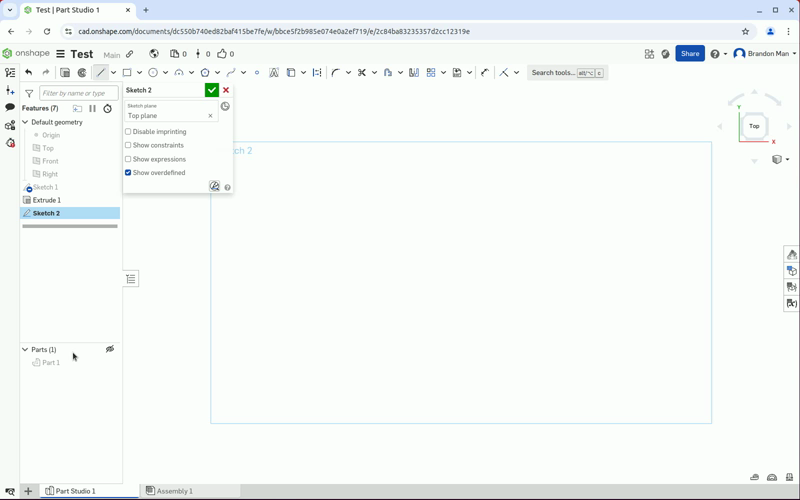
key_down(shift)
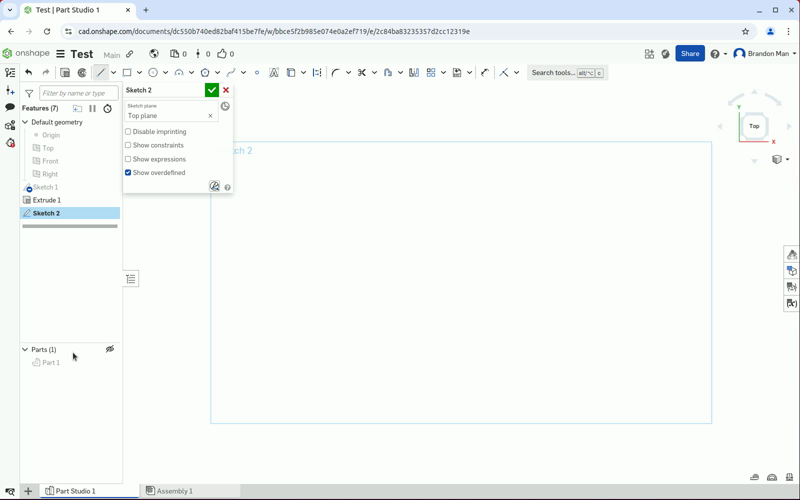
mouse_move(425, 304)
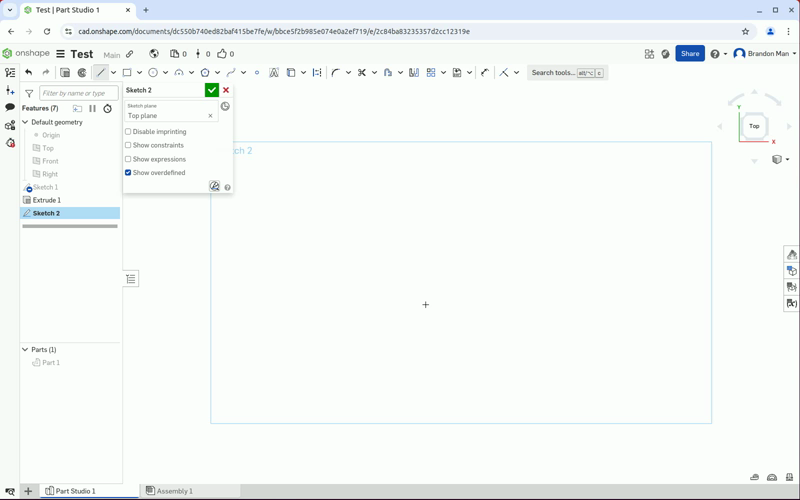
click(425, 304)
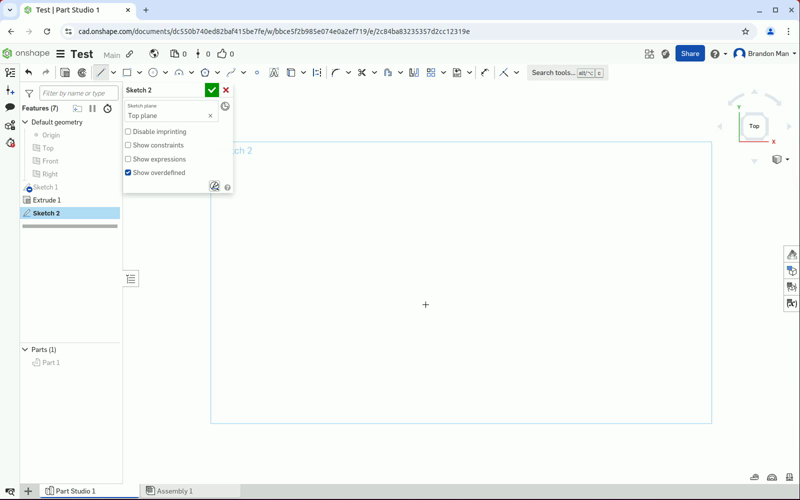
key_up(shift)
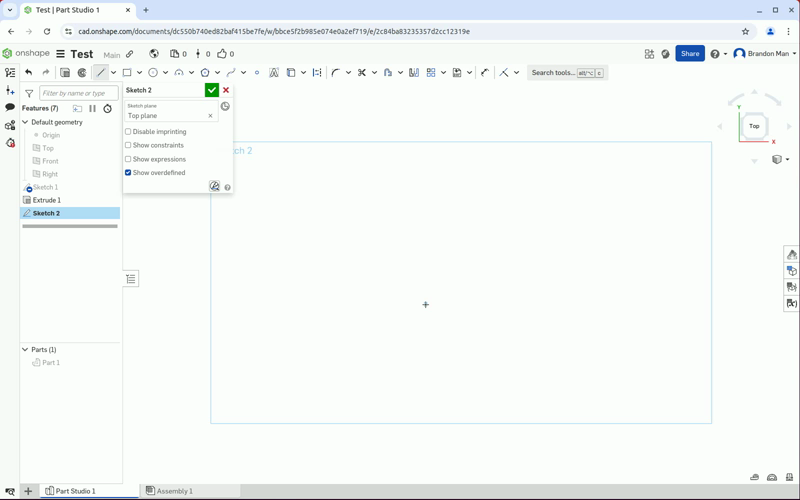
key_down(shift)
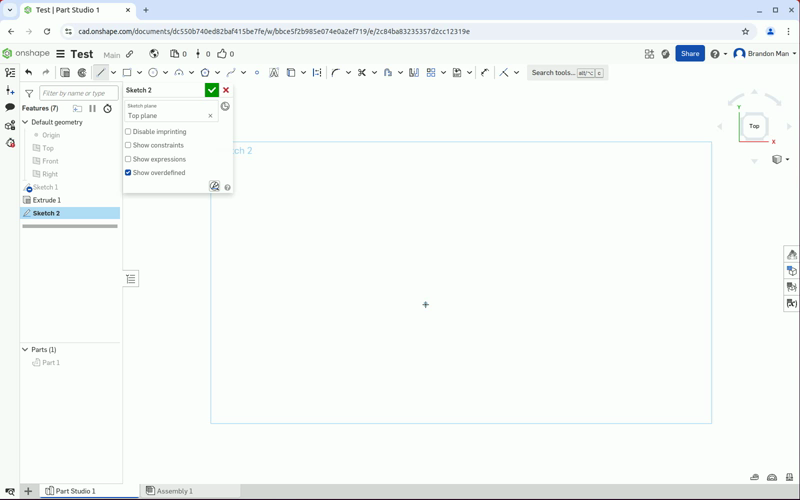
mouse_move(455, 304)
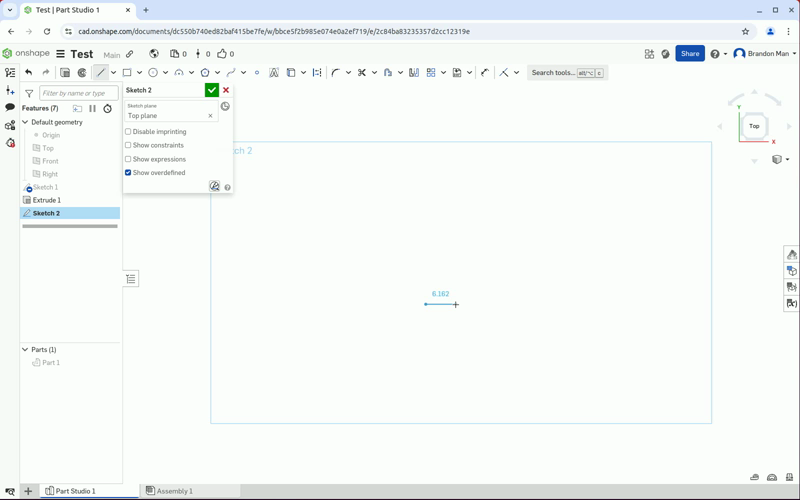
mouse_move(431, 309)
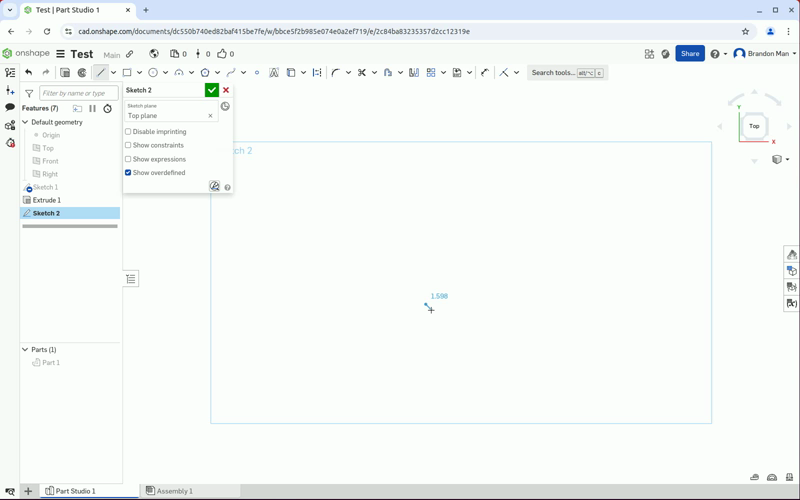
click(431, 309)
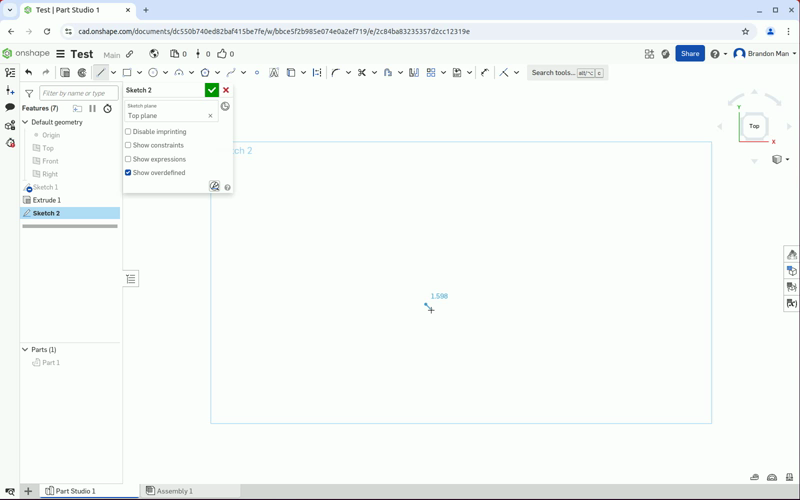
key_up(shift)
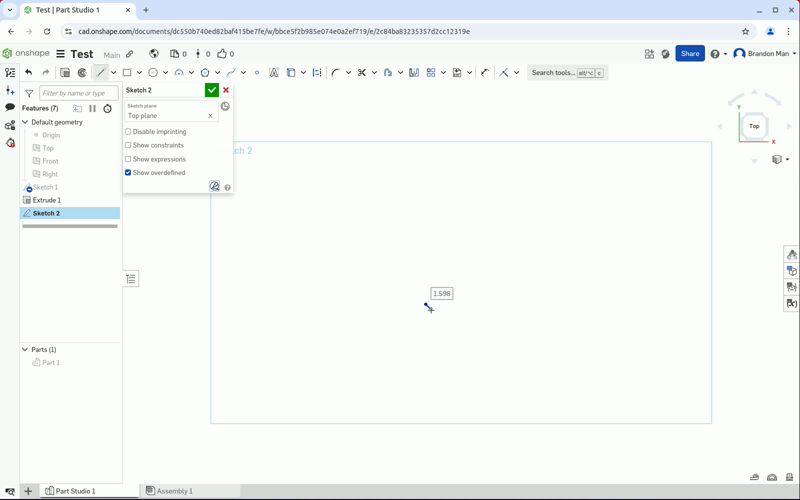
key_down(shift)
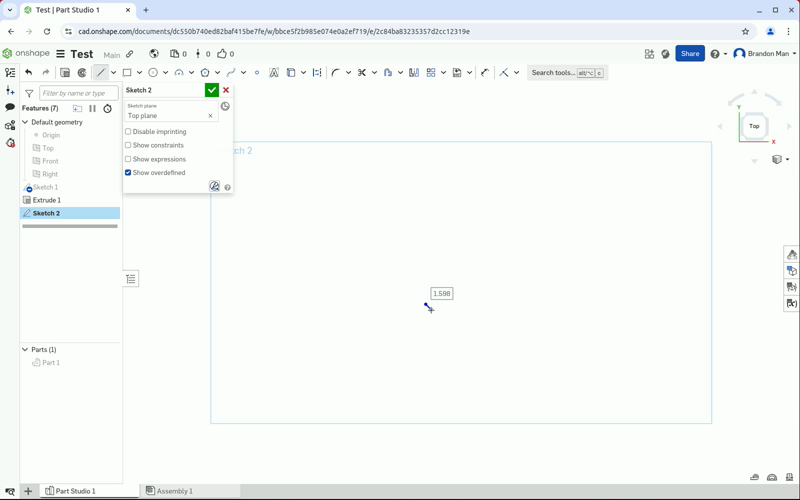
mouse_move(461, 309)
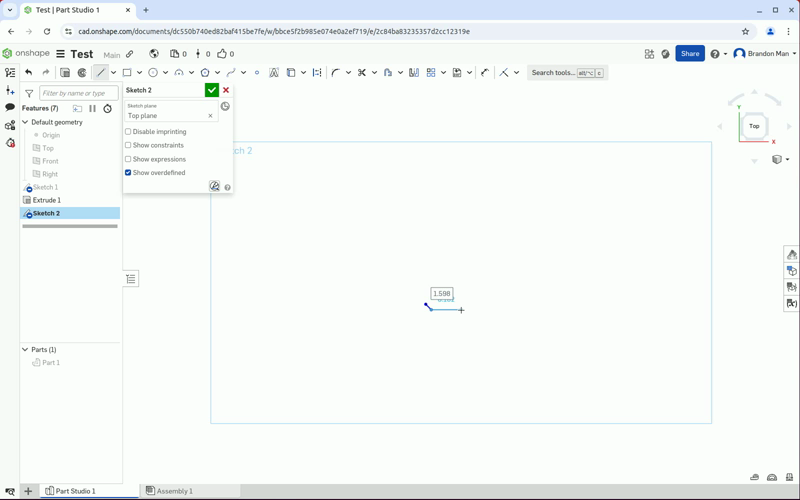
mouse_move(454, 285)
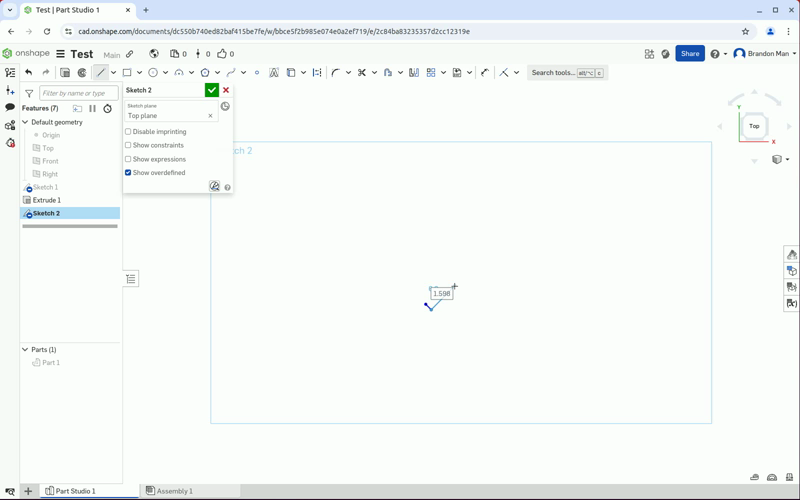
click(454, 285)
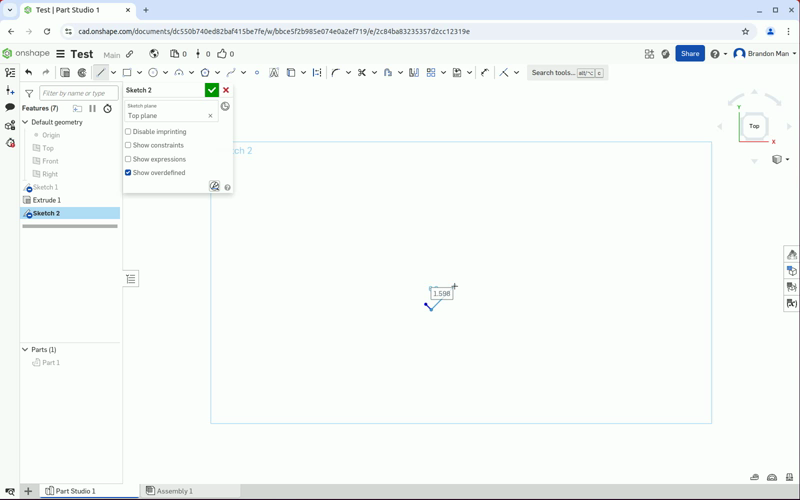
key_up(shift)
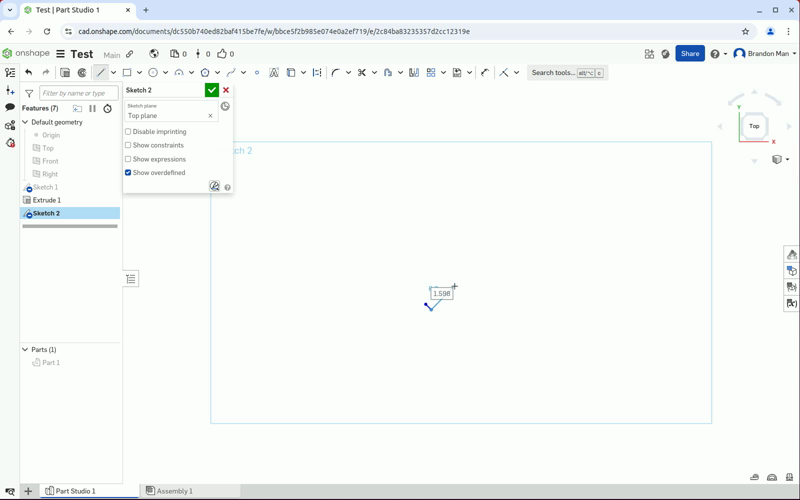
key_down(shift)
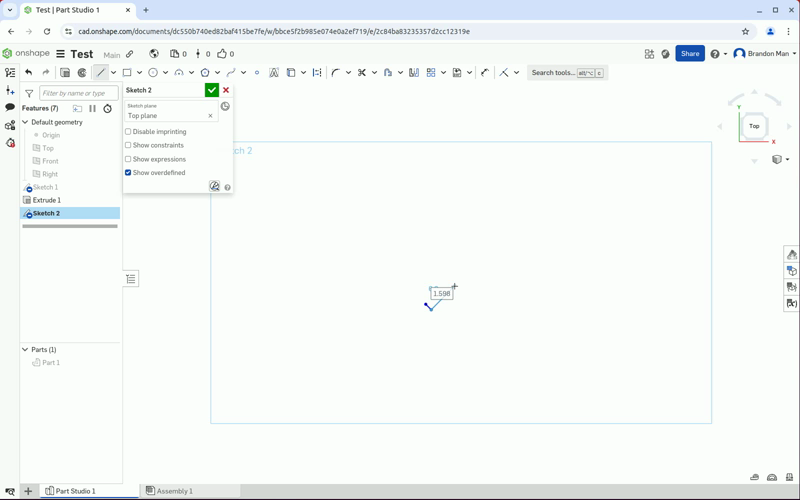
mouse_move(484, 285)
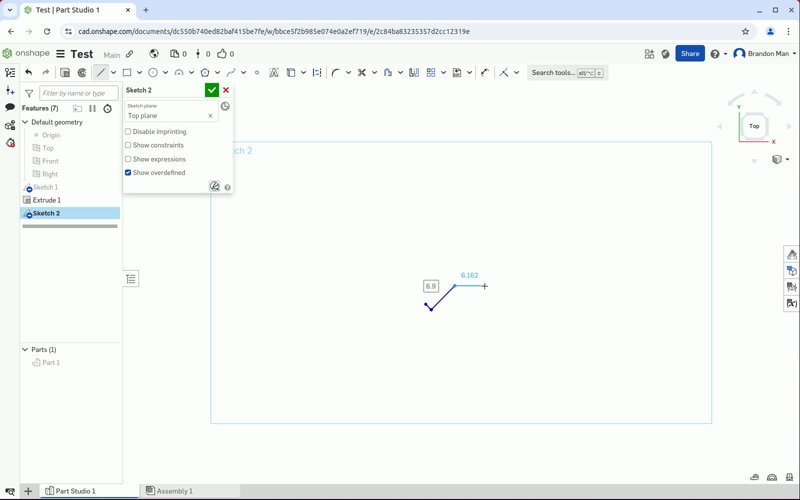
mouse_move(447, 282)
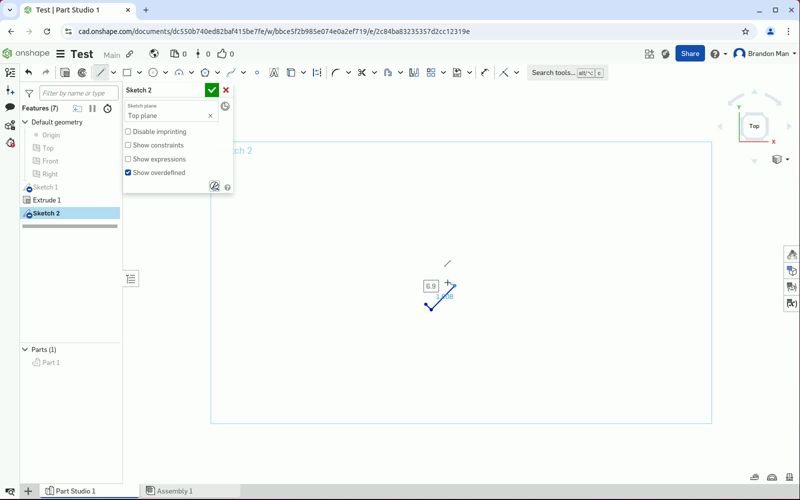
click(447, 282)
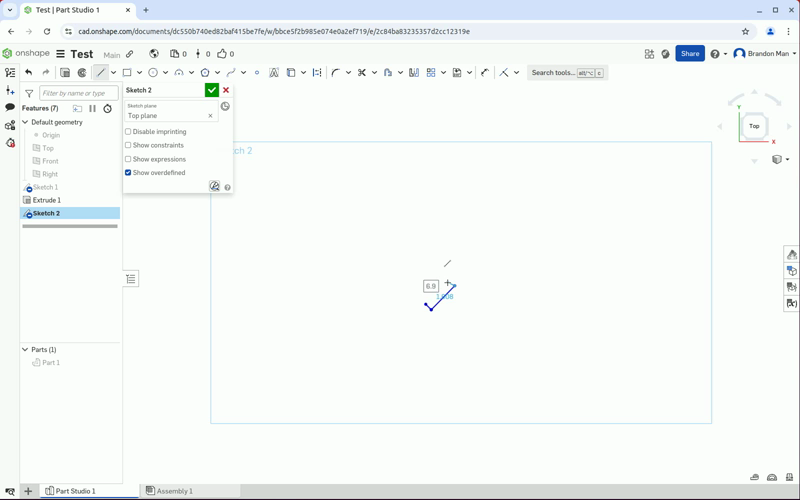
key_up(shift)
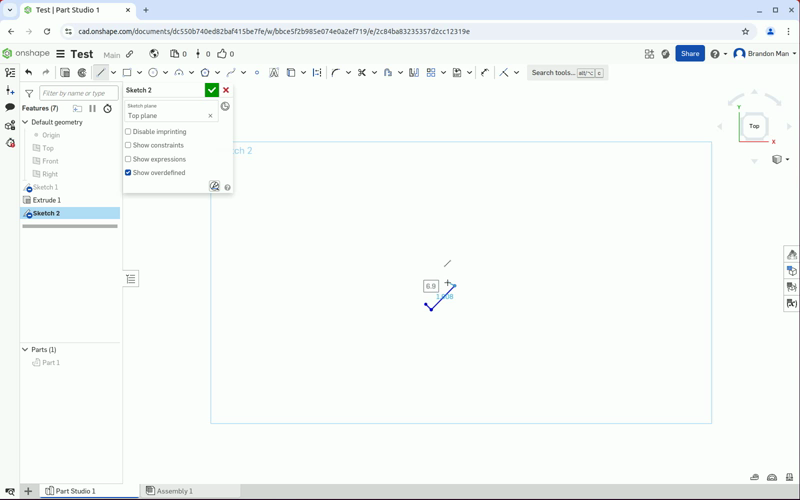
mouse_move(477, 282)
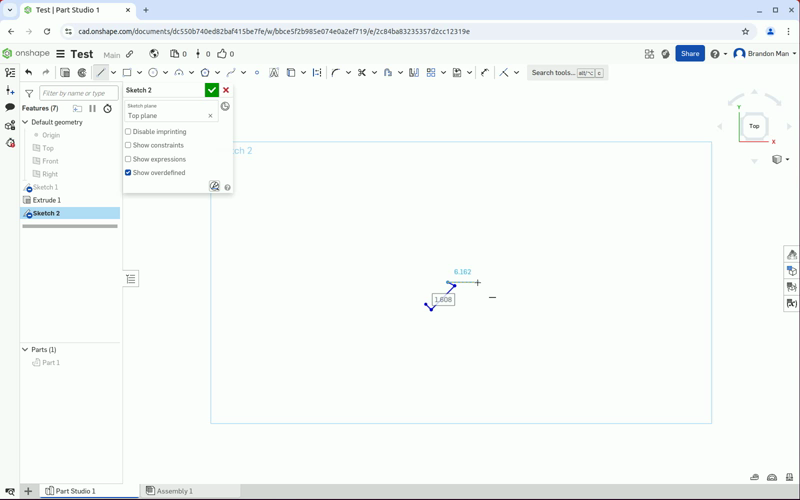
key_down(shift)
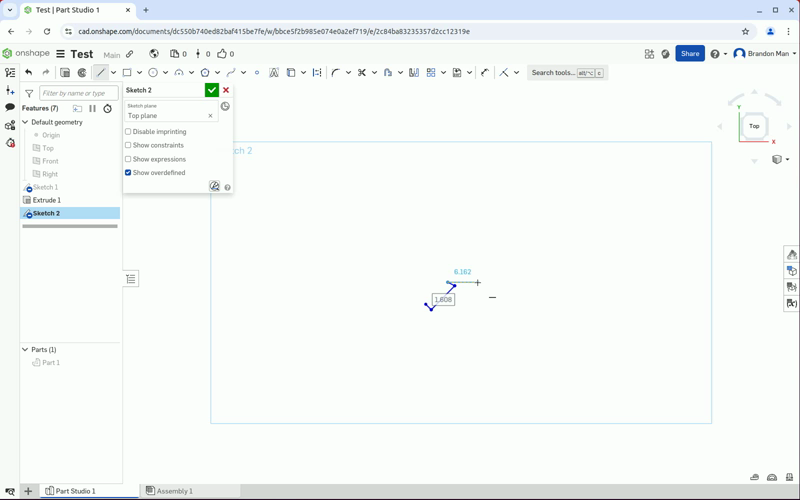
mouse_move(425, 304)
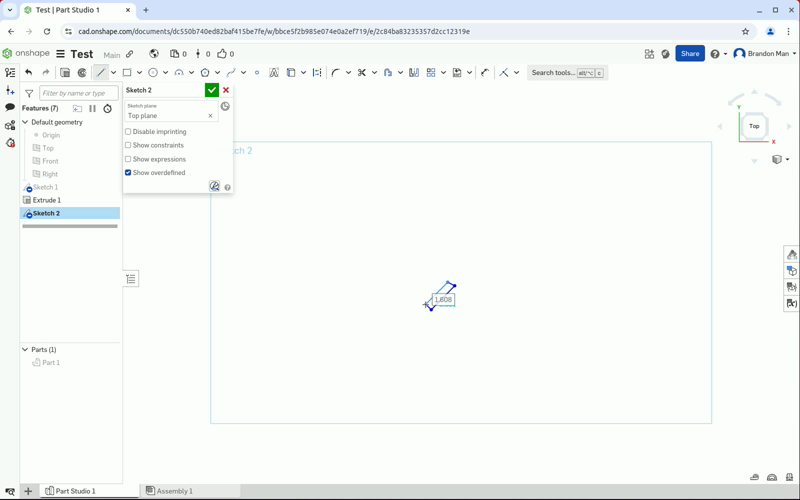
key_up(shift)
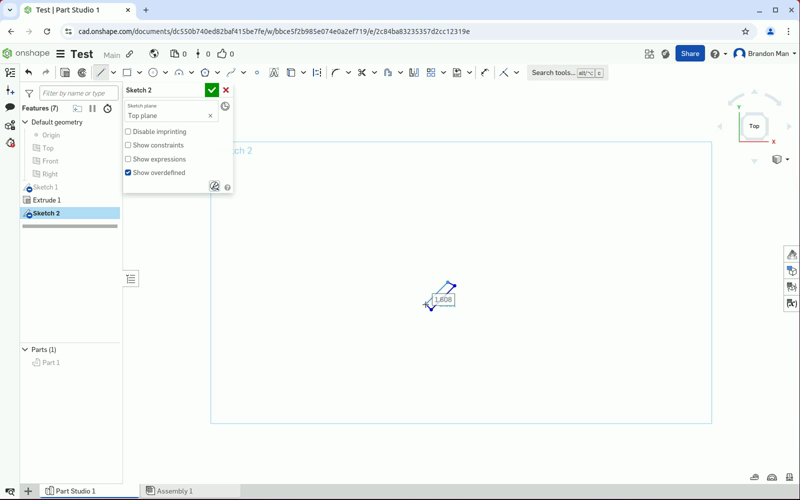
click(425, 304)
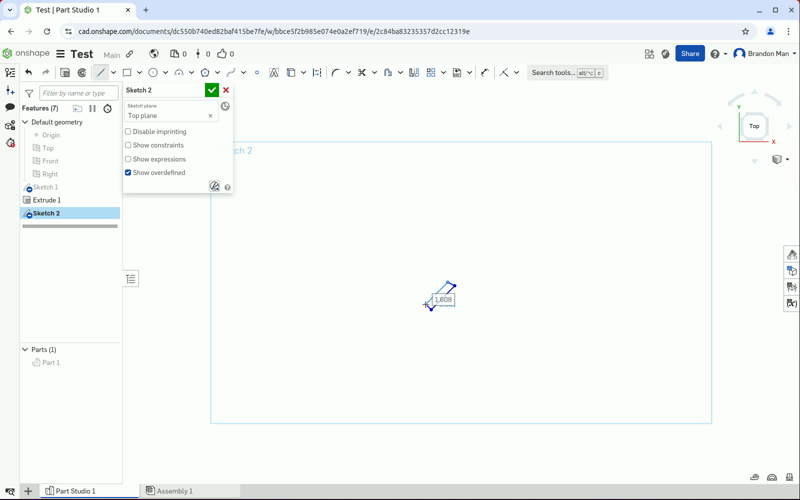
key(esc)
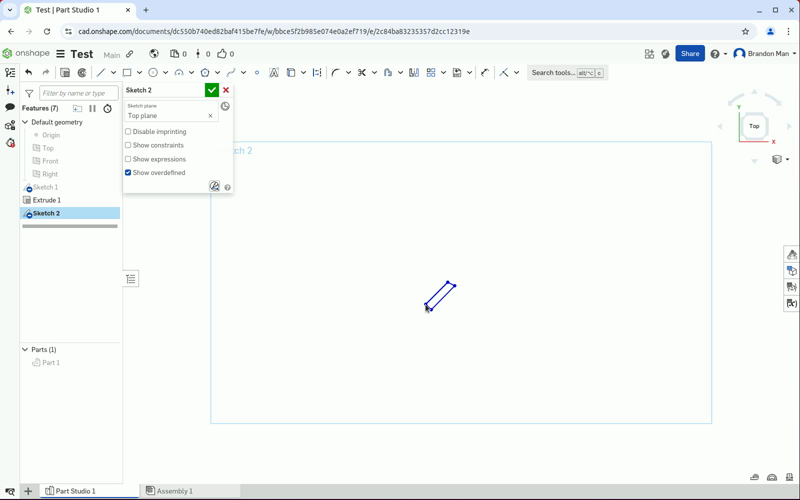
mouse_move(447, 288)
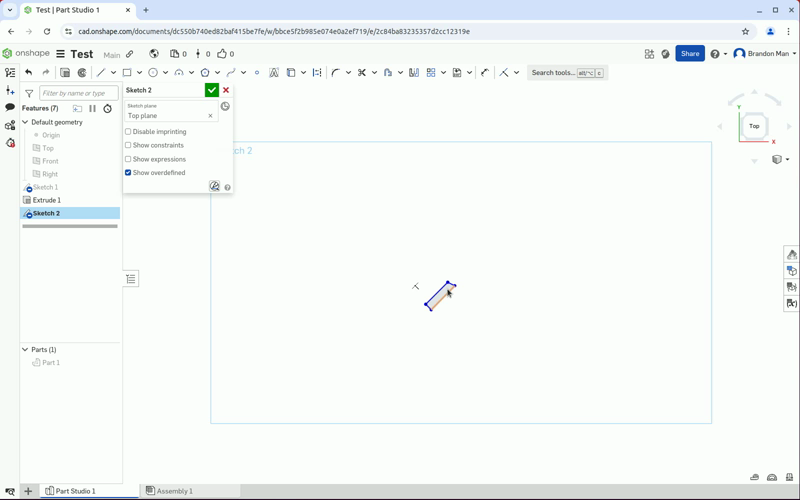
scroll(6)
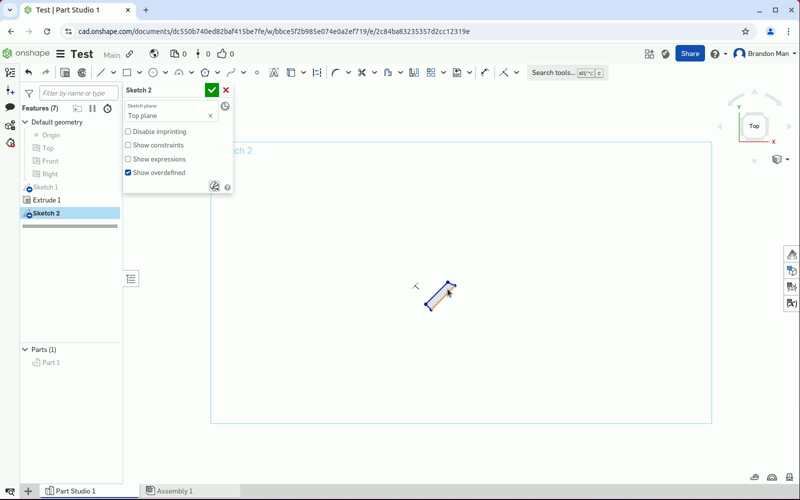
scroll(6)
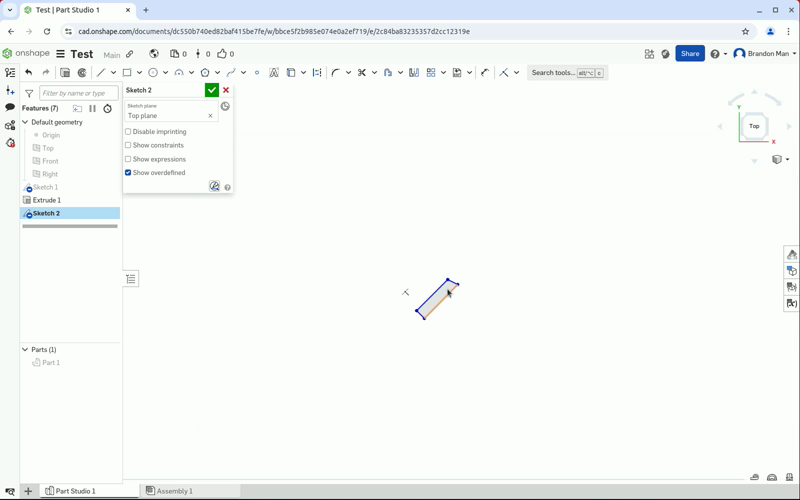
scroll(6)
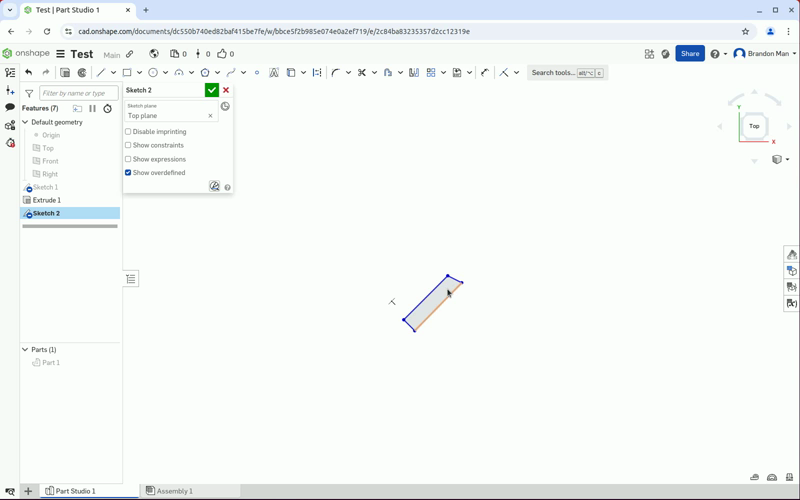
scroll(6)
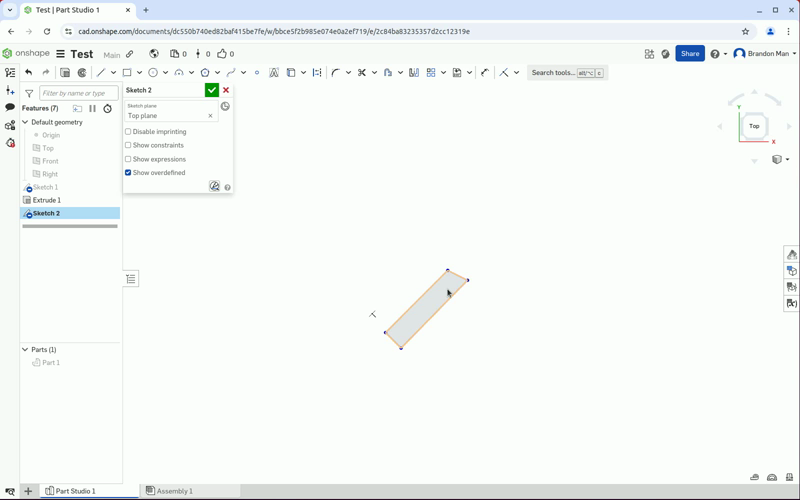
scroll(6)
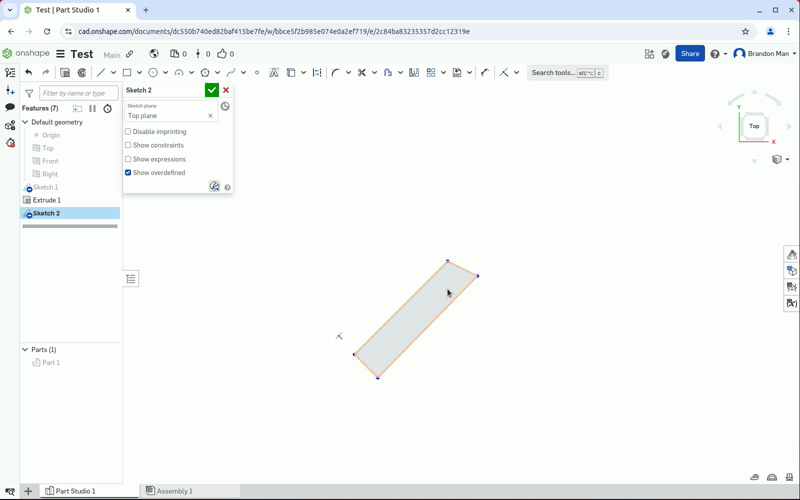
scroll(6)
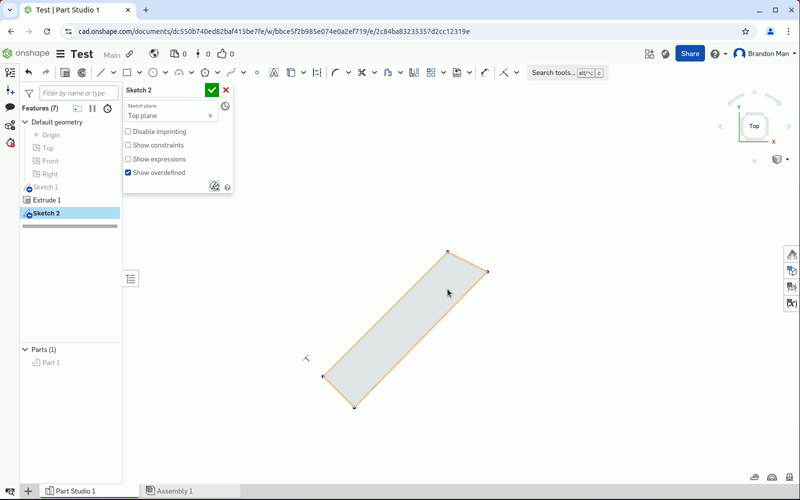
scroll(6)
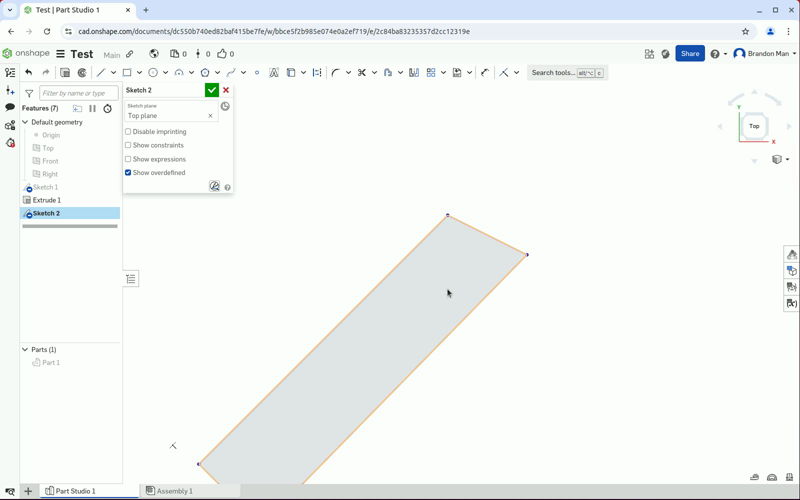
click(447, 288)
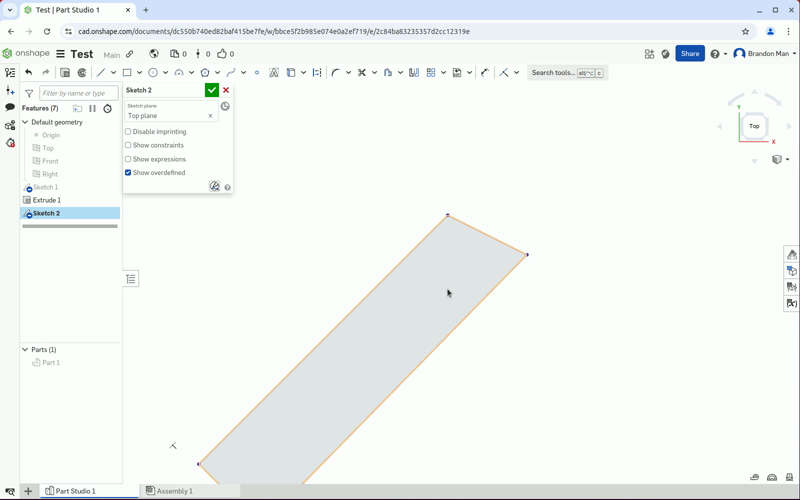
scroll(-6)
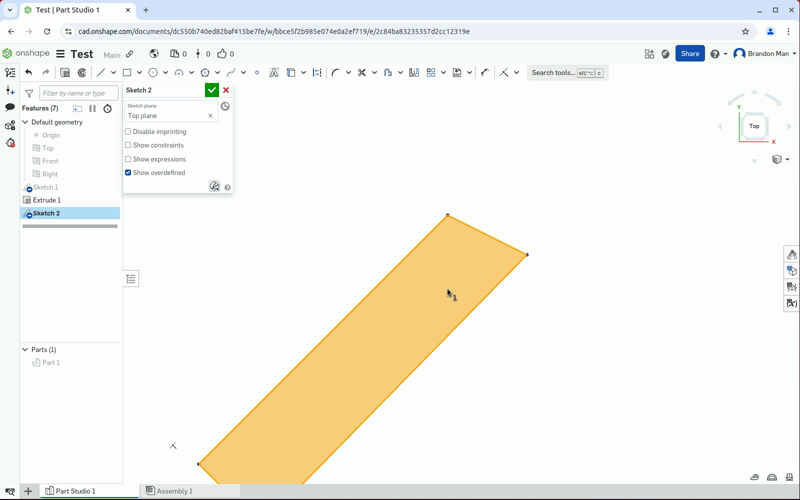
scroll(-6)
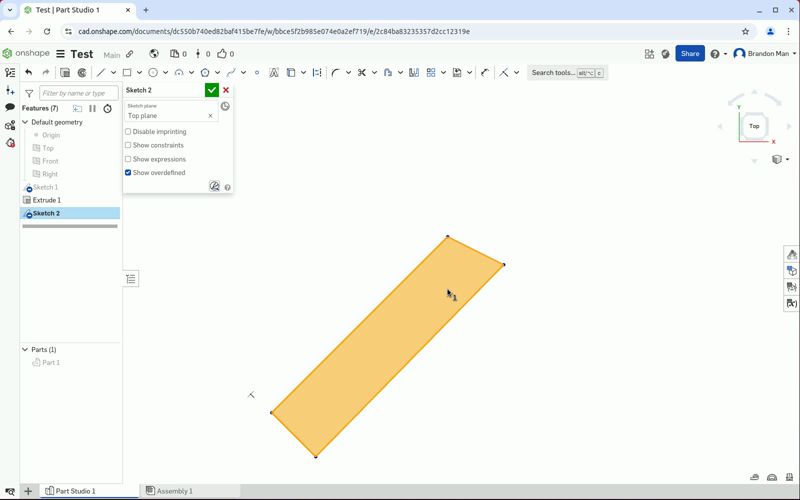
scroll(-6)
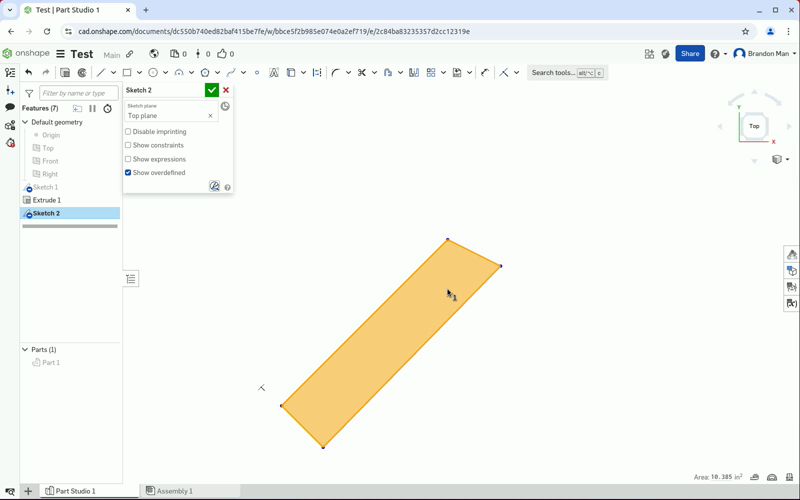
scroll(-6)
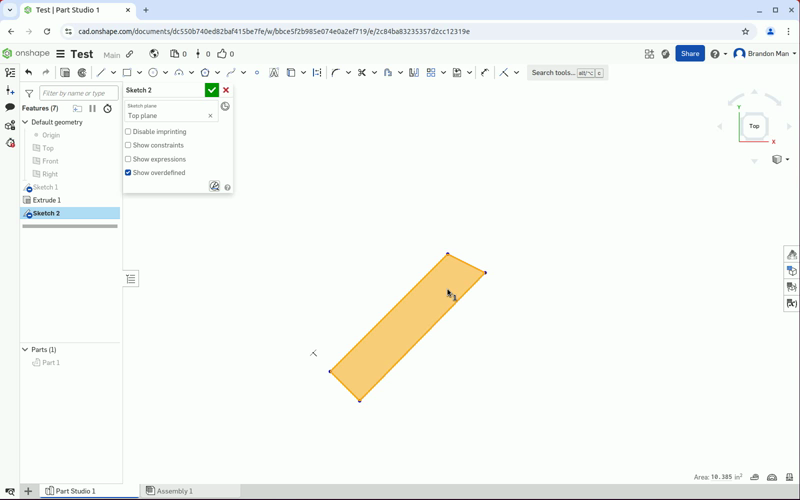
scroll(-6)
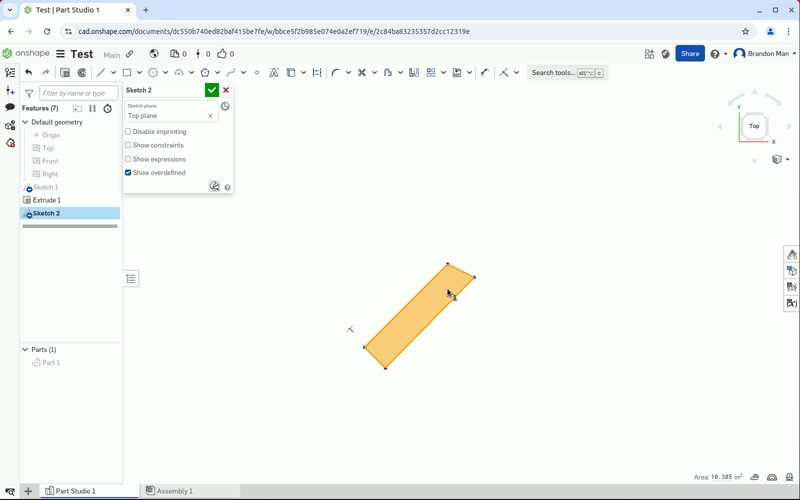
scroll(-6)
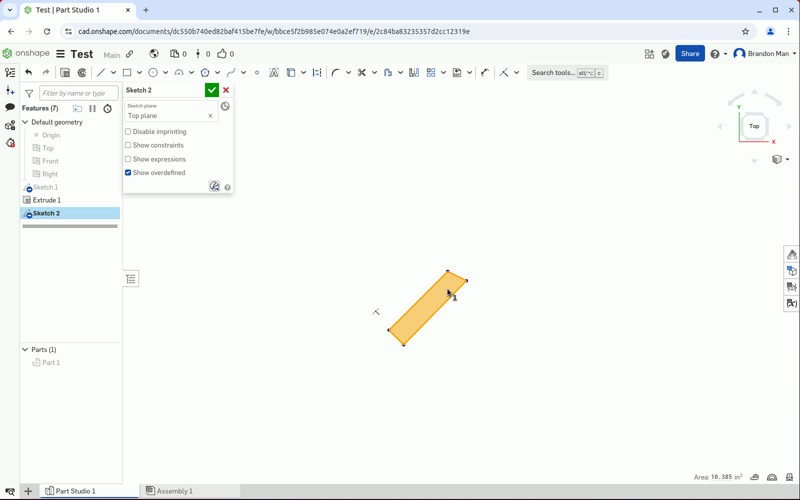
scroll(-6)
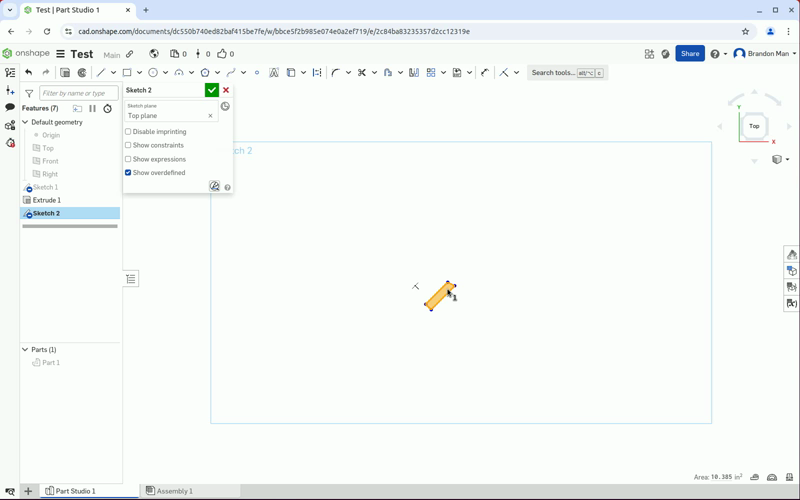
mouse_move(73, 352)
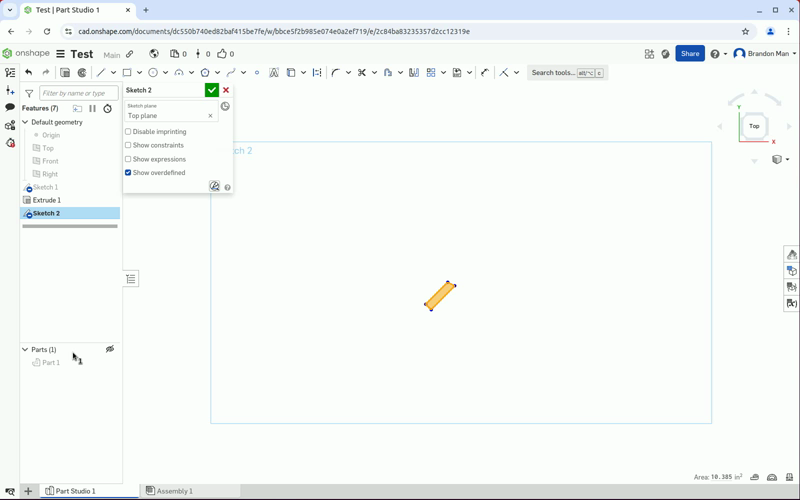
key(shift+y)
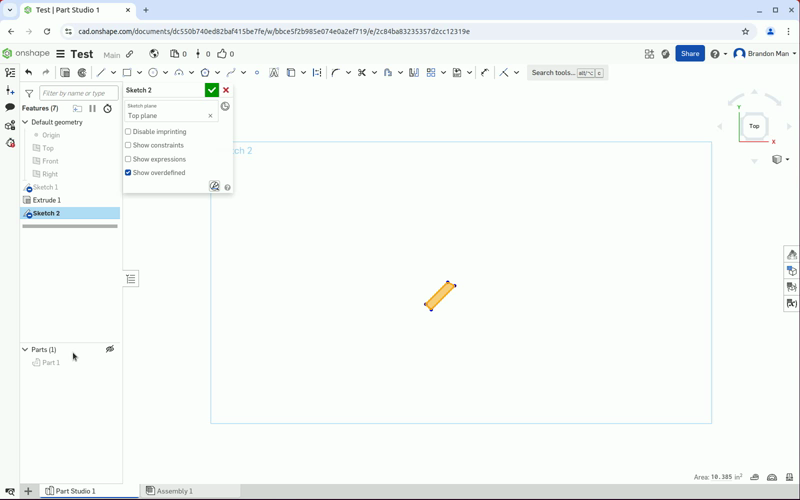
key(shift+e)
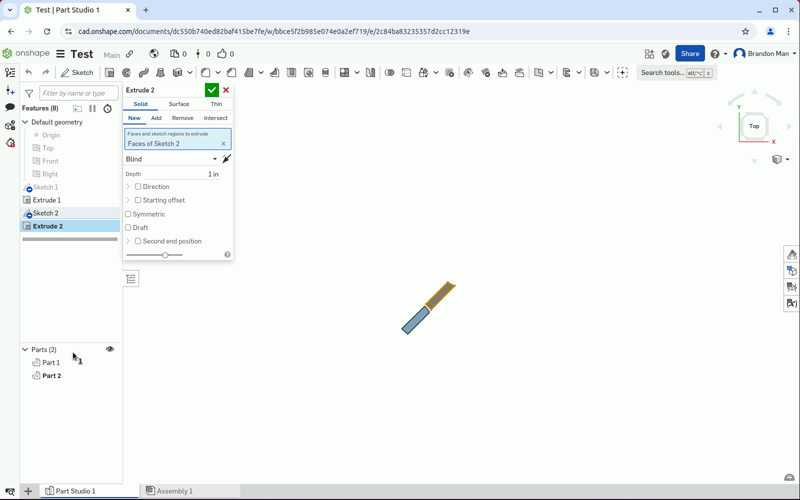
mouse_move(143, 106)
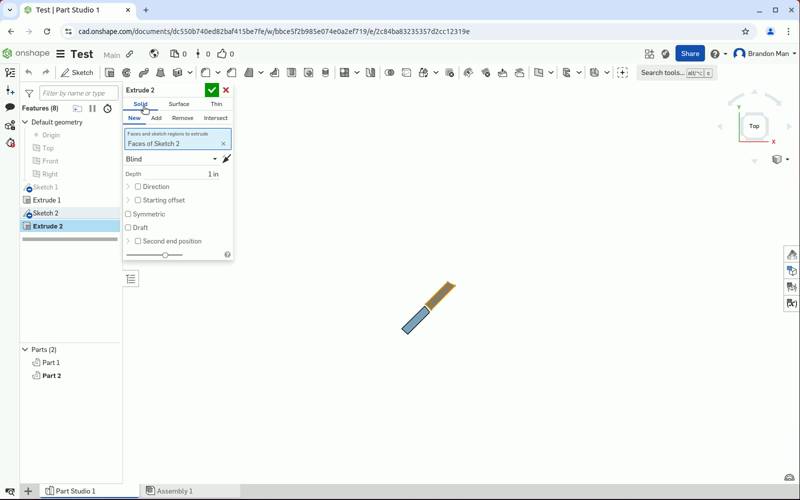
click(143, 106)
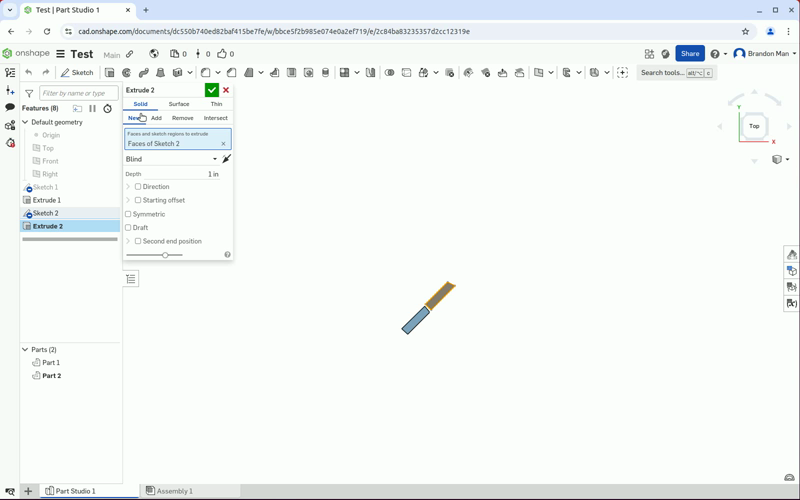
mouse_move(137, 120)
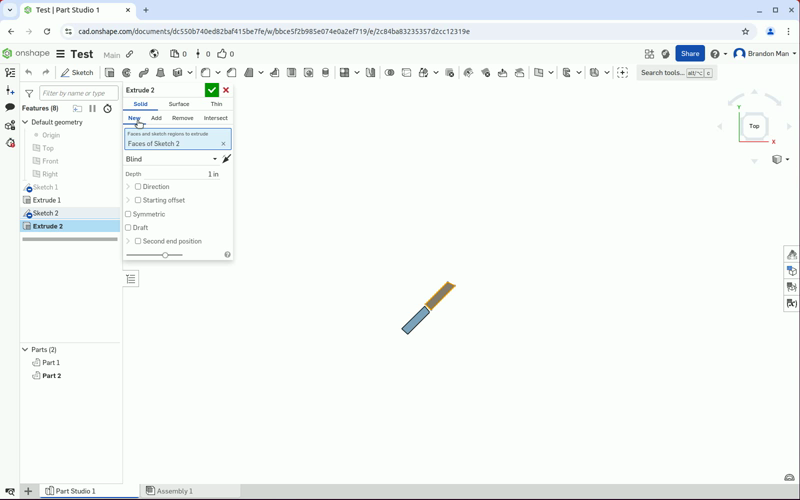
click(137, 120)
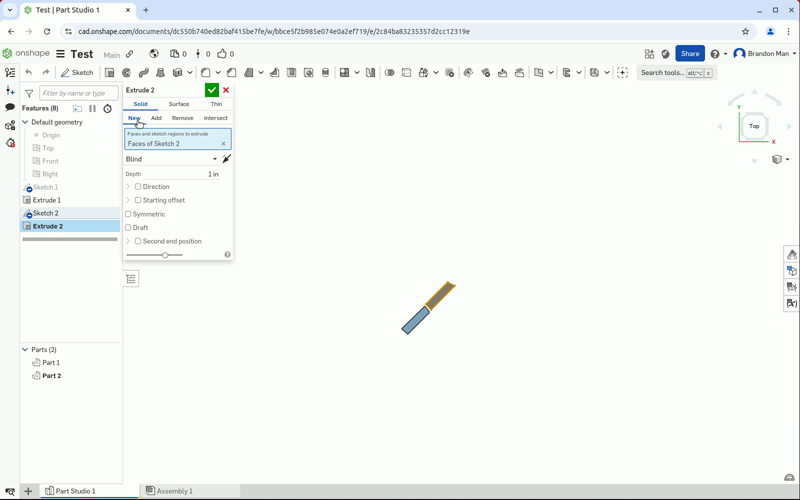
key(tab, 4)
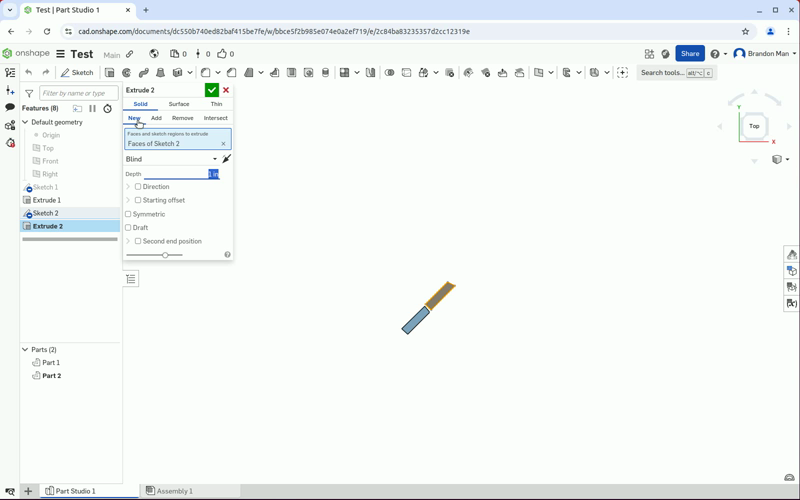
text(23.108)
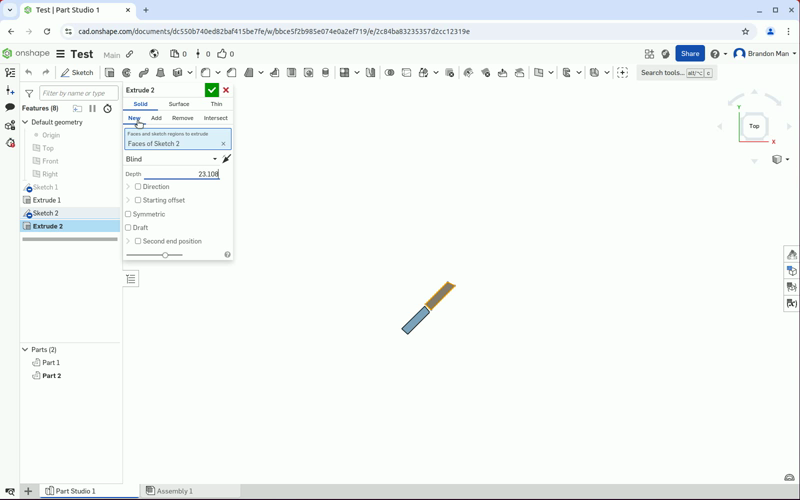
key(enter)
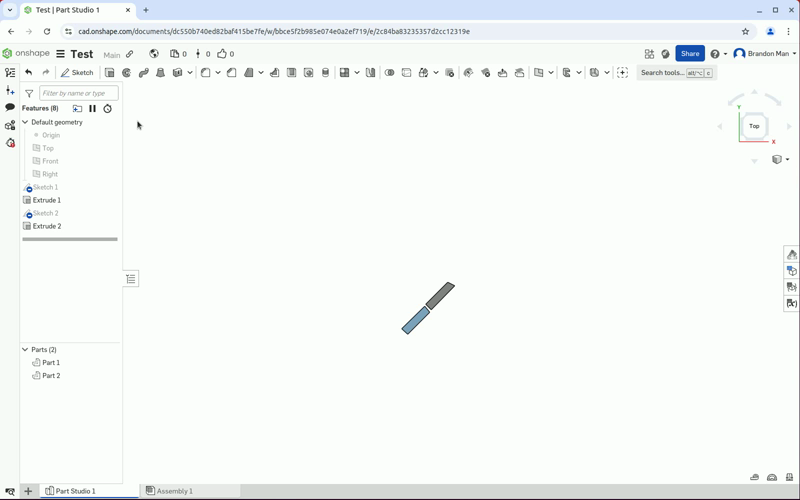
key(shift+h)
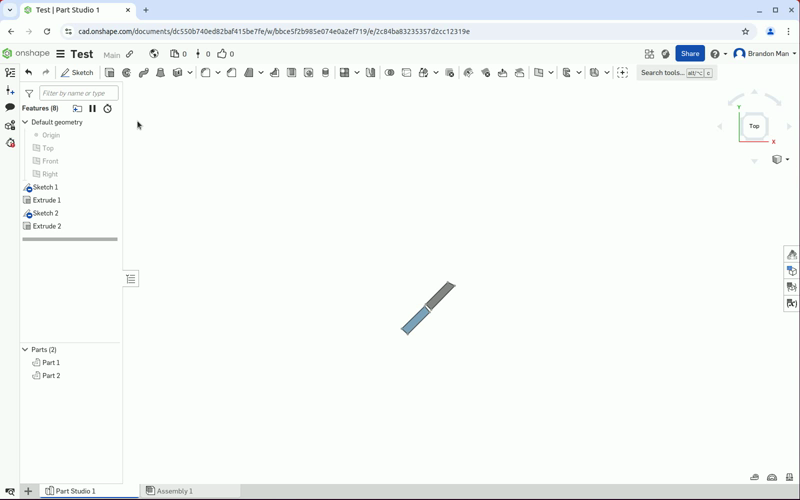
key(shift+h)
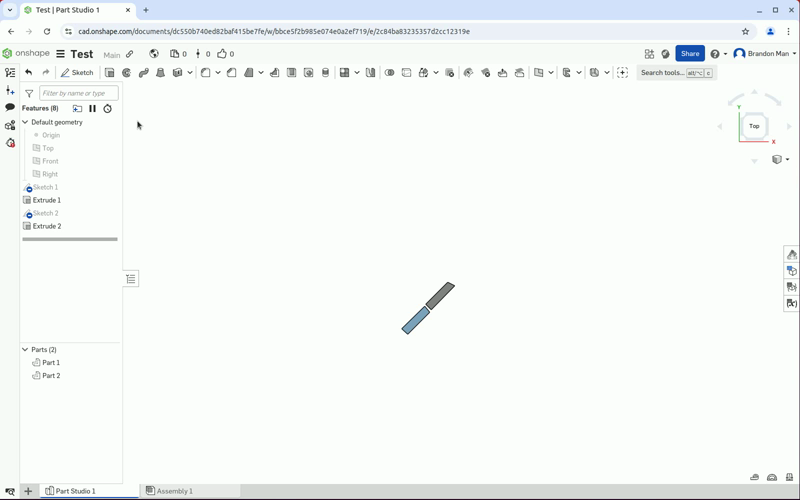
mouse_move(73, 189)
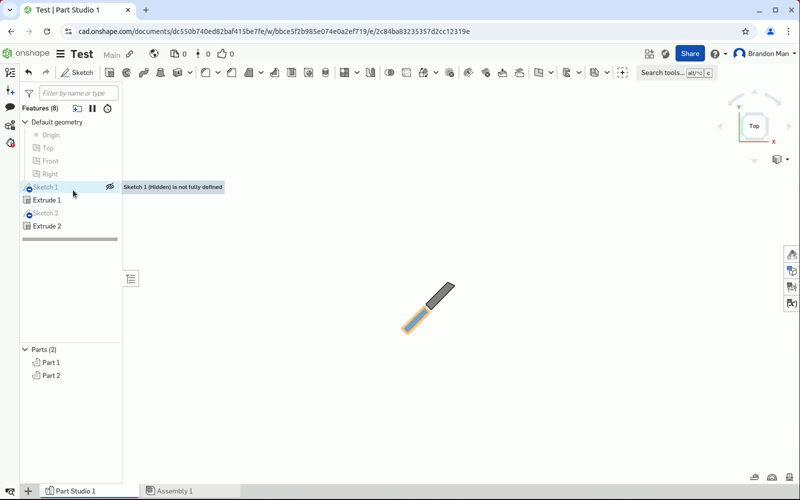
click(73, 189)
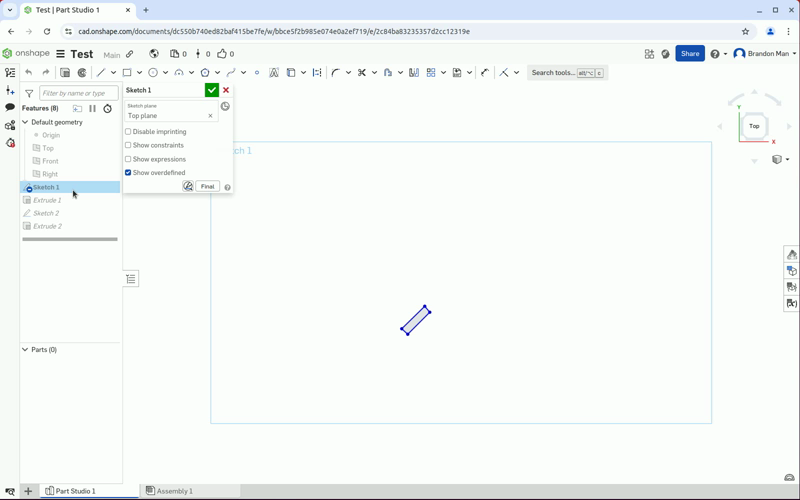
mouse_move(229, 92)
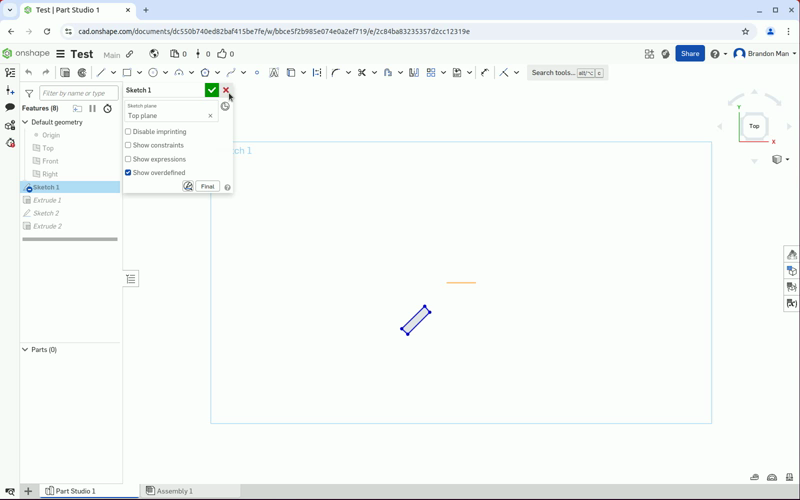
click(229, 92)
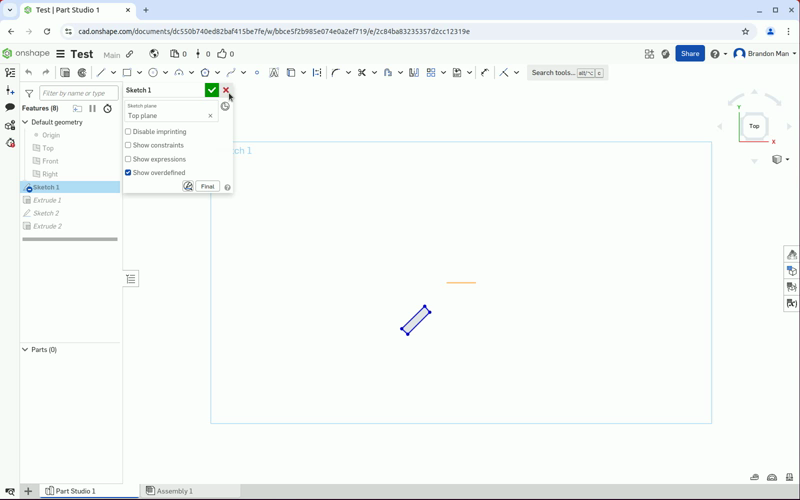
key(shift+s)
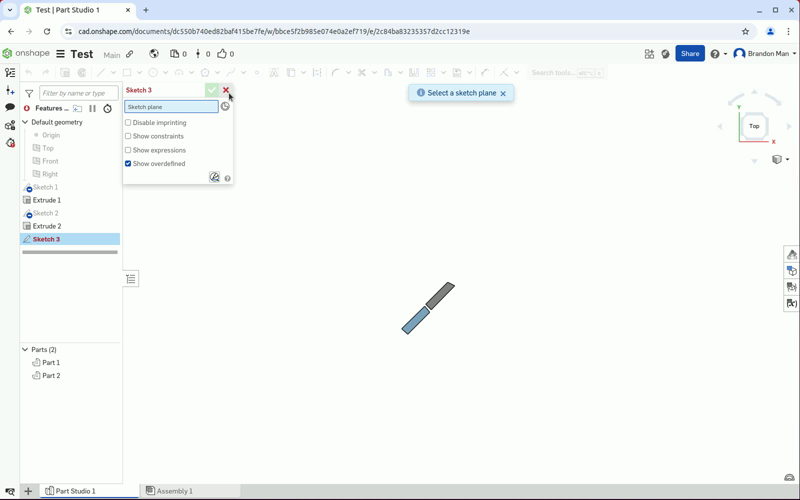
mouse_move(73, 150)
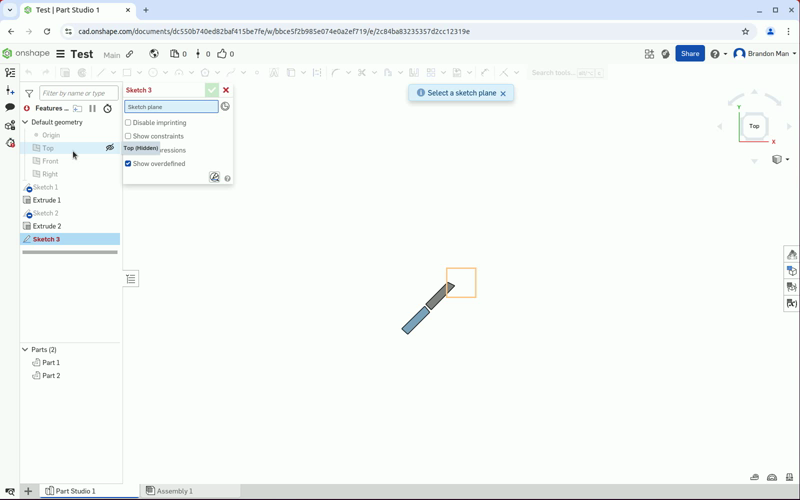
click(73, 150)
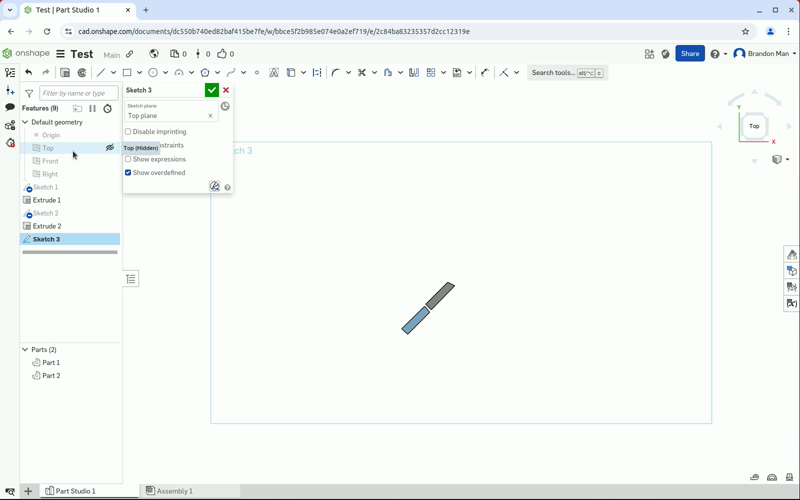
mouse_move(73, 352)
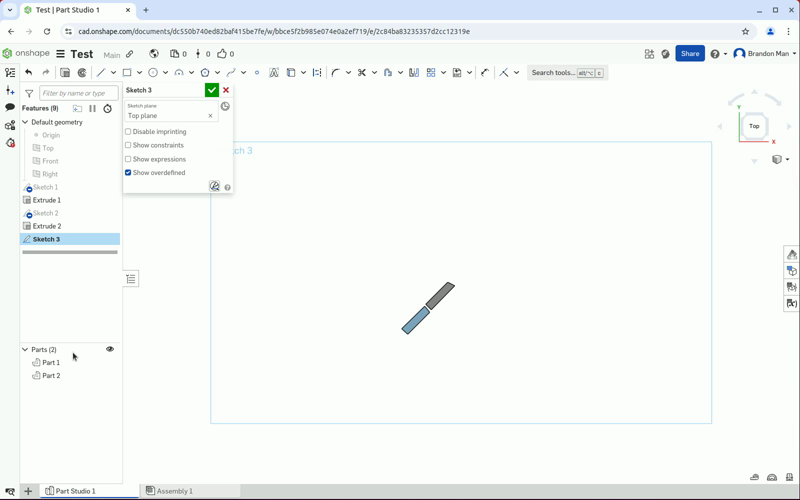
key(y)
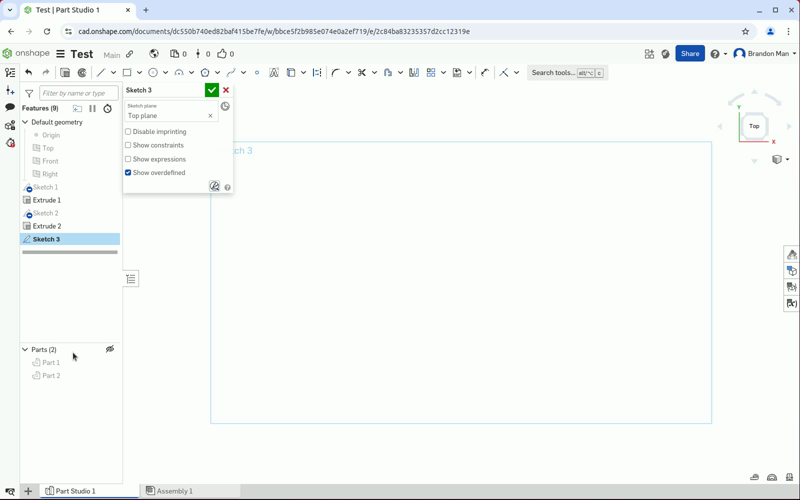
key(l)
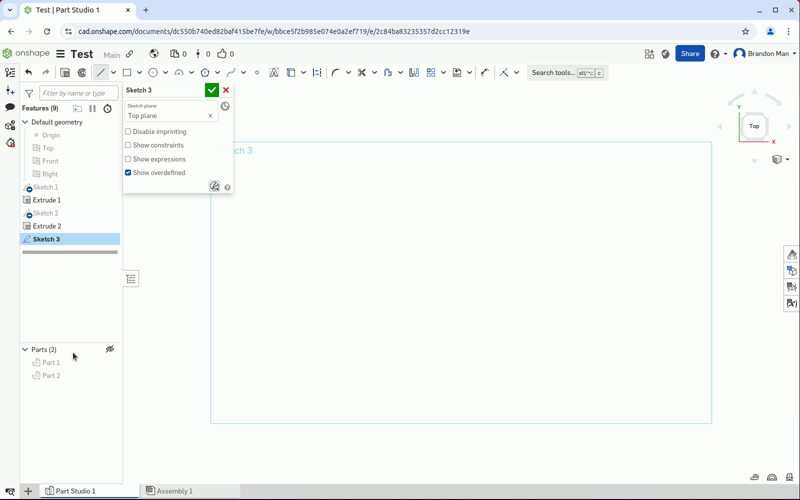
key_down(shift)
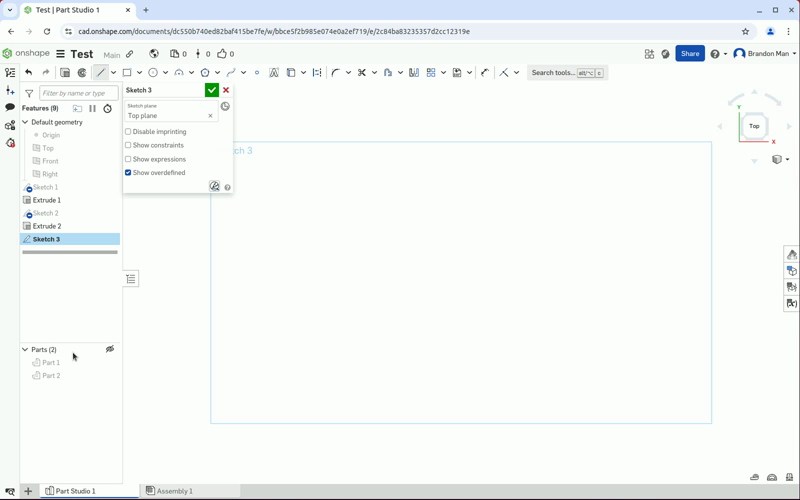
mouse_move(423, 307)
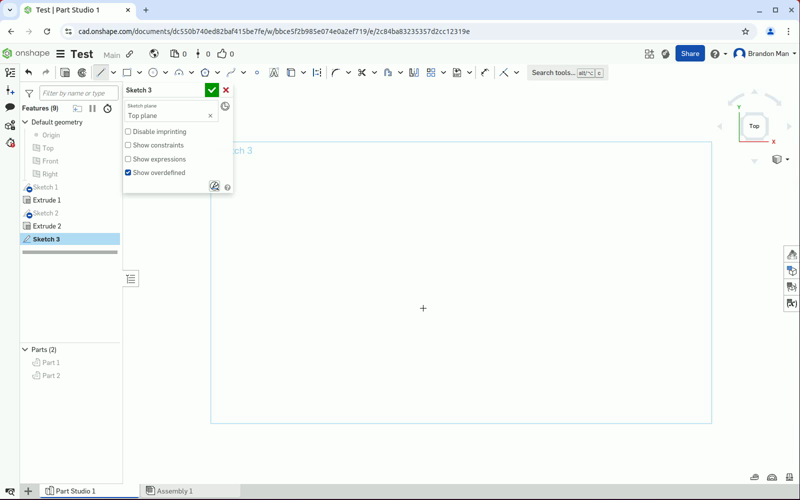
click(423, 307)
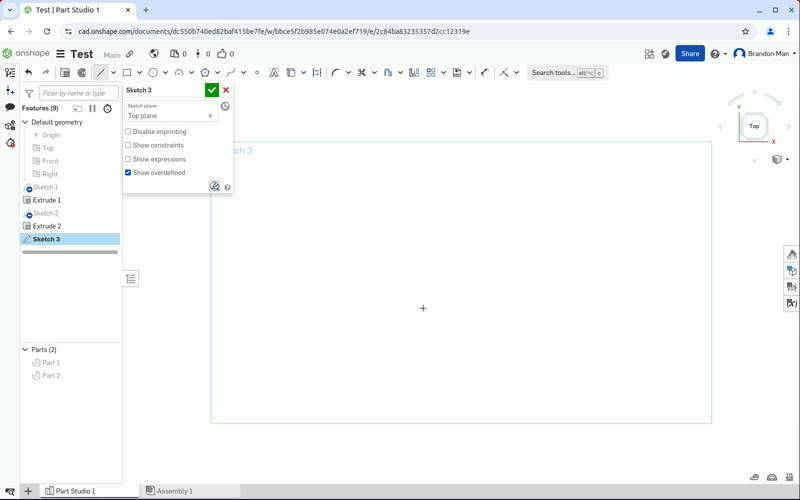
key_up(shift)
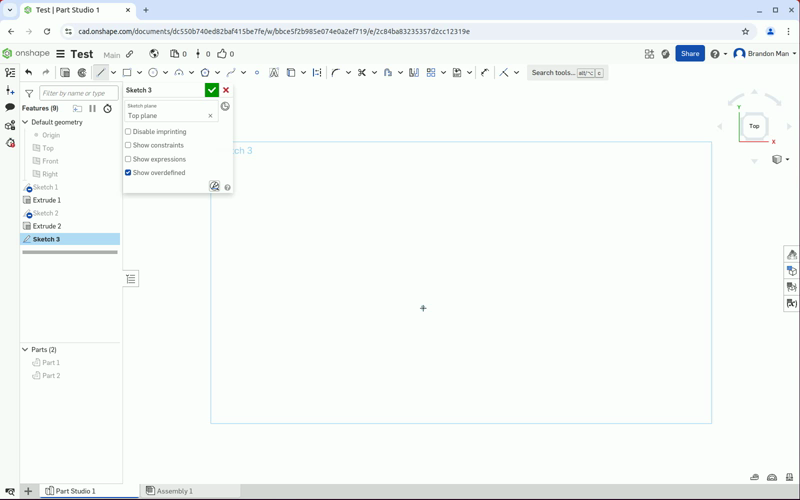
key_down(shift)
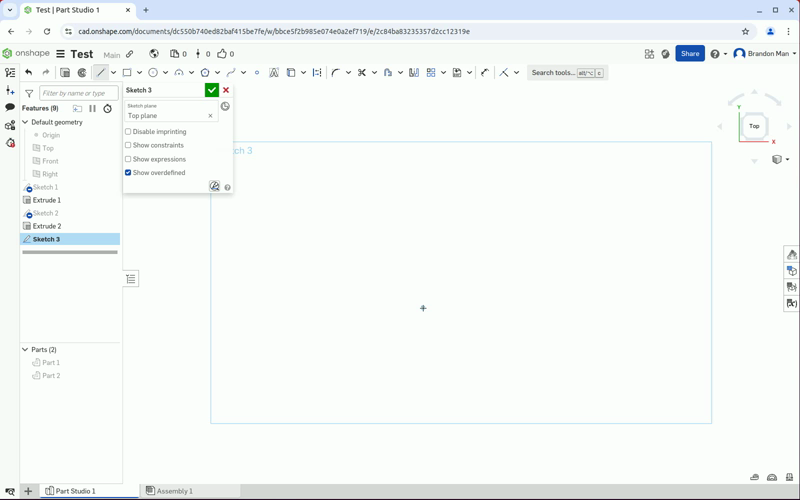
mouse_move(453, 307)
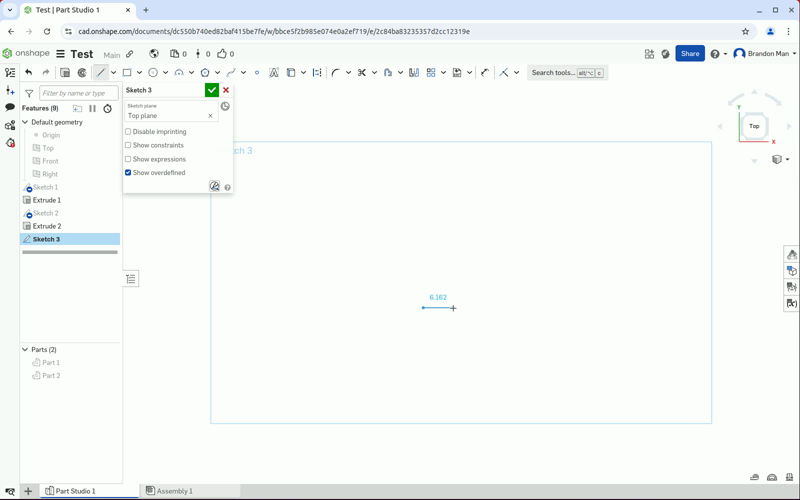
mouse_move(429, 313)
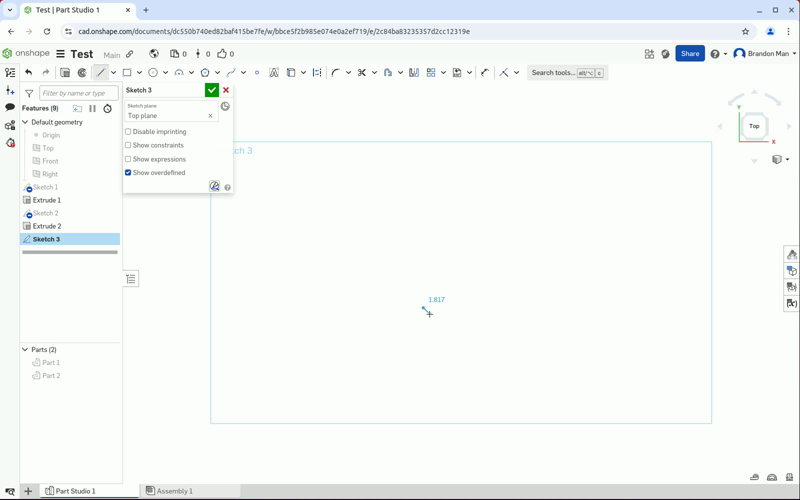
click(429, 313)
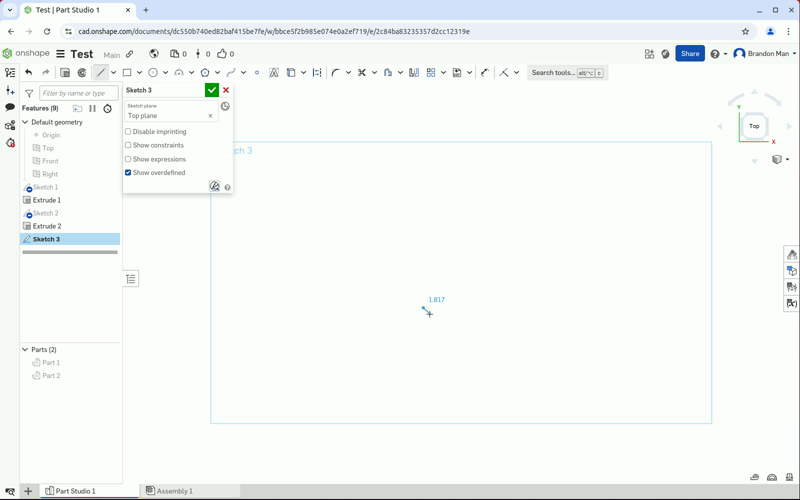
key_up(shift)
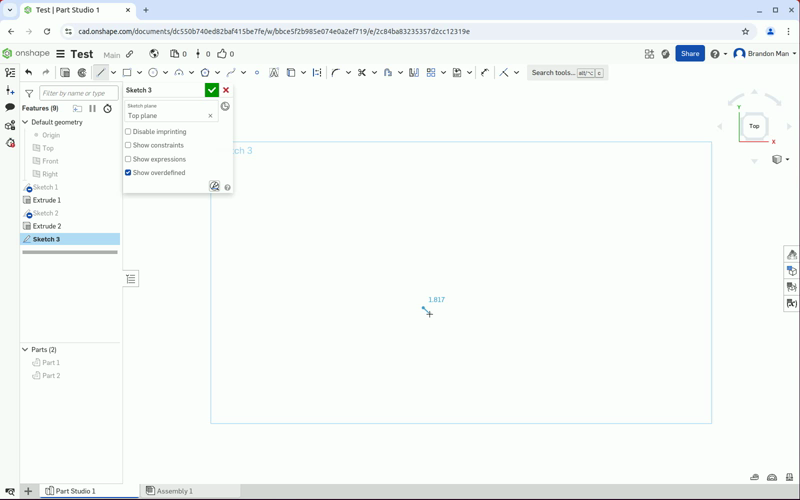
key_down(shift)
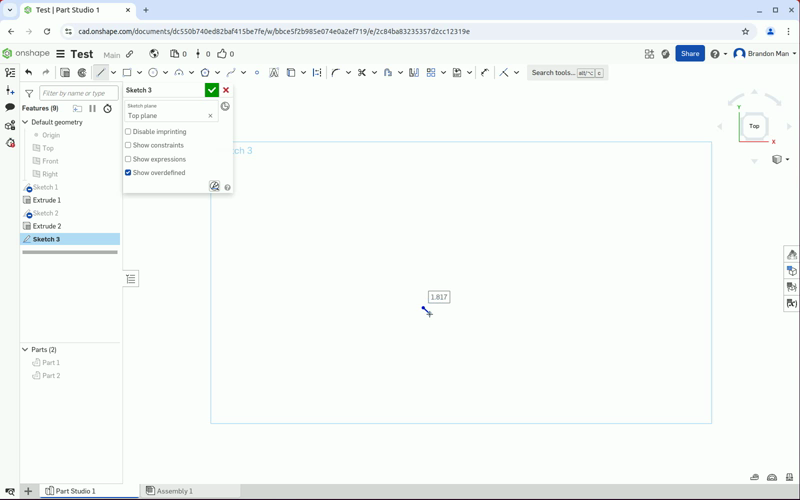
mouse_move(459, 313)
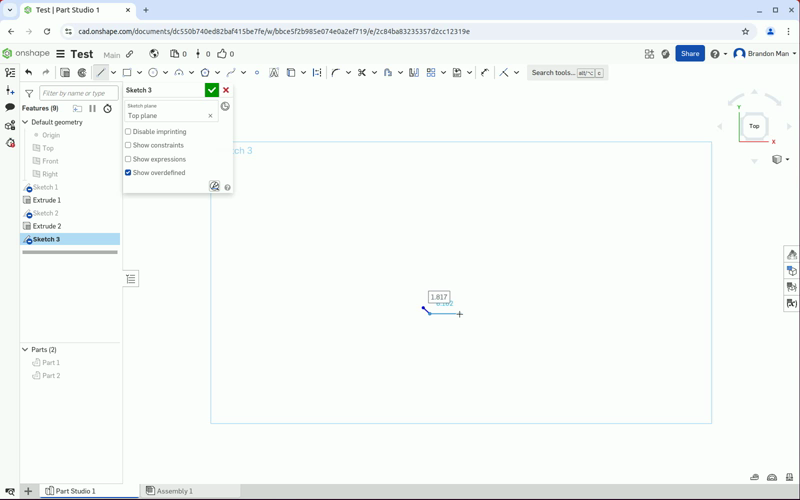
mouse_move(432, 310)
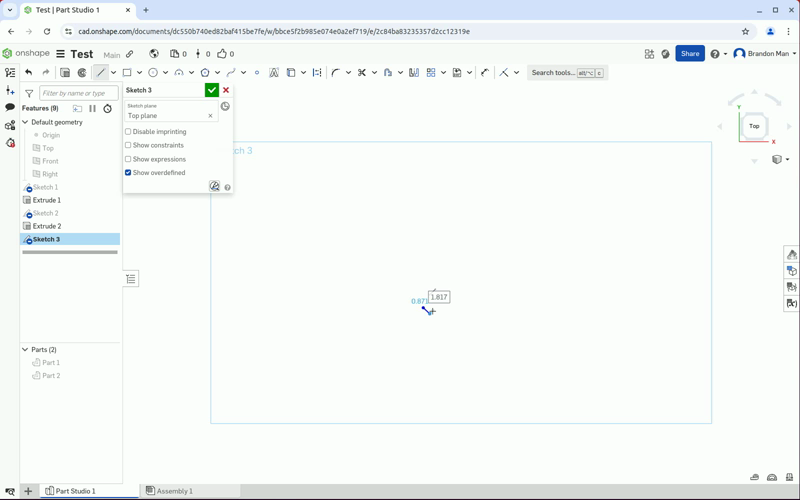
scroll(6)
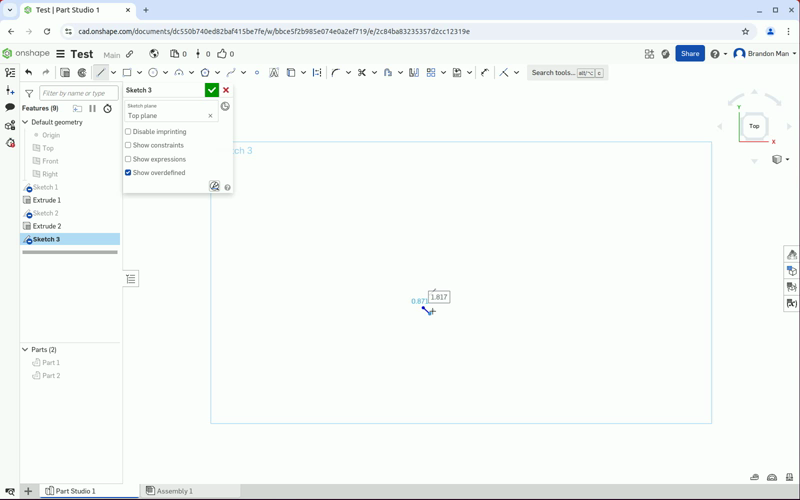
scroll(6)
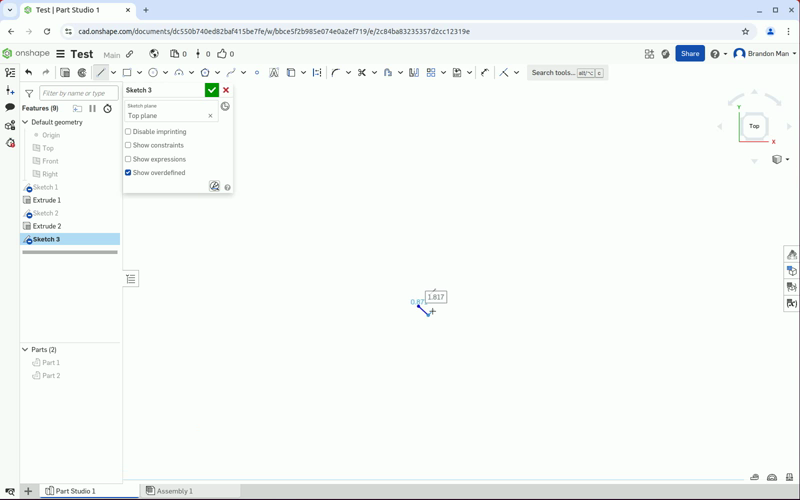
scroll(6)
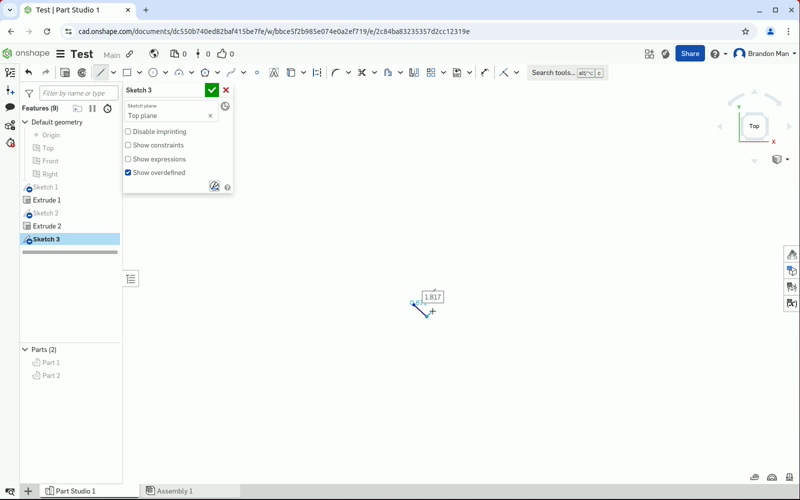
scroll(6)
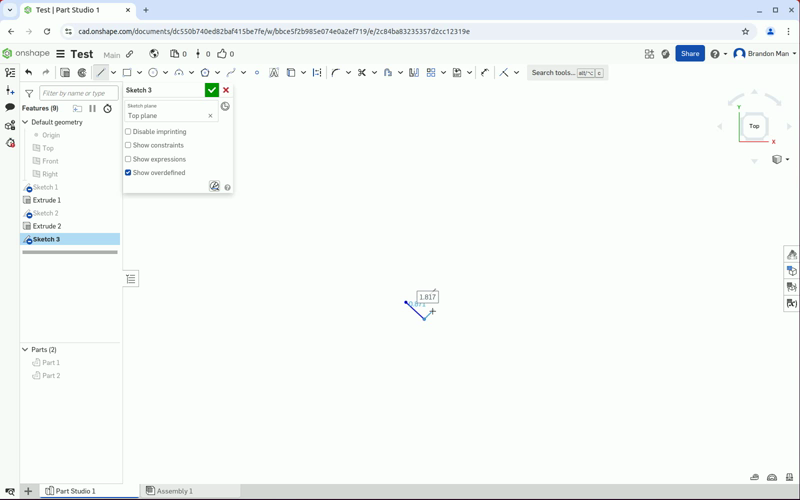
scroll(6)
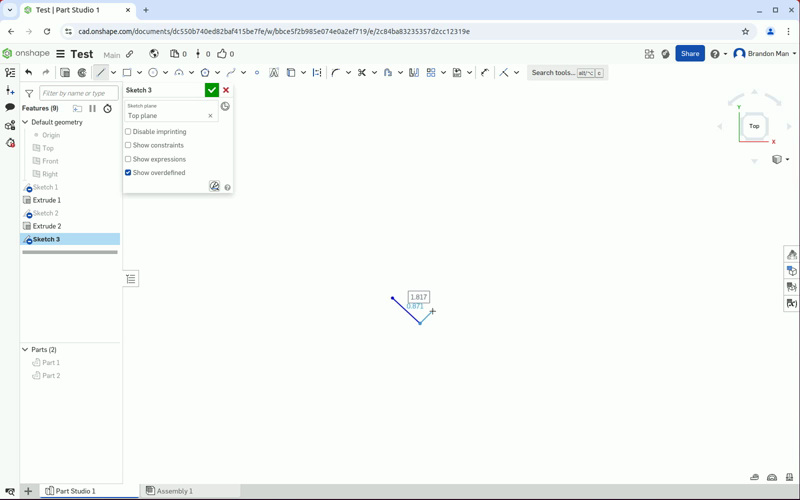
scroll(6)
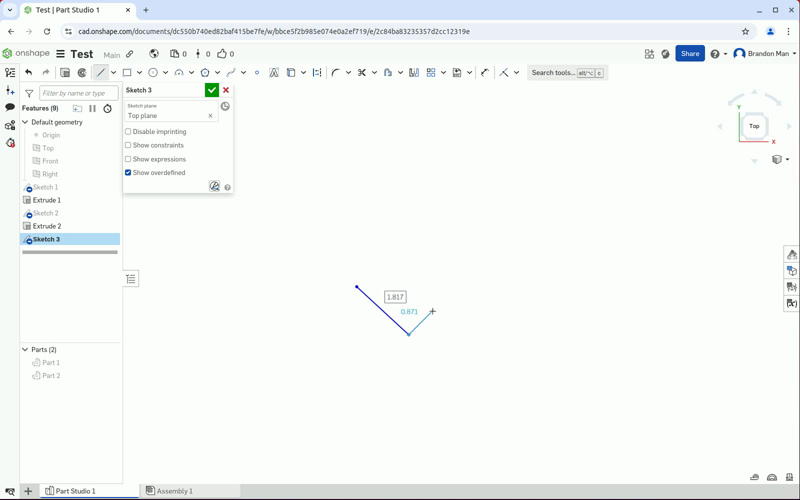
scroll(6)
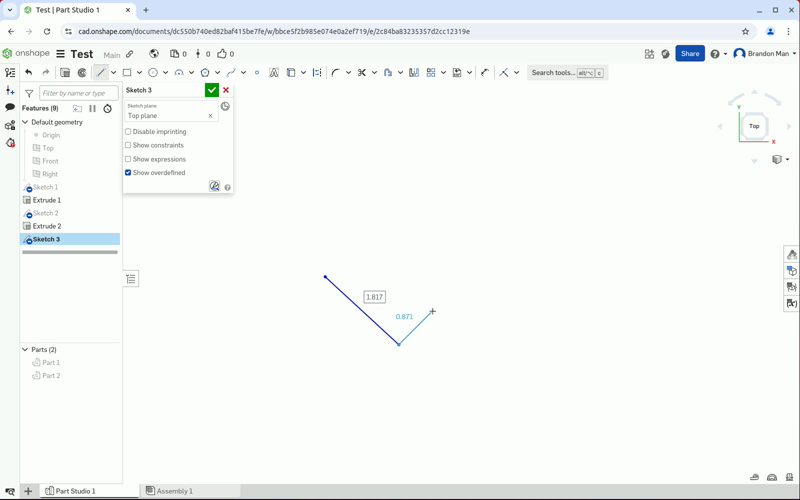
click(432, 310)
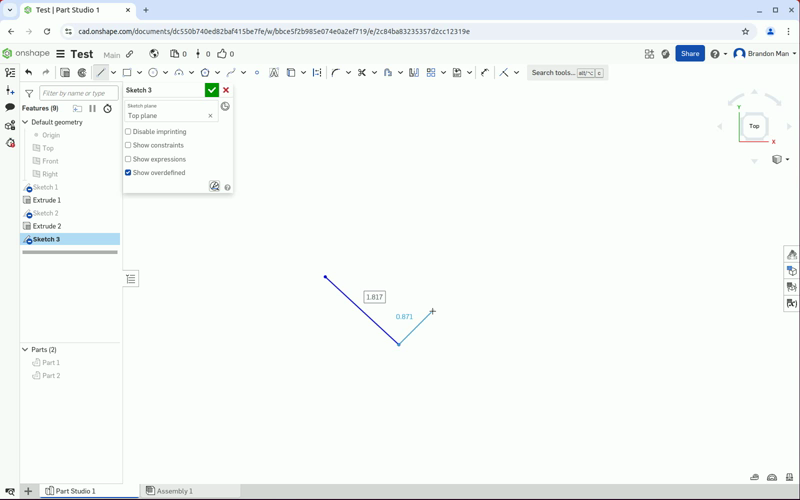
scroll(-6)
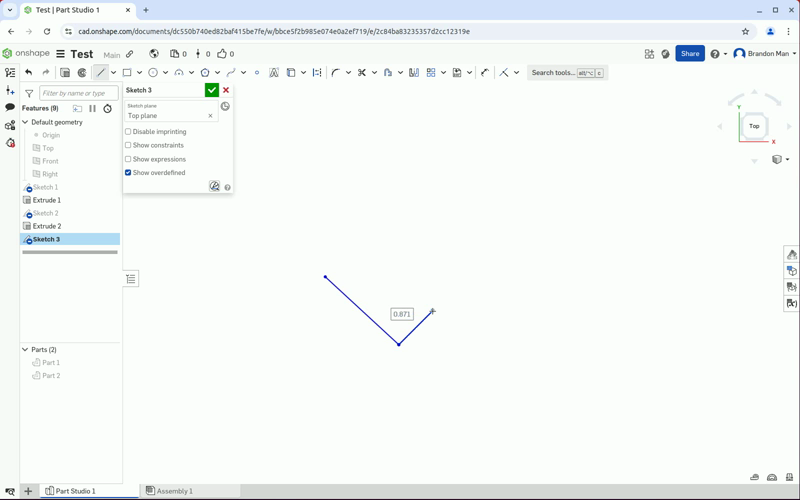
scroll(-6)
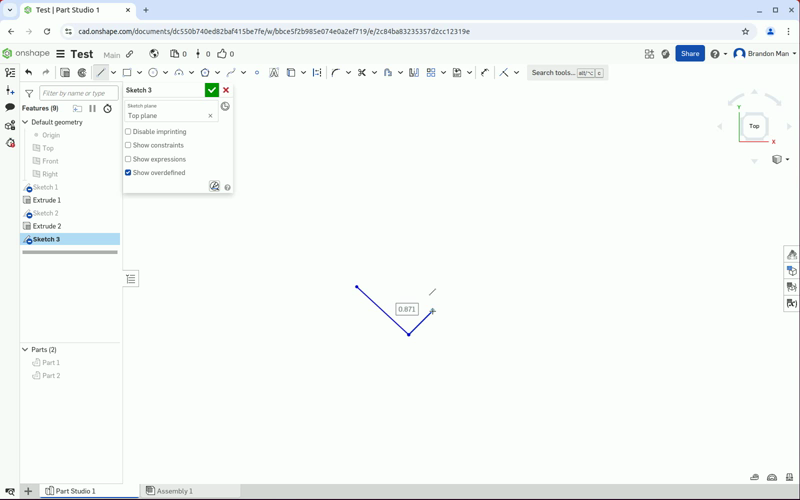
scroll(-6)
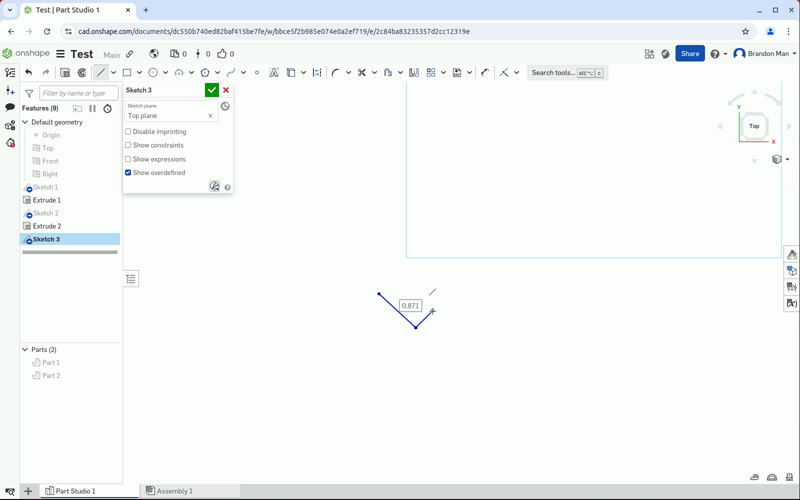
scroll(-6)
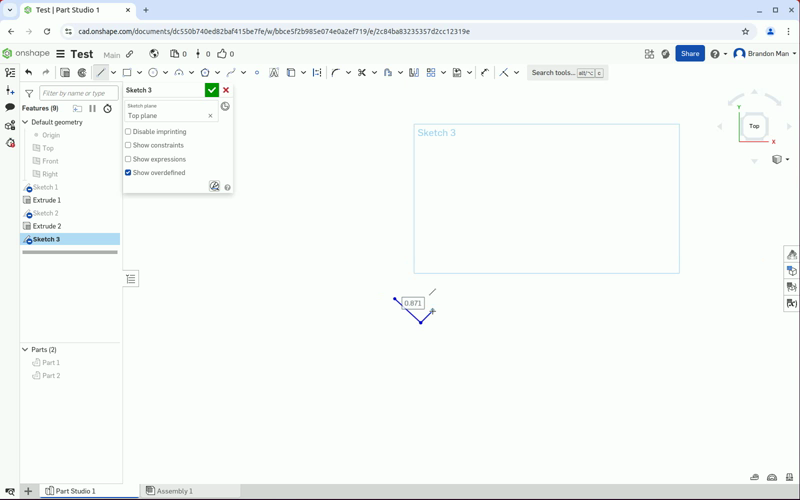
scroll(-6)
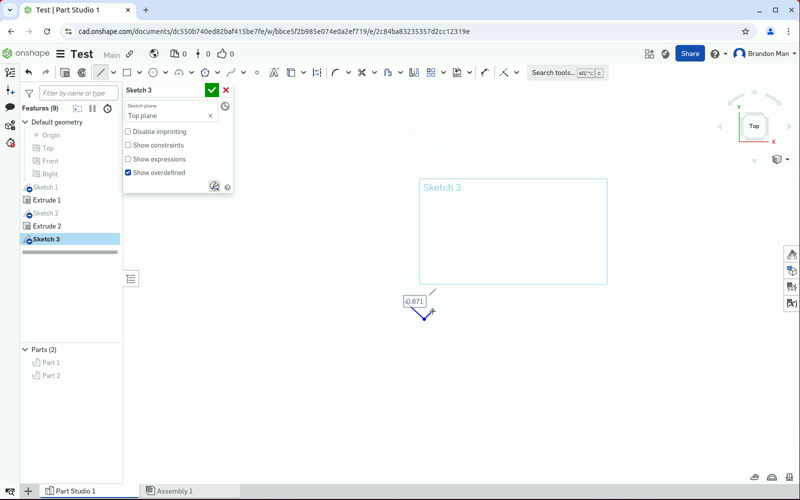
scroll(-6)
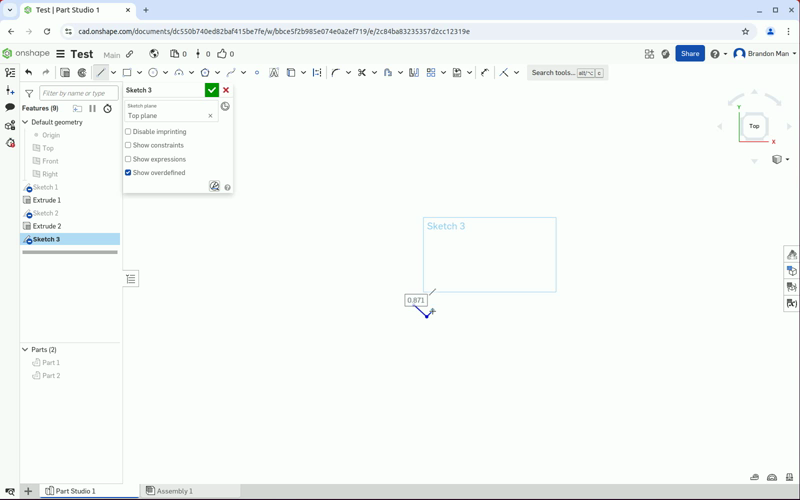
scroll(-6)
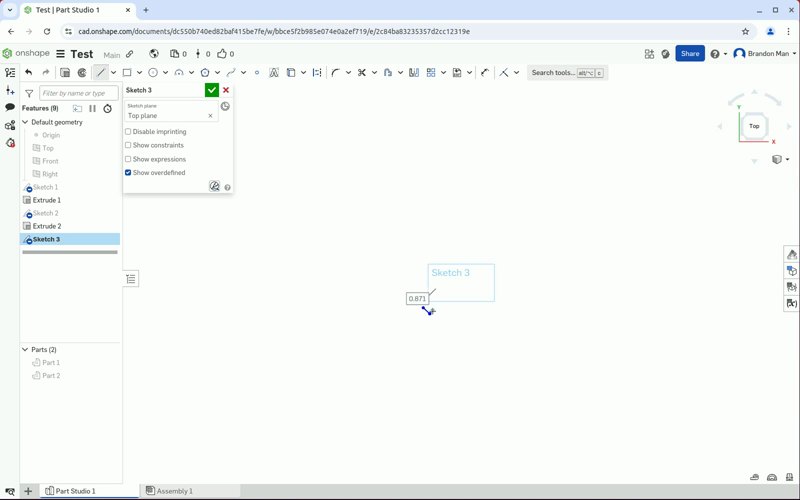
key_up(shift)
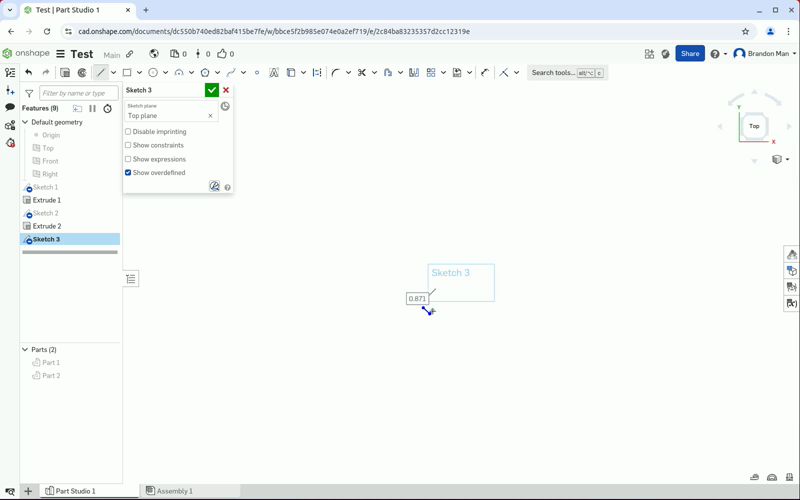
key_down(shift)
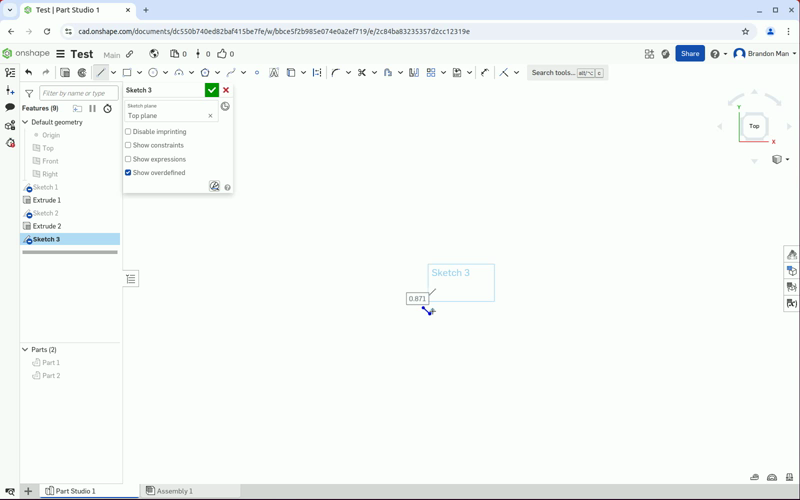
mouse_move(462, 310)
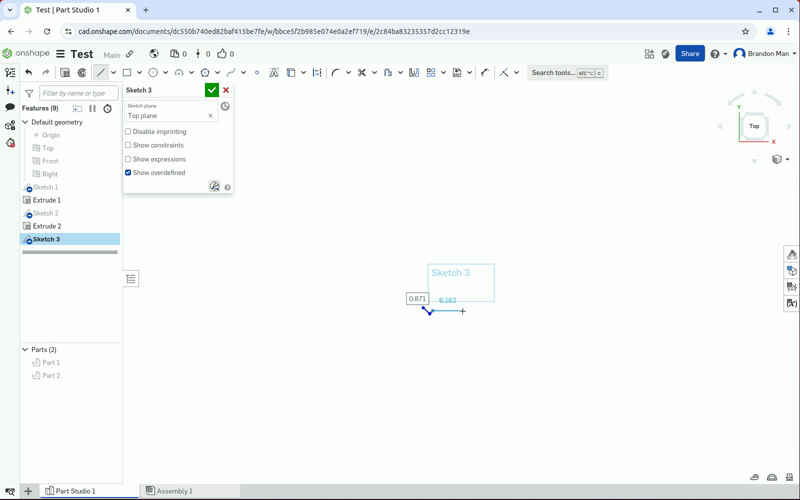
mouse_move(426, 304)
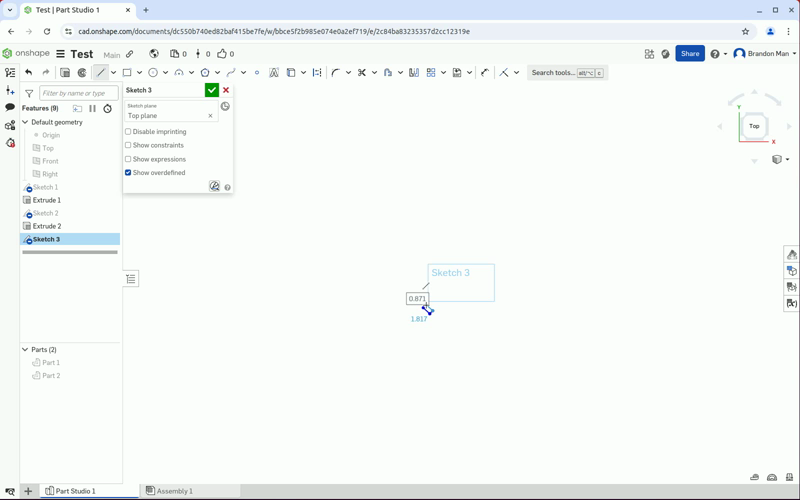
scroll(6)
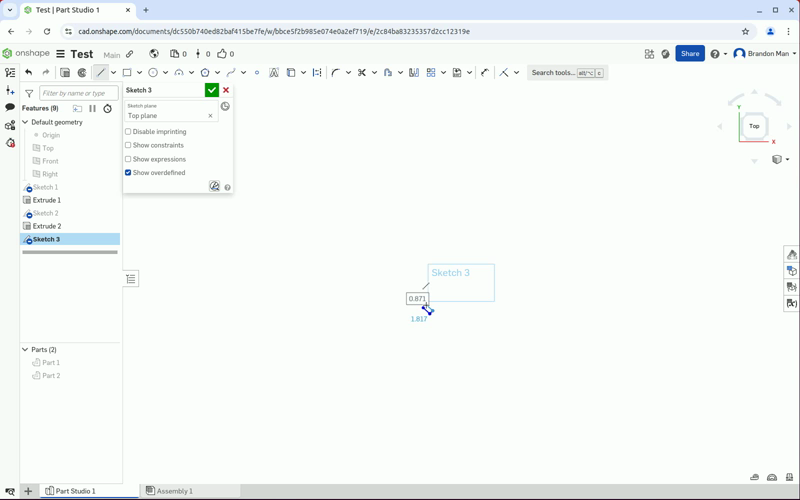
scroll(6)
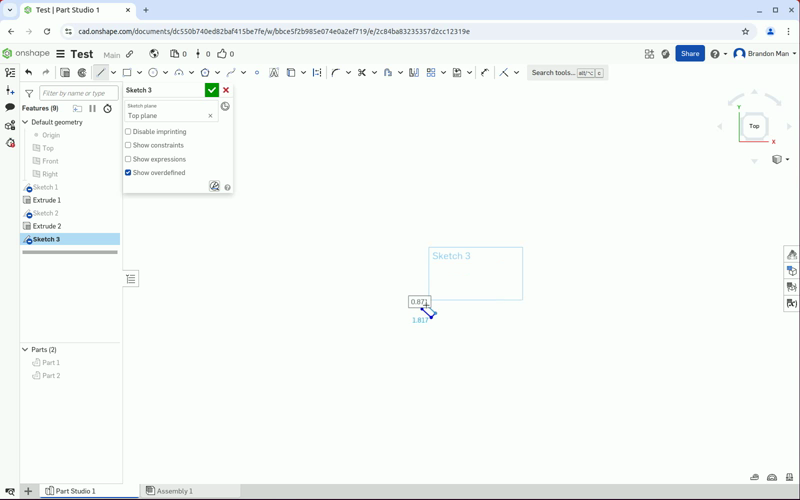
scroll(6)
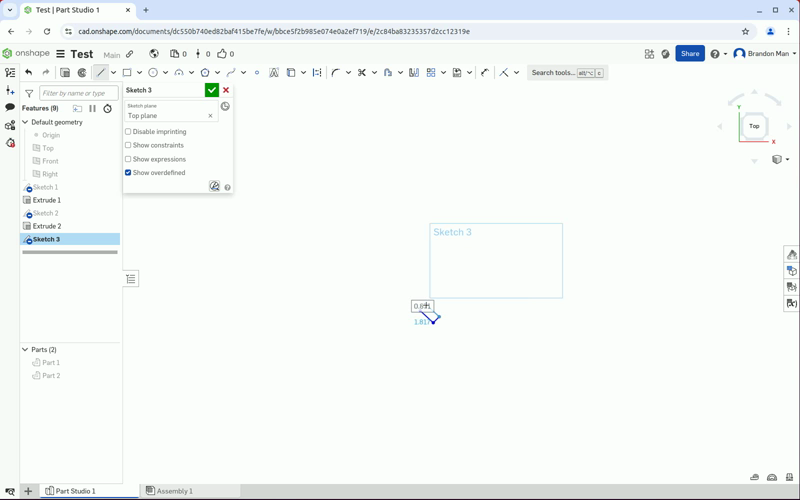
scroll(6)
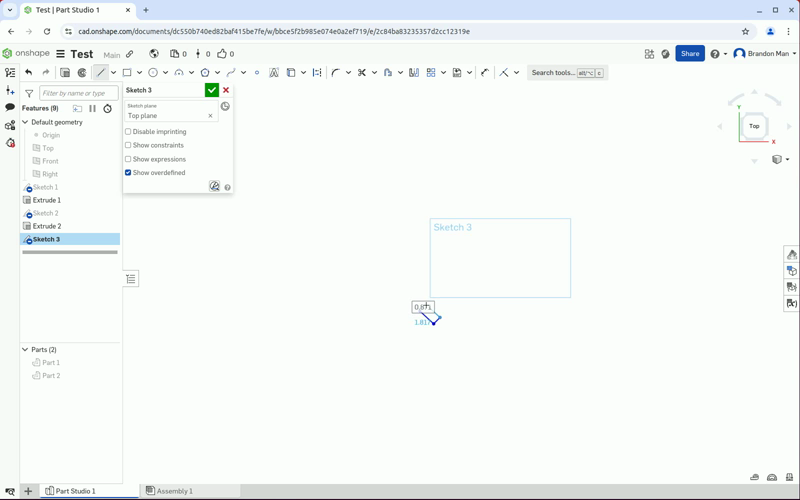
scroll(6)
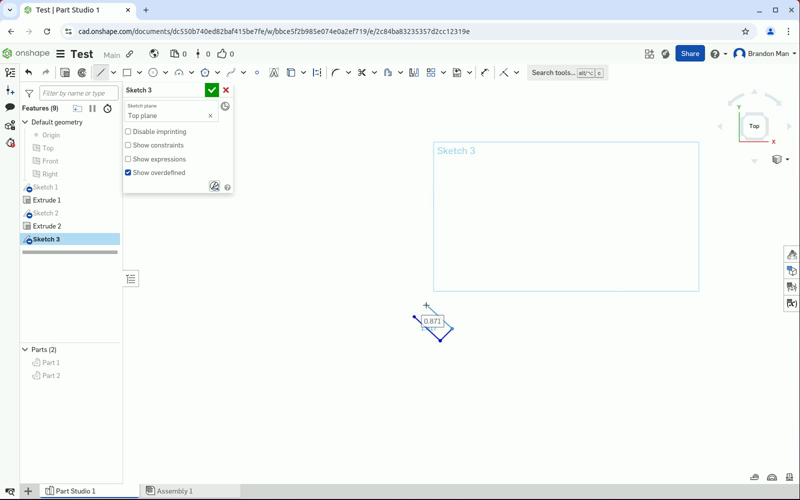
scroll(6)
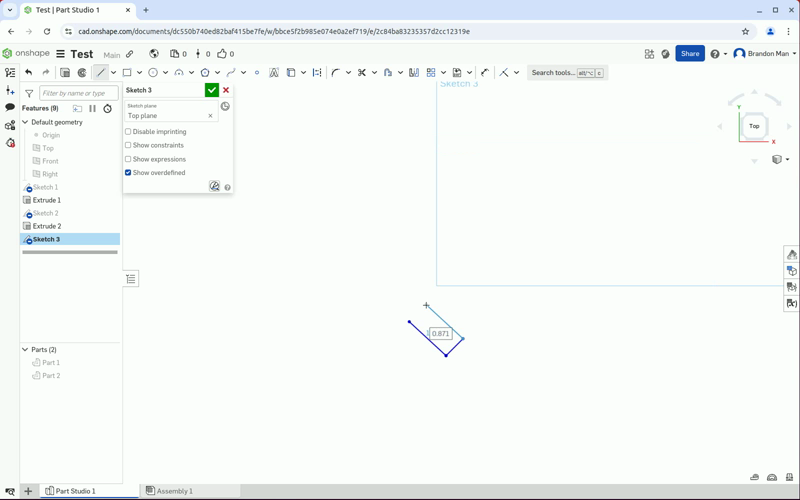
scroll(6)
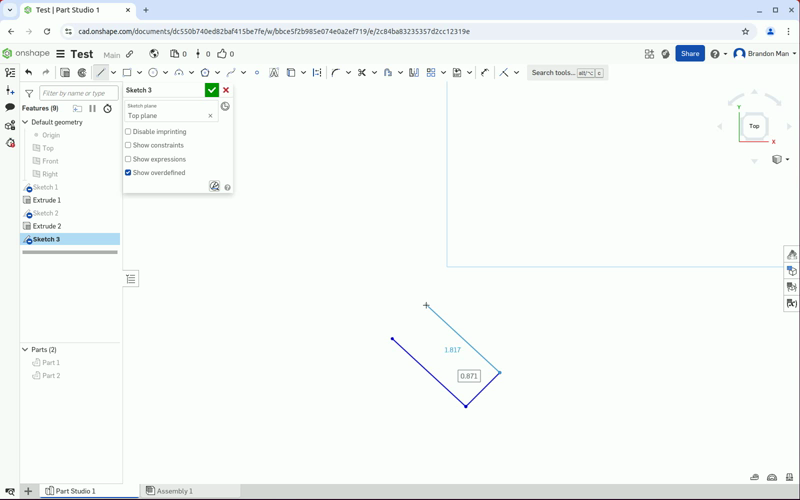
click(426, 304)
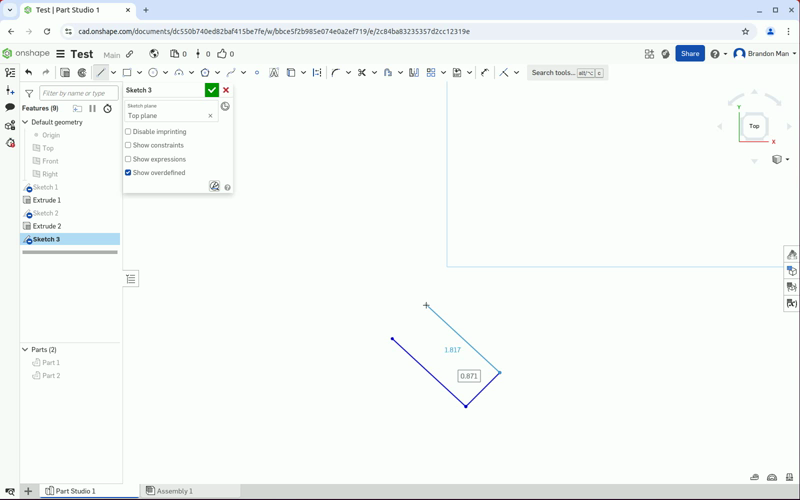
scroll(-6)
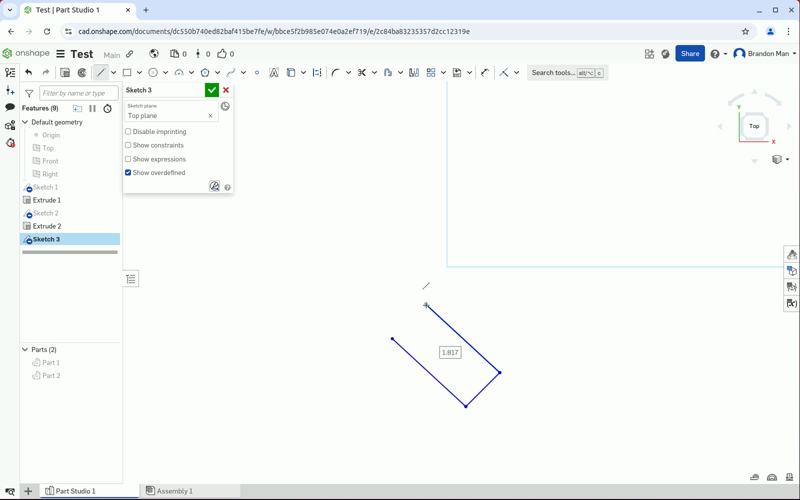
scroll(-6)
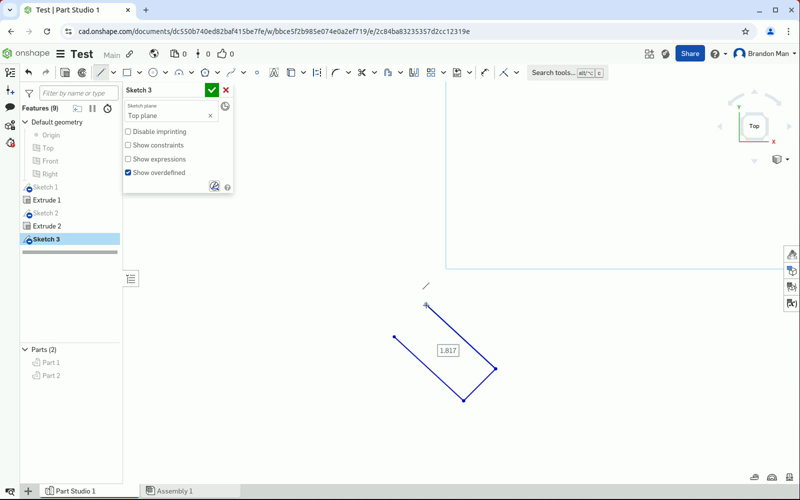
scroll(-6)
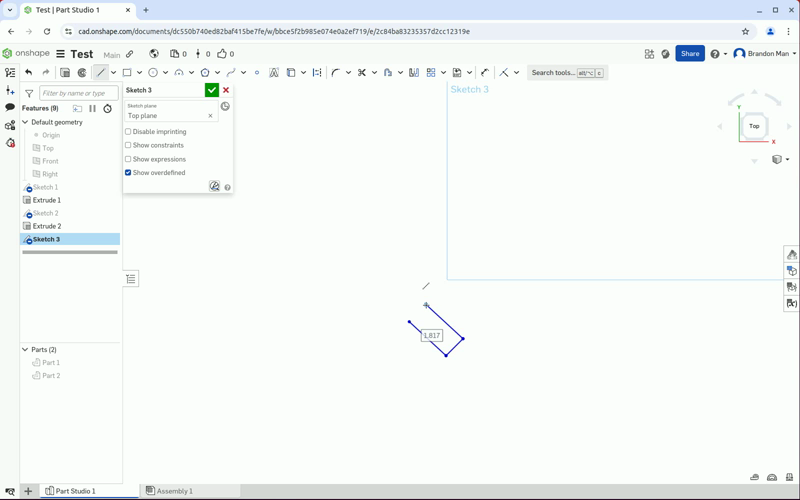
scroll(-6)
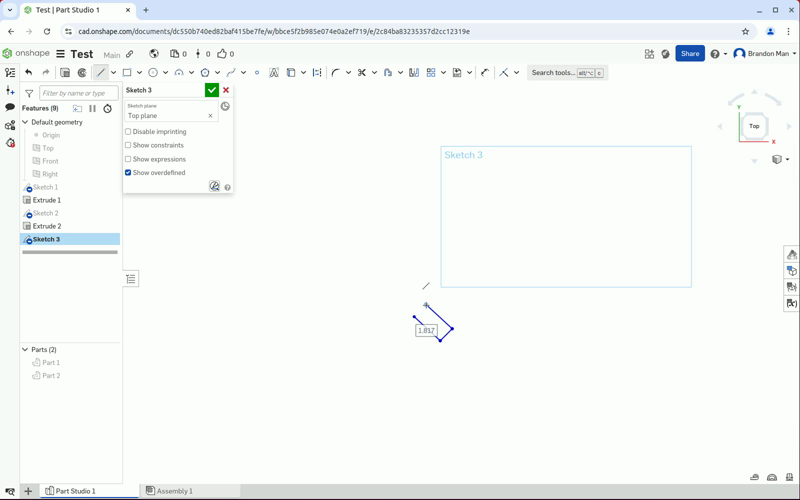
scroll(-6)
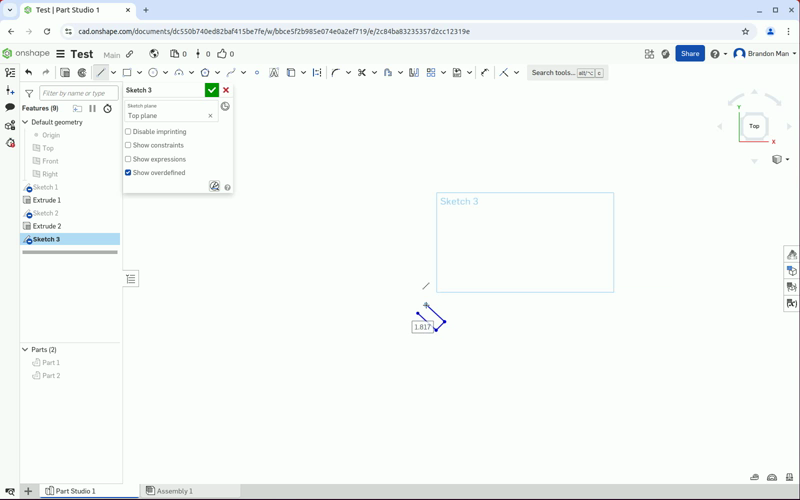
scroll(-6)
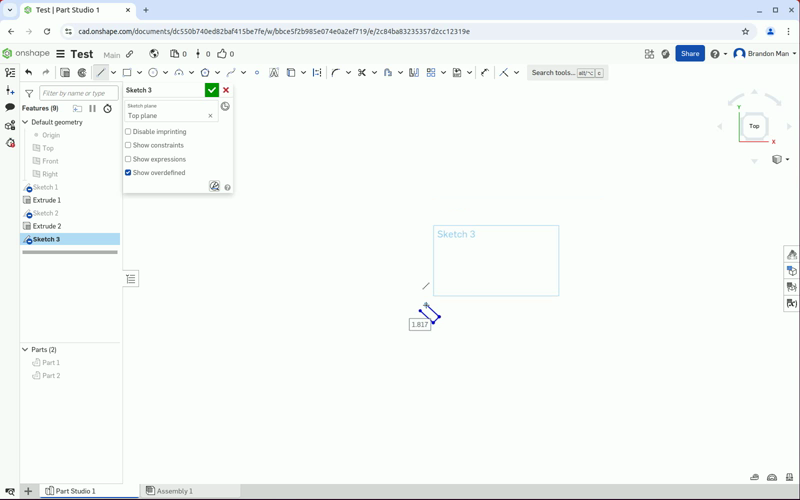
scroll(-6)
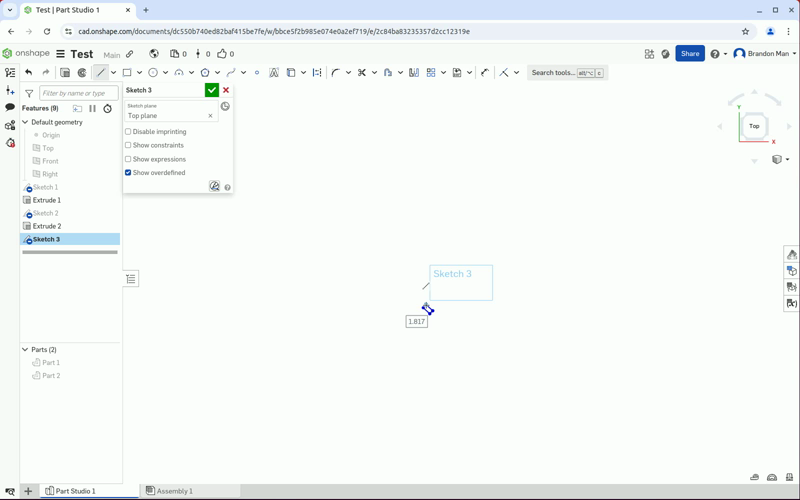
key_up(shift)
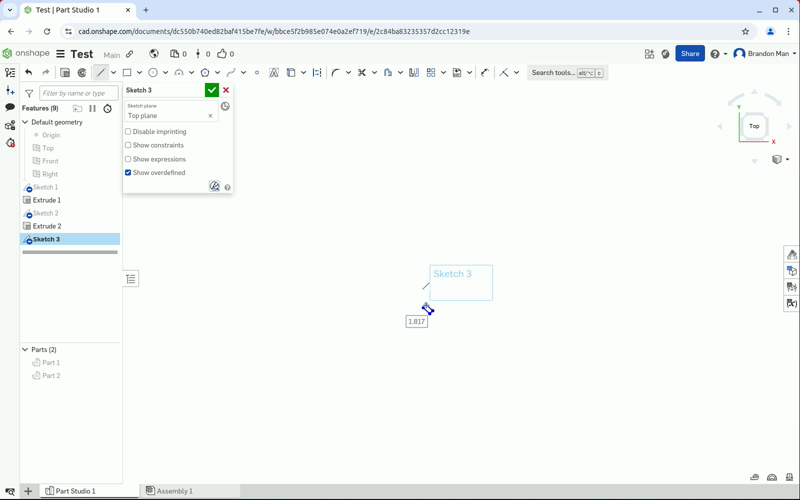
mouse_move(456, 304)
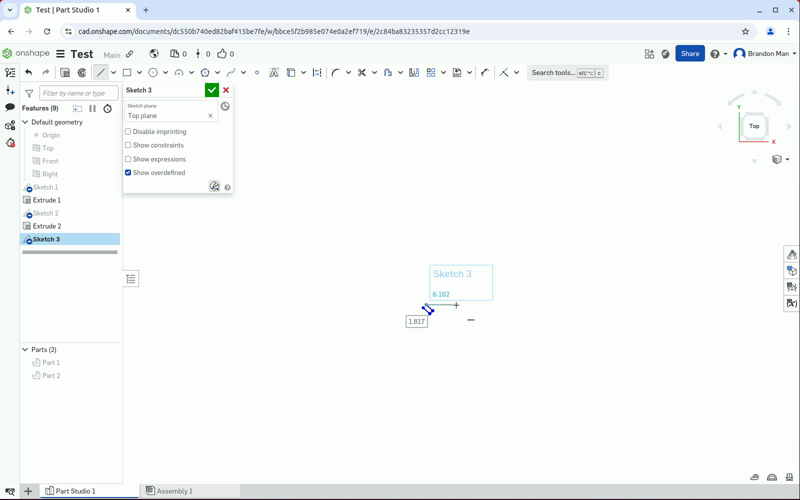
key_down(shift)
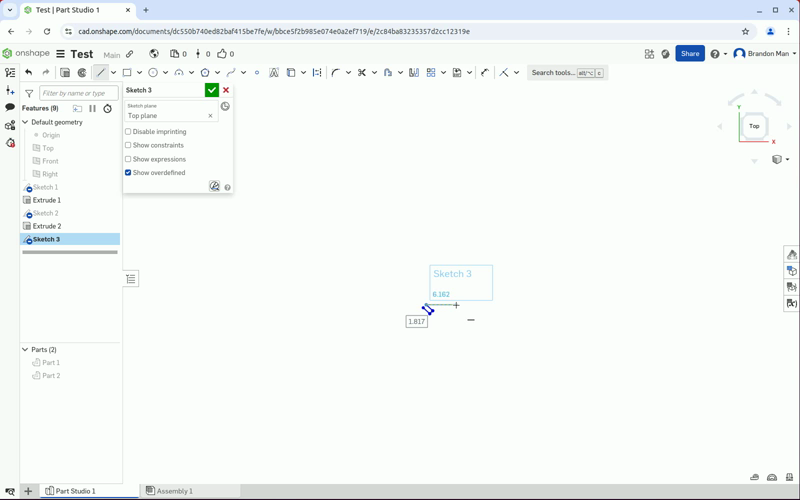
mouse_move(423, 307)
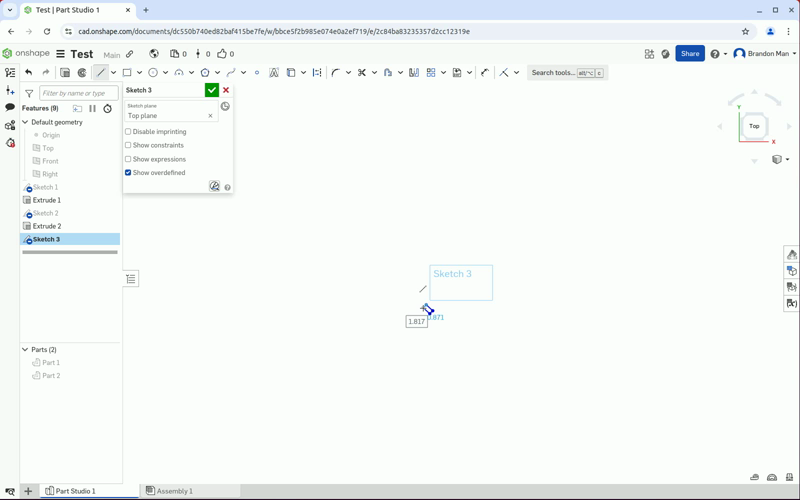
scroll(6)
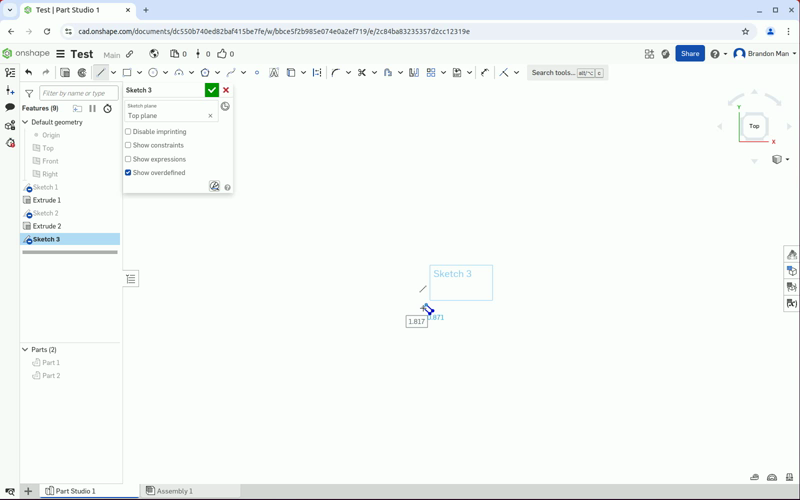
scroll(6)
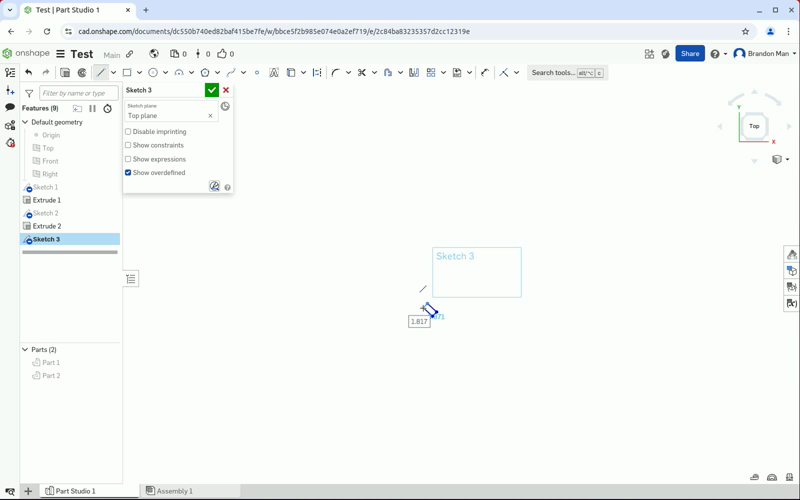
scroll(6)
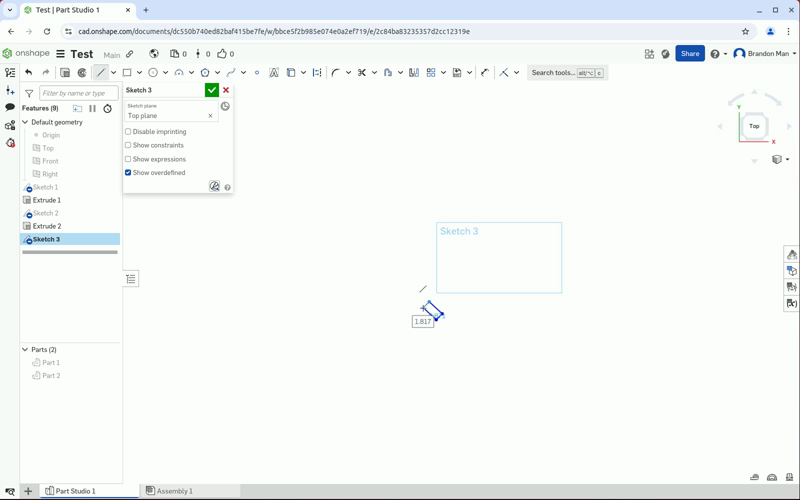
scroll(6)
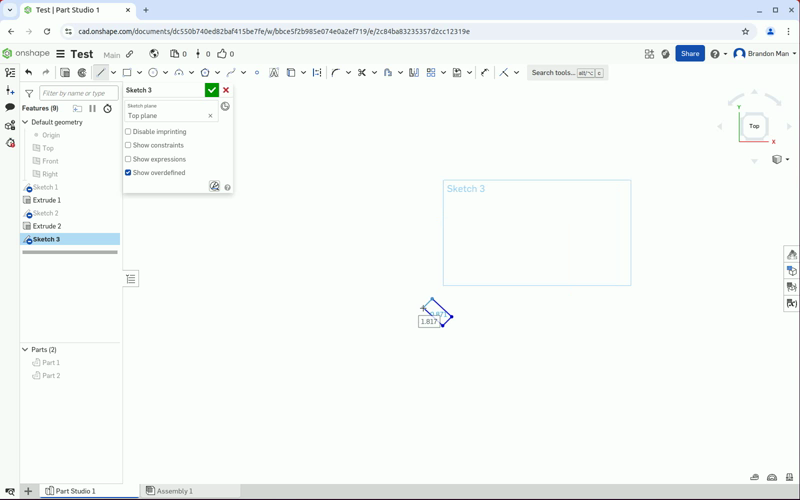
scroll(6)
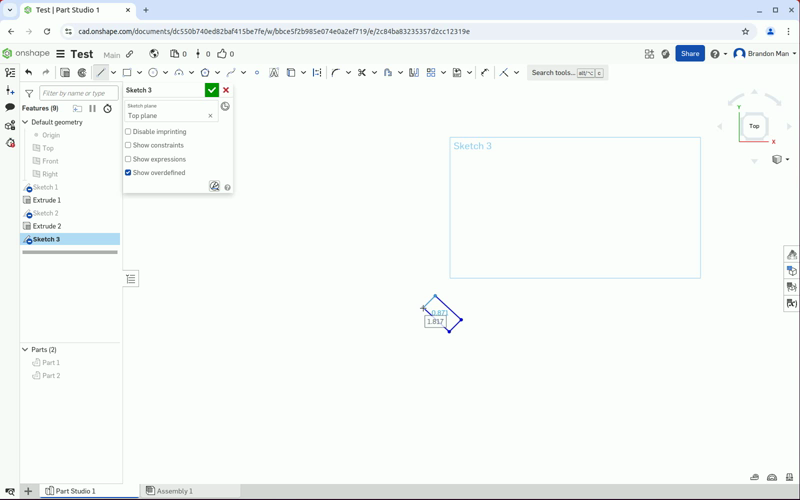
scroll(6)
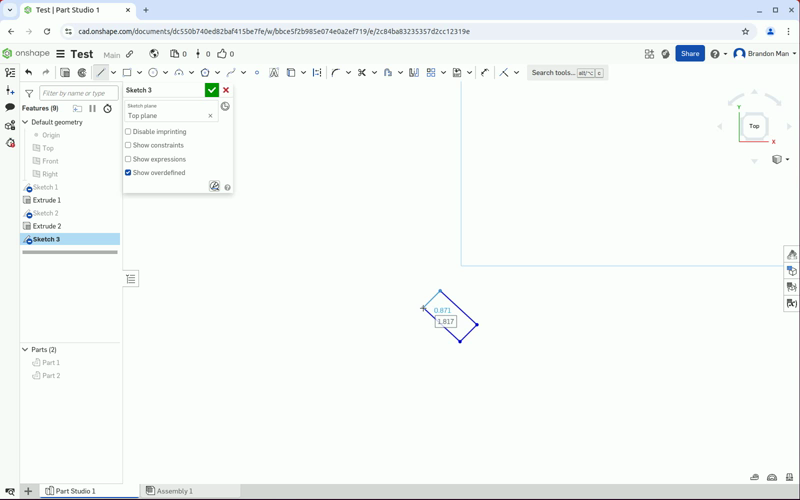
scroll(6)
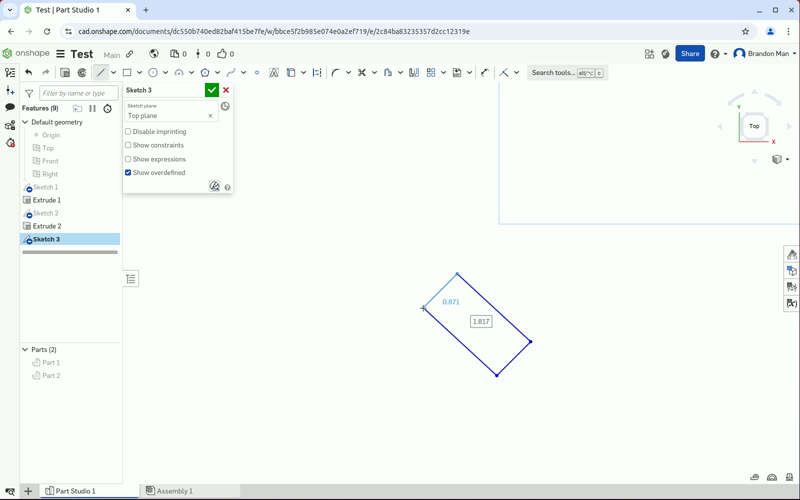
key_up(shift)
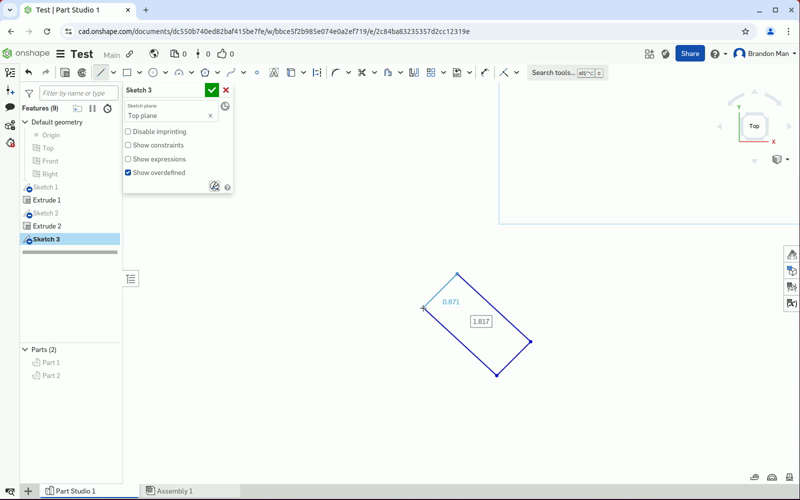
click(423, 307)
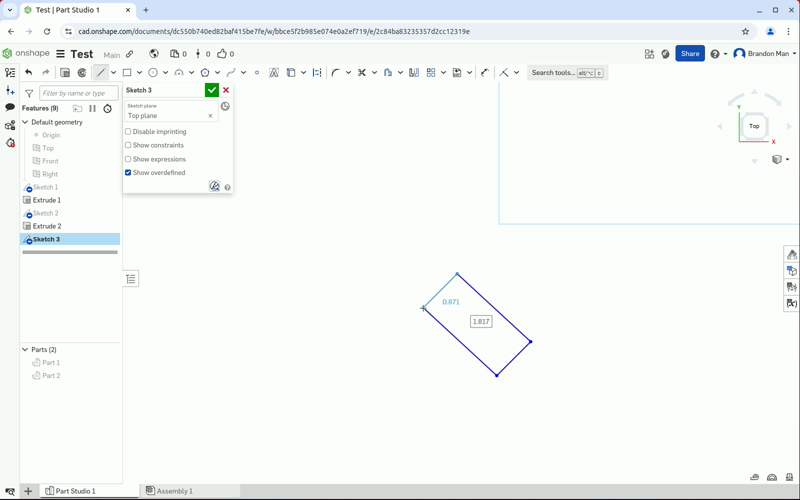
scroll(-6)
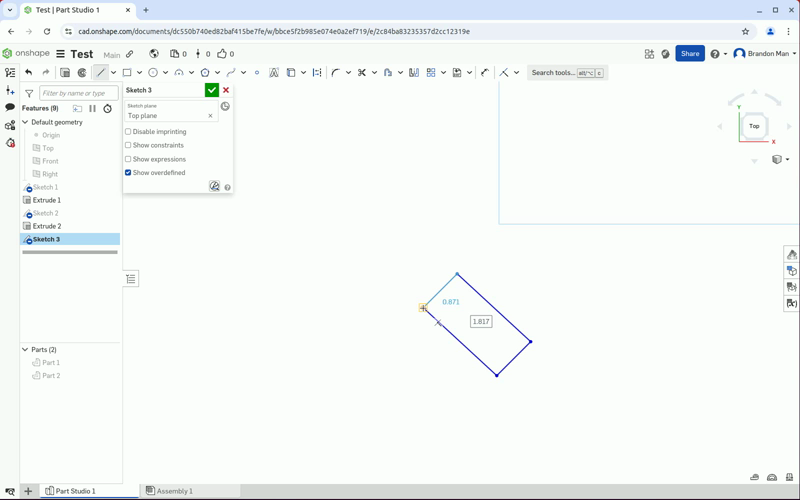
scroll(-6)
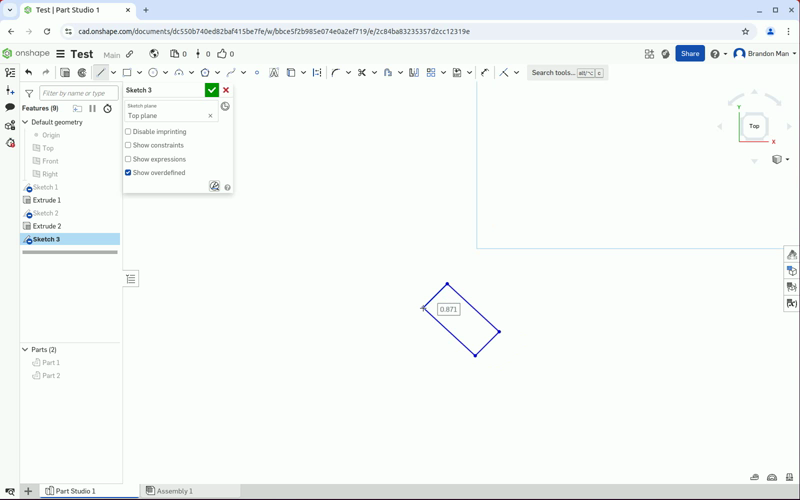
scroll(-6)
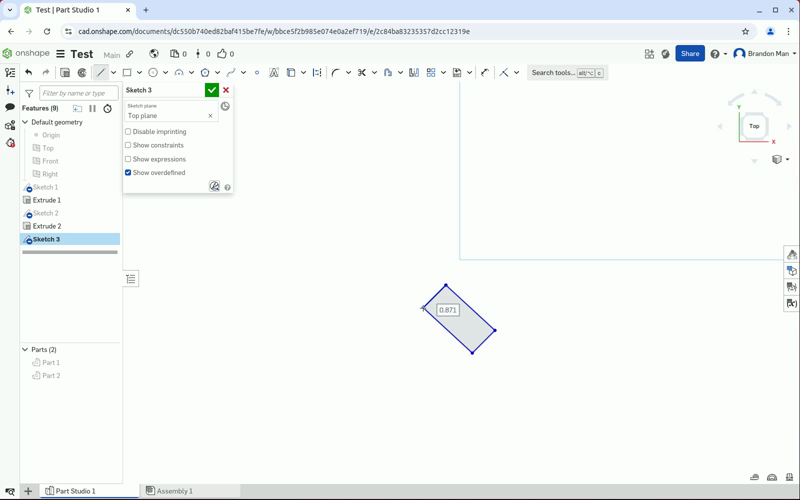
scroll(-6)
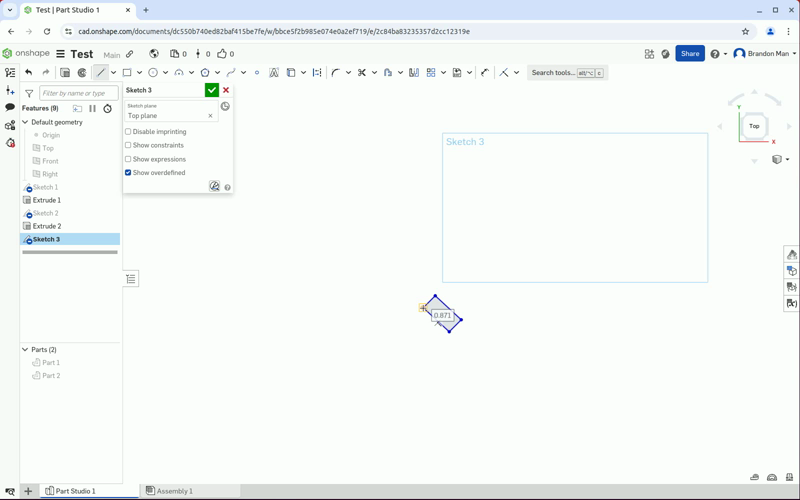
scroll(-6)
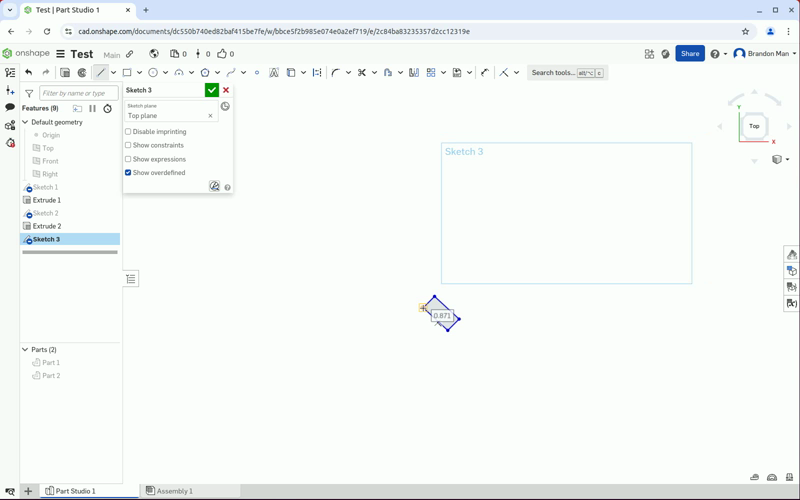
scroll(-6)
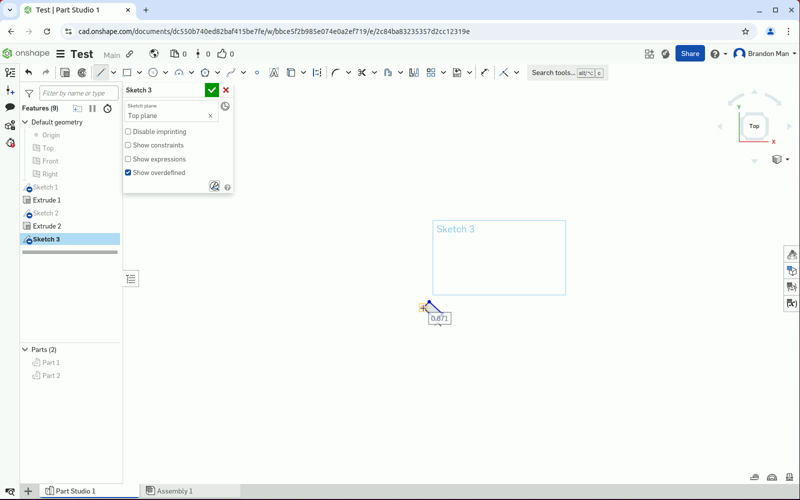
scroll(-6)
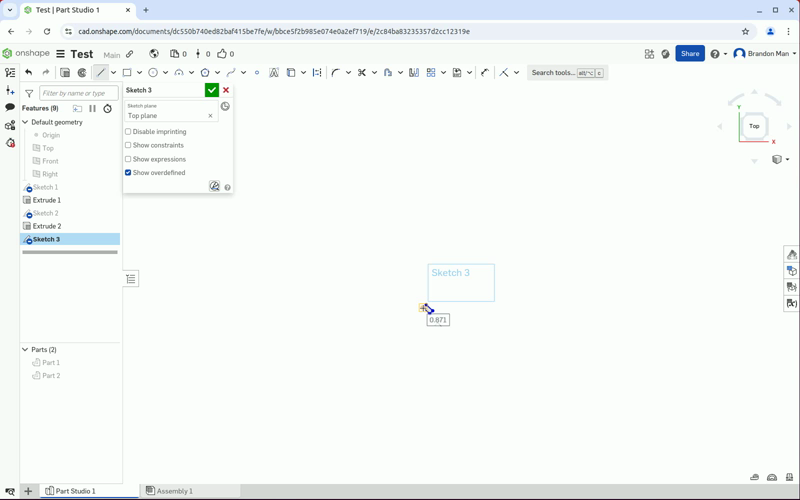
key(esc)
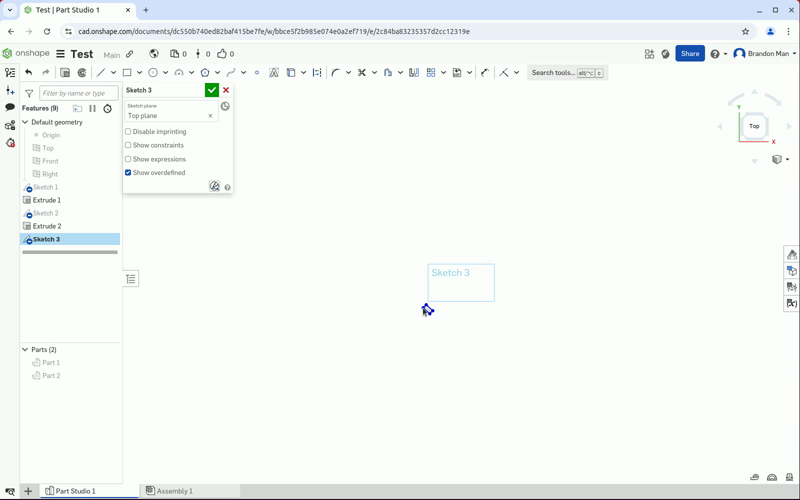
mouse_move(429, 310)
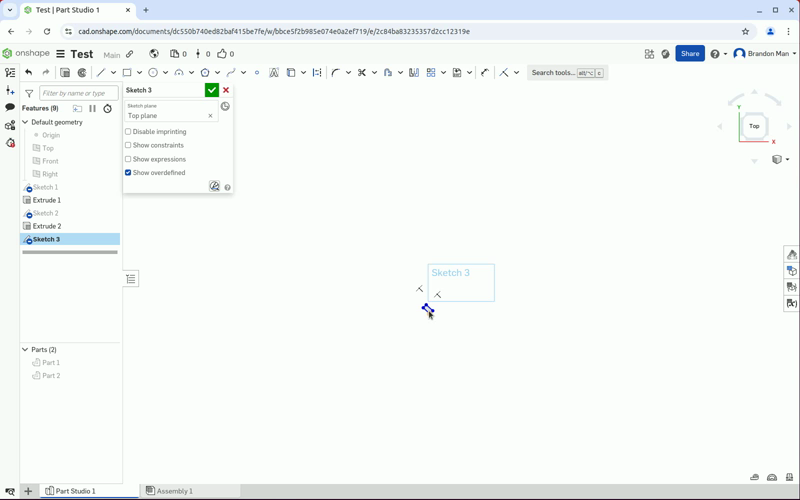
scroll(6)
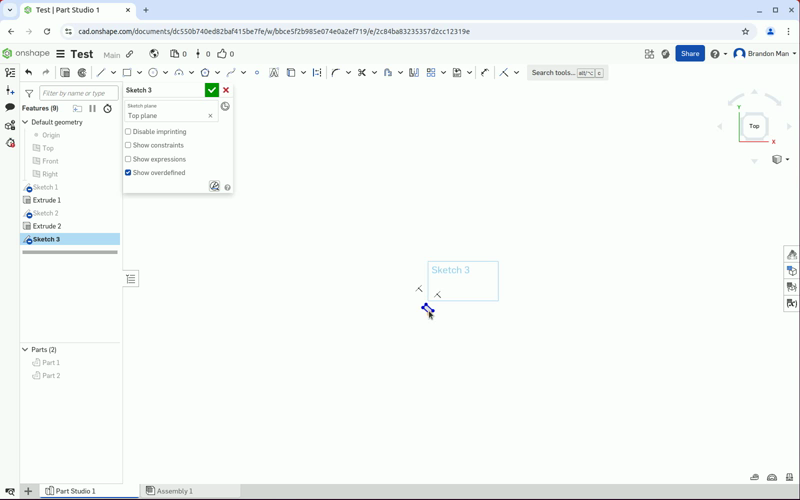
scroll(6)
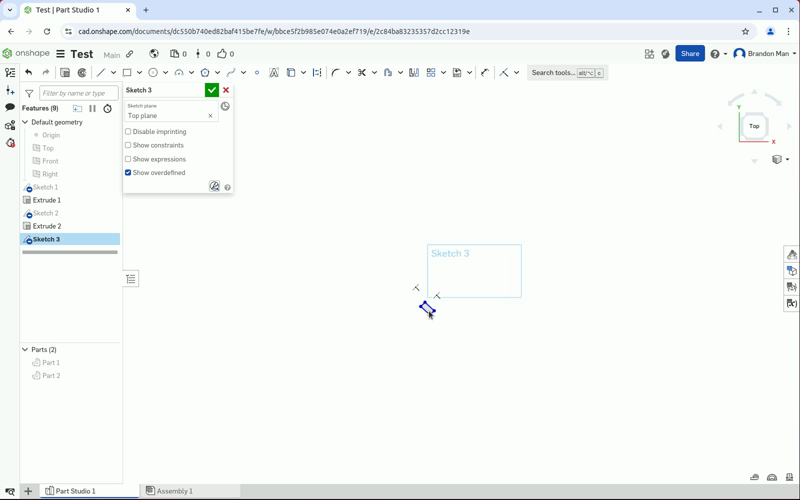
scroll(6)
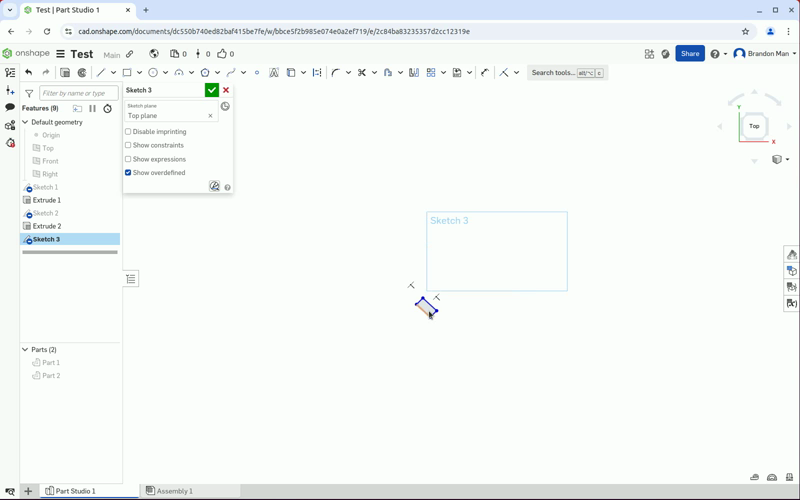
scroll(6)
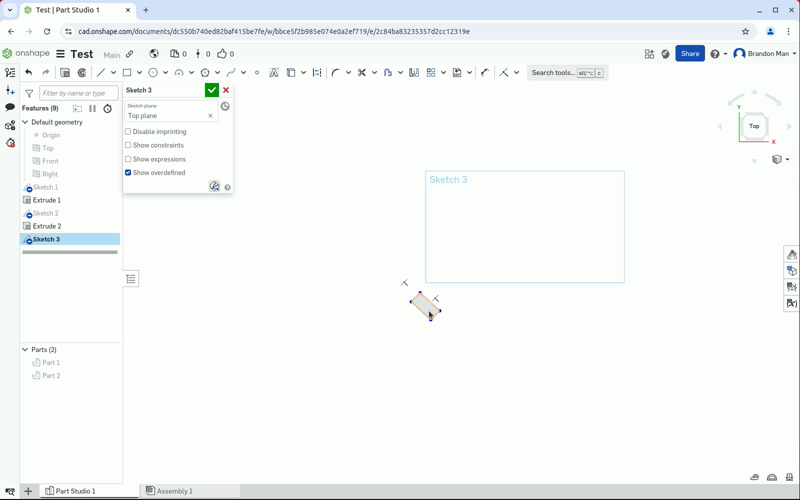
scroll(6)
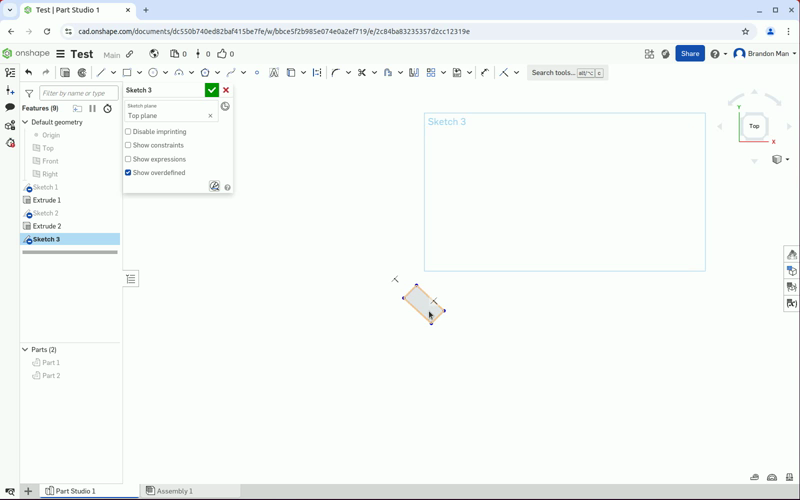
scroll(6)
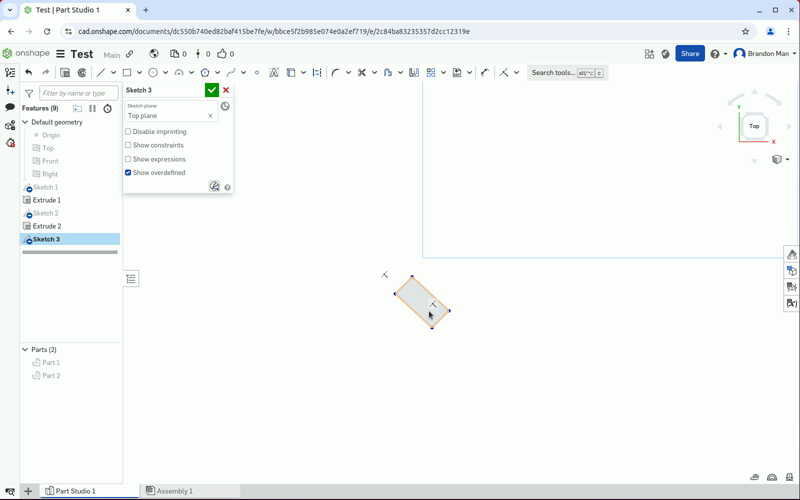
scroll(6)
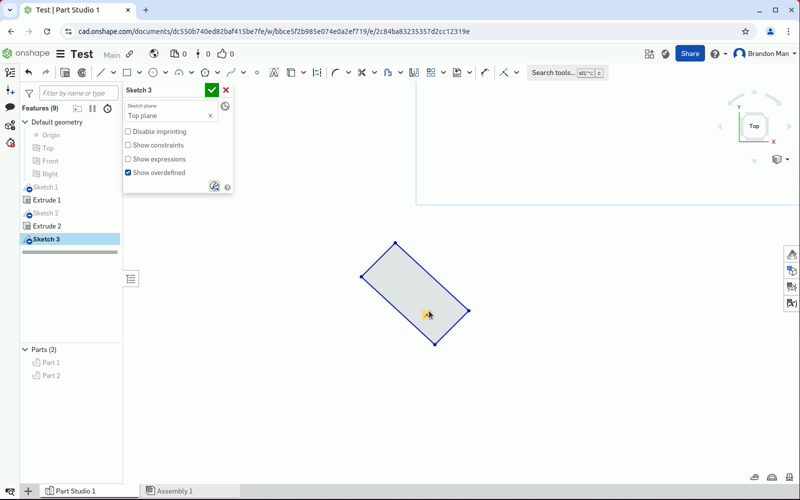
click(429, 310)
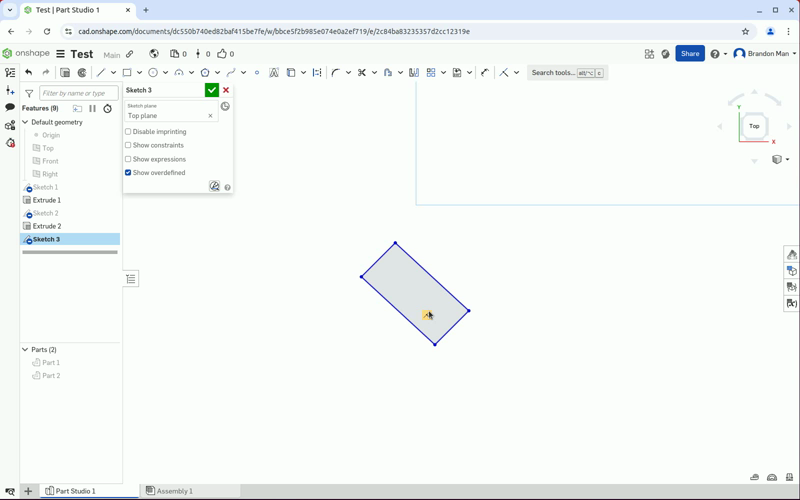
scroll(-6)
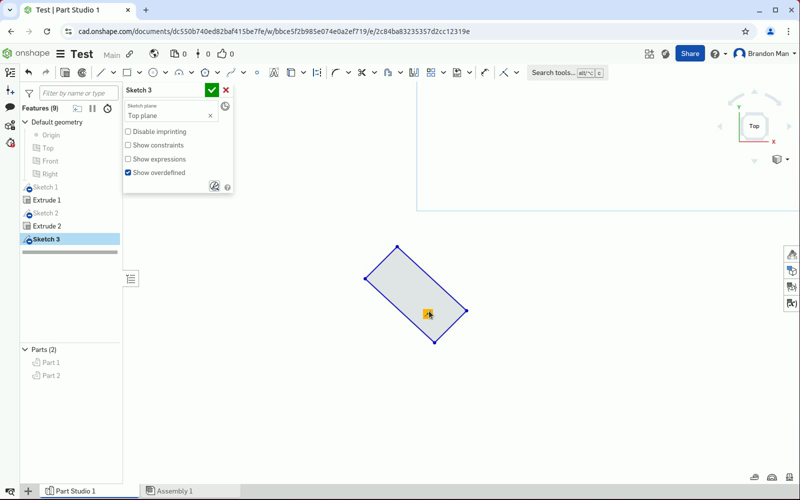
scroll(-6)
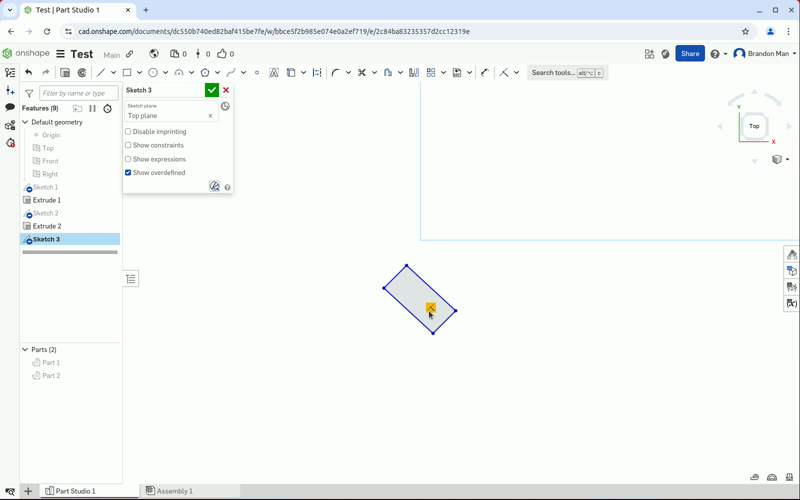
scroll(-6)
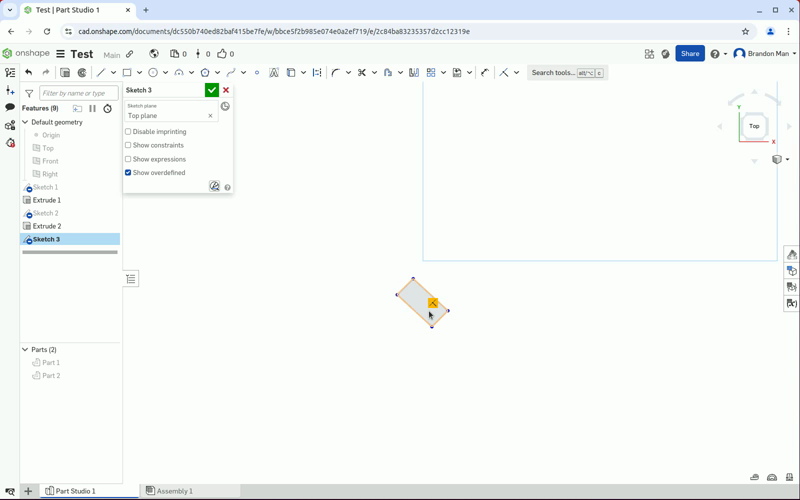
scroll(-6)
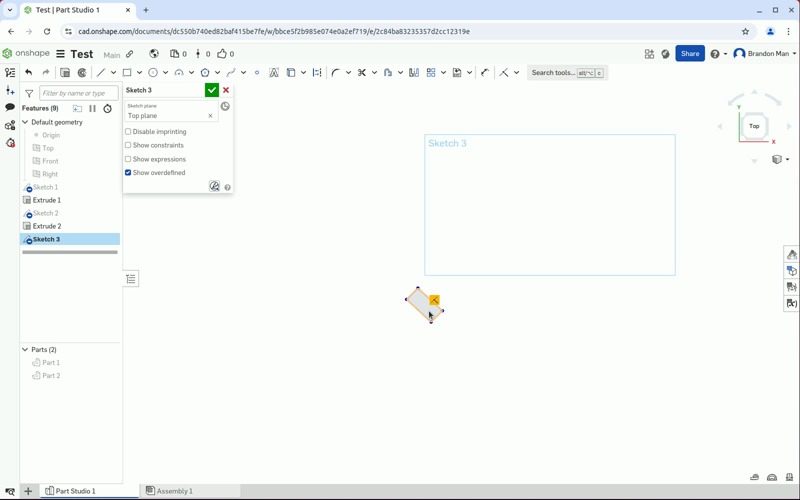
scroll(-6)
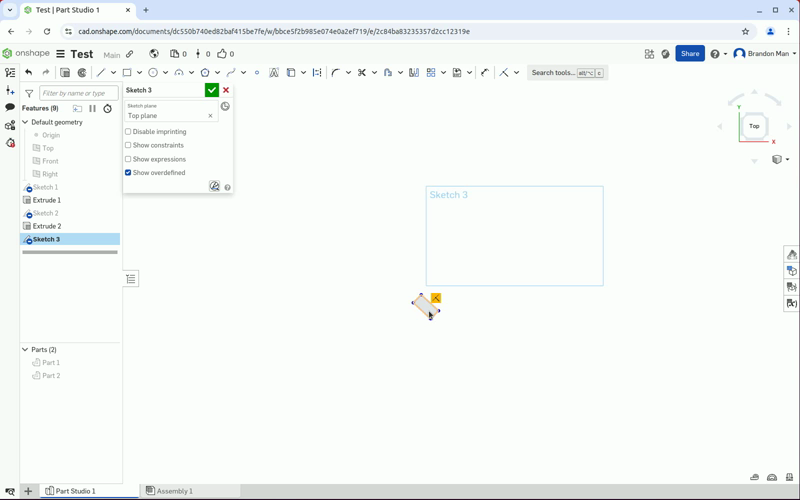
scroll(-6)
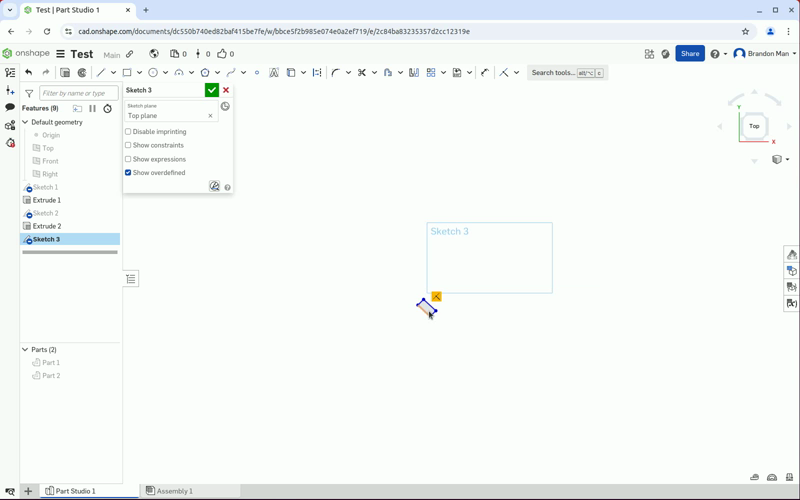
scroll(-6)
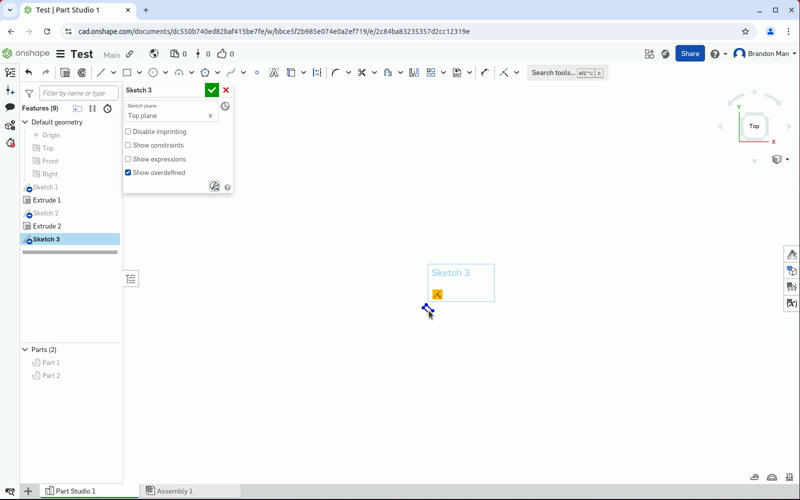
mouse_move(73, 352)
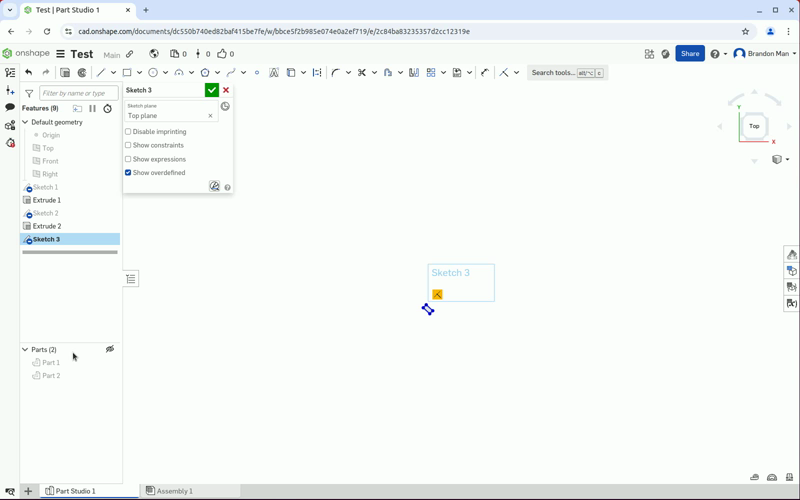
key(shift+y)
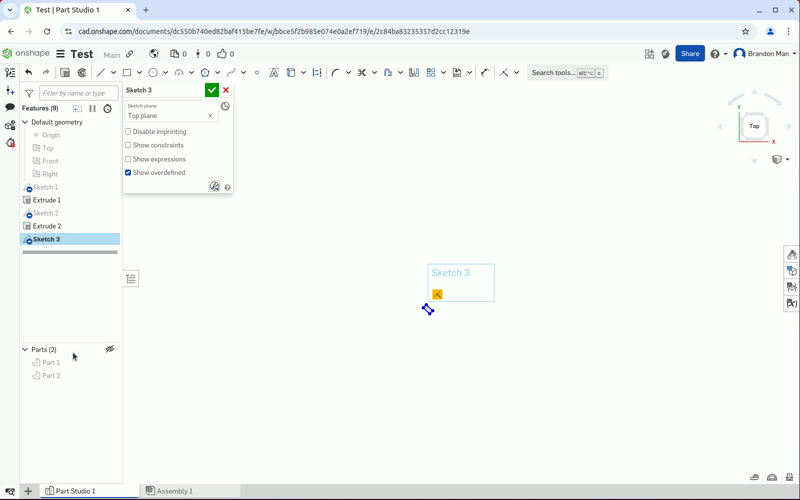
key(shift+e)
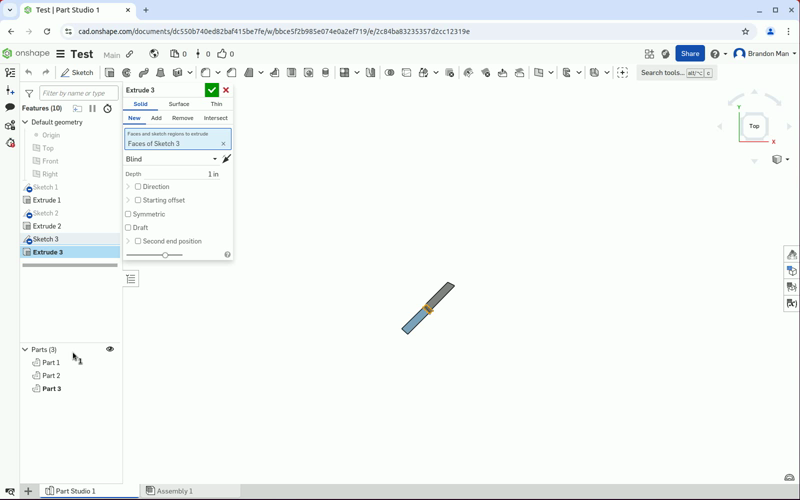
mouse_move(143, 106)
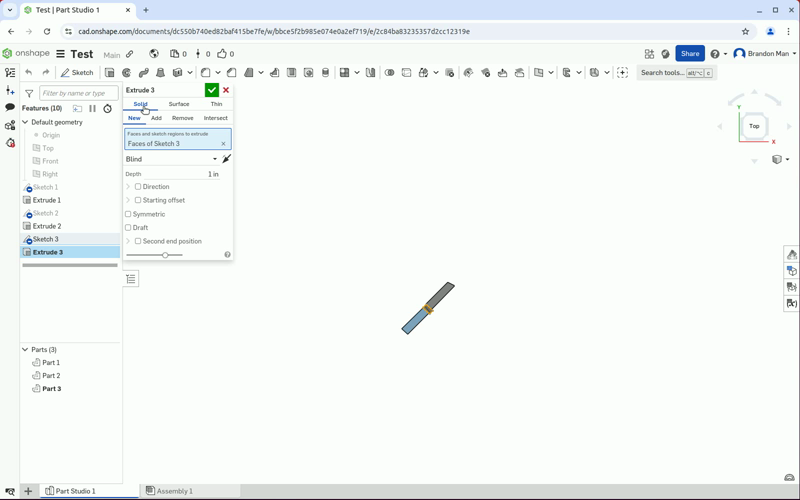
click(143, 106)
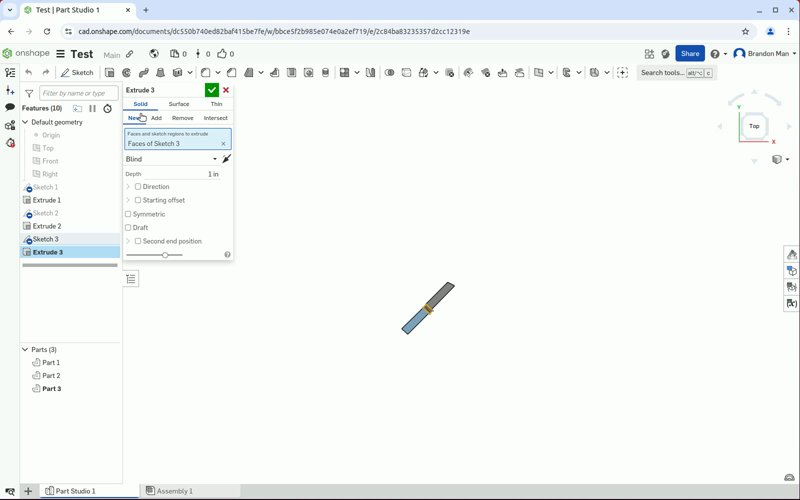
mouse_move(137, 120)
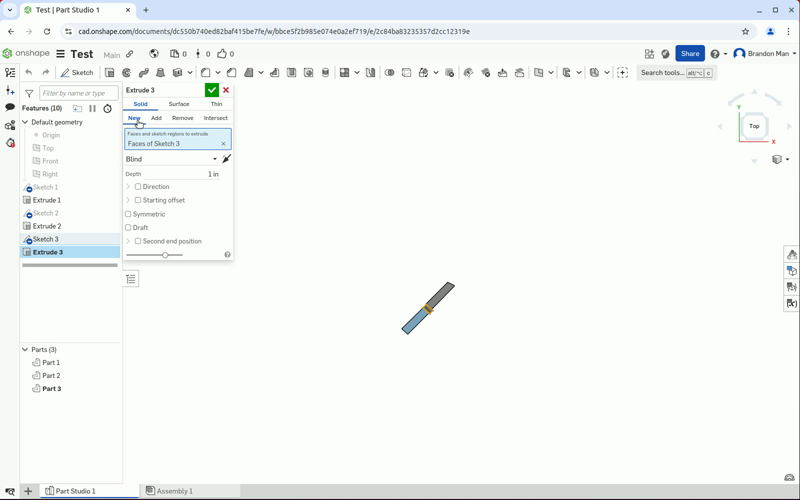
click(137, 120)
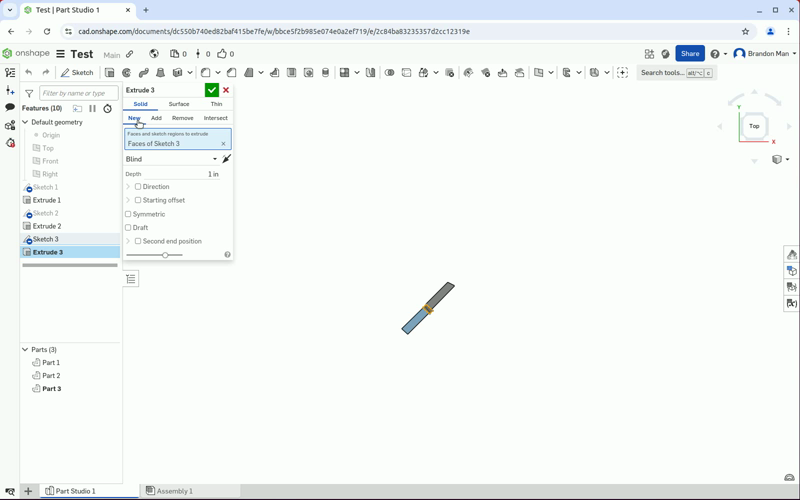
key(tab, 4)
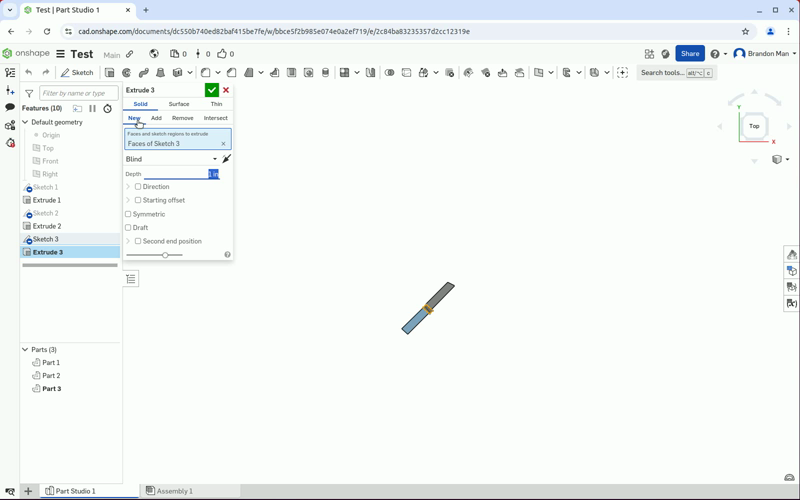
text(23.108)
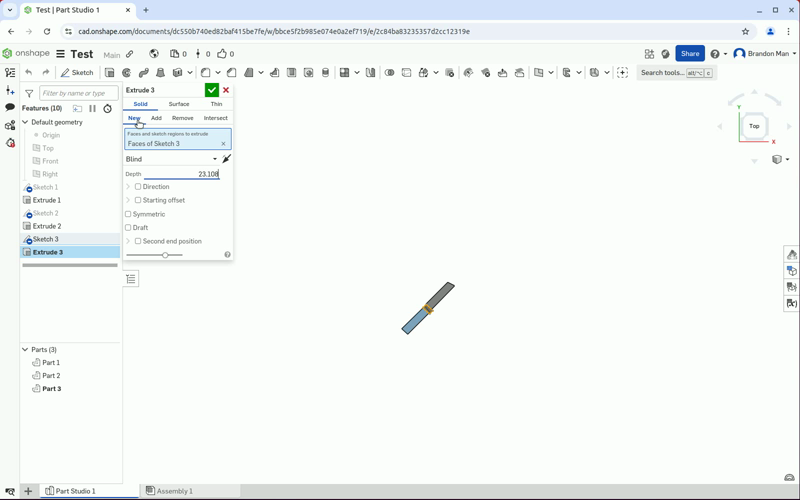
key(enter)
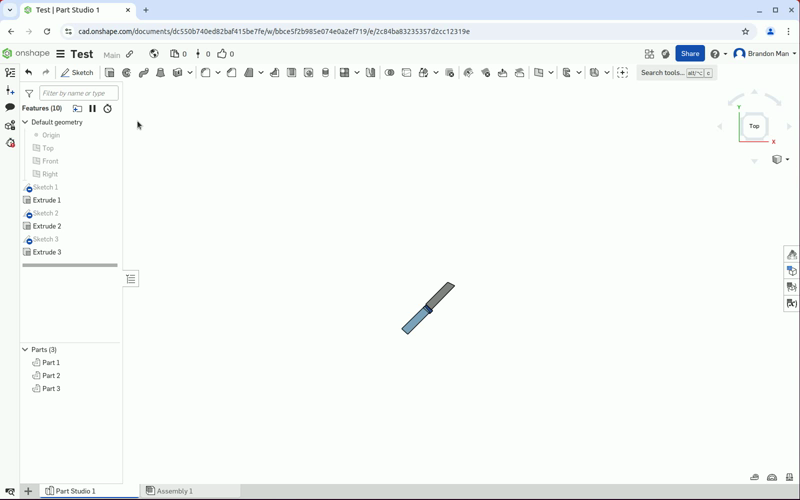
key(shift+h)
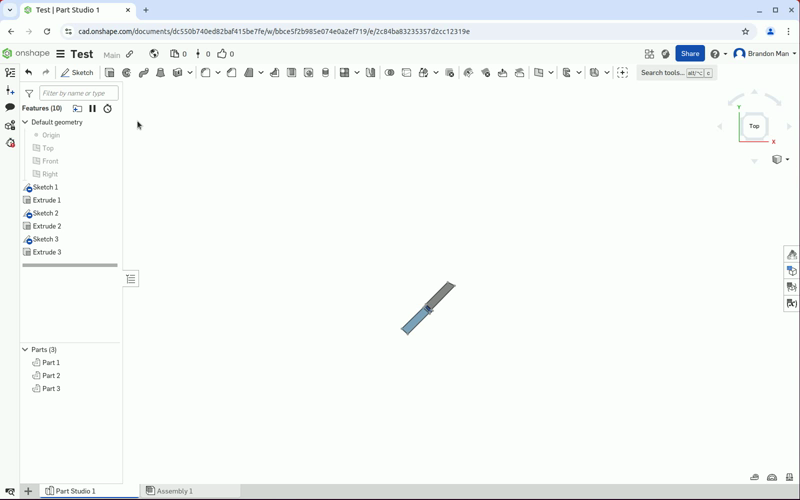
key(shift+h)
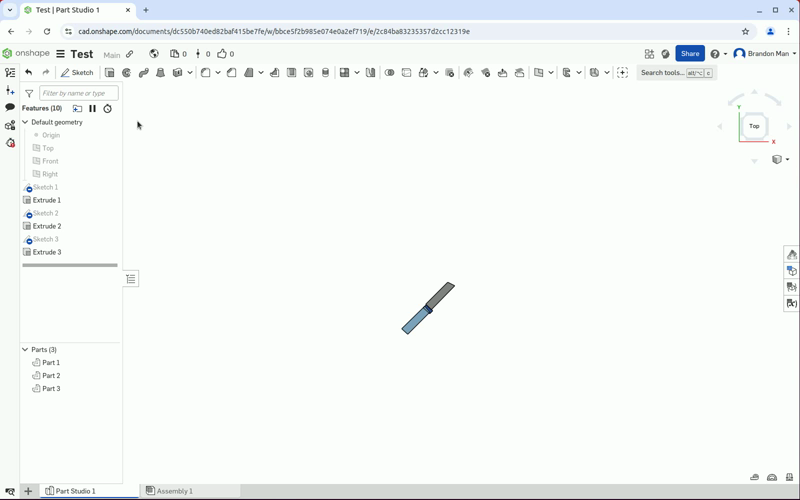
mouse_move(73, 189)
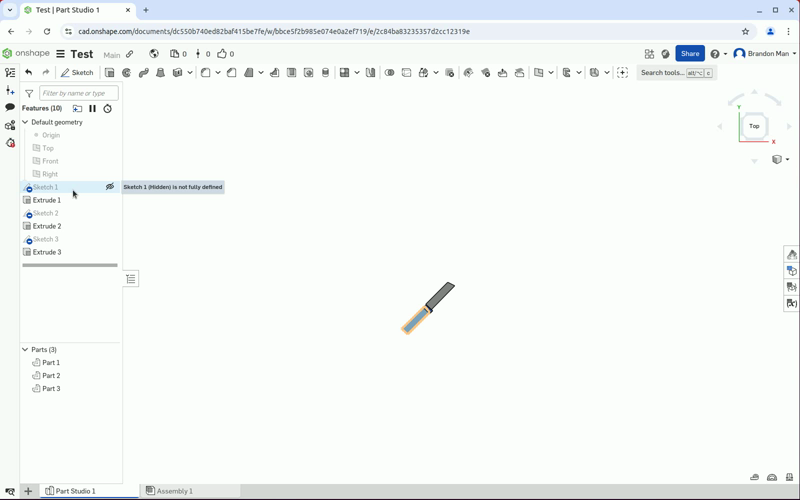
click(73, 189)
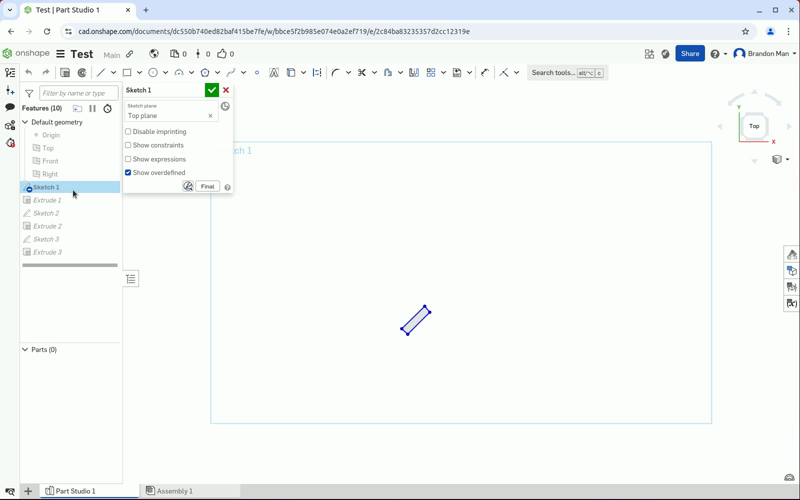
mouse_move(229, 92)
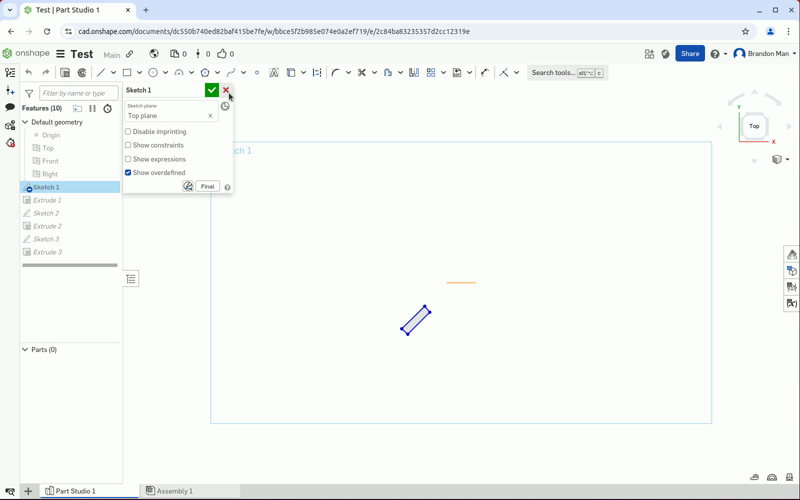
click(229, 92)
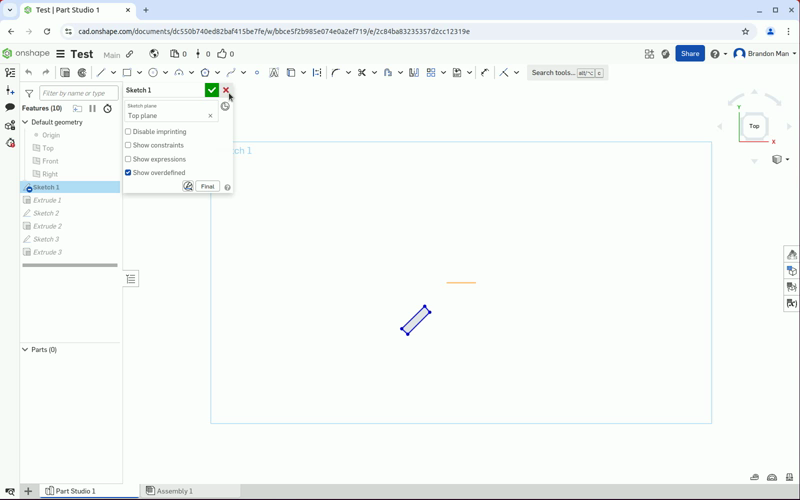
key(shift+s)
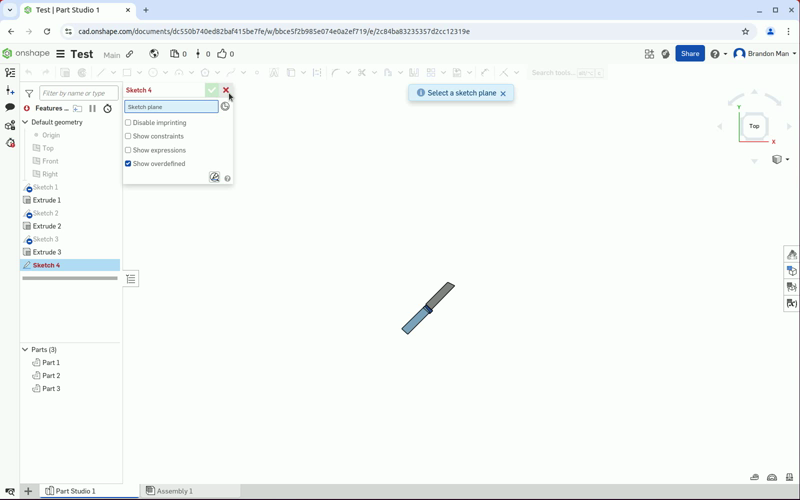
mouse_move(73, 150)
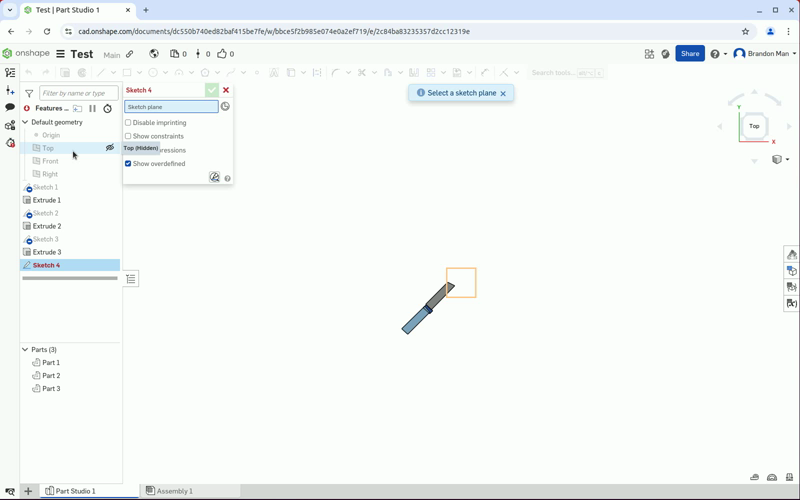
click(73, 150)
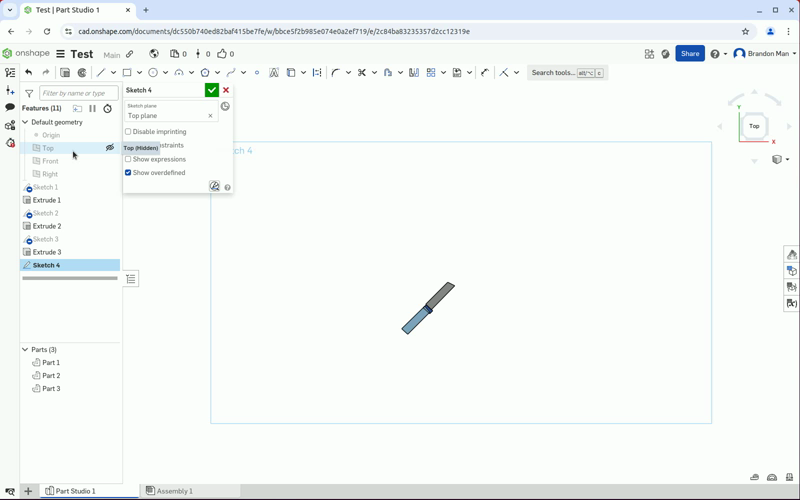
mouse_move(73, 352)
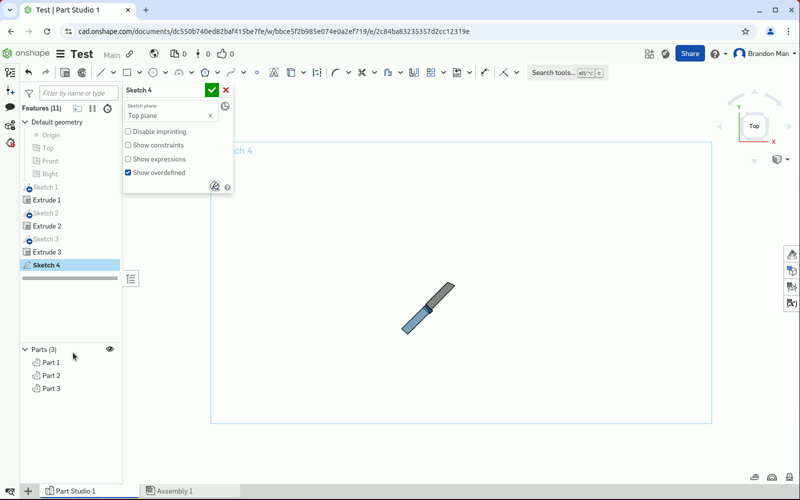
key(y)
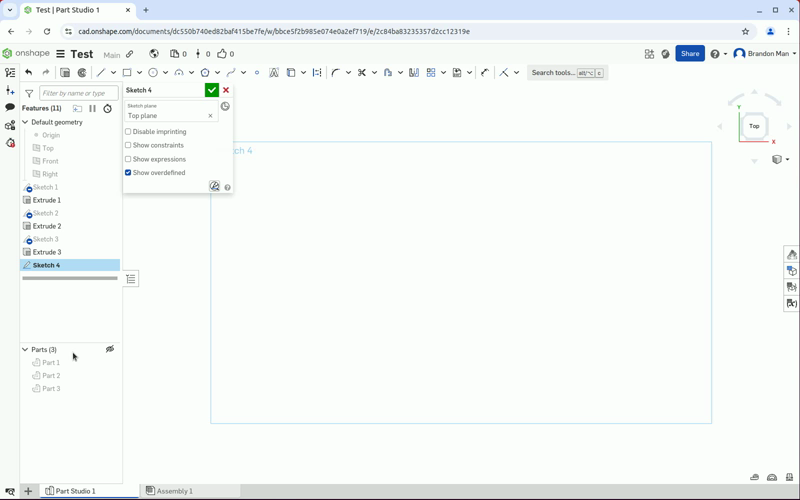
key(l)
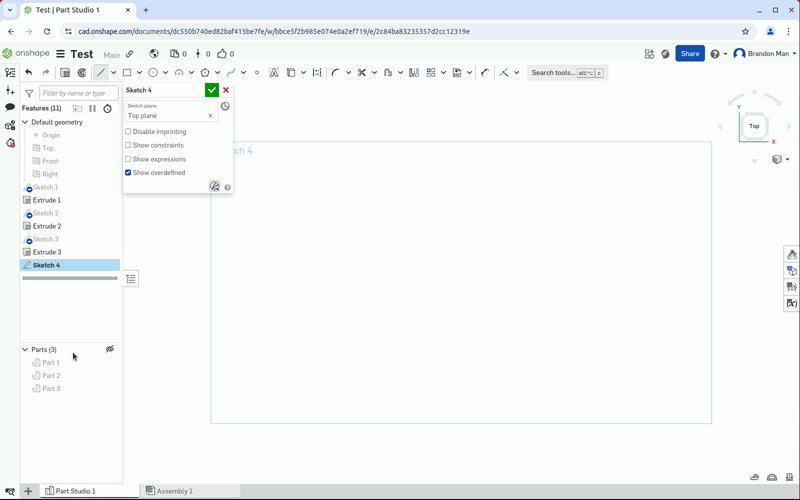
key_down(shift)
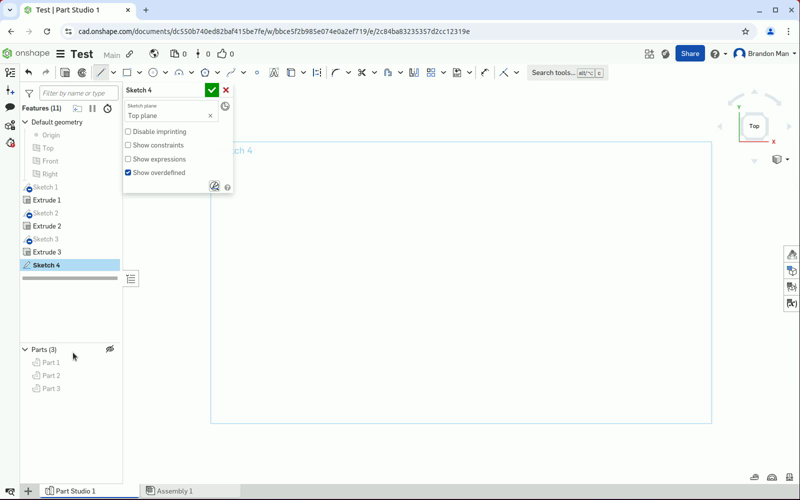
mouse_move(374, 356)
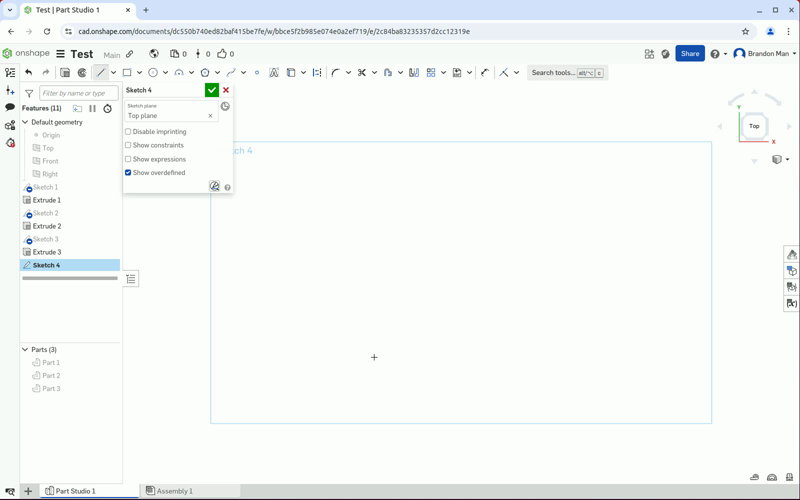
click(374, 356)
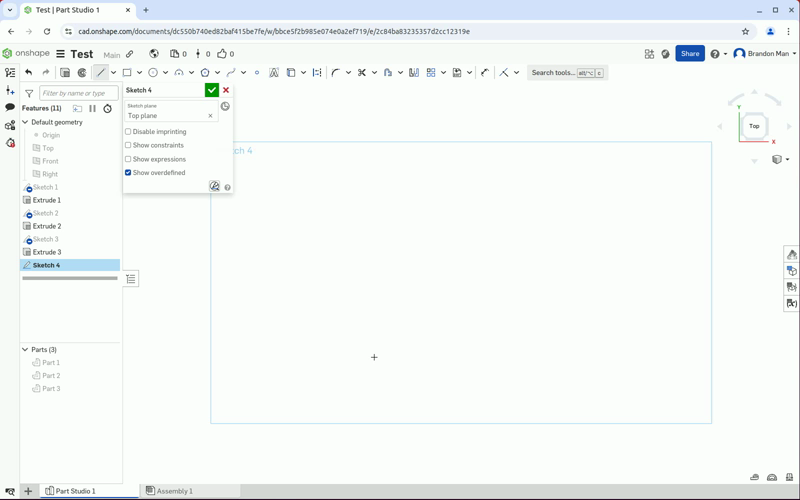
key_up(shift)
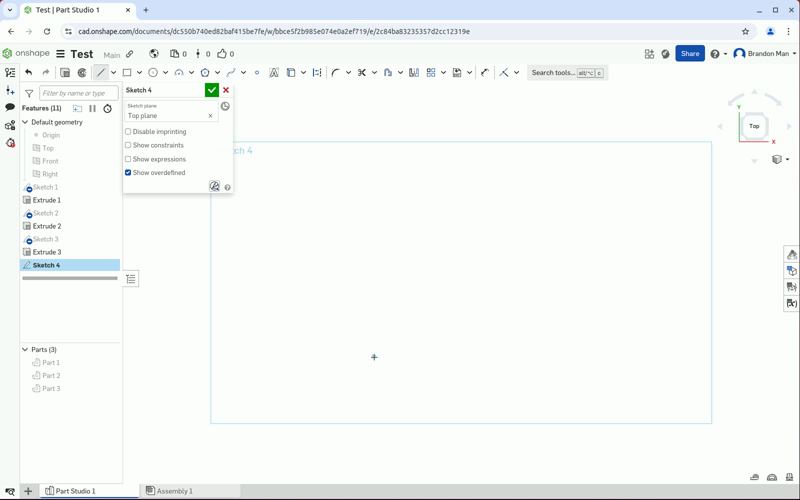
key_down(shift)
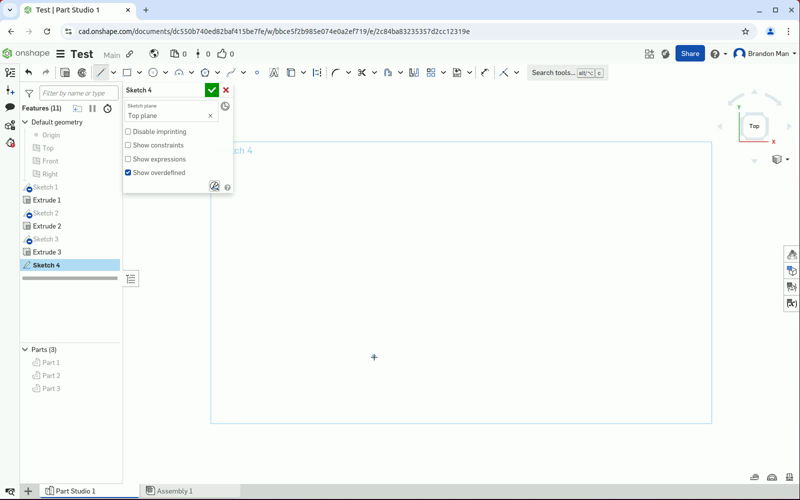
mouse_move(404, 356)
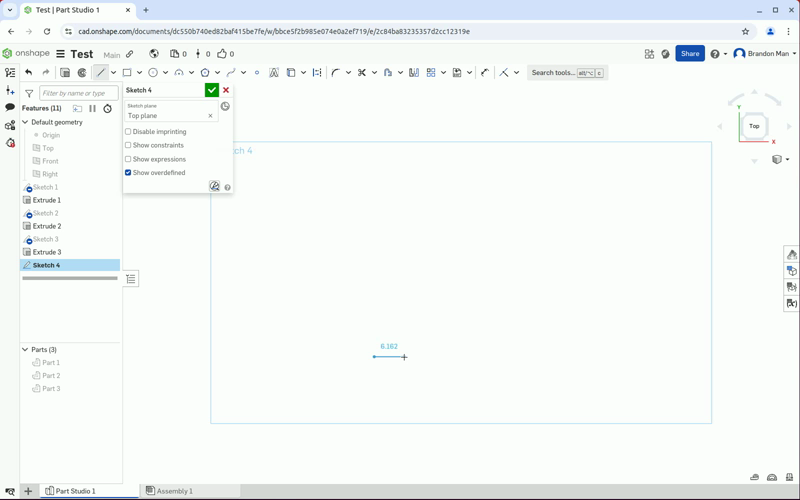
mouse_move(376, 359)
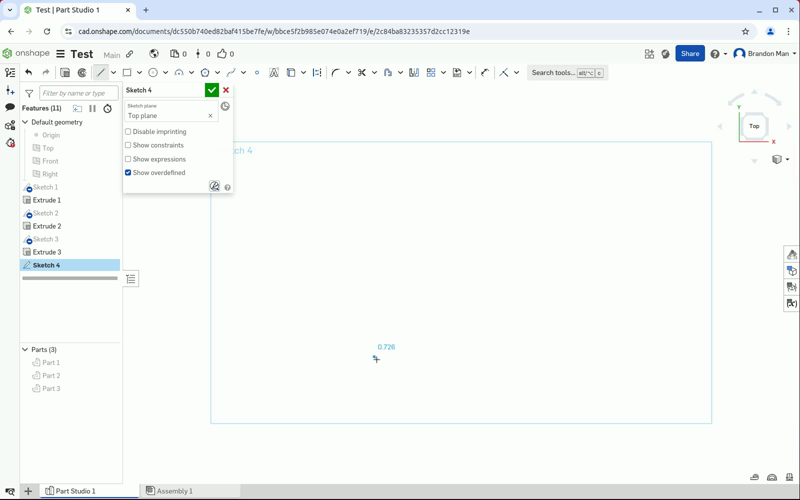
scroll(6)
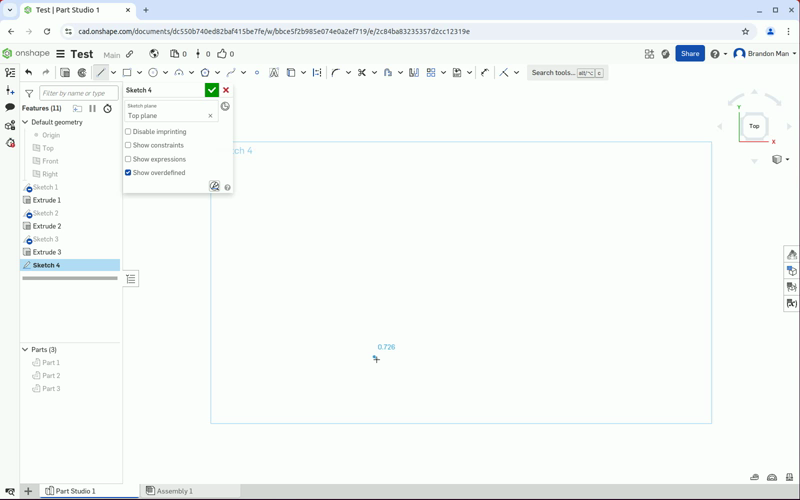
scroll(6)
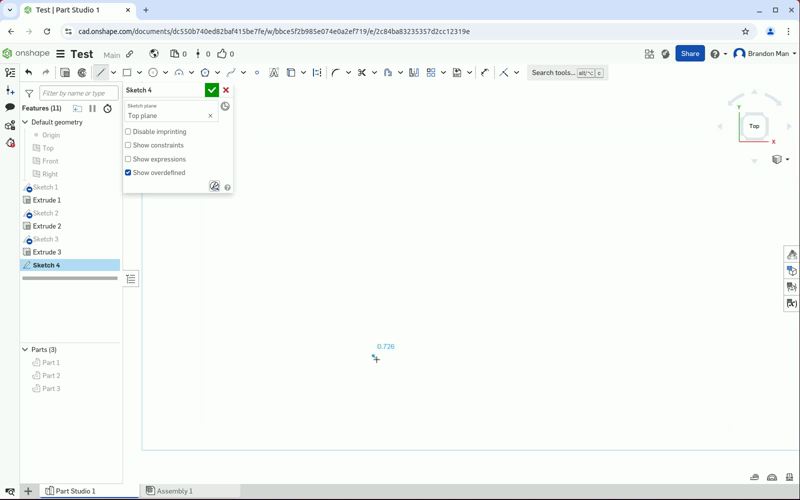
scroll(6)
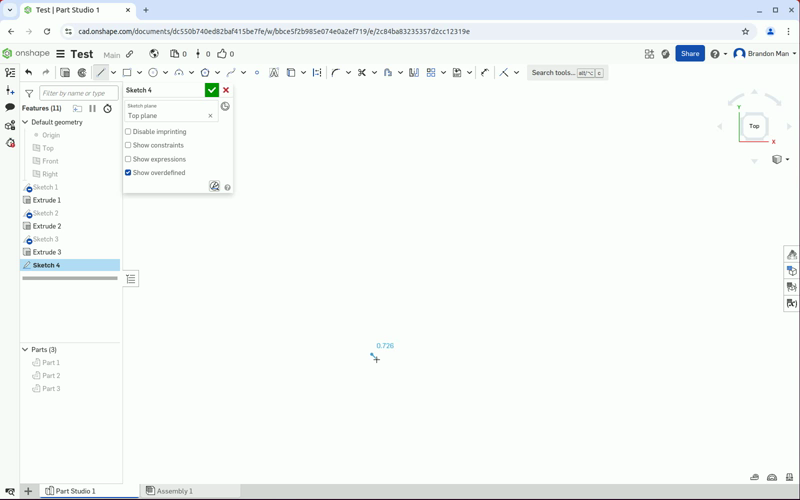
scroll(6)
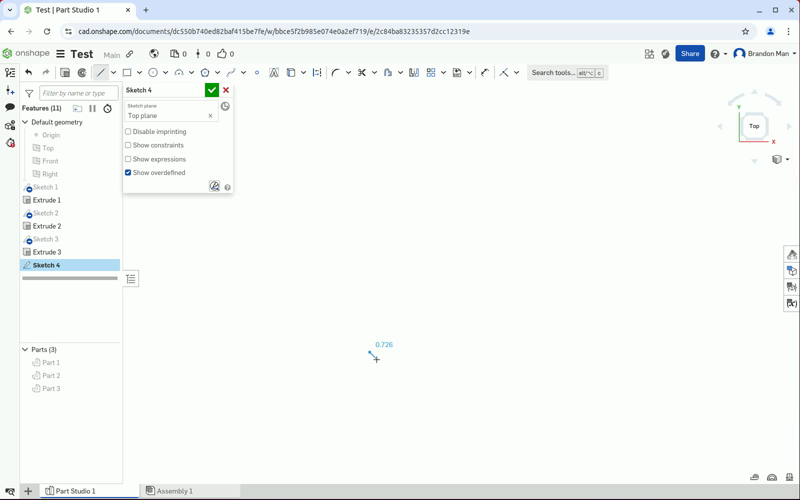
scroll(6)
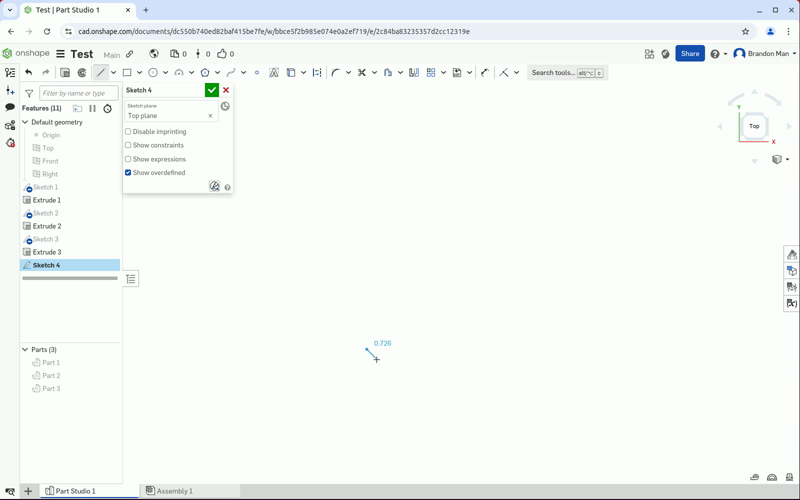
scroll(6)
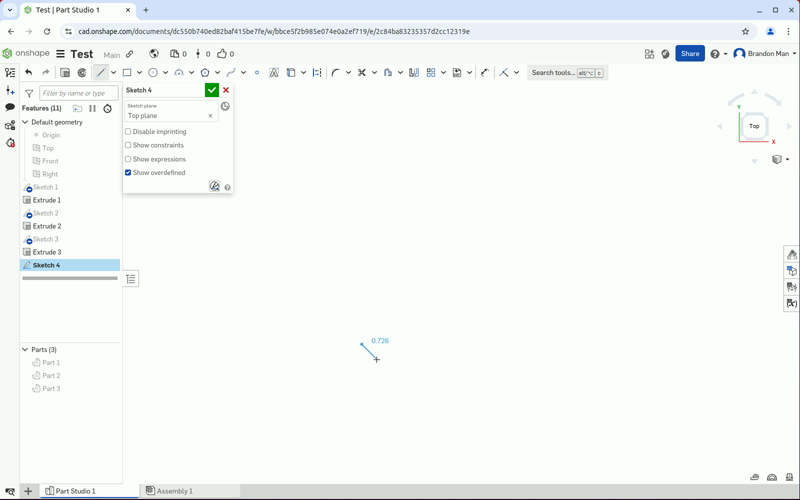
scroll(6)
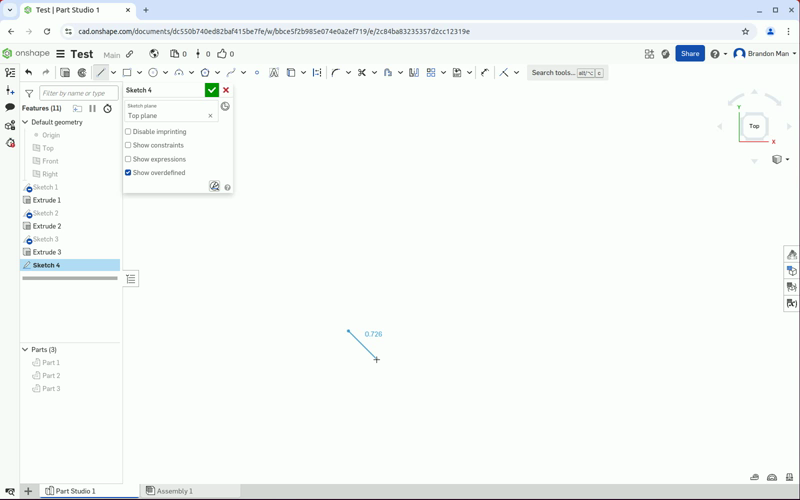
click(376, 359)
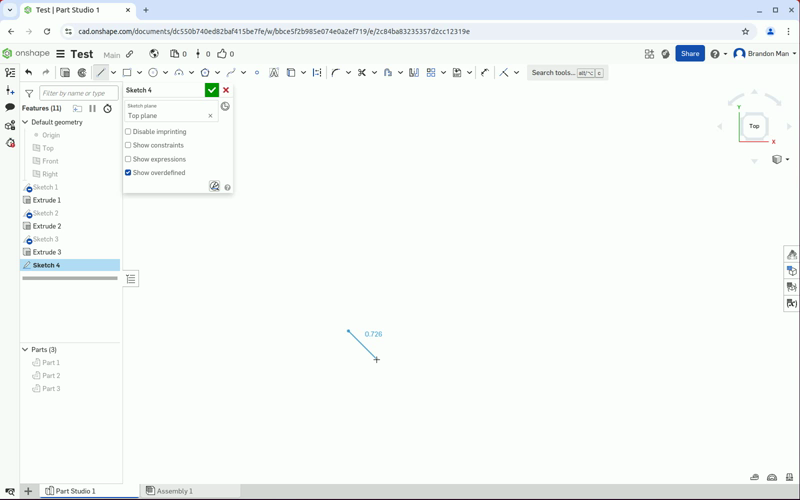
scroll(-6)
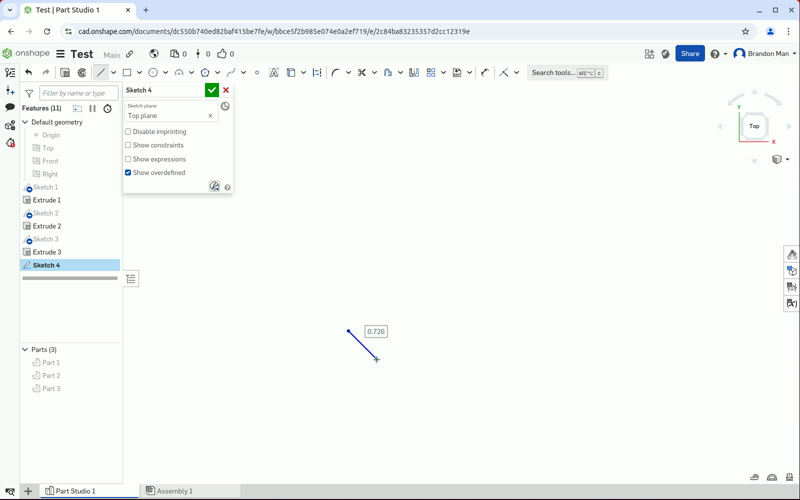
scroll(-6)
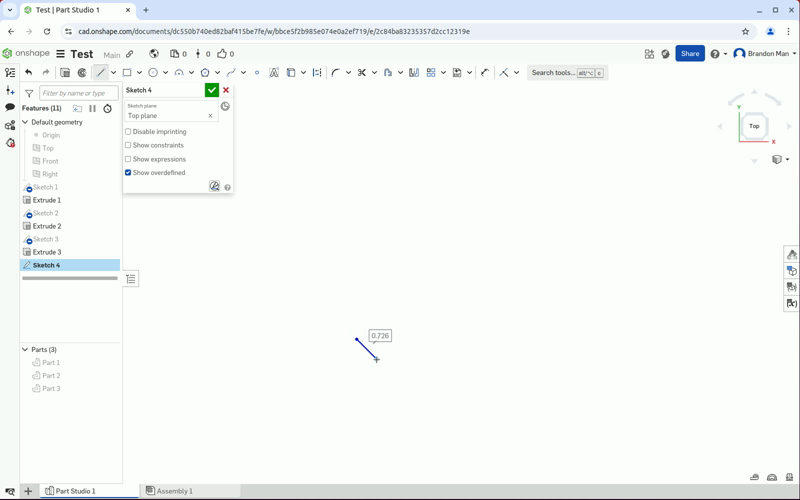
scroll(-6)
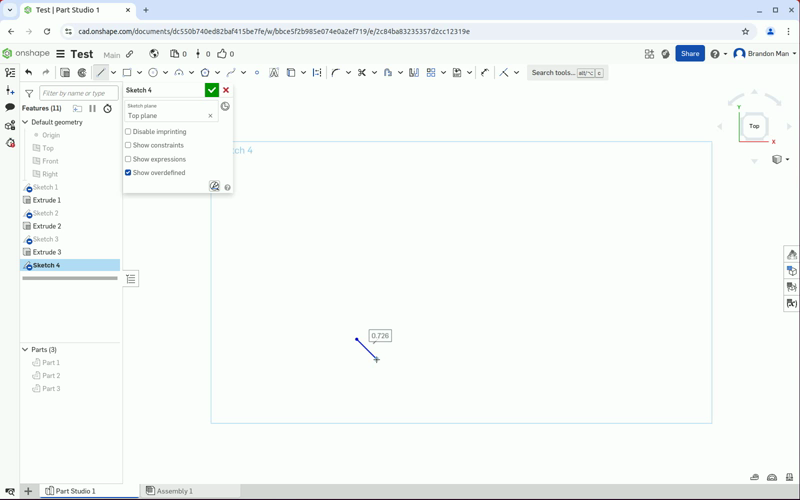
scroll(-6)
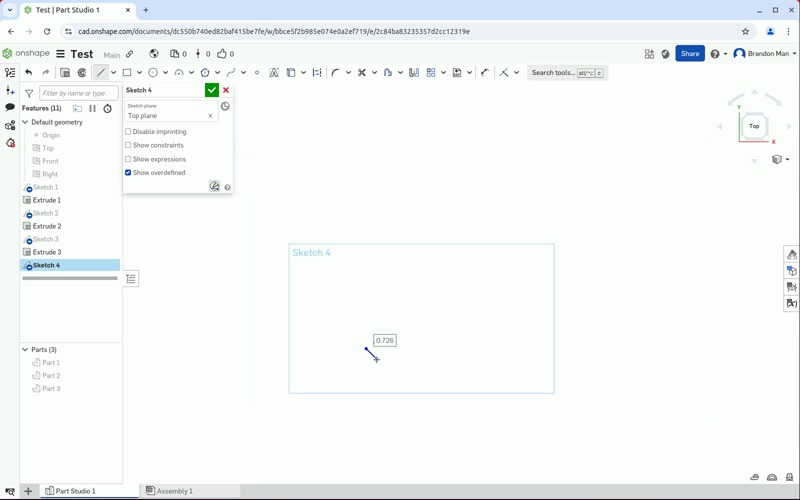
scroll(-6)
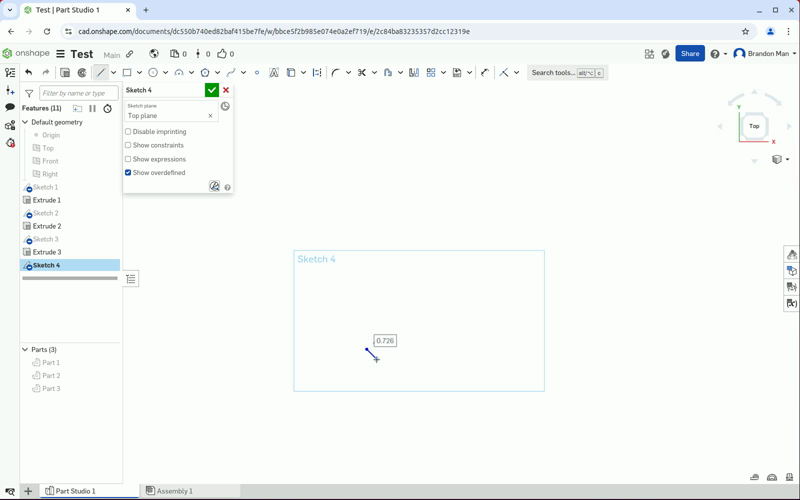
scroll(-6)
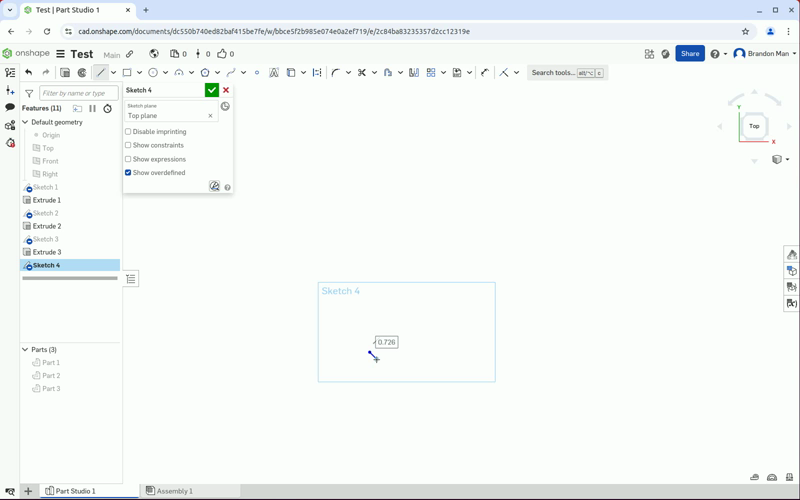
scroll(-6)
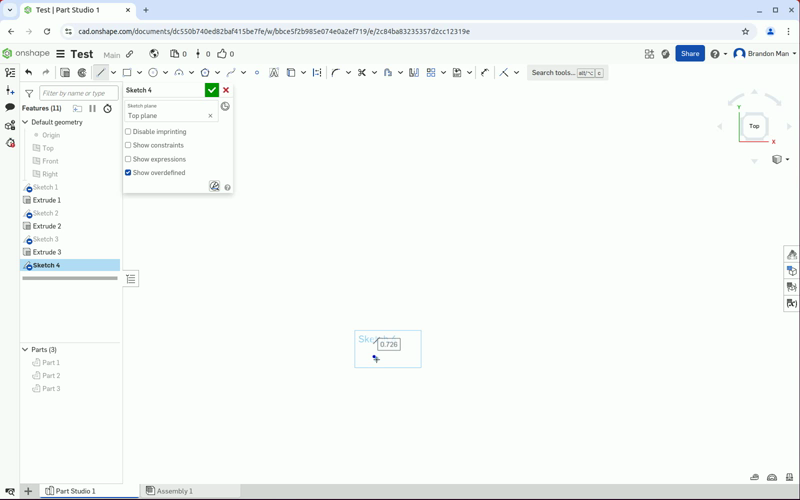
key_up(shift)
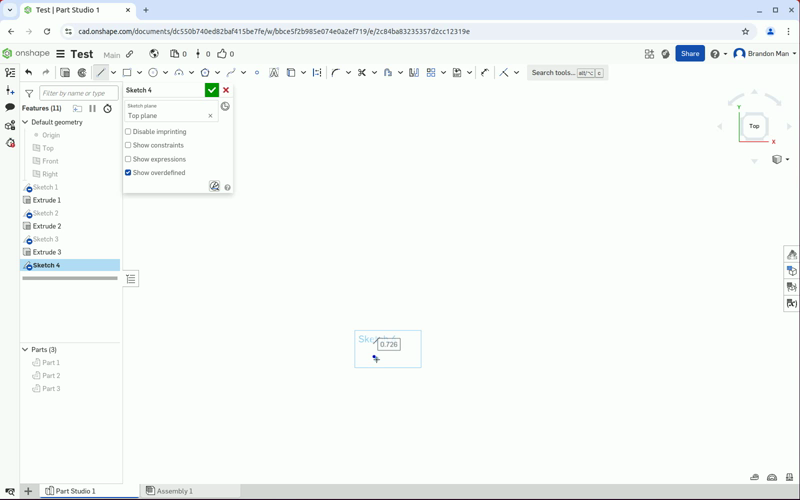
key_down(shift)
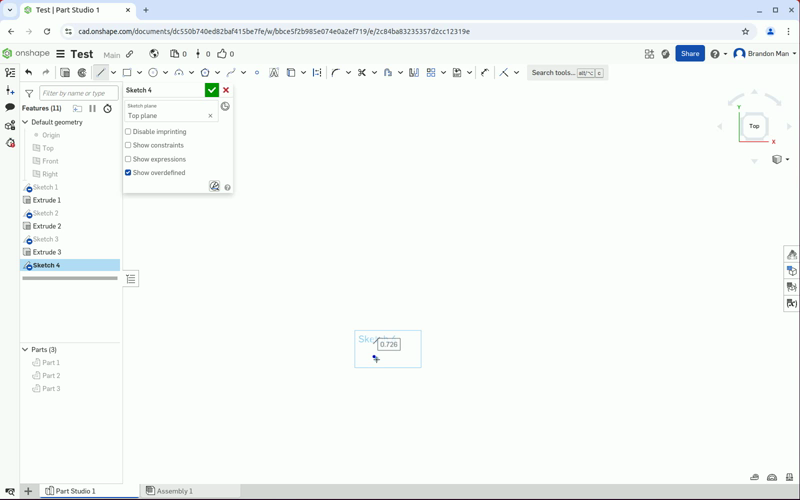
mouse_move(406, 359)
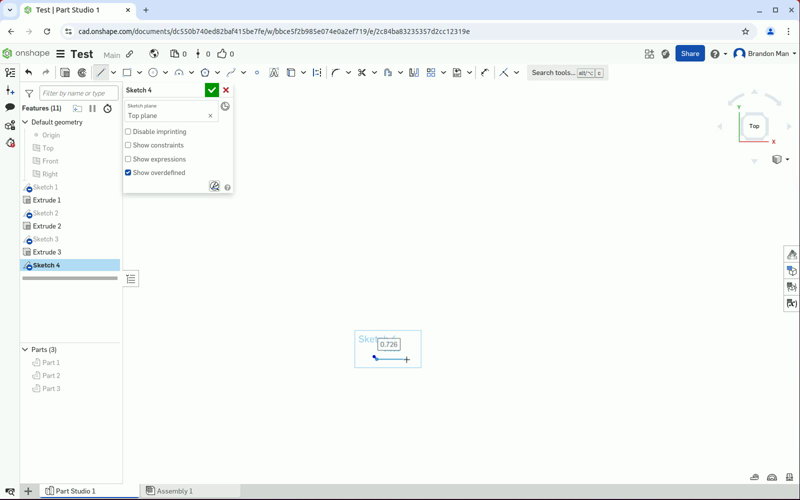
mouse_move(382, 359)
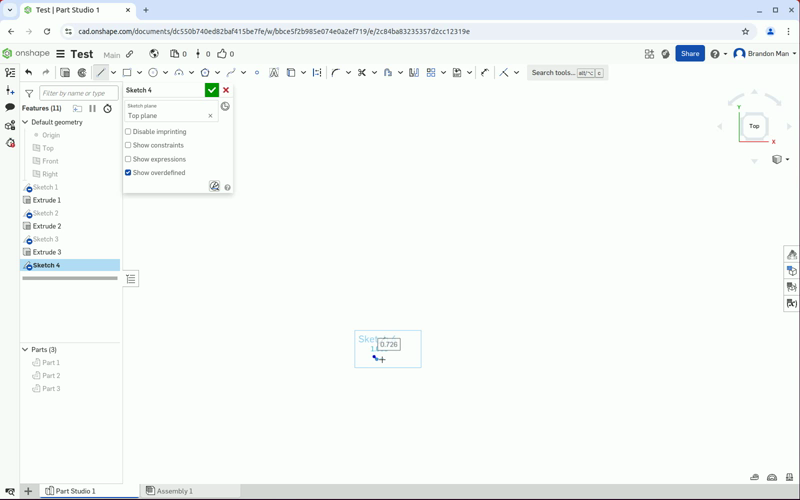
scroll(6)
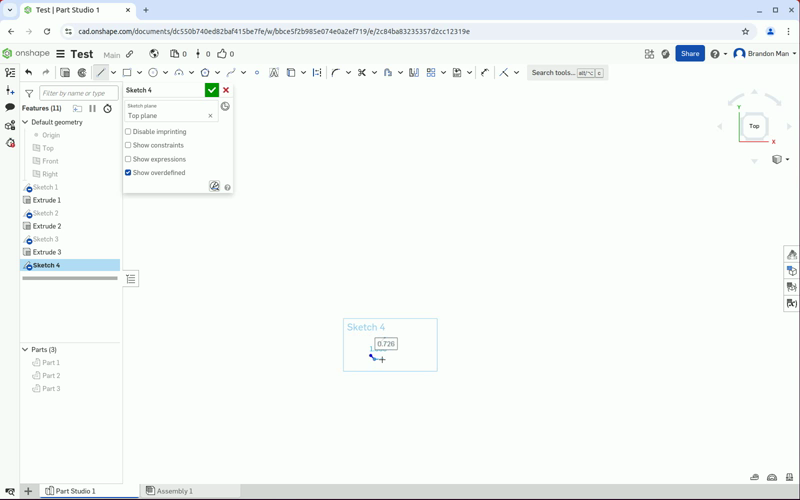
scroll(6)
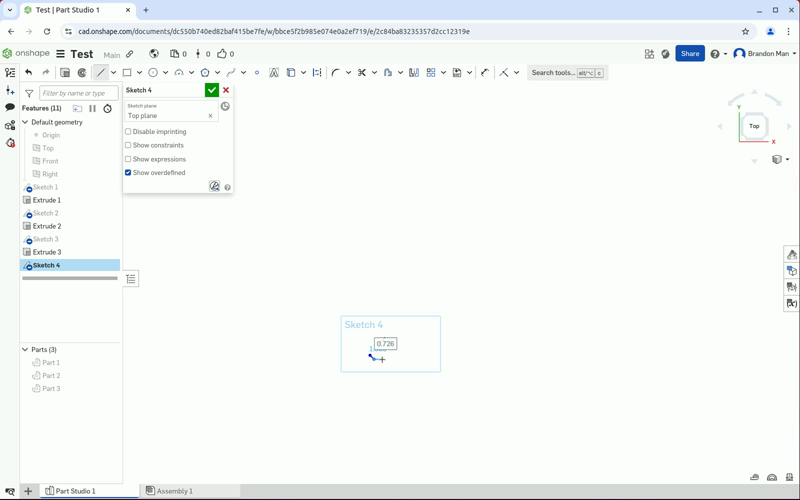
scroll(6)
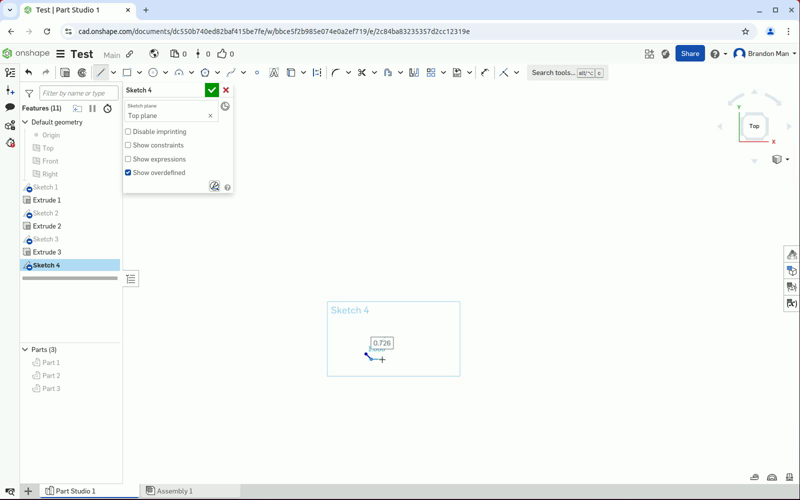
scroll(6)
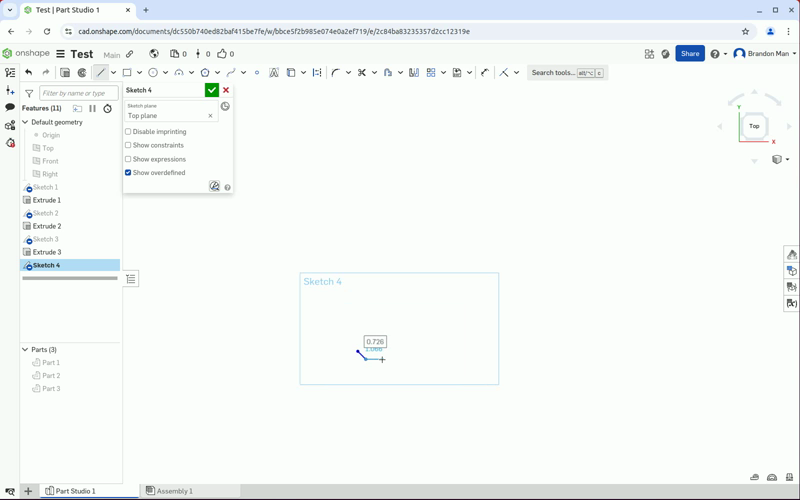
scroll(6)
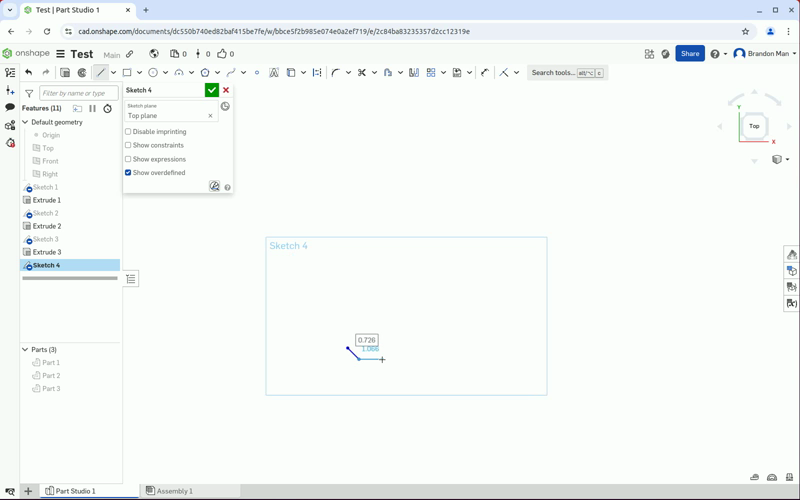
scroll(6)
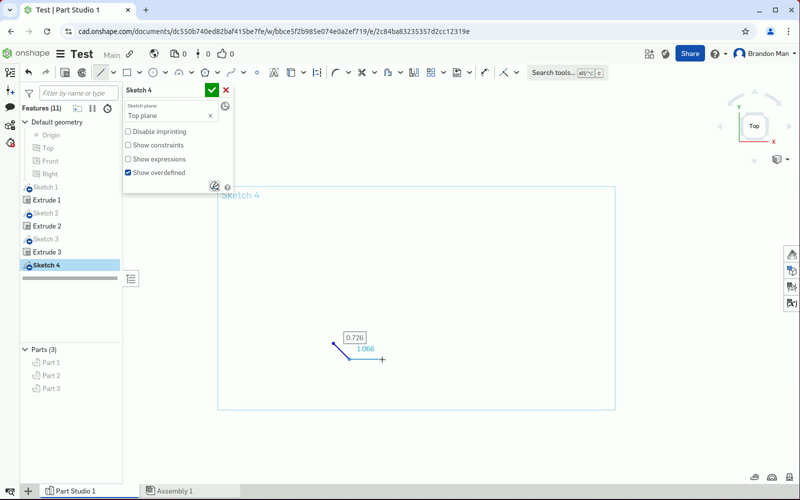
scroll(6)
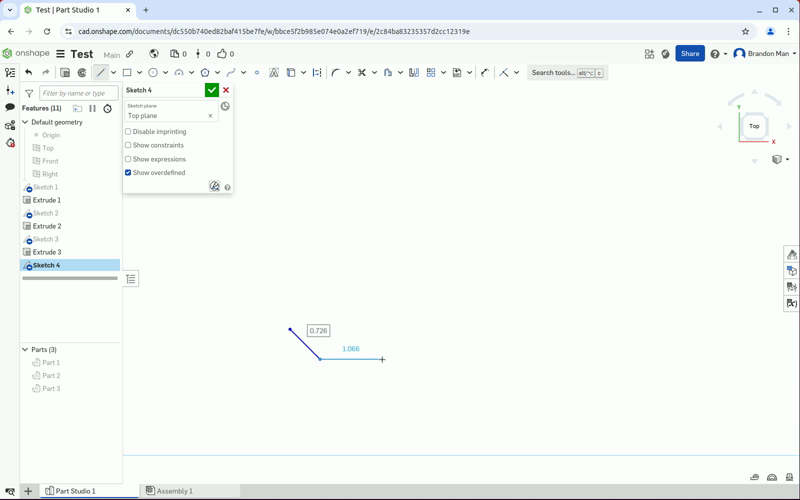
click(382, 359)
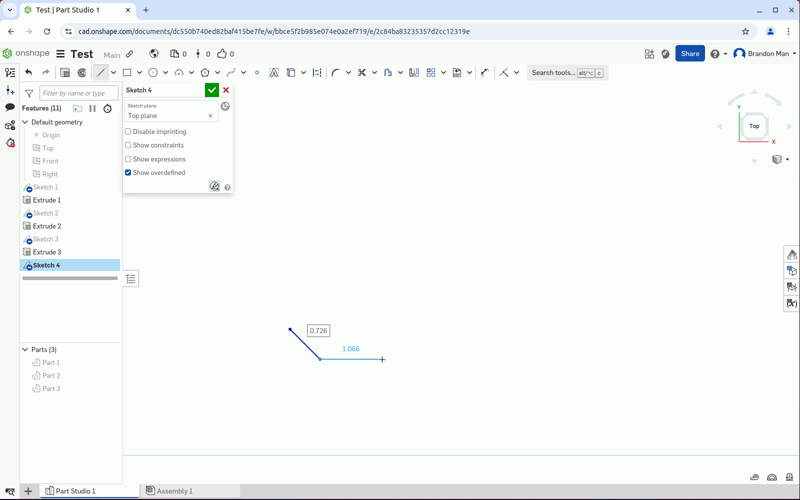
scroll(-6)
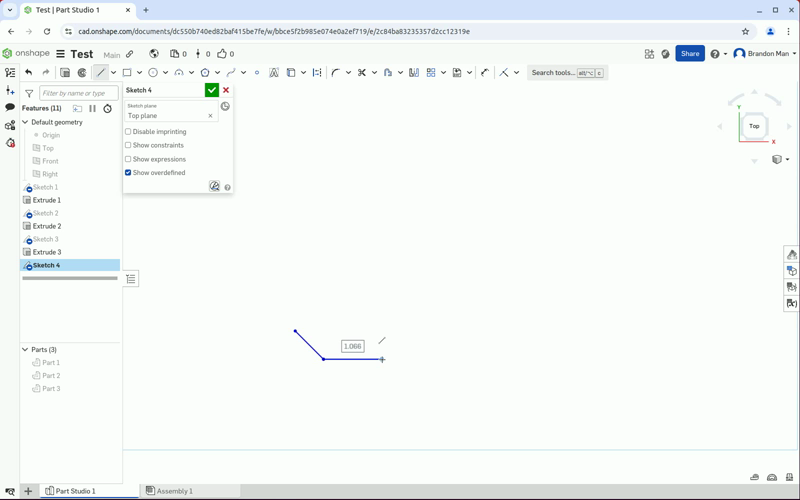
scroll(-6)
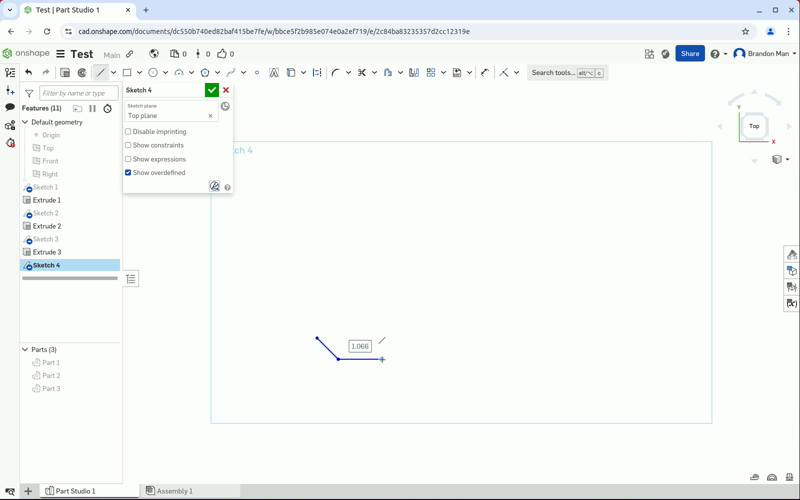
scroll(-6)
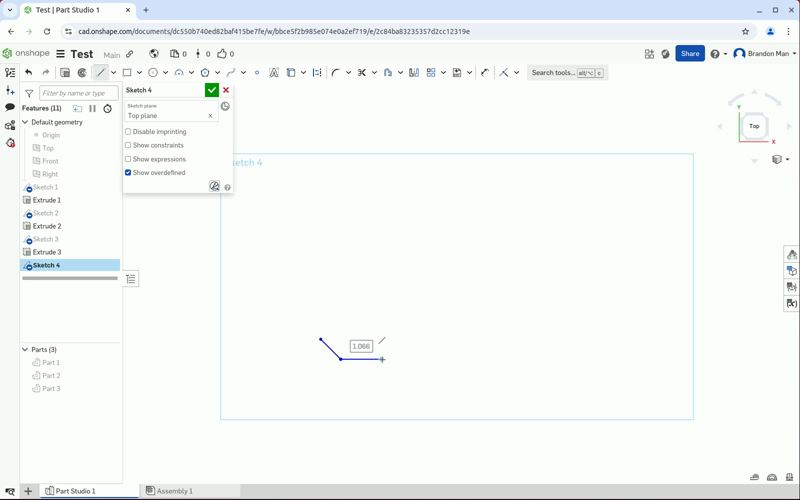
scroll(-6)
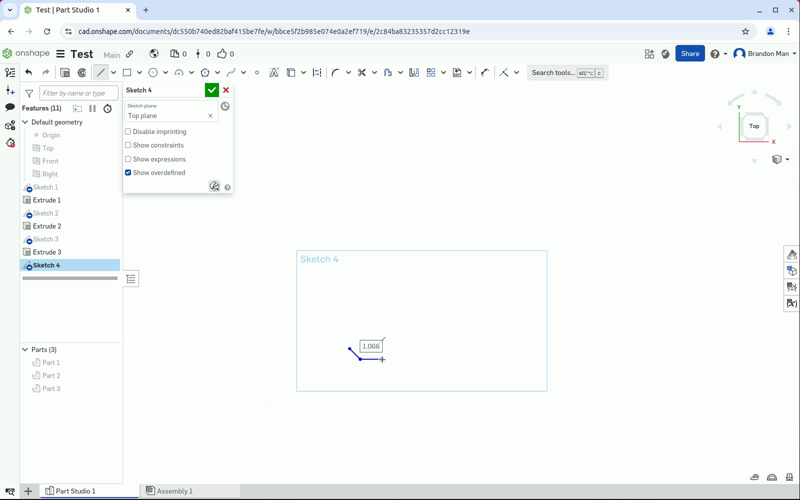
scroll(-6)
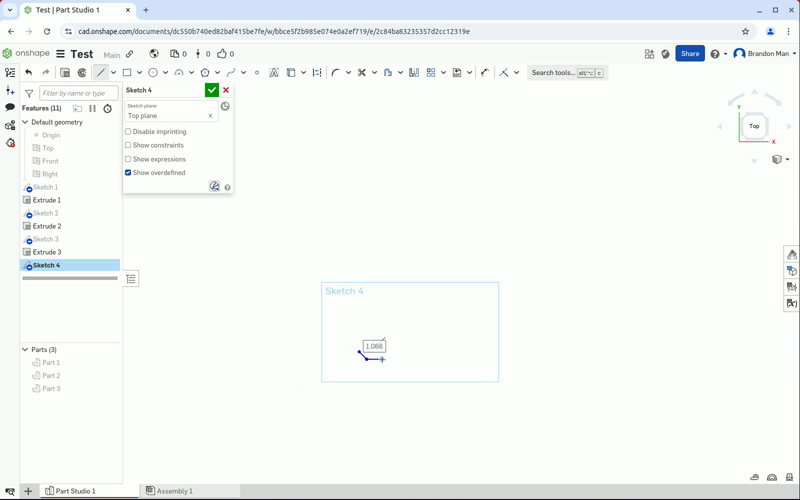
scroll(-6)
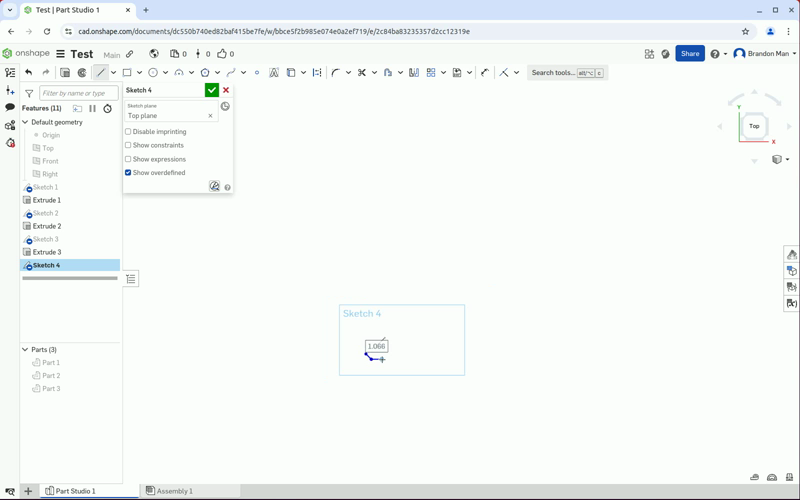
scroll(-6)
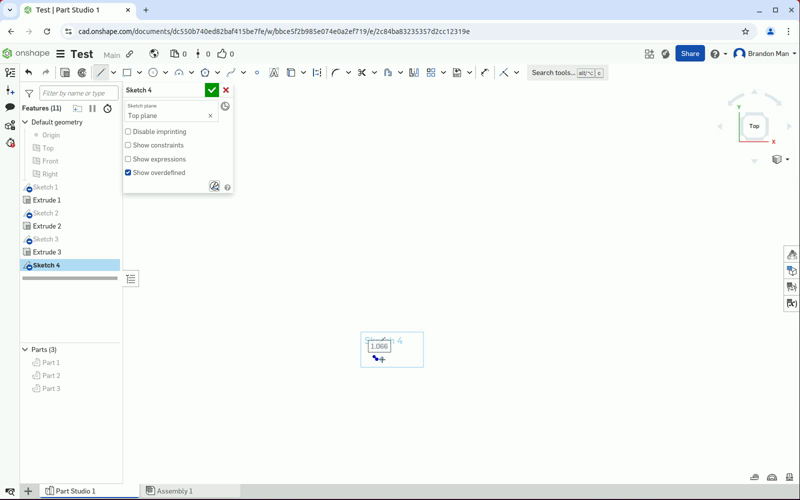
key_up(shift)
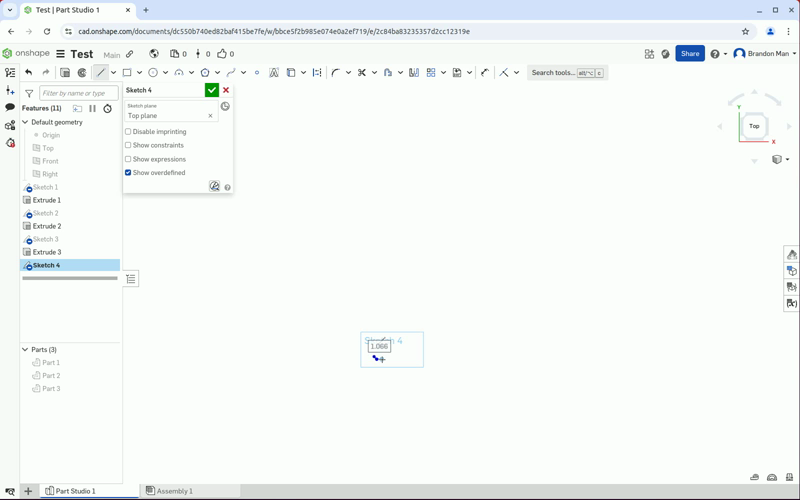
key_down(shift)
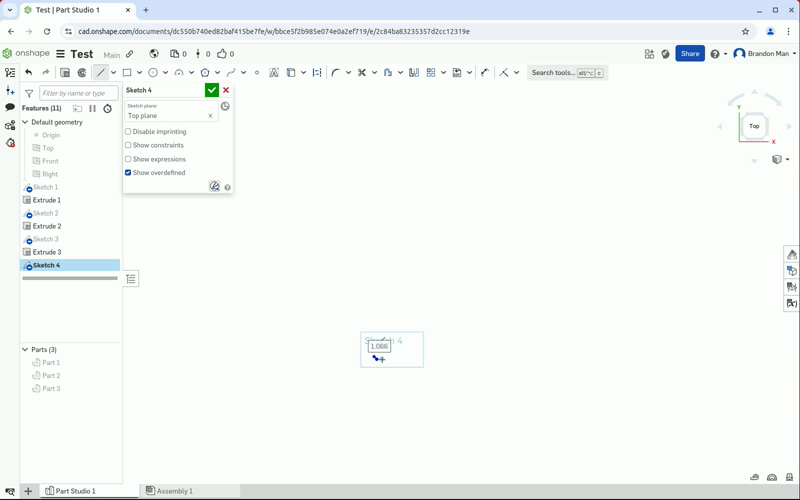
mouse_move(412, 359)
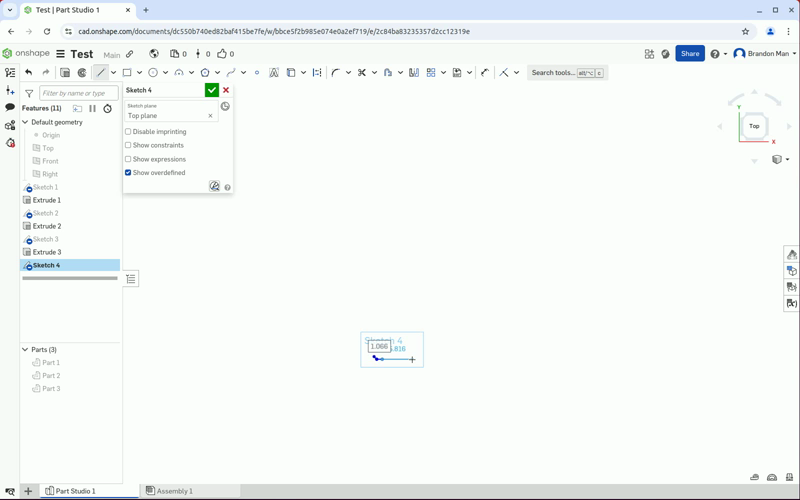
mouse_move(405, 336)
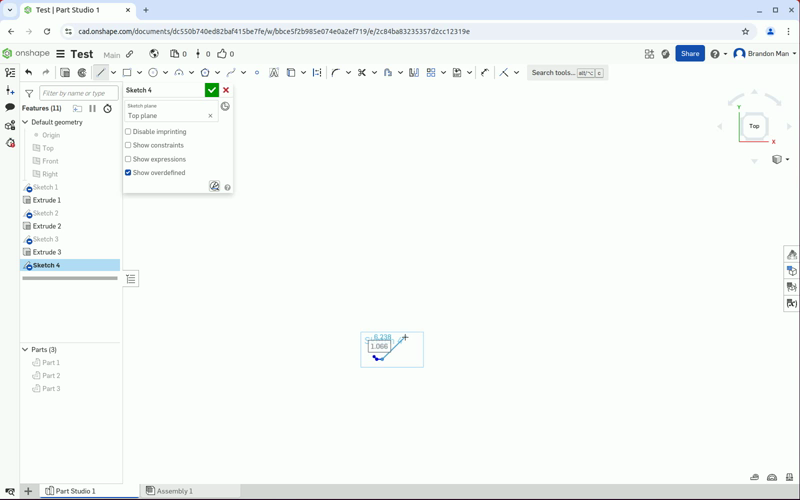
click(405, 336)
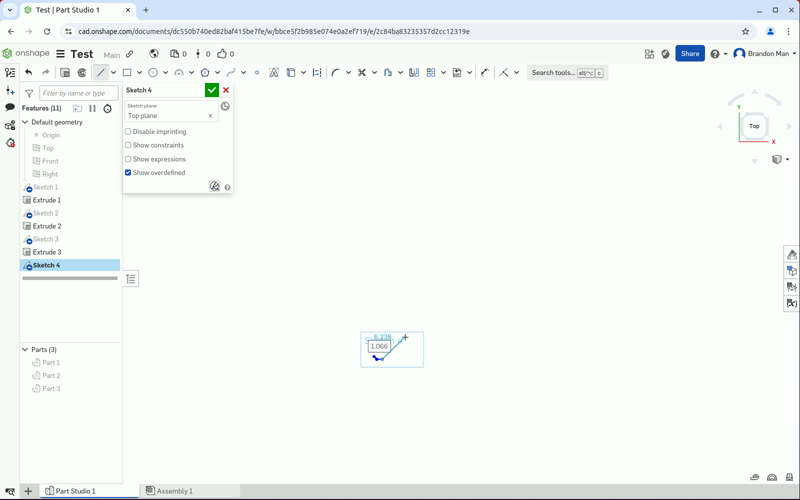
key_up(shift)
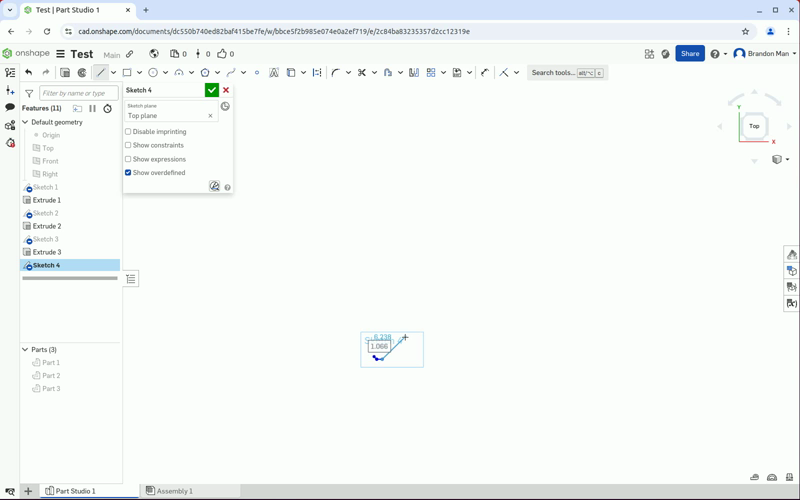
key_down(shift)
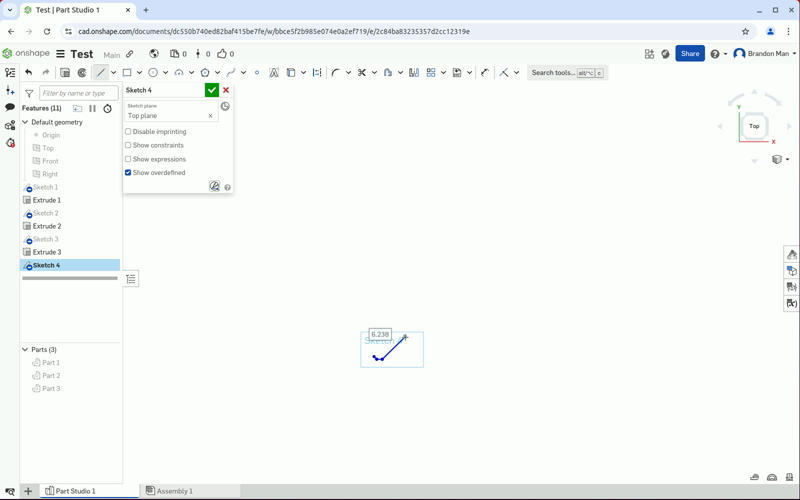
mouse_move(435, 336)
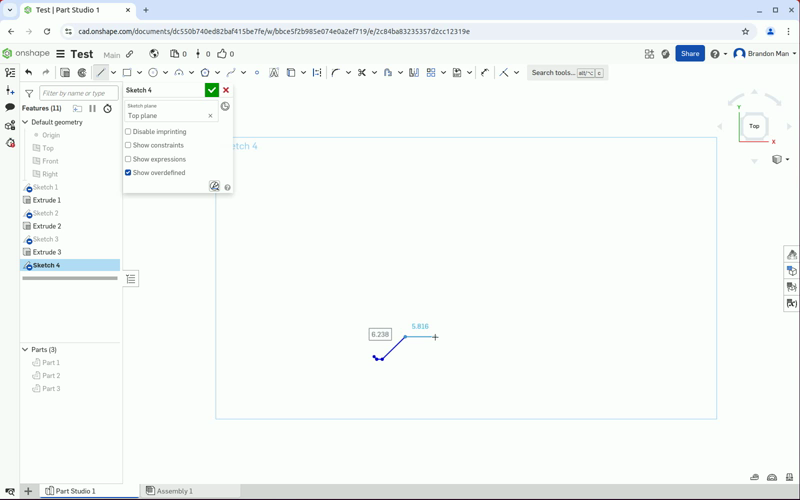
mouse_move(399, 330)
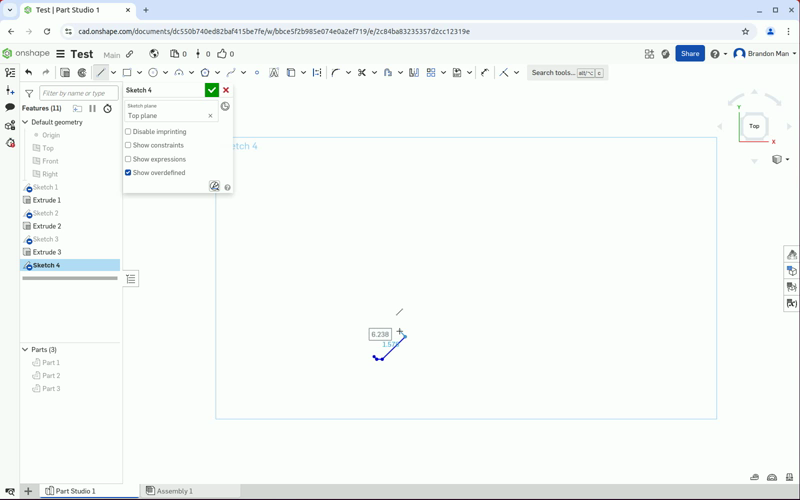
click(399, 330)
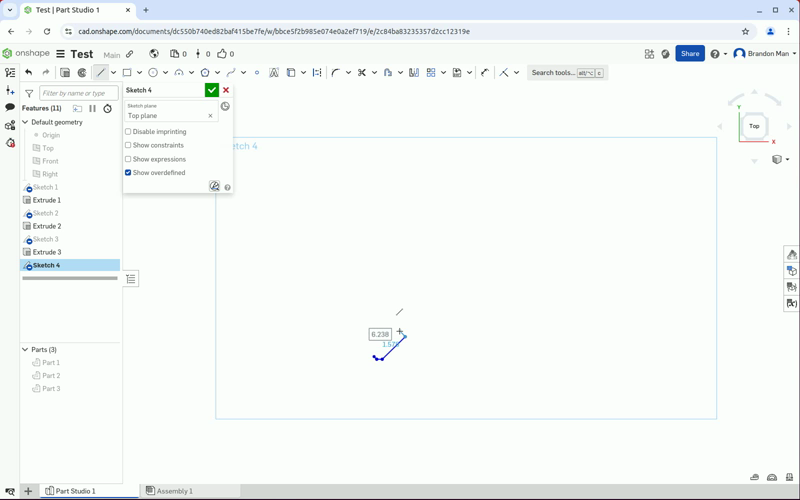
key_up(shift)
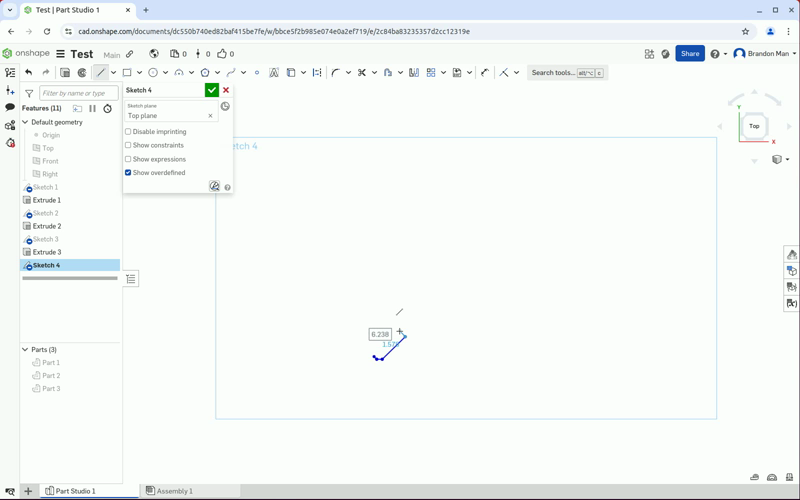
mouse_move(429, 330)
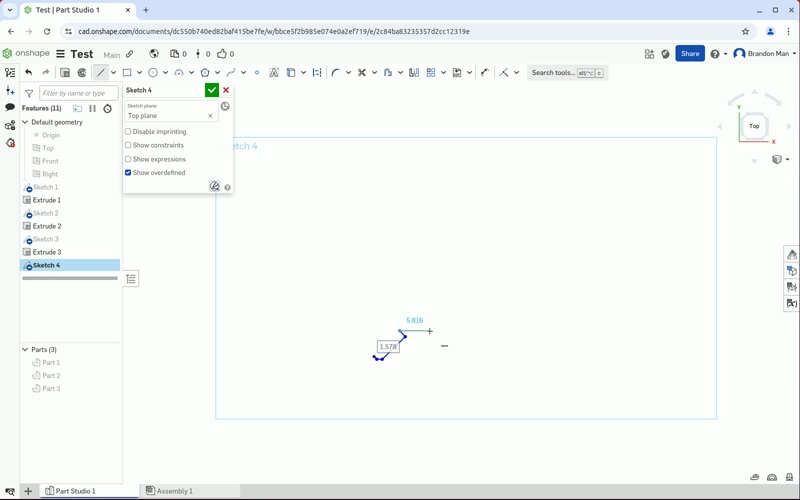
key_down(shift)
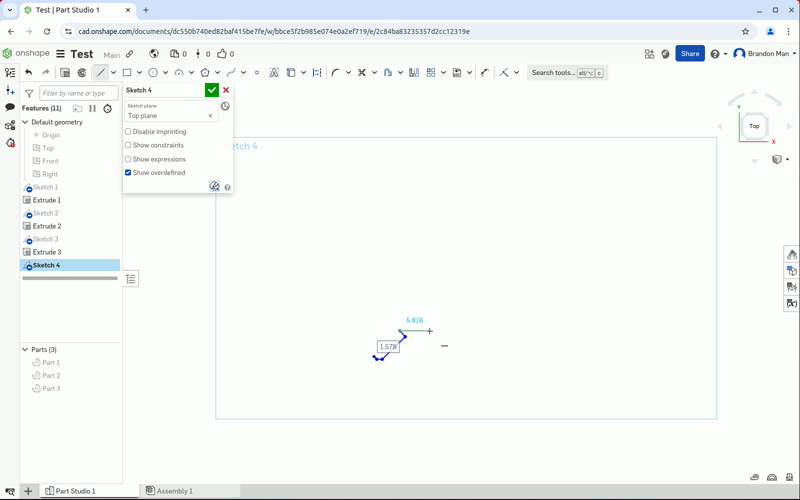
mouse_move(374, 356)
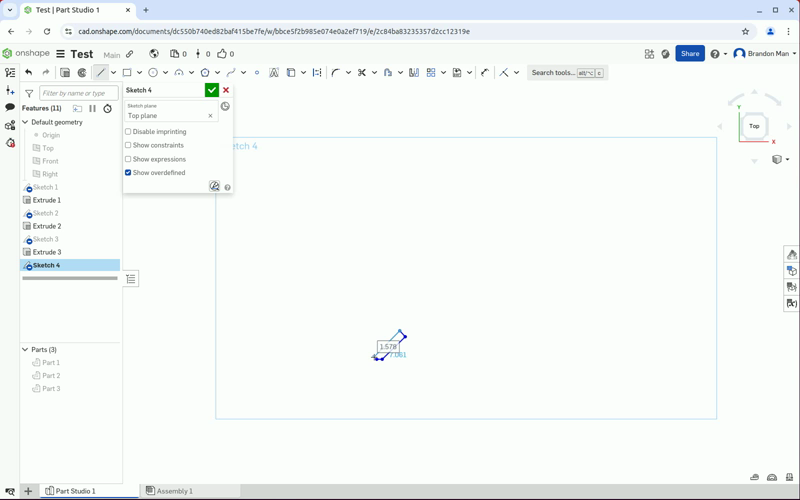
scroll(6)
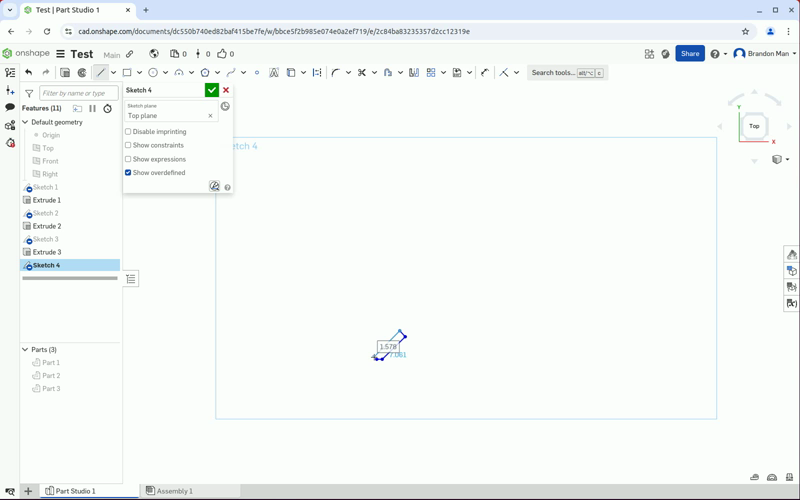
scroll(6)
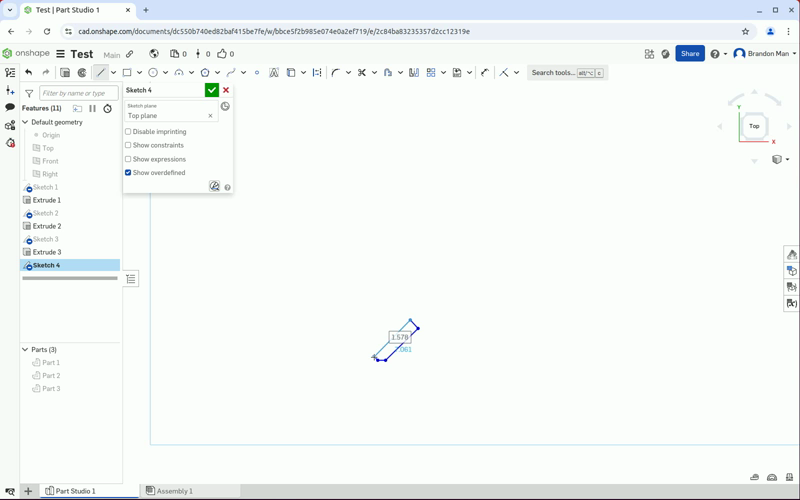
scroll(6)
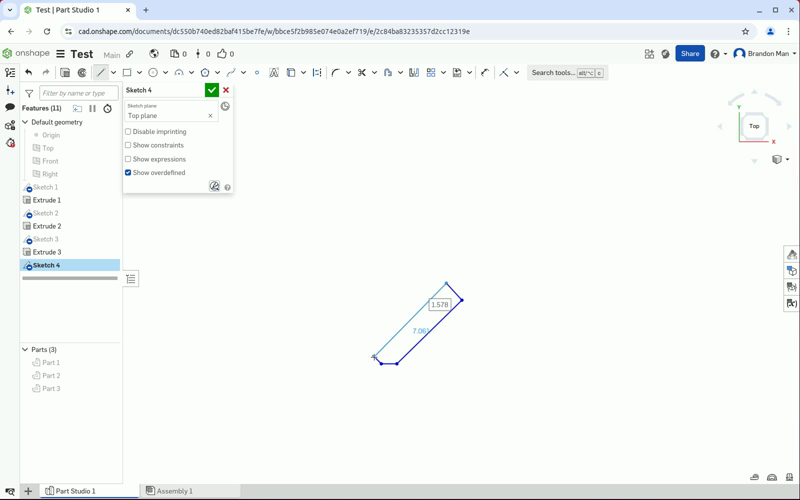
scroll(6)
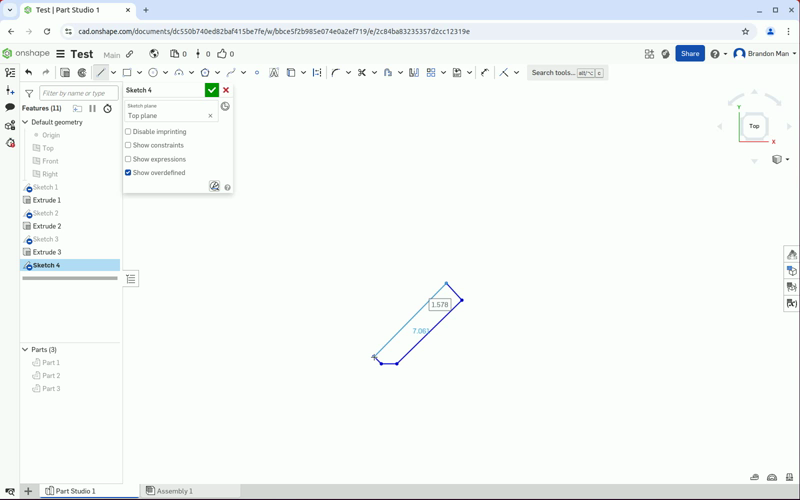
scroll(6)
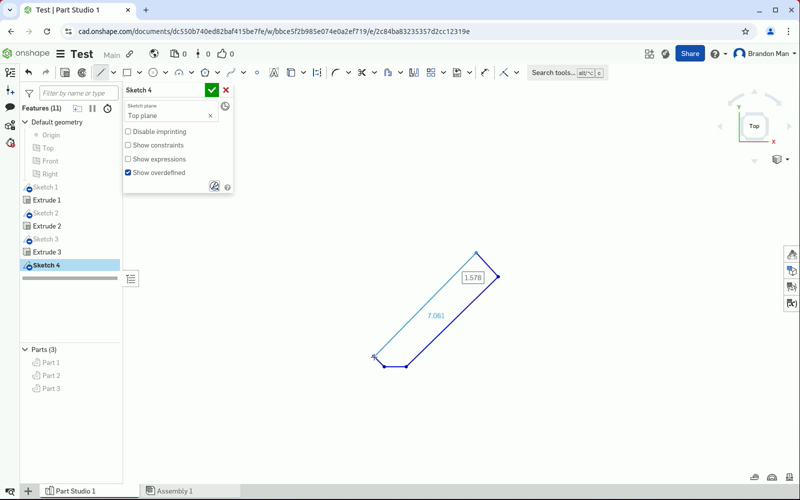
scroll(6)
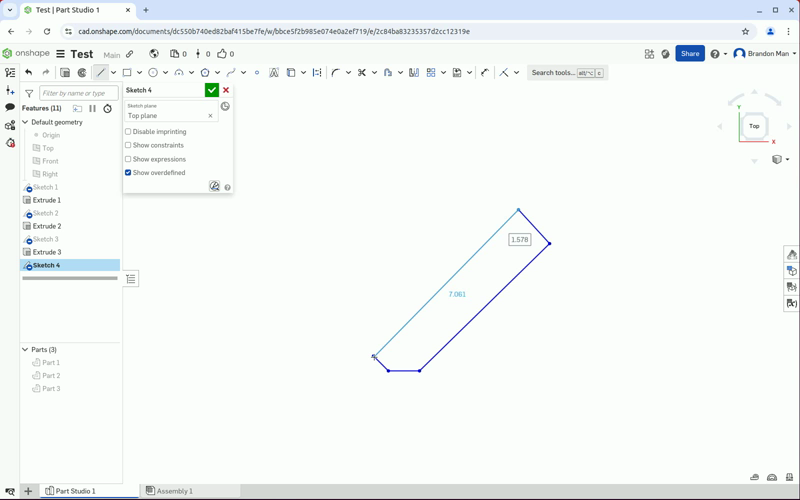
scroll(6)
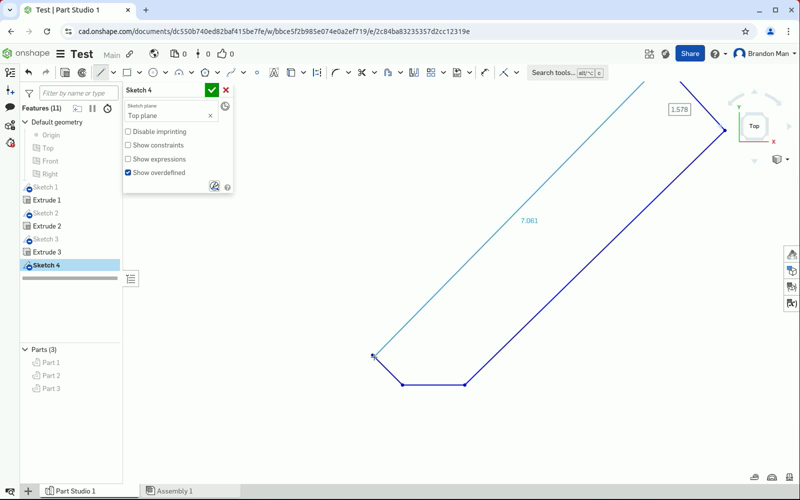
key_up(shift)
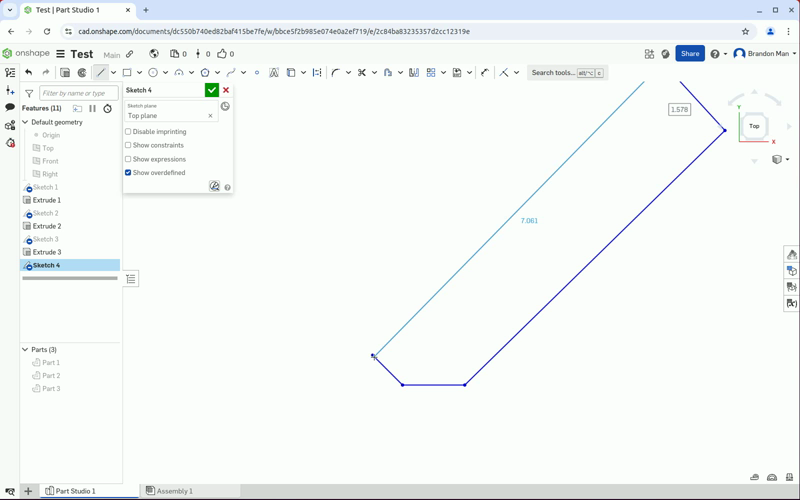
click(374, 356)
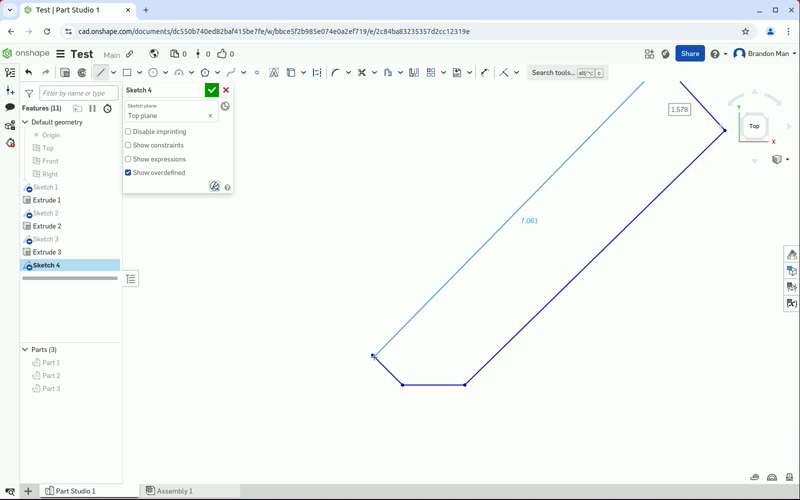
scroll(-6)
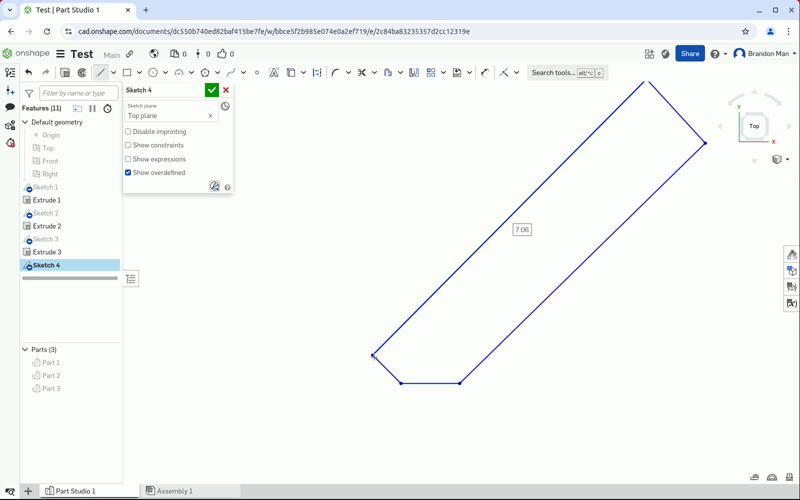
scroll(-6)
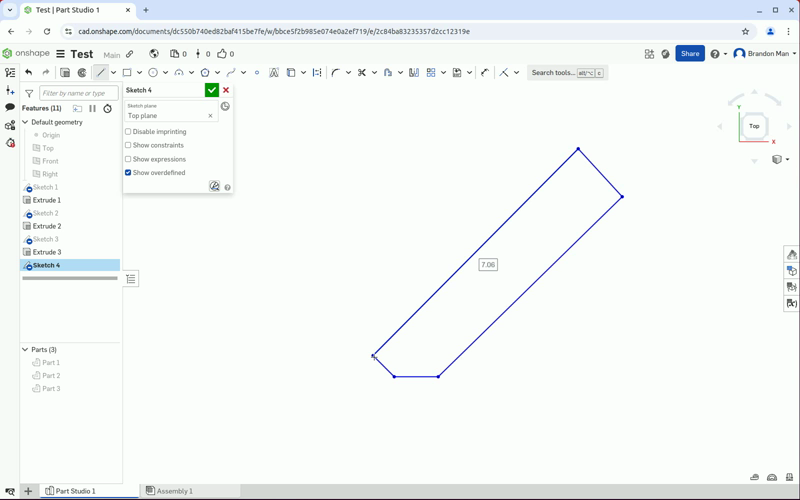
scroll(-6)
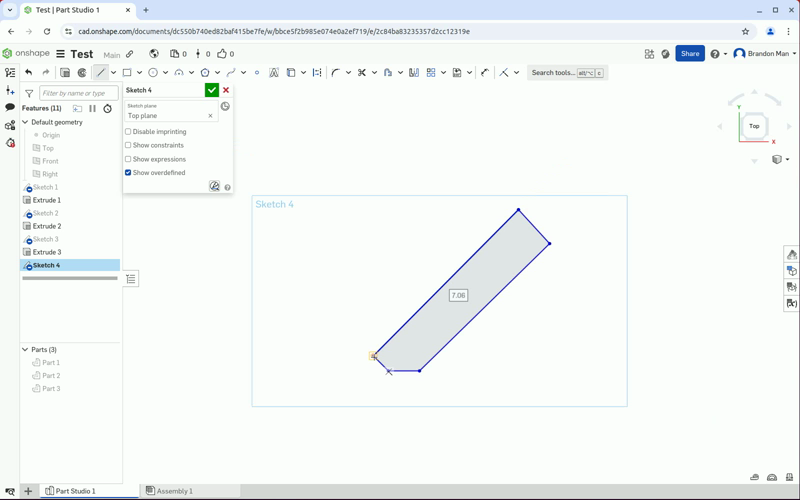
scroll(-6)
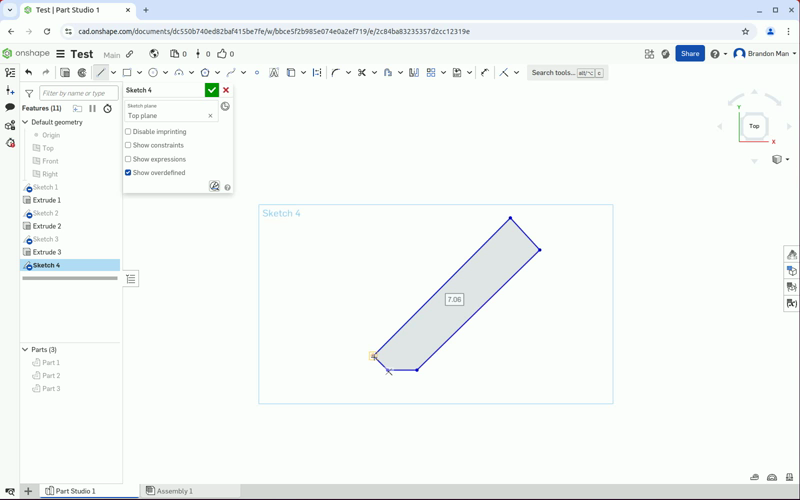
scroll(-6)
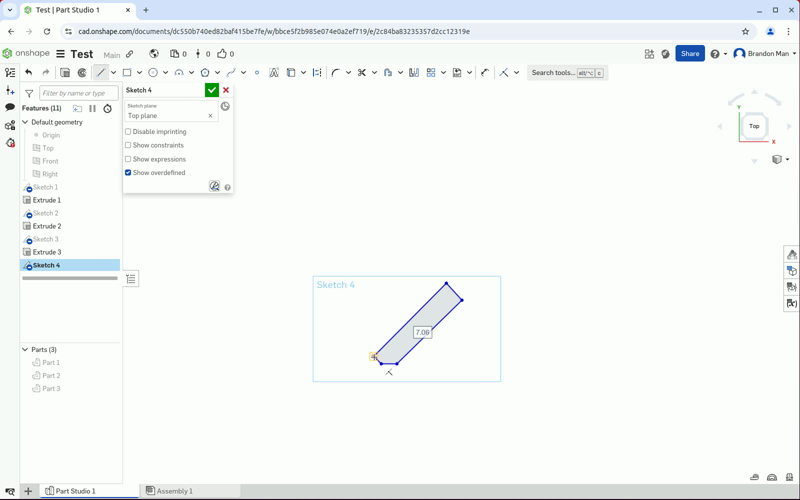
scroll(-6)
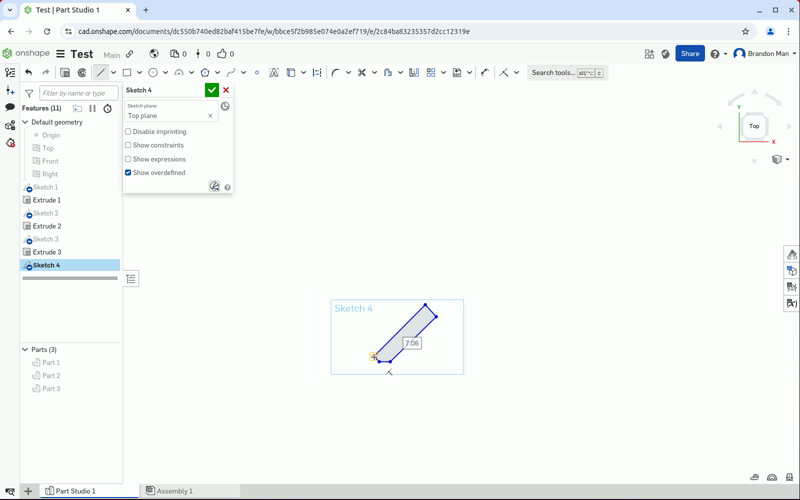
scroll(-6)
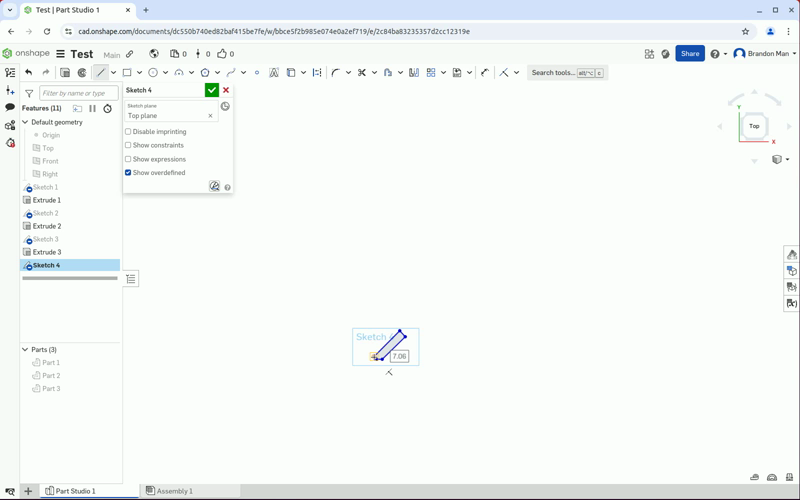
key(esc)
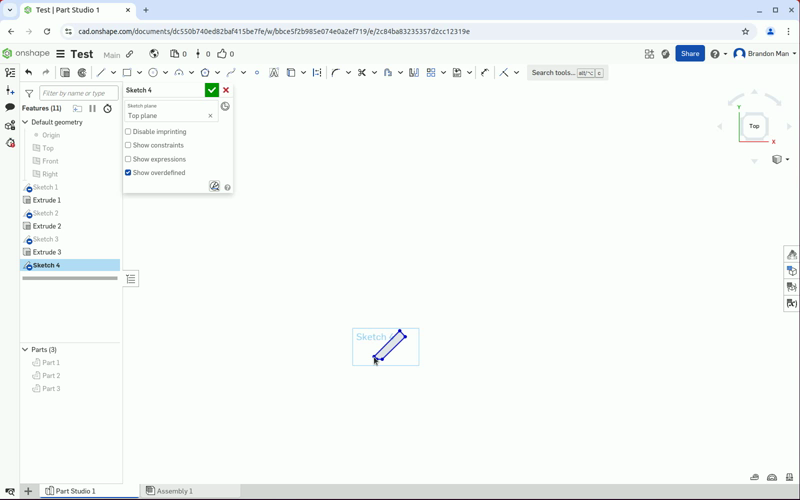
mouse_move(392, 341)
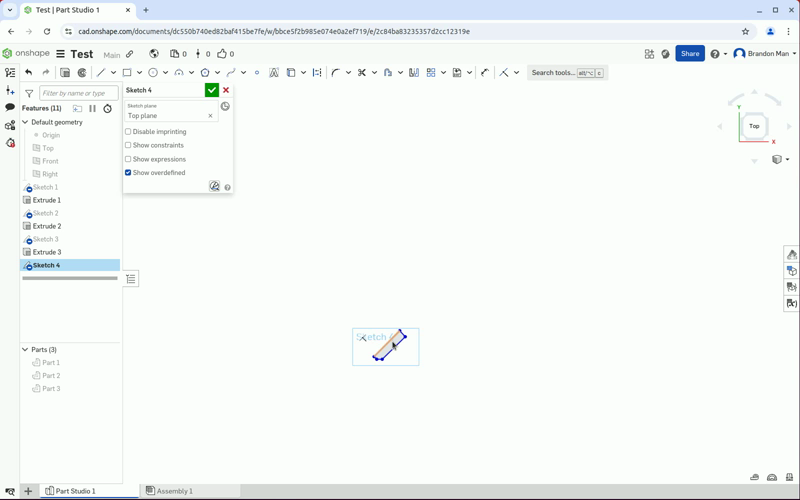
scroll(6)
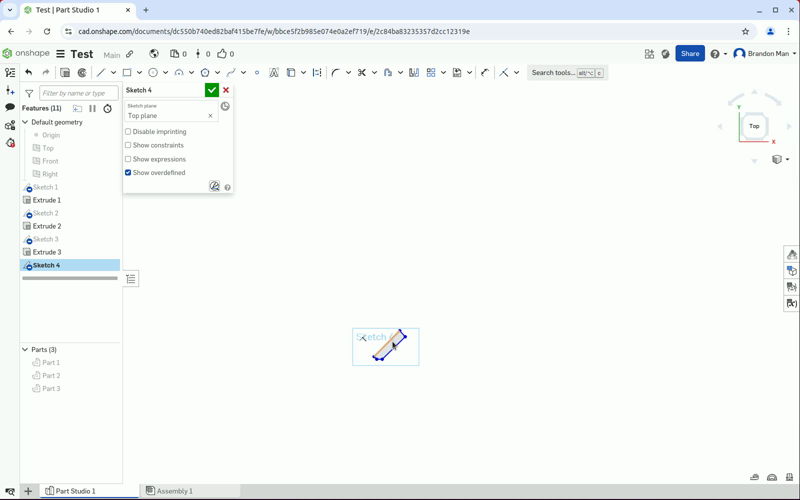
scroll(6)
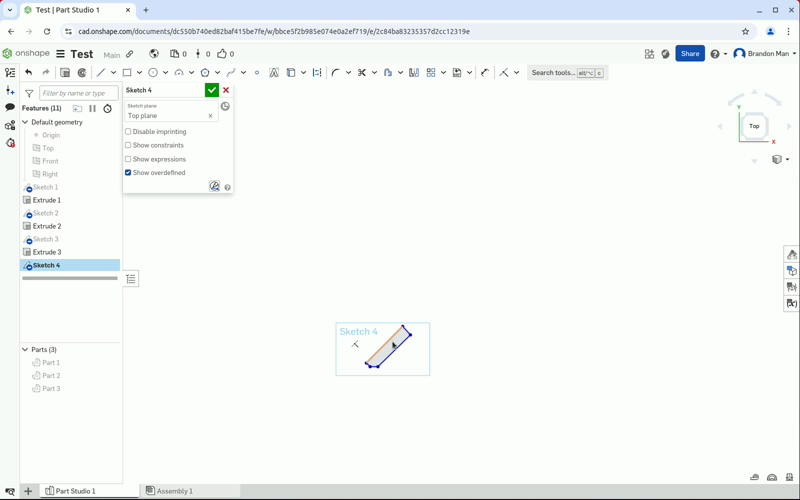
scroll(6)
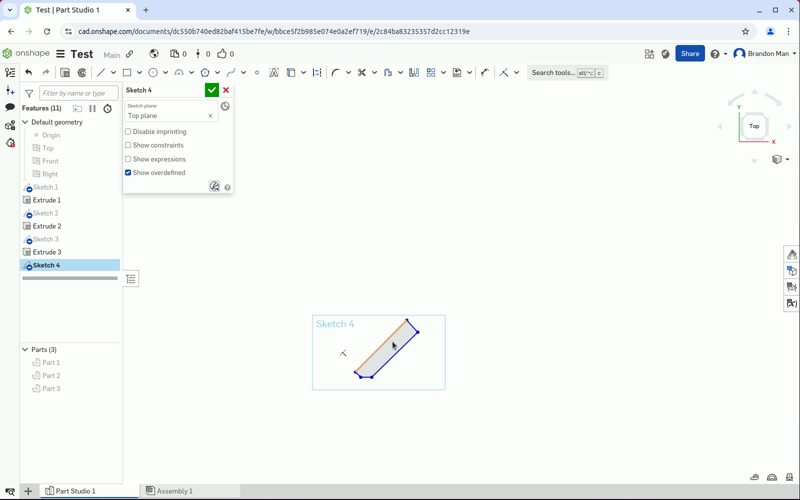
scroll(6)
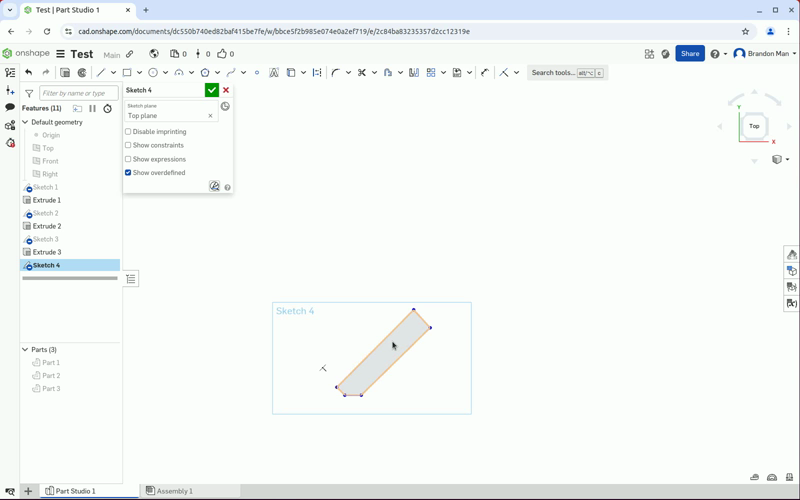
scroll(6)
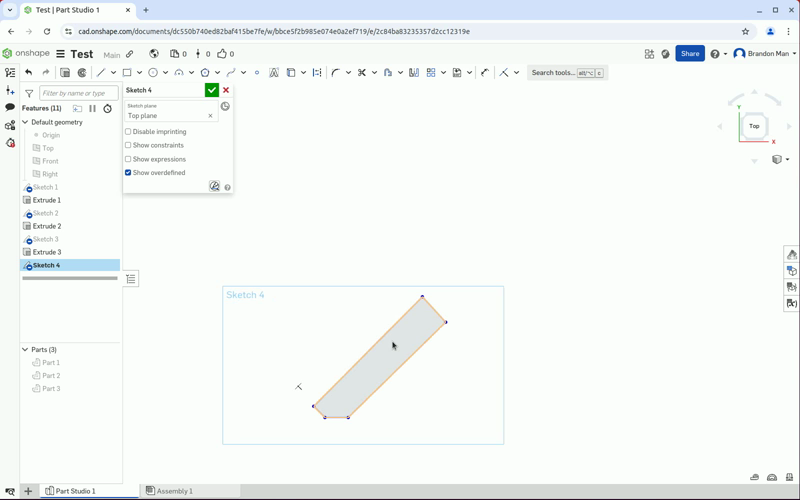
scroll(6)
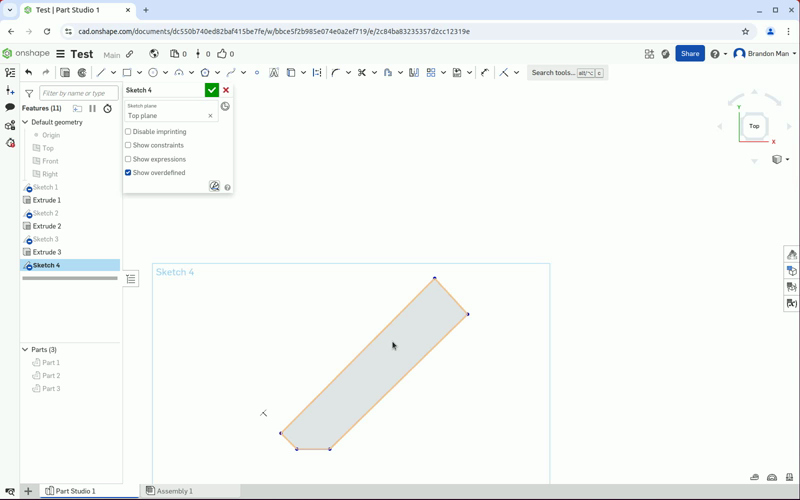
scroll(6)
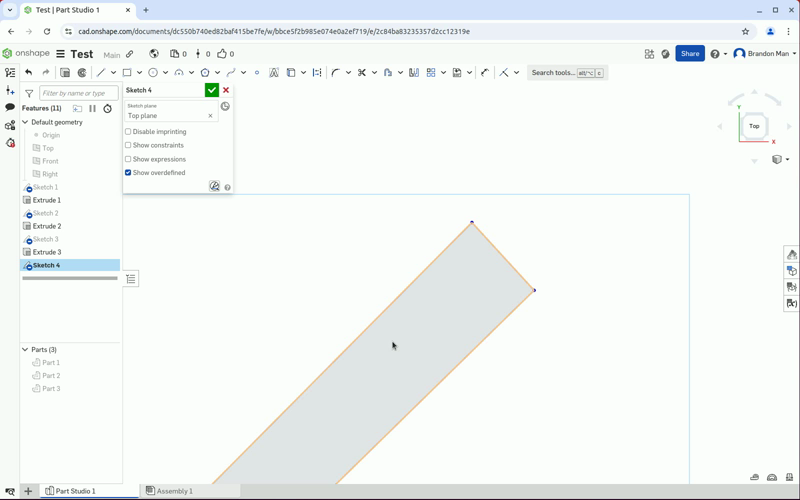
click(392, 341)
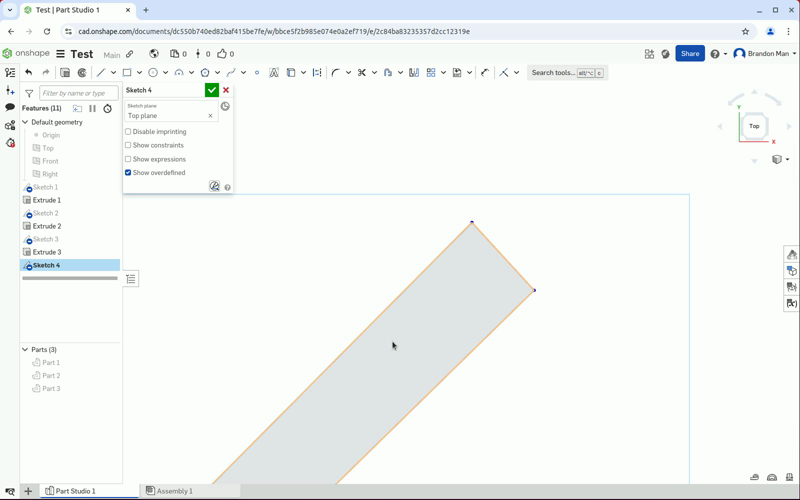
scroll(-6)
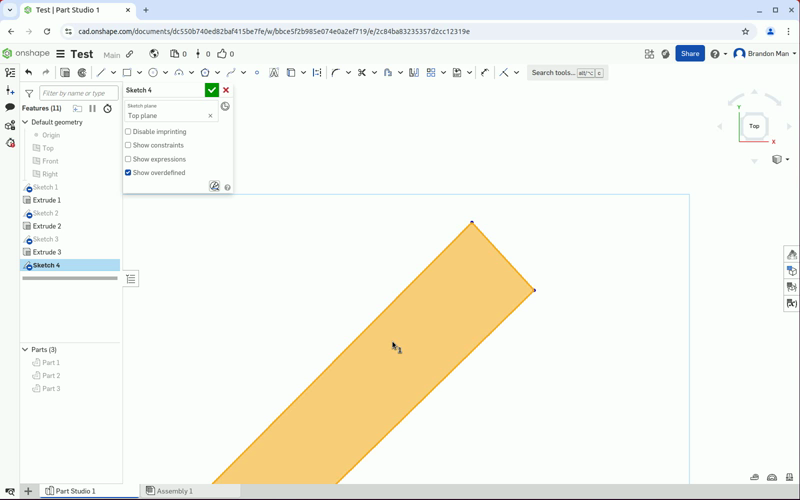
scroll(-6)
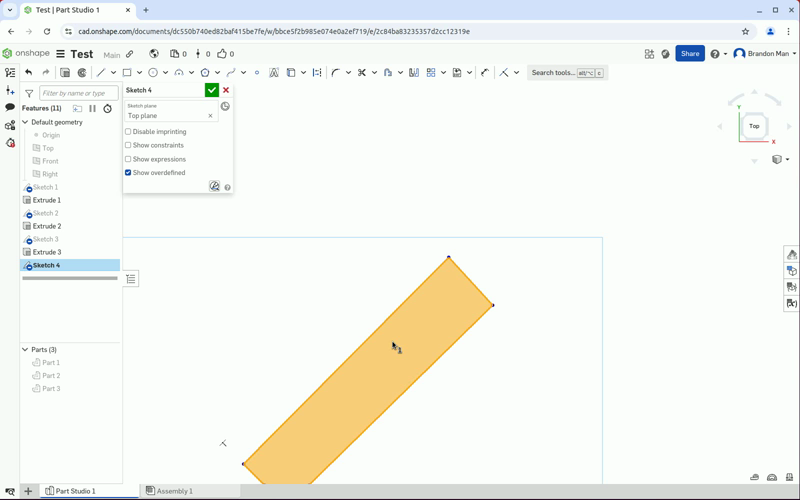
scroll(-6)
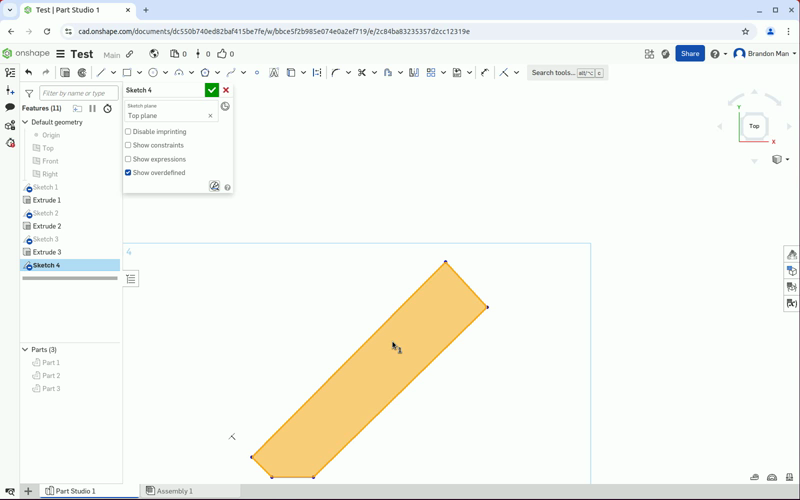
scroll(-6)
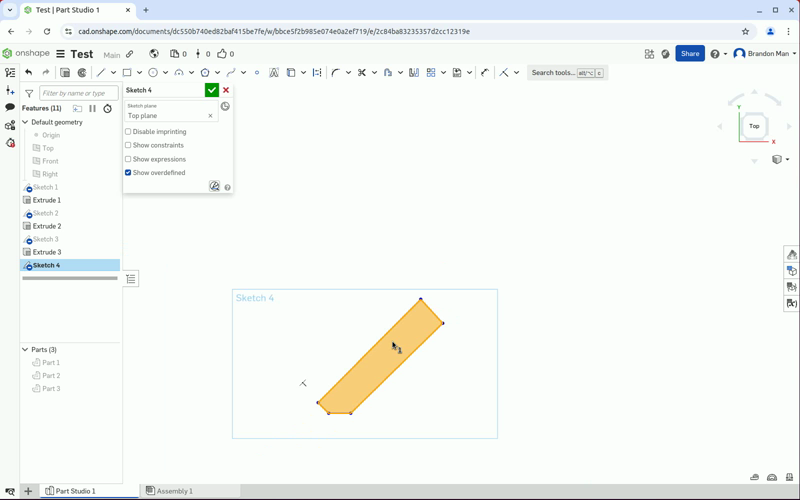
scroll(-6)
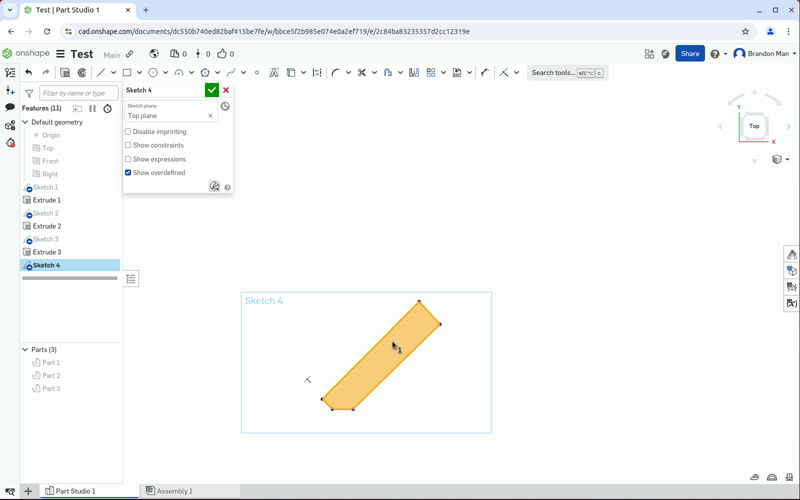
scroll(-6)
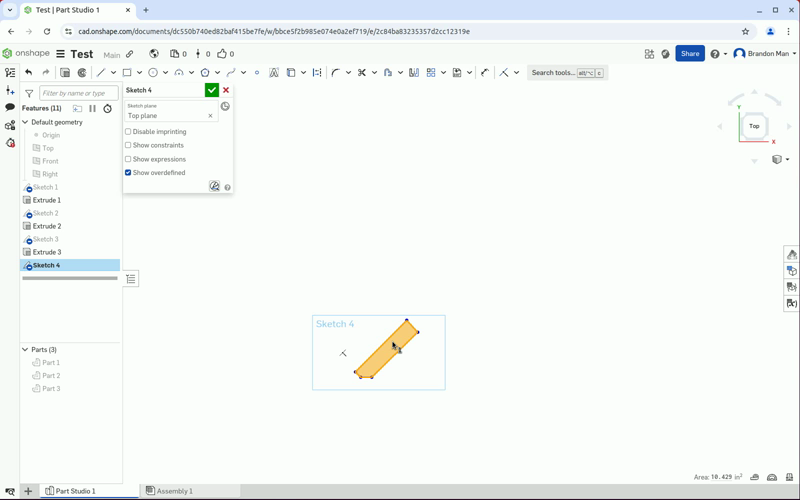
scroll(-6)
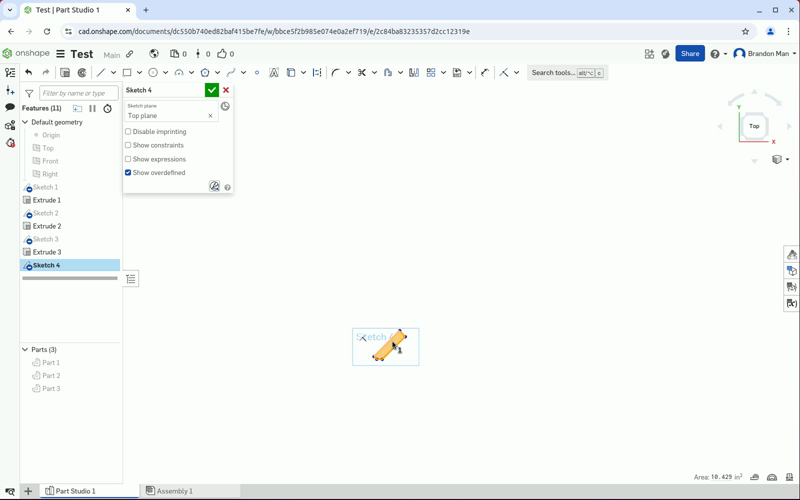
mouse_move(73, 352)
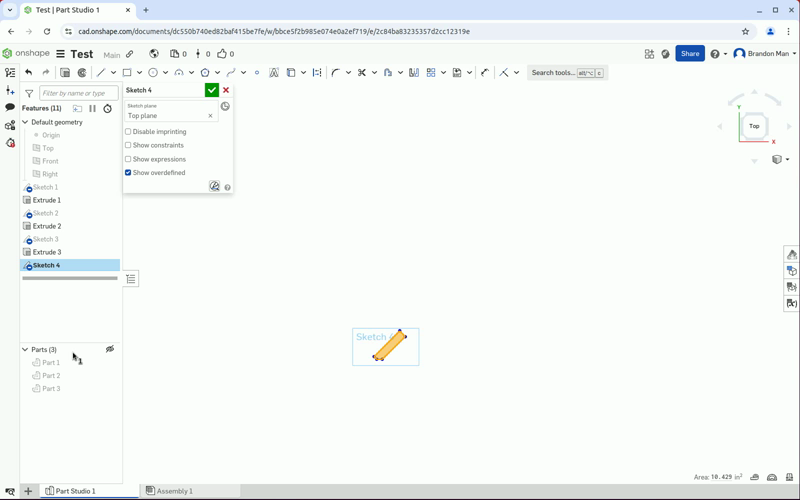
key(shift+y)
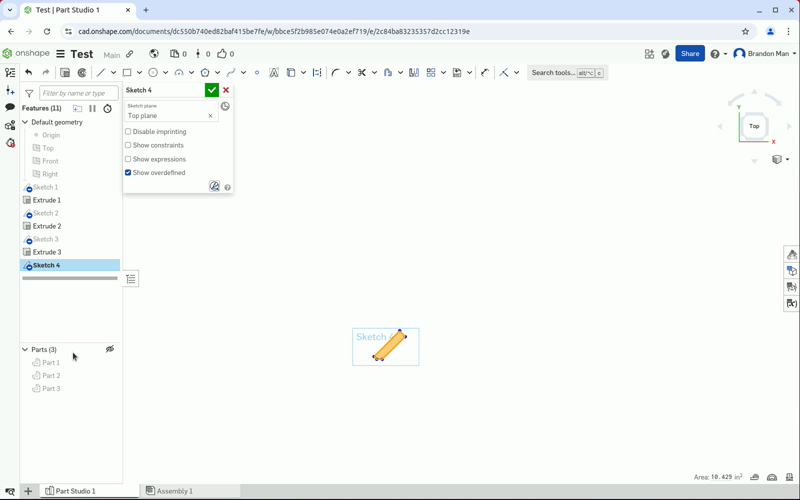
key(shift+e)
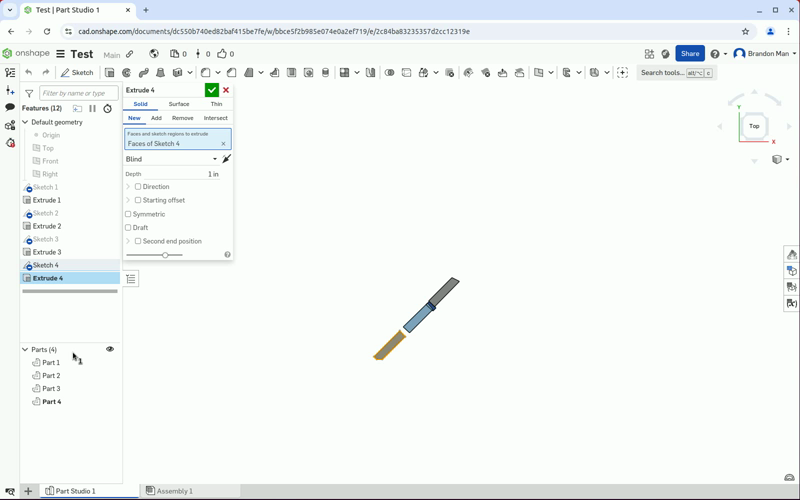
mouse_move(143, 106)
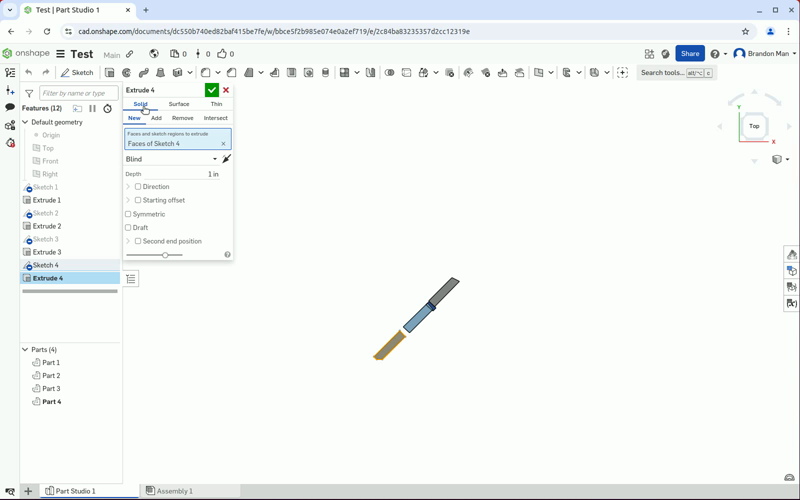
click(143, 106)
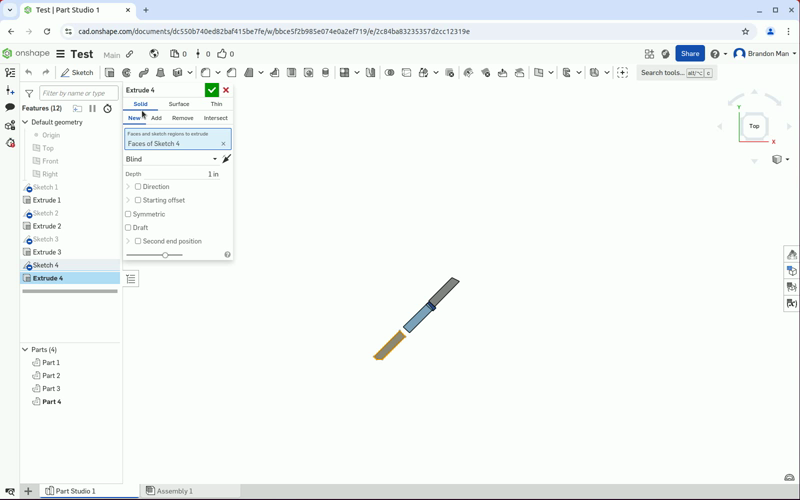
mouse_move(137, 120)
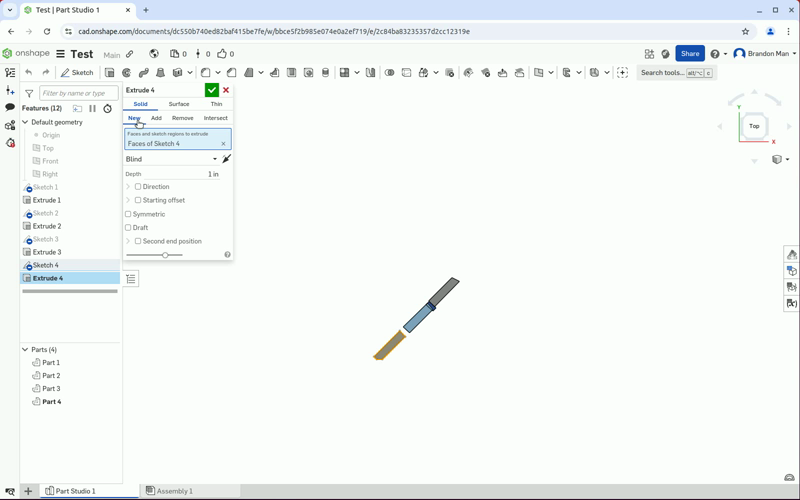
click(137, 120)
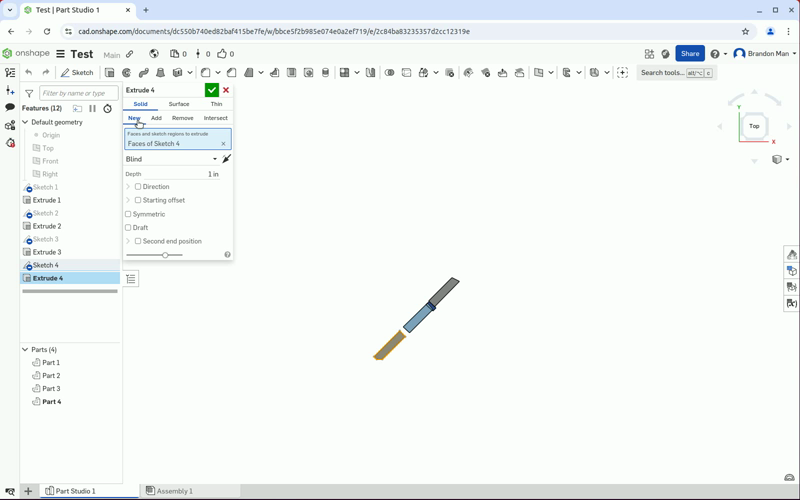
key(tab, 4)
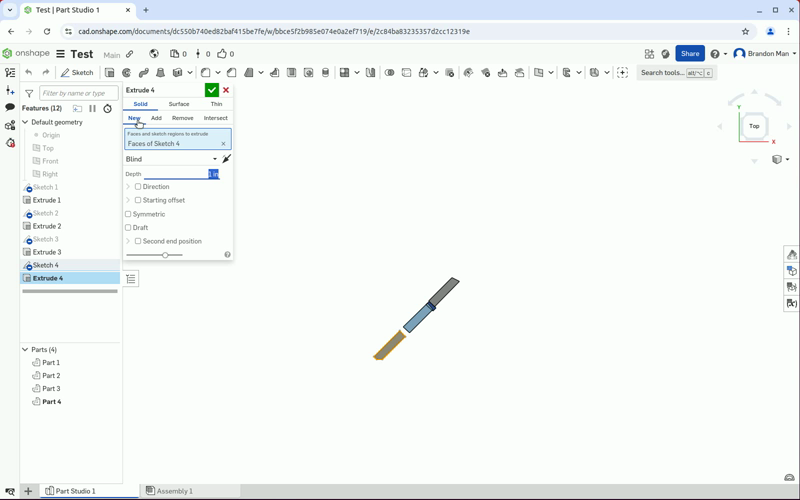
text(23.108)
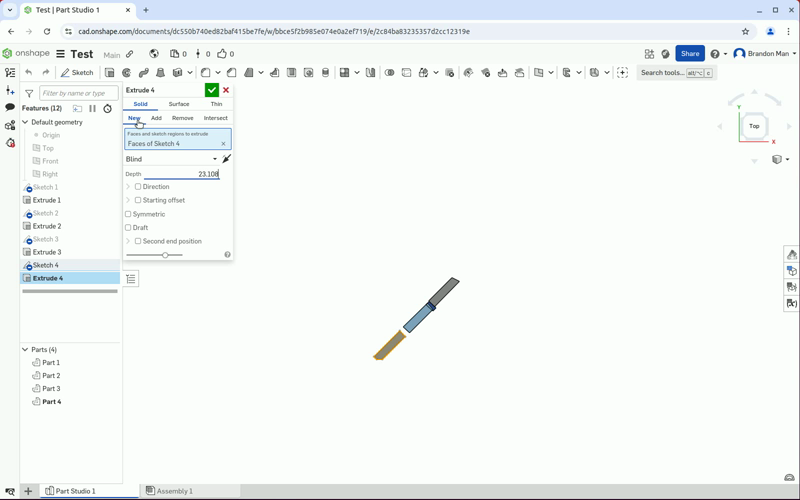
key(enter)
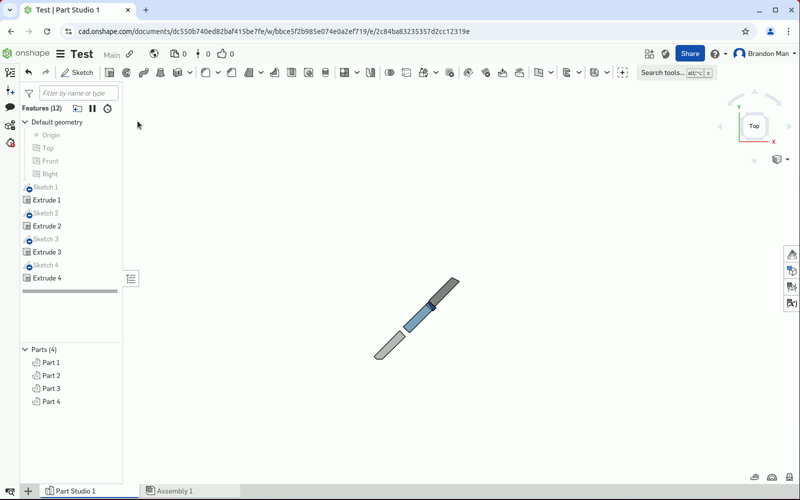
key(shift+h)
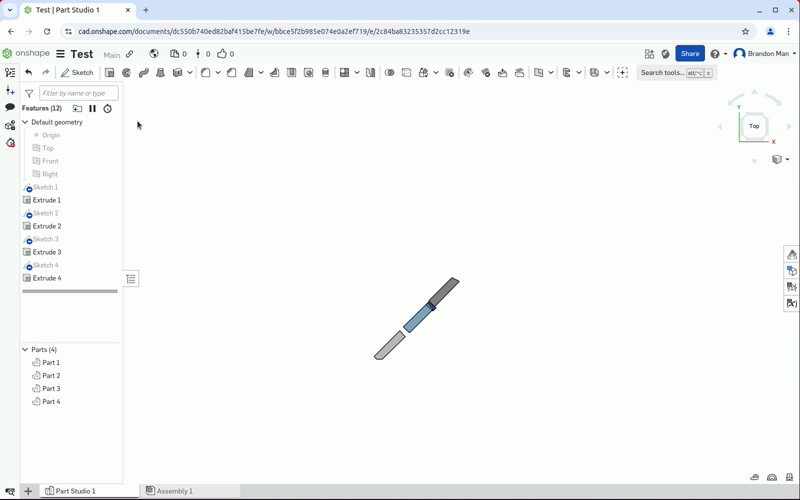
key(shift+h)
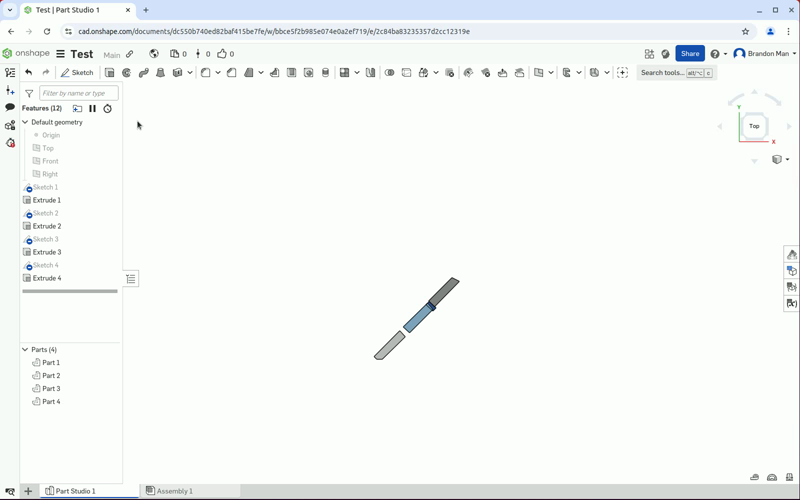
mouse_move(73, 189)
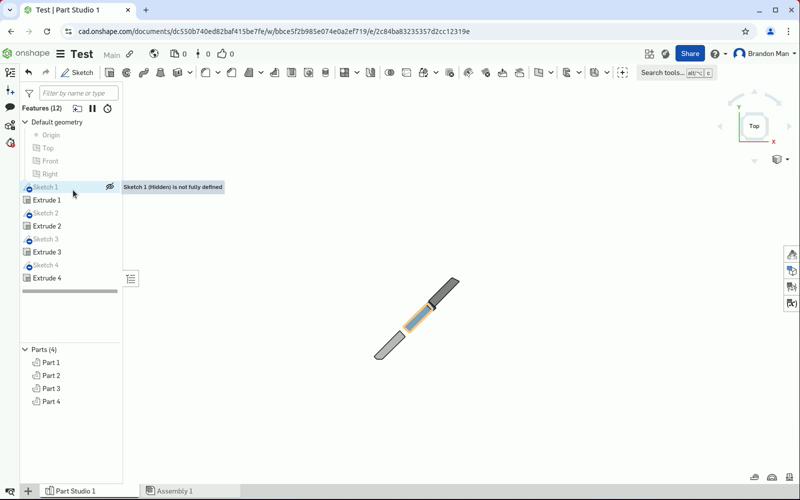
click(73, 189)
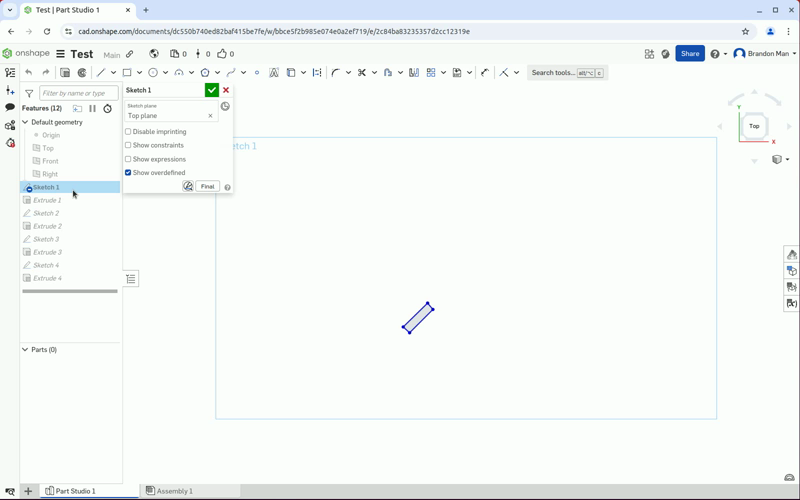
mouse_move(229, 92)
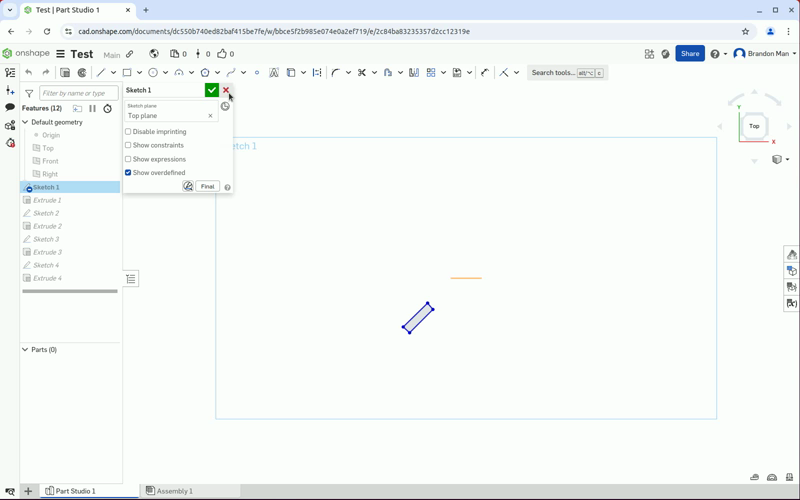
click(229, 92)
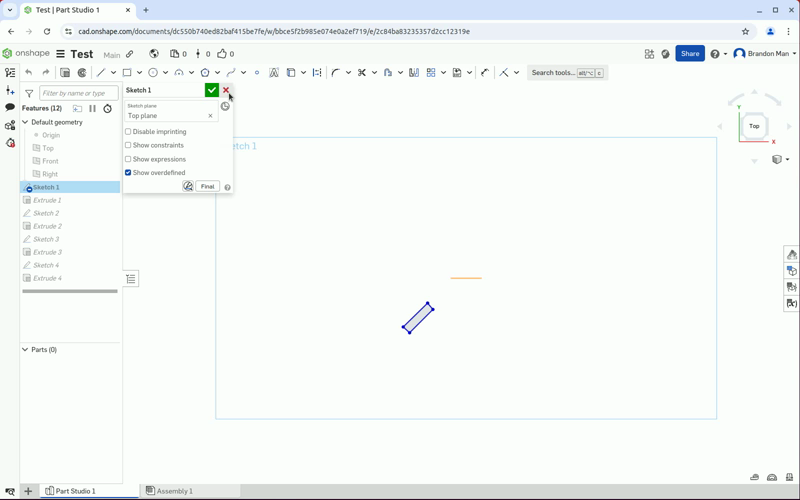
key(shift+s)
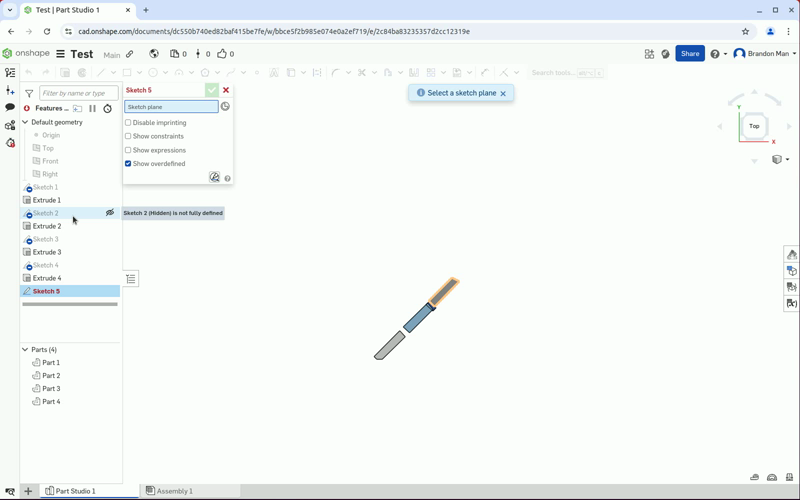
scroll(3)
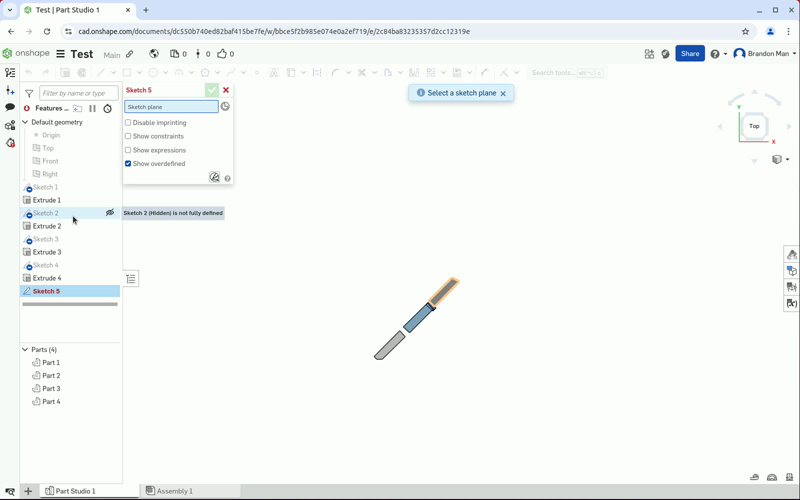
mouse_move(73, 150)
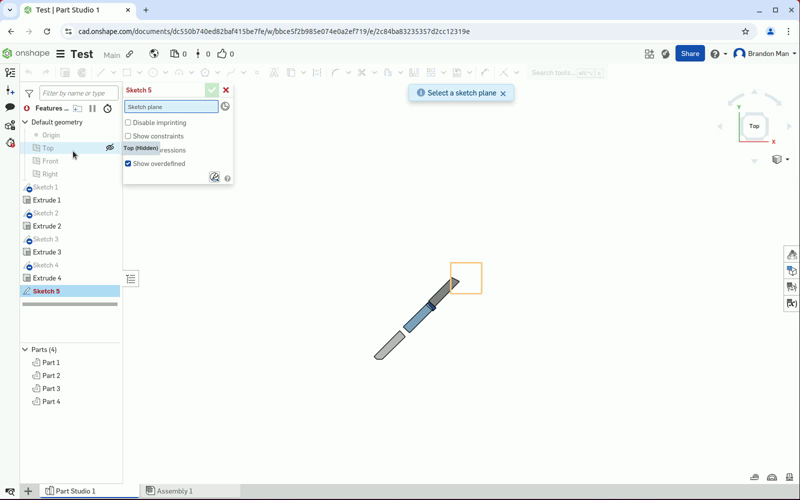
click(73, 150)
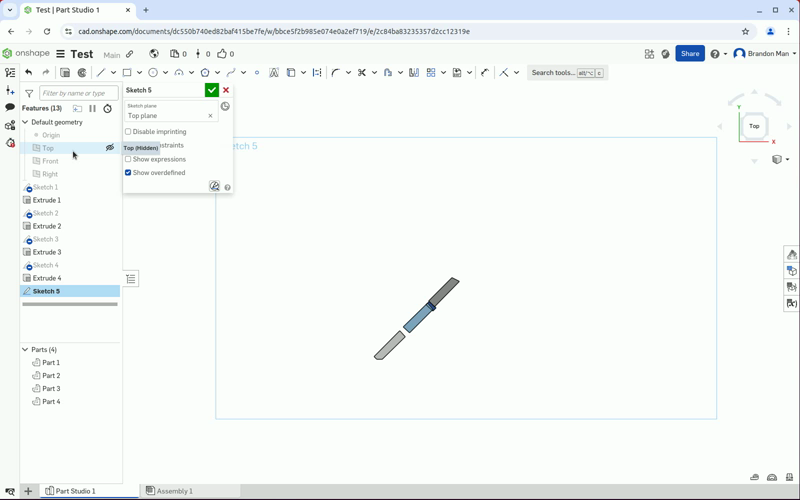
mouse_move(73, 352)
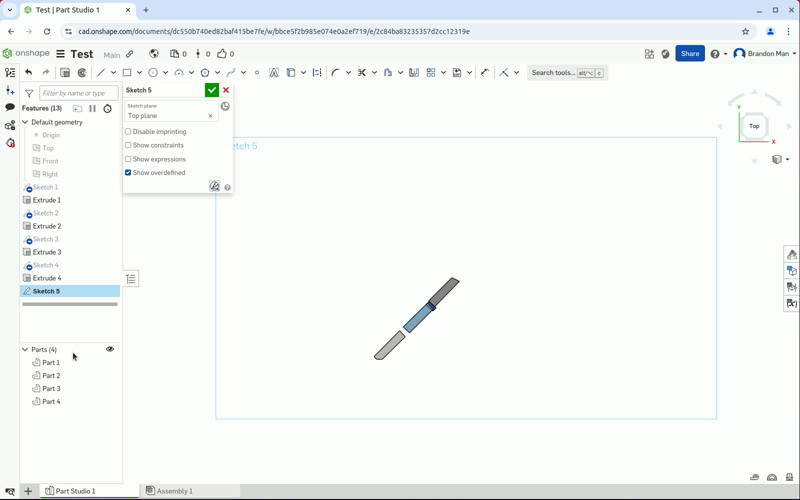
key(y)
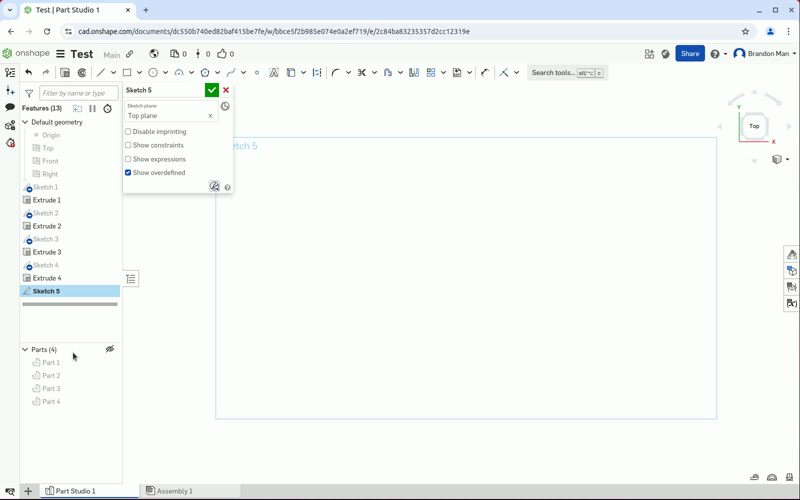
key(l)
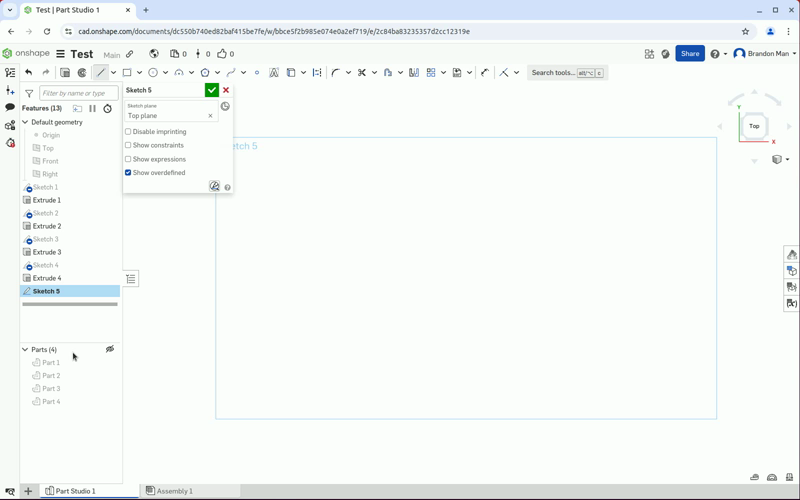
key_down(shift)
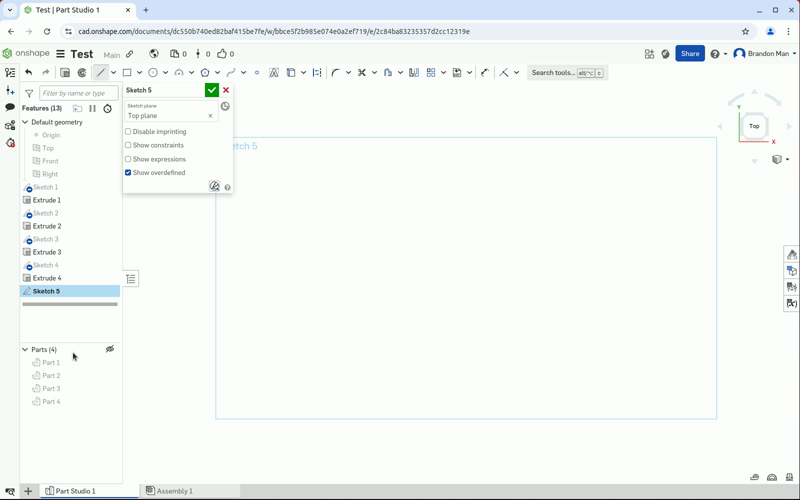
mouse_move(398, 330)
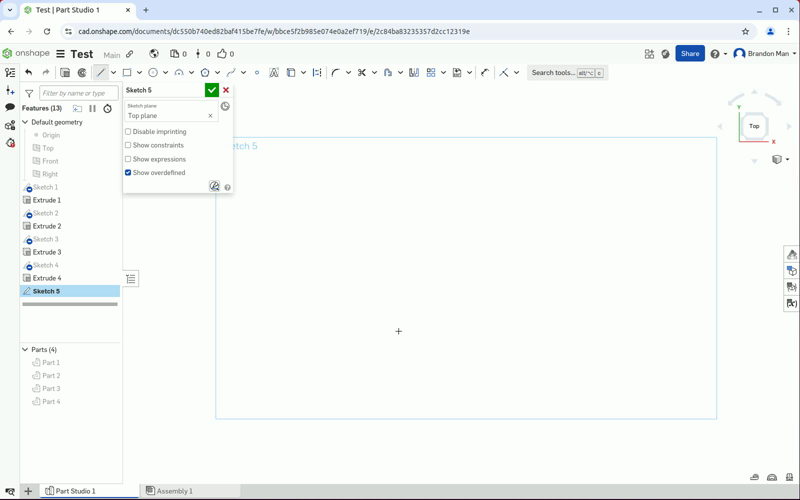
click(398, 330)
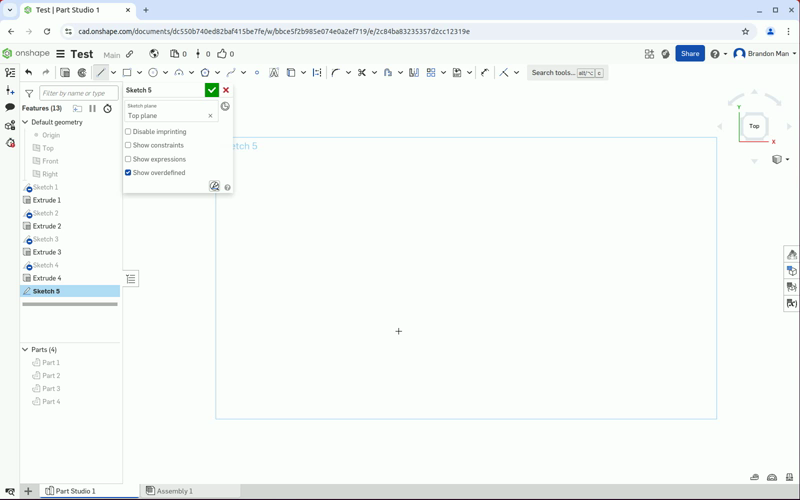
key_up(shift)
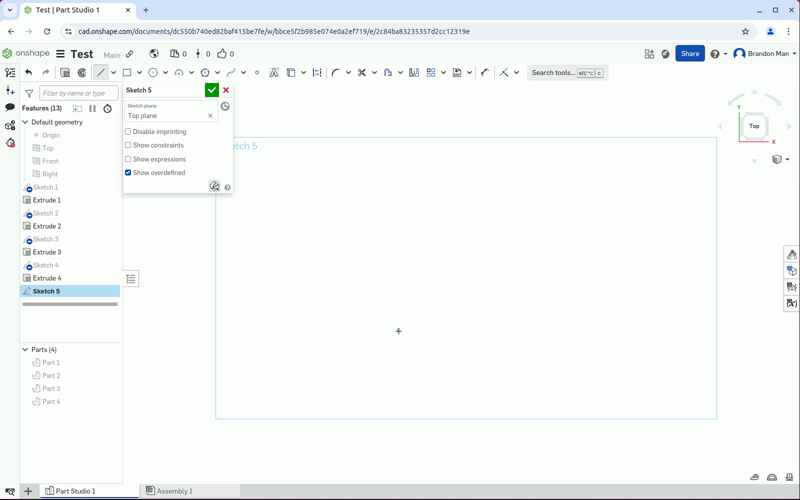
key_down(shift)
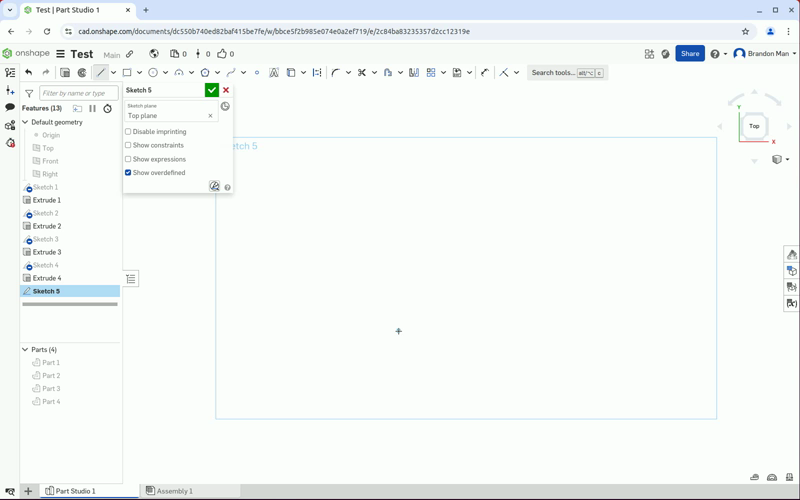
mouse_move(428, 330)
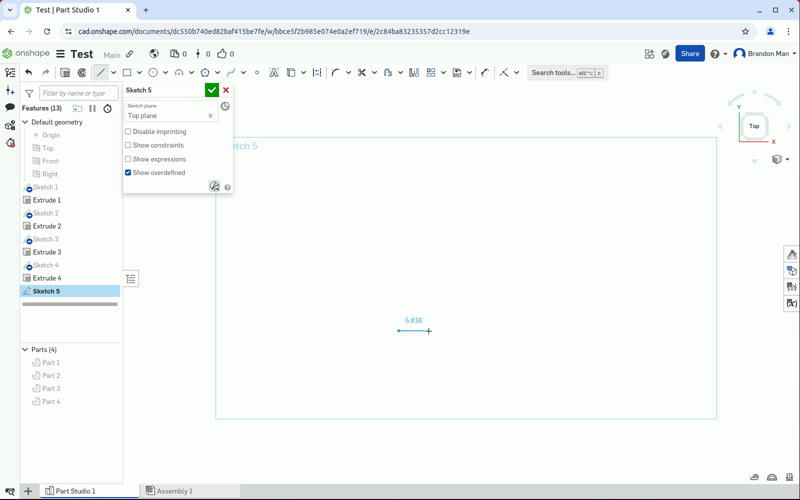
mouse_move(404, 337)
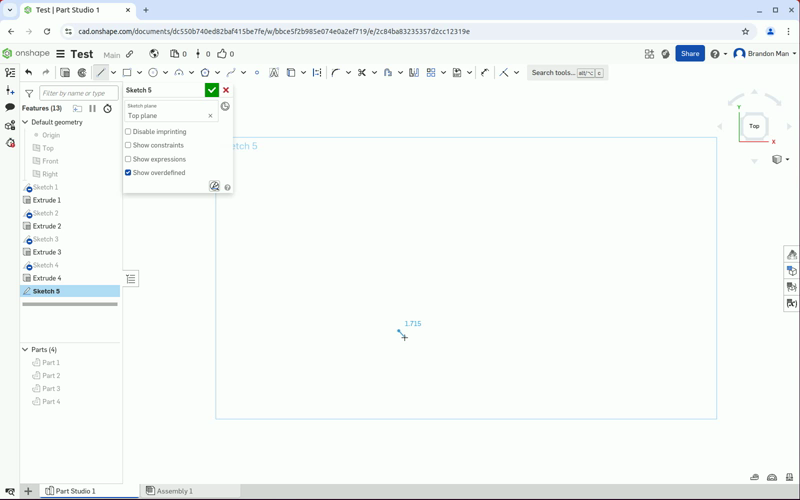
click(404, 337)
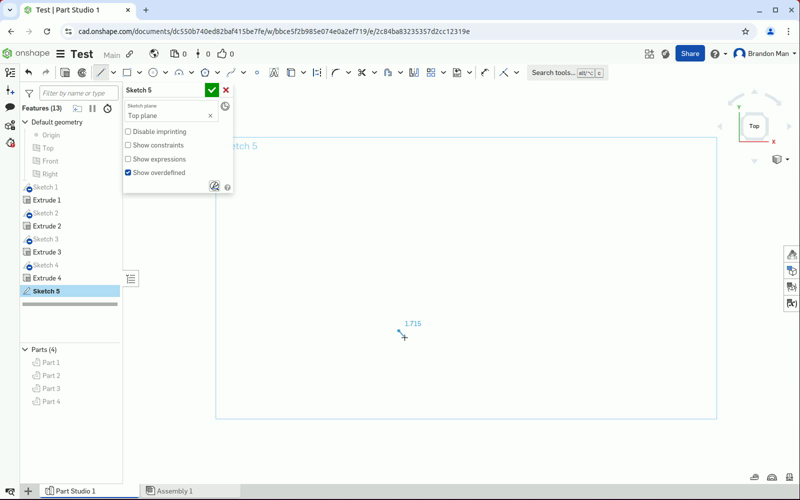
key_up(shift)
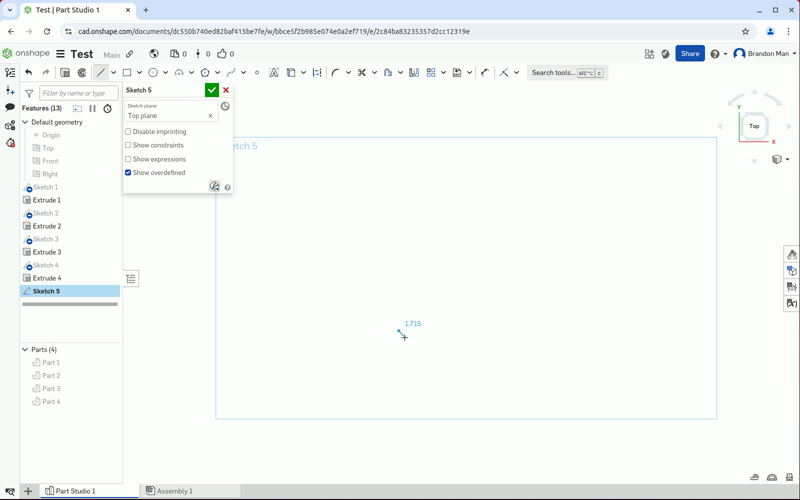
key_down(shift)
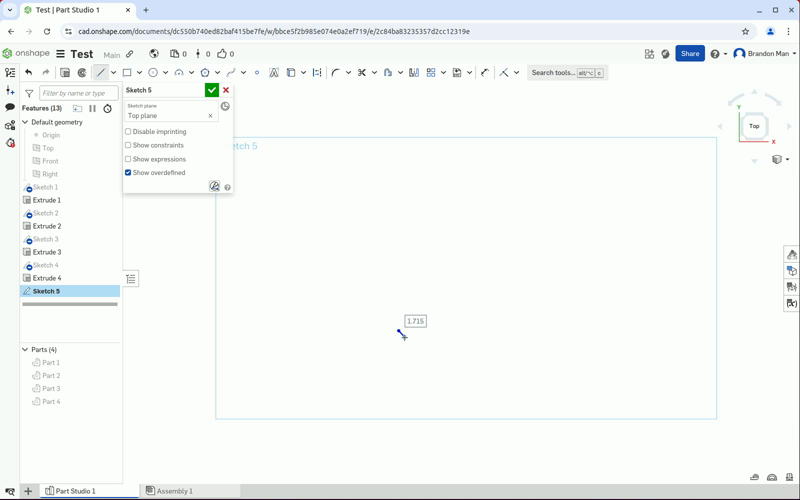
mouse_move(434, 337)
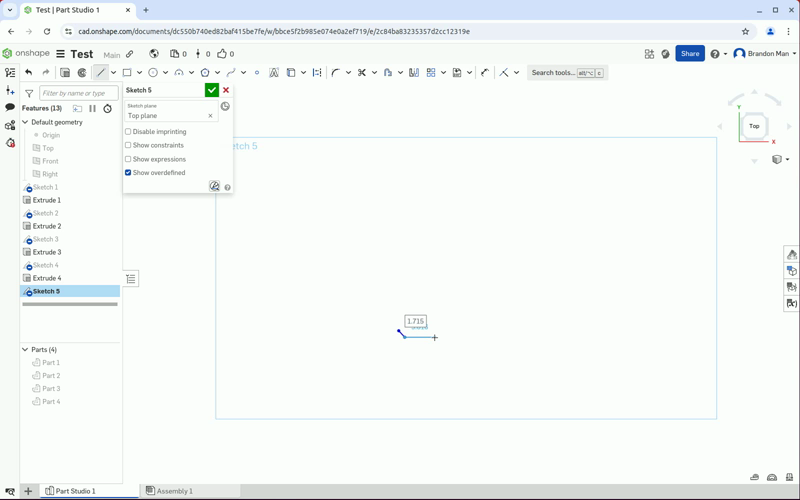
mouse_move(407, 333)
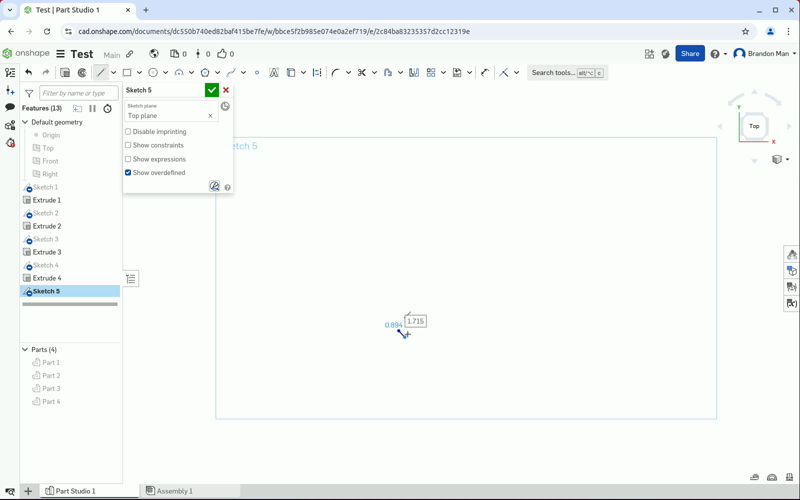
scroll(6)
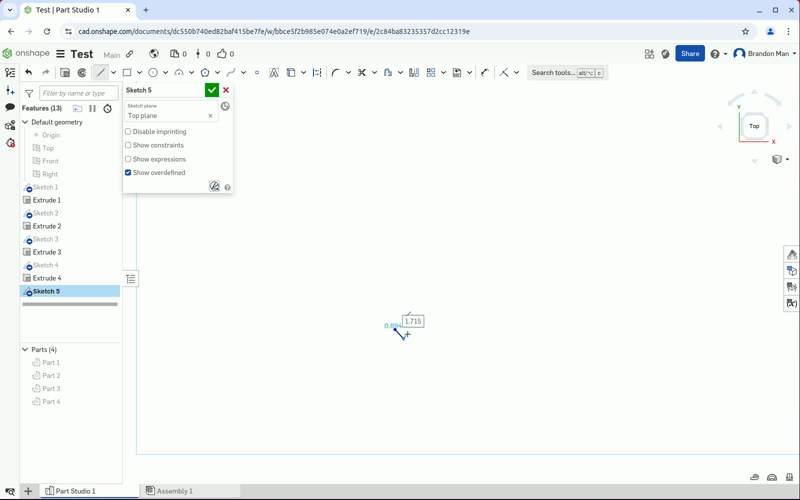
scroll(6)
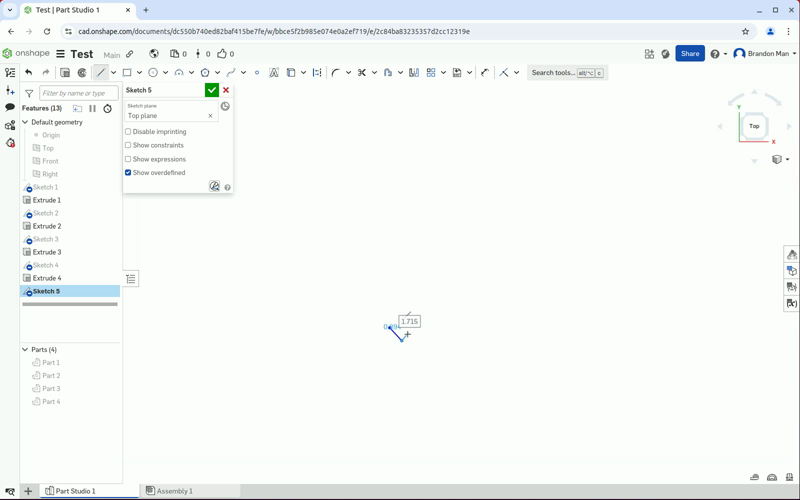
scroll(6)
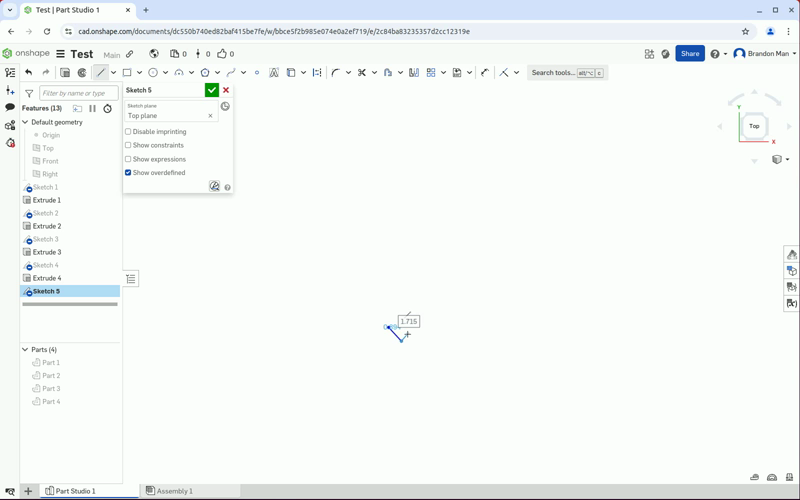
scroll(6)
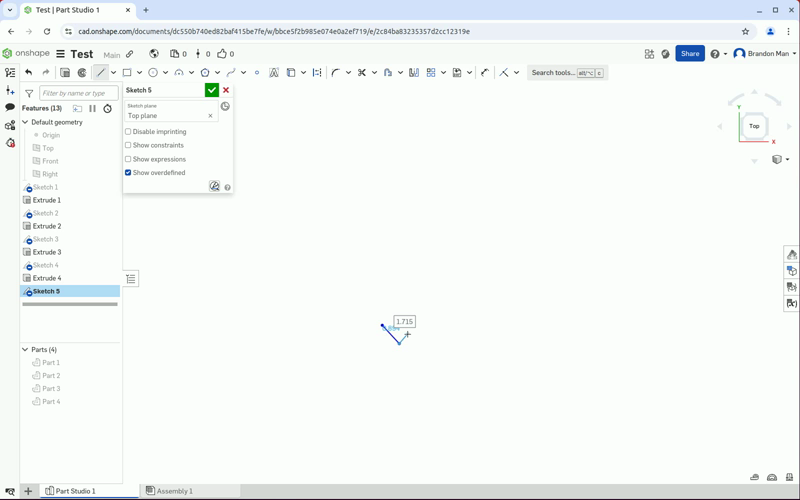
scroll(6)
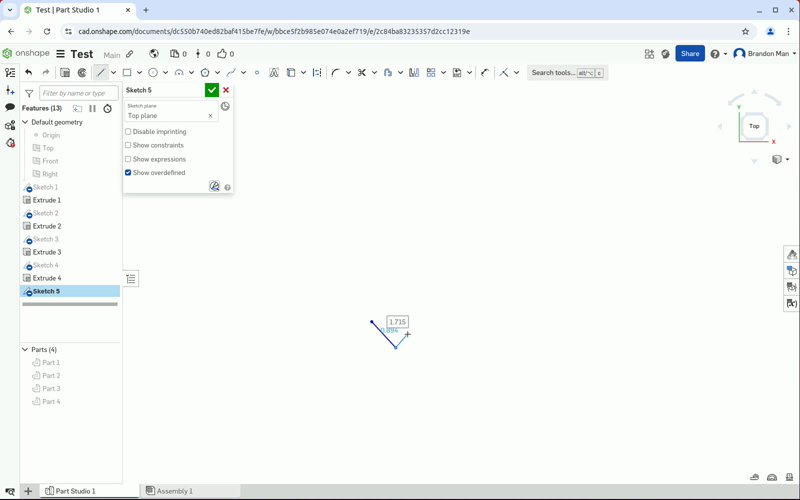
scroll(6)
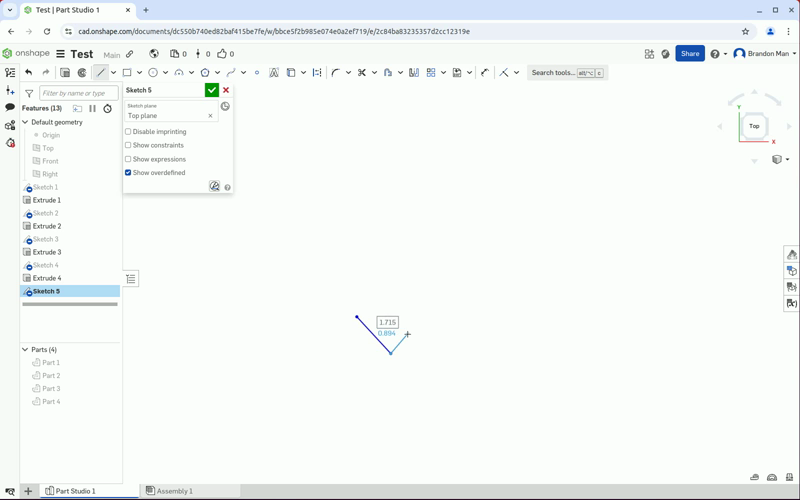
scroll(6)
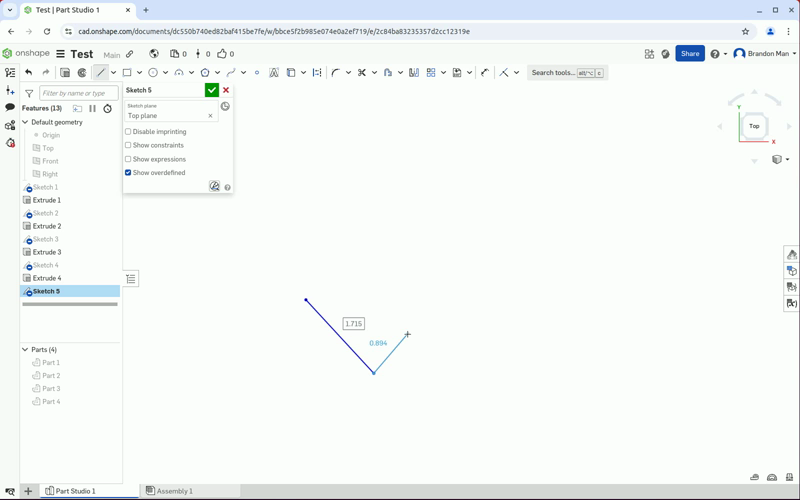
click(407, 333)
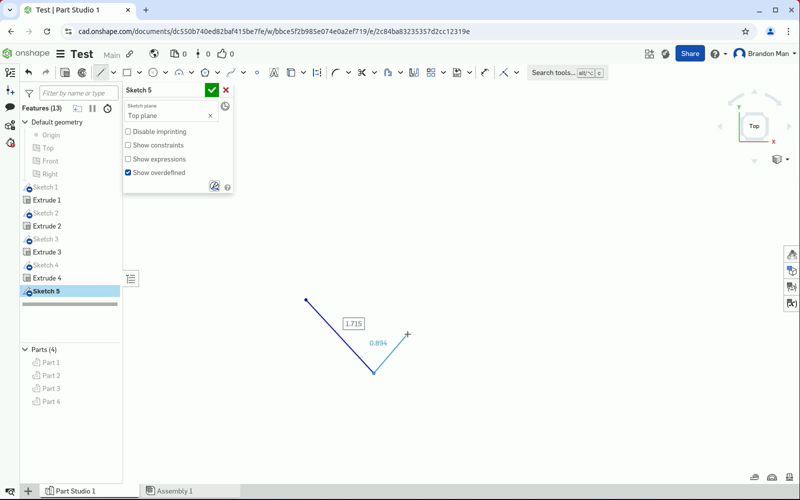
scroll(-6)
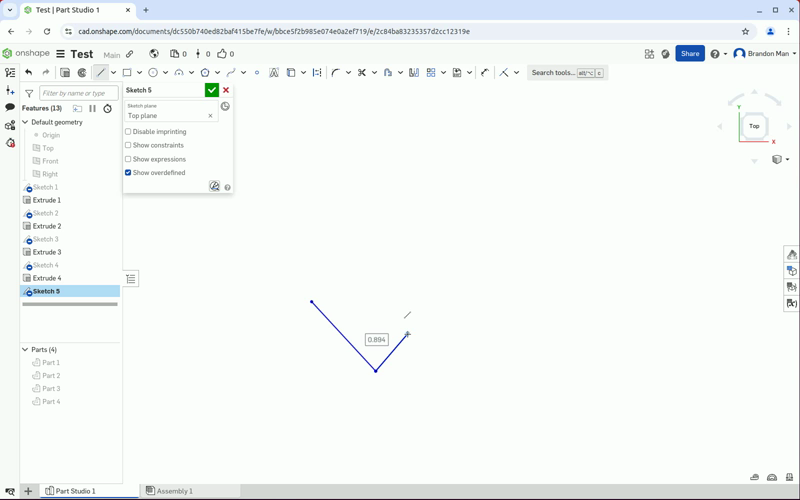
scroll(-6)
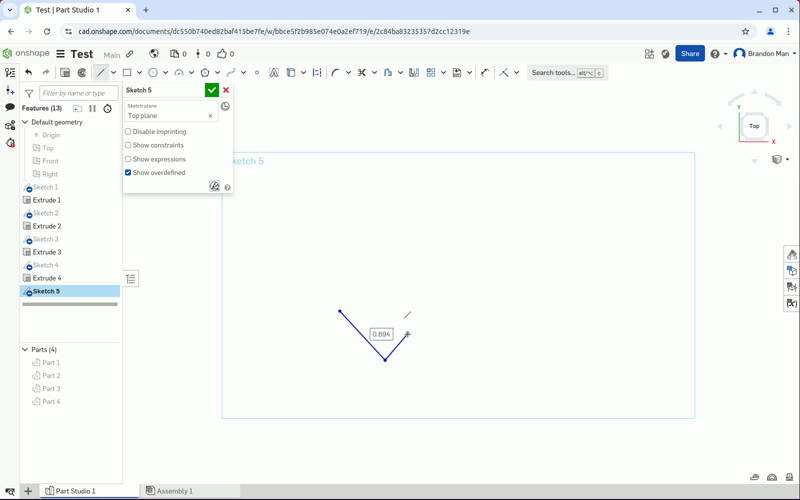
scroll(-6)
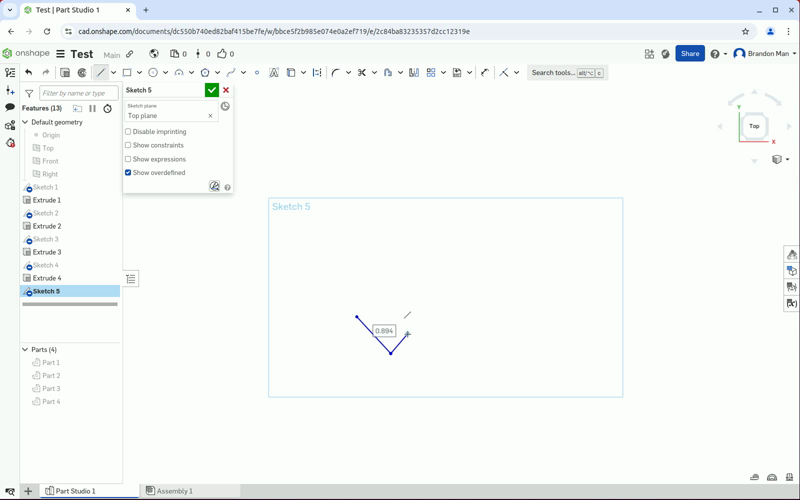
scroll(-6)
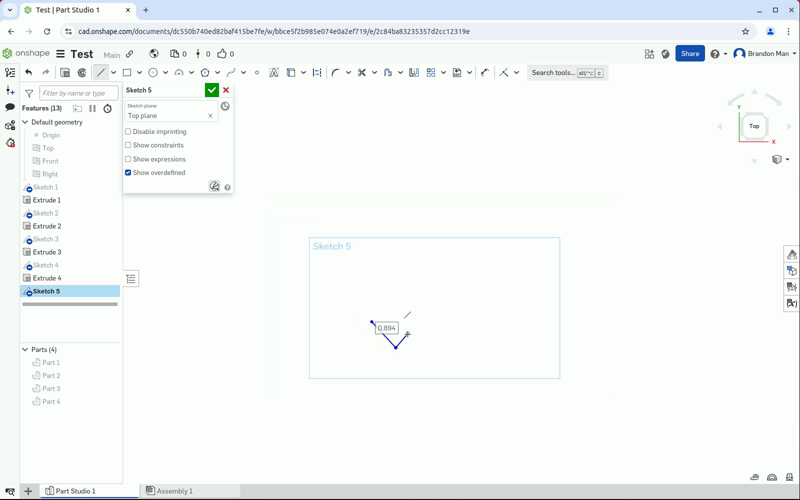
scroll(-6)
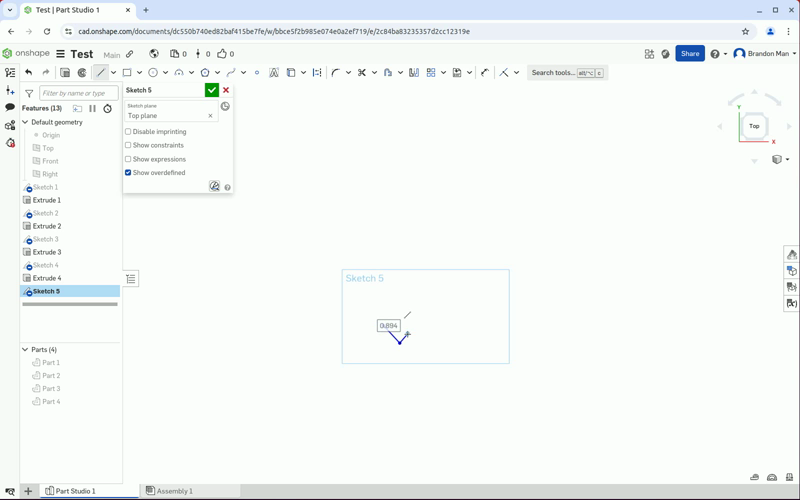
scroll(-6)
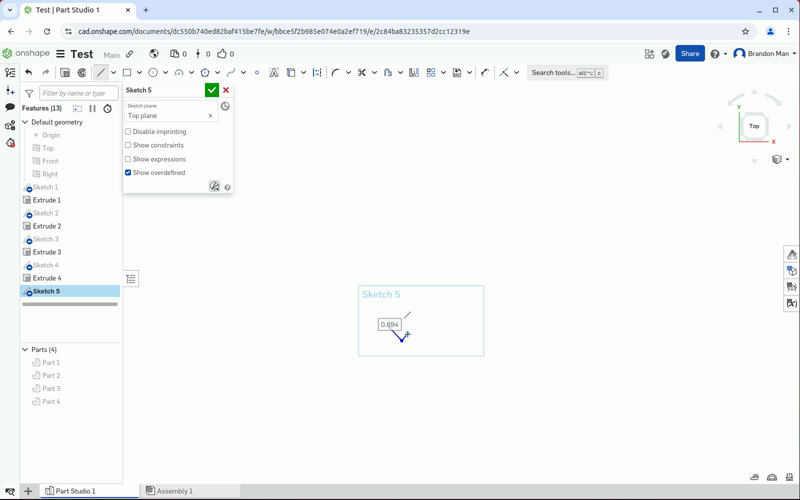
scroll(-6)
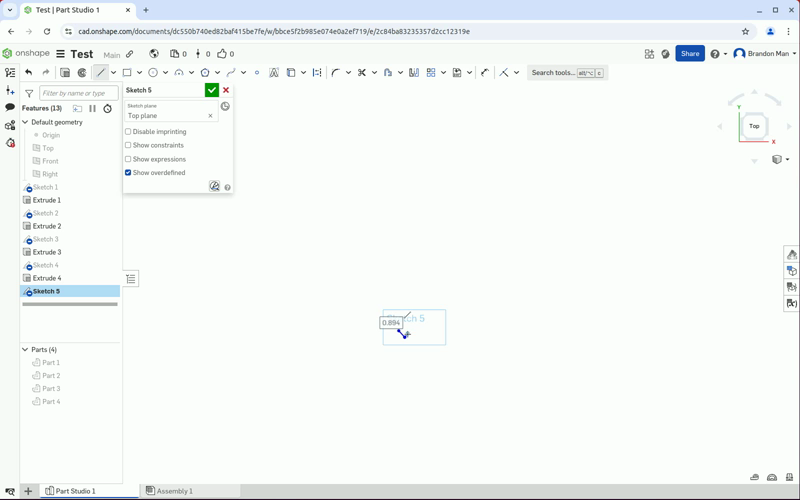
key_up(shift)
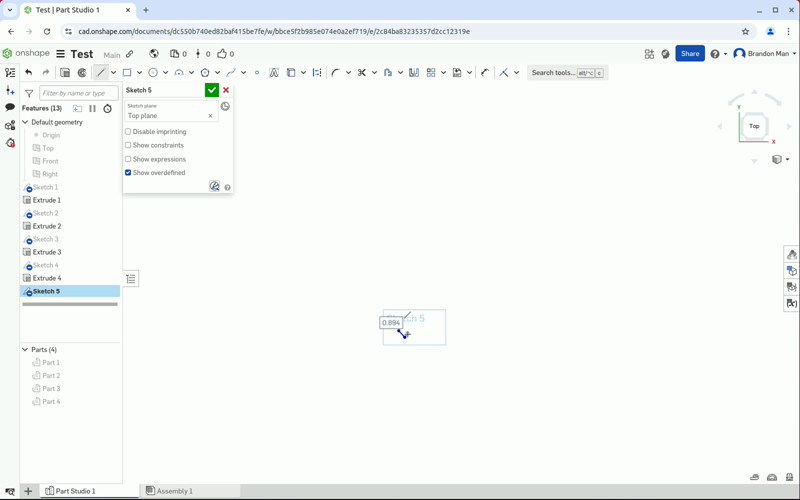
key_down(shift)
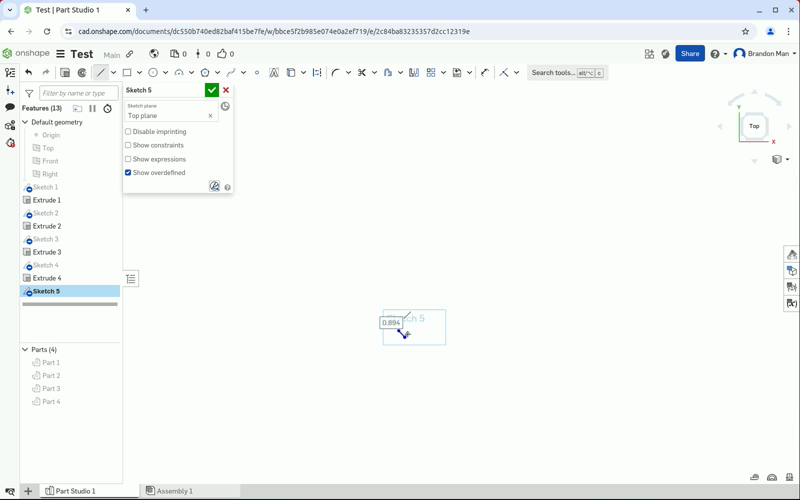
mouse_move(437, 333)
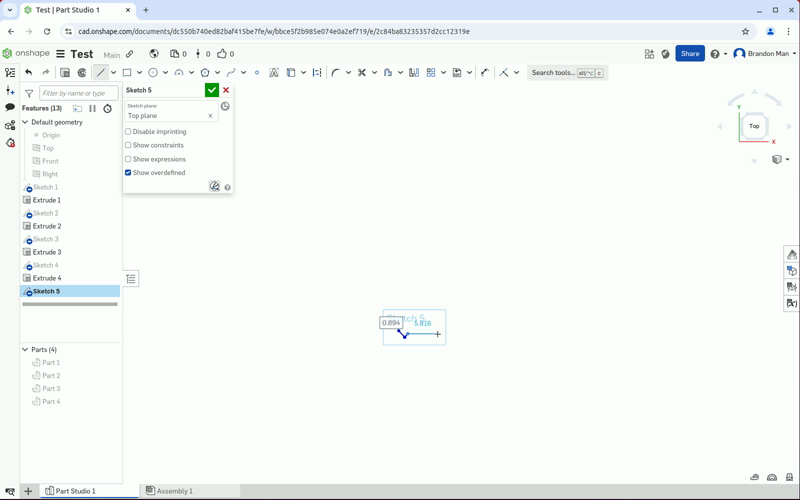
mouse_move(401, 327)
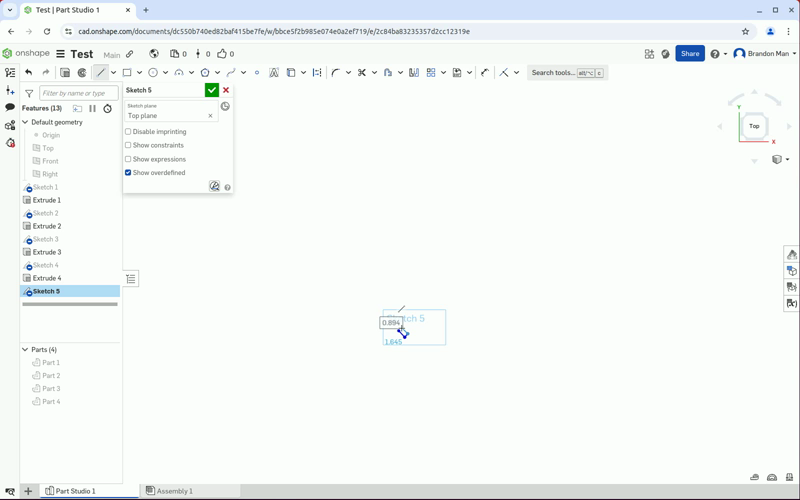
scroll(6)
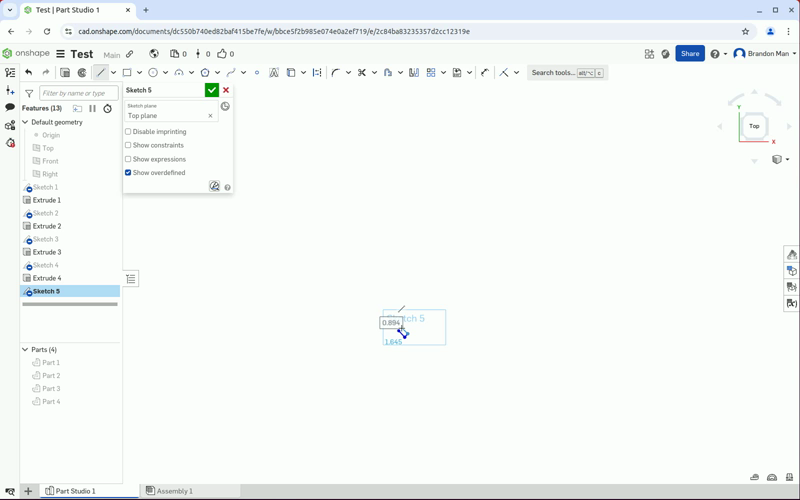
scroll(6)
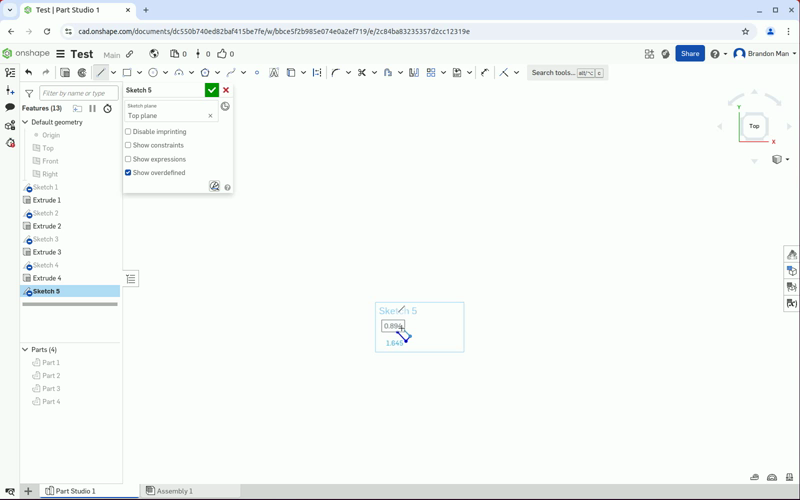
scroll(6)
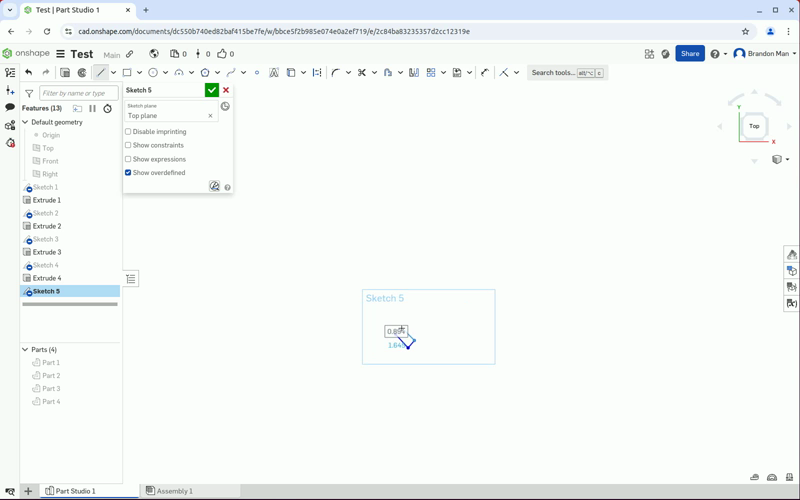
scroll(6)
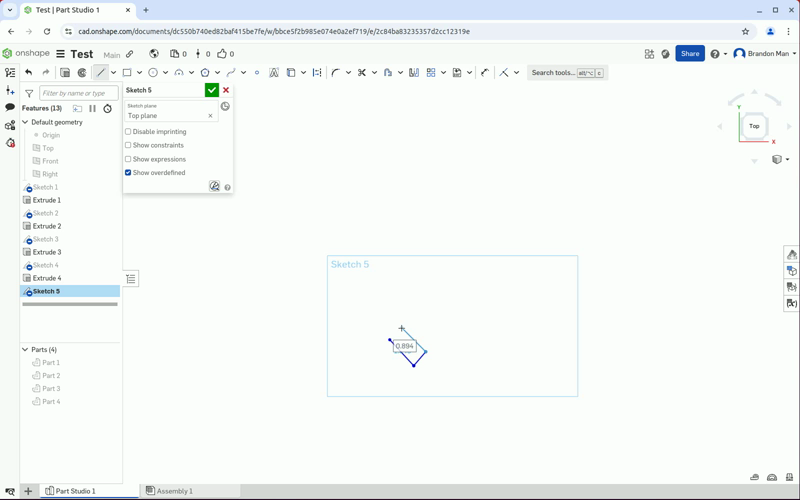
scroll(6)
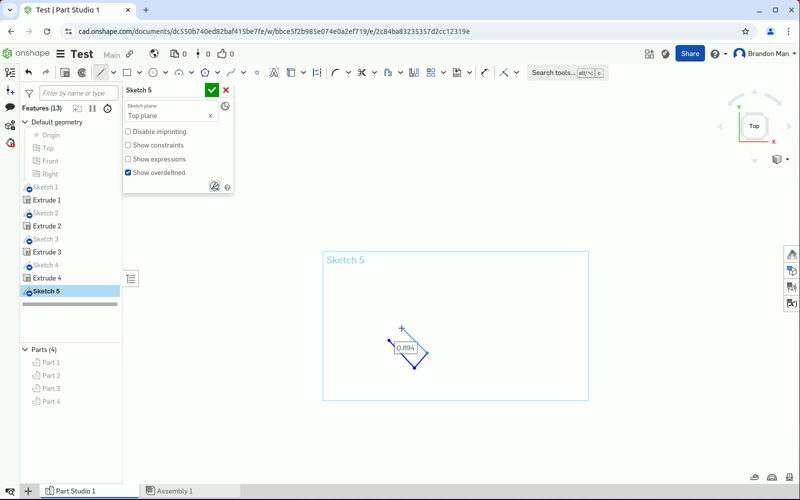
scroll(6)
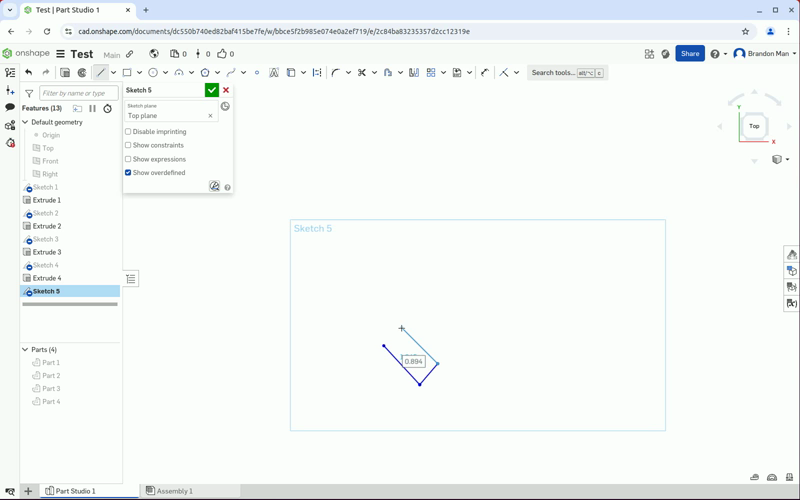
scroll(6)
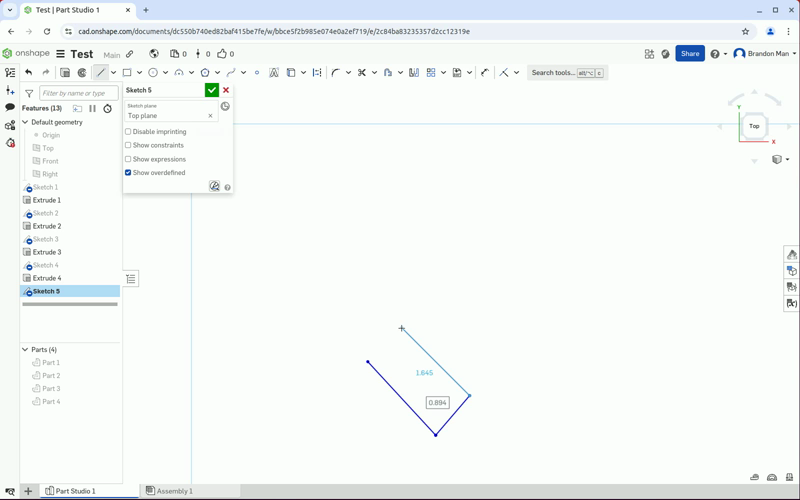
click(401, 327)
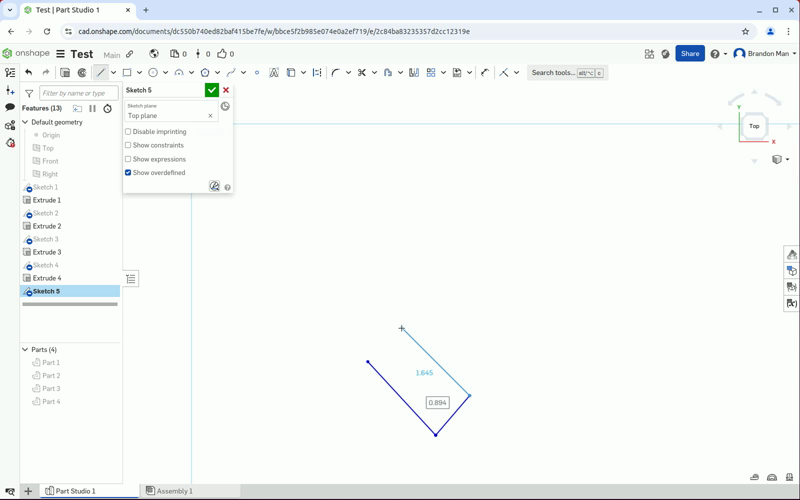
scroll(-6)
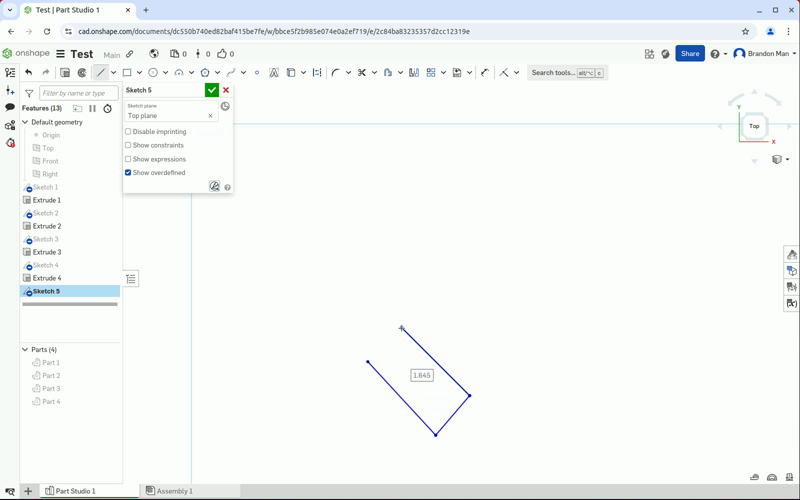
scroll(-6)
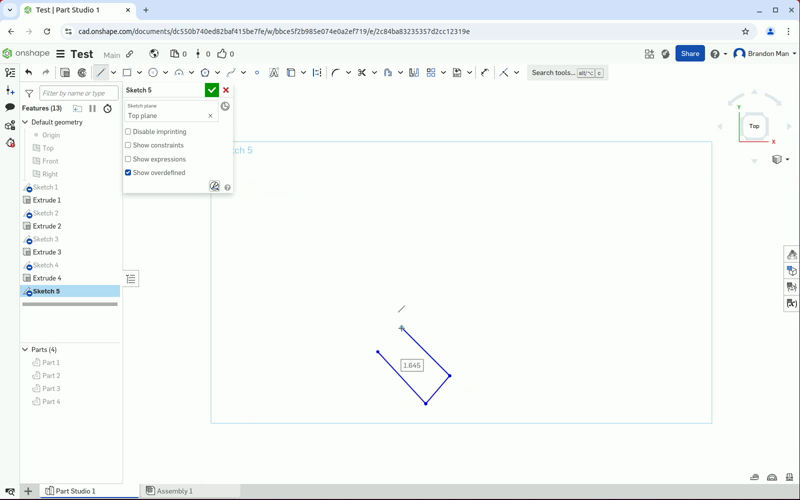
scroll(-6)
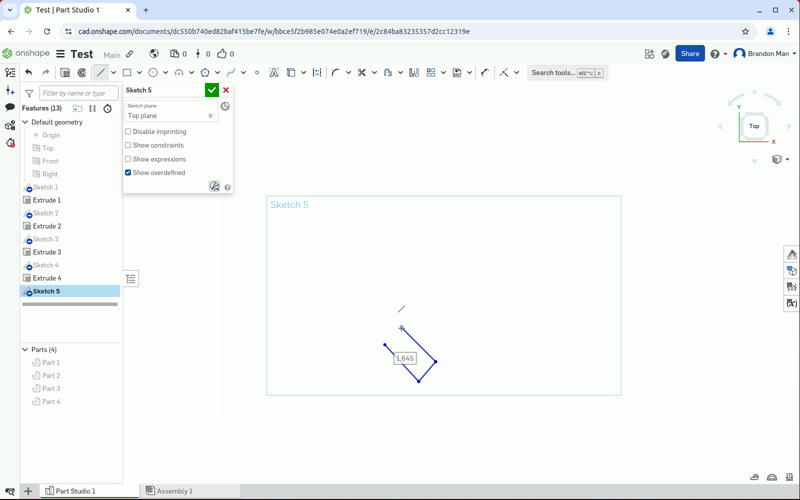
scroll(-6)
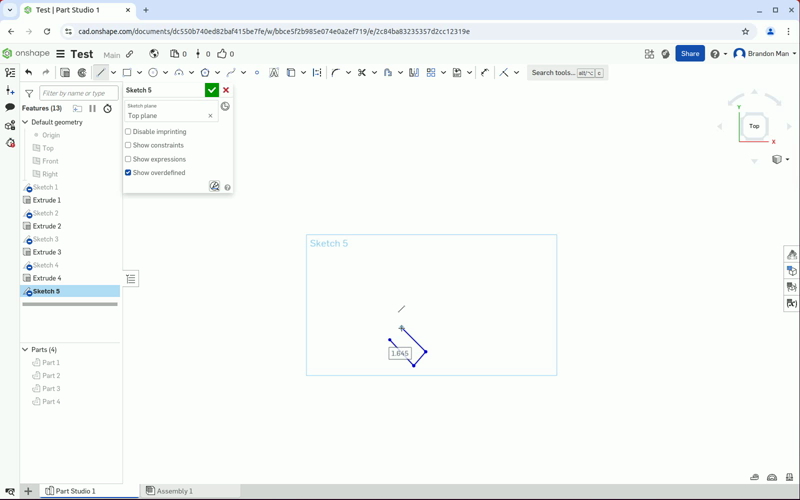
scroll(-6)
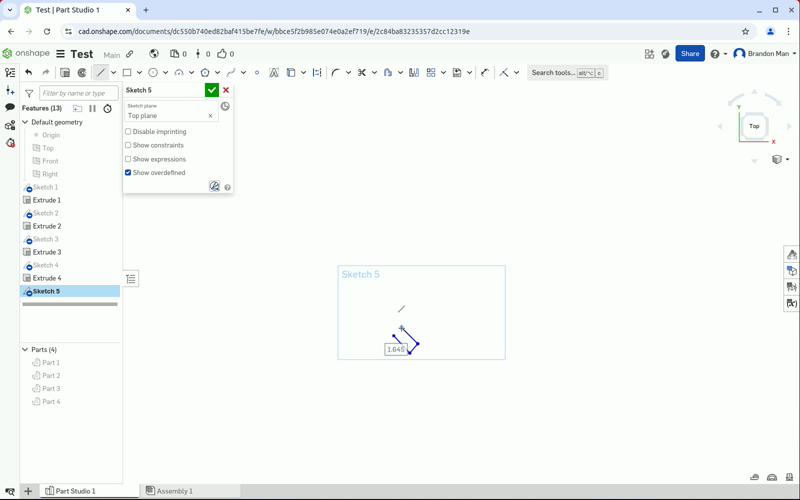
scroll(-6)
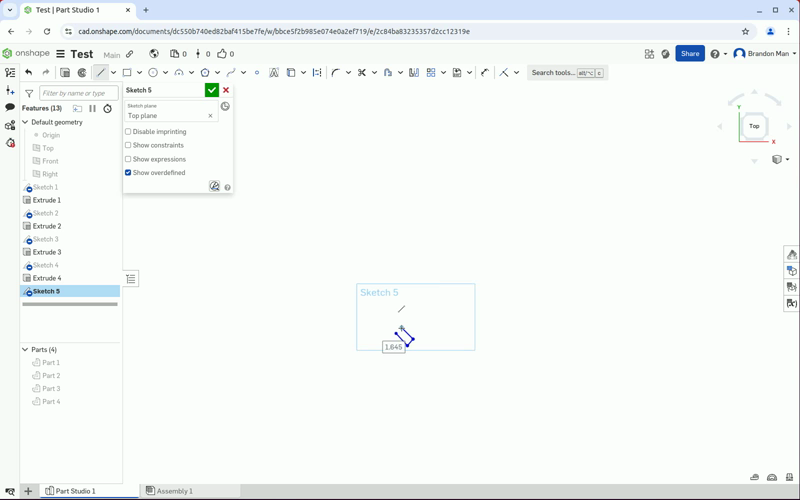
scroll(-6)
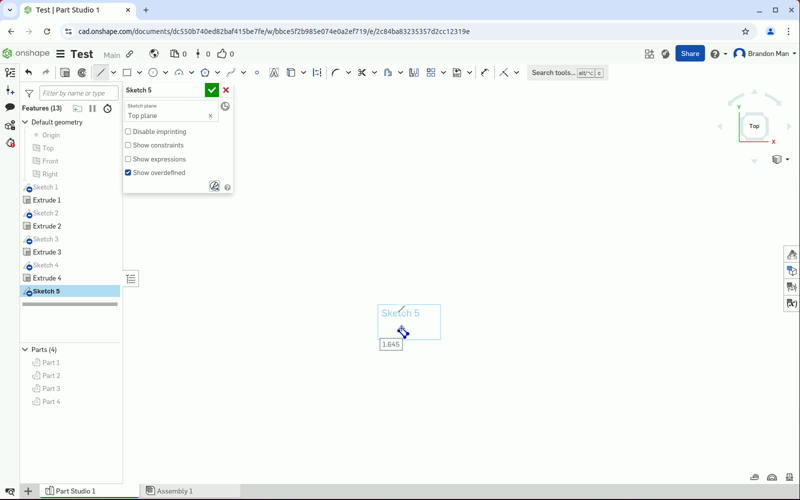
key_up(shift)
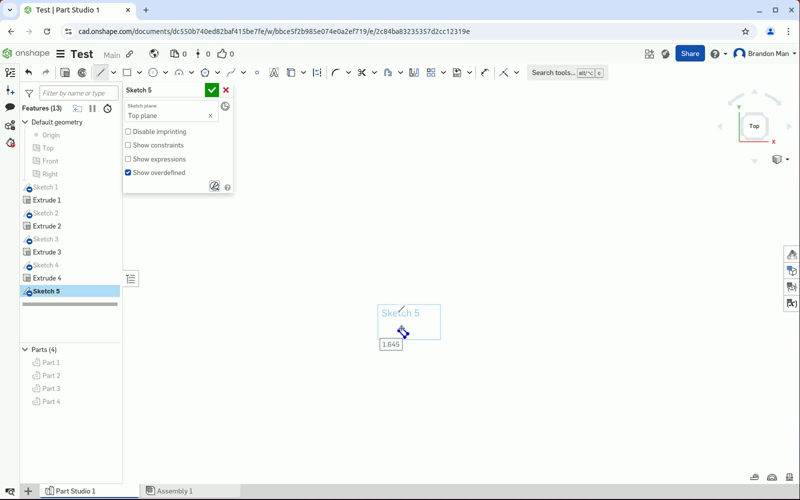
mouse_move(431, 327)
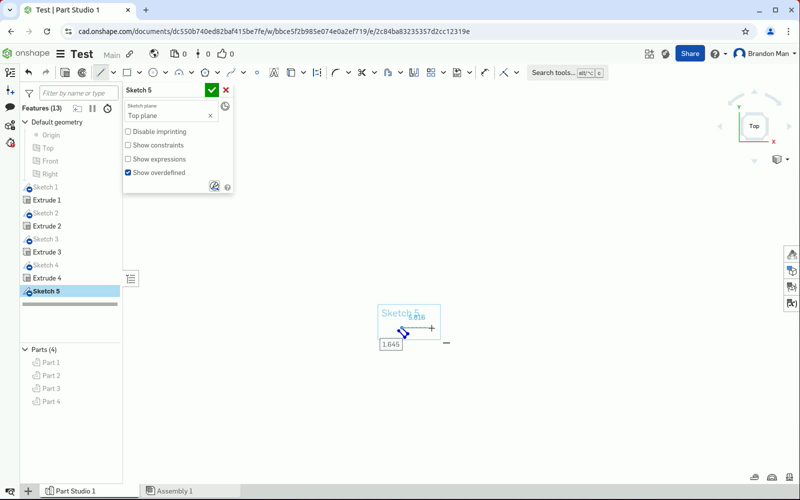
key_down(shift)
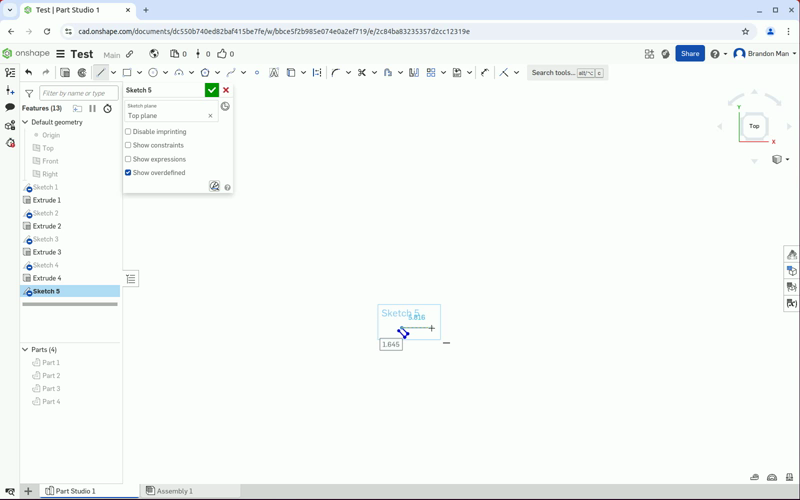
mouse_move(398, 330)
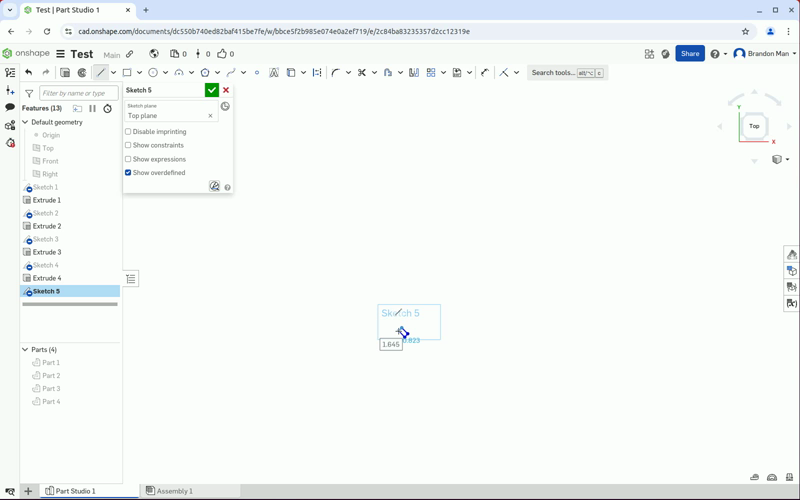
scroll(6)
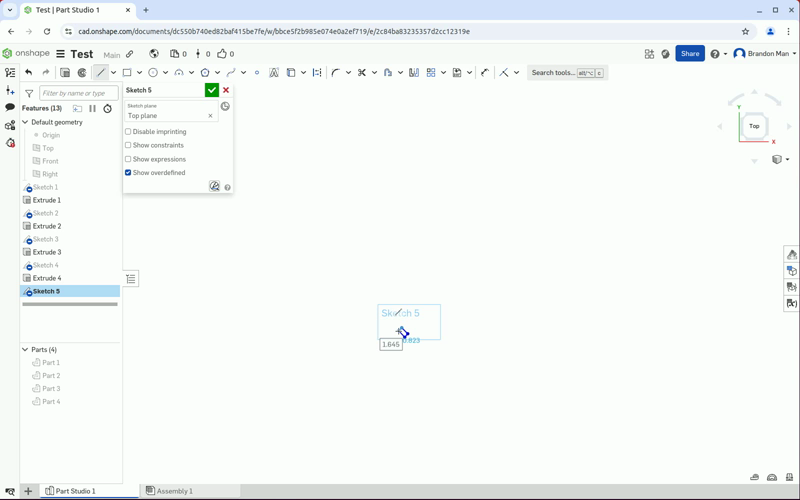
scroll(6)
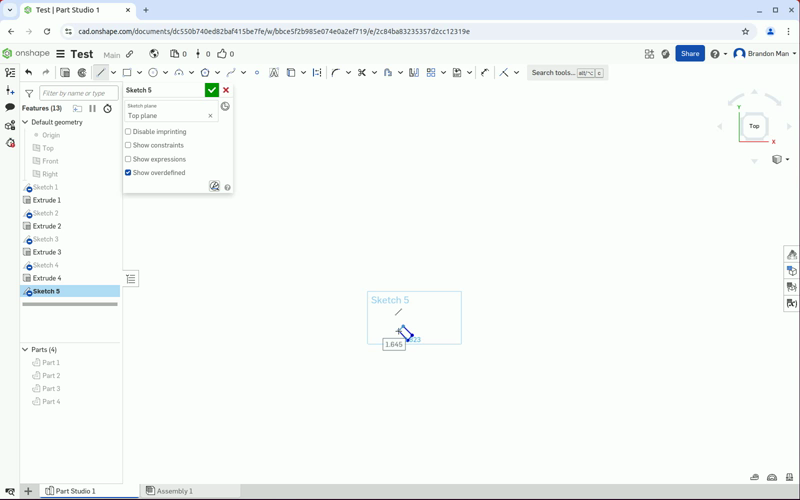
scroll(6)
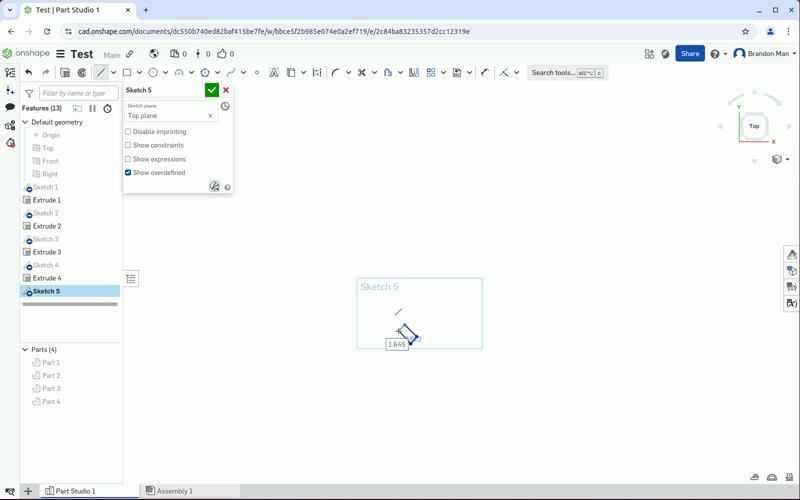
scroll(6)
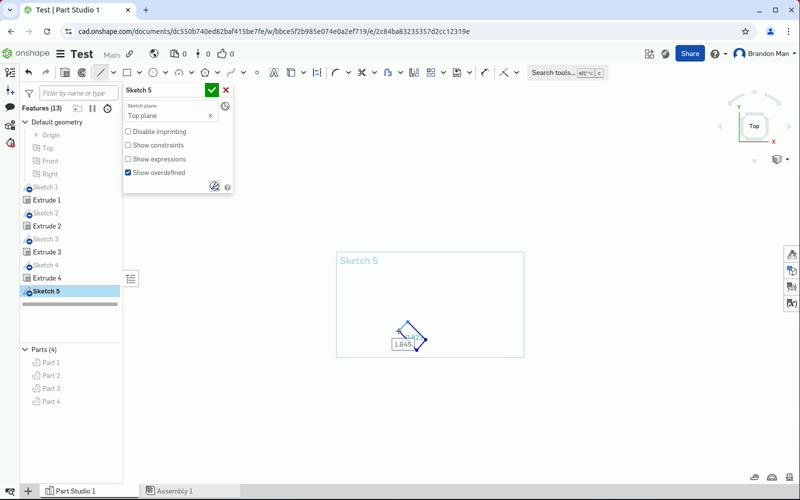
scroll(6)
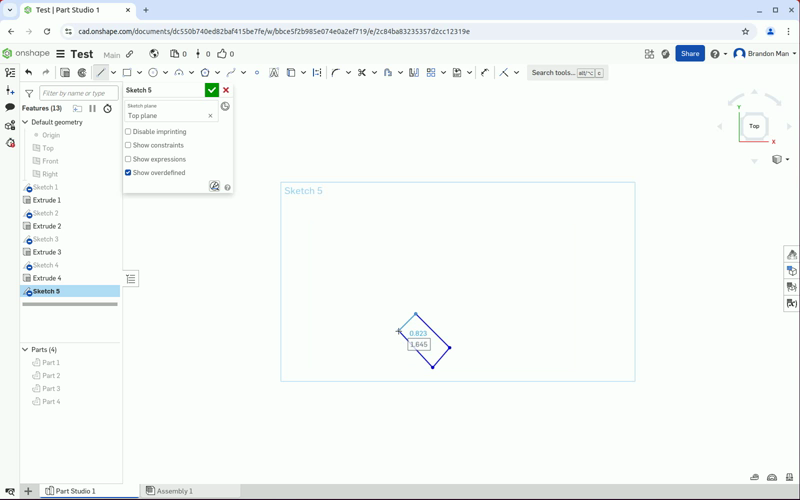
scroll(6)
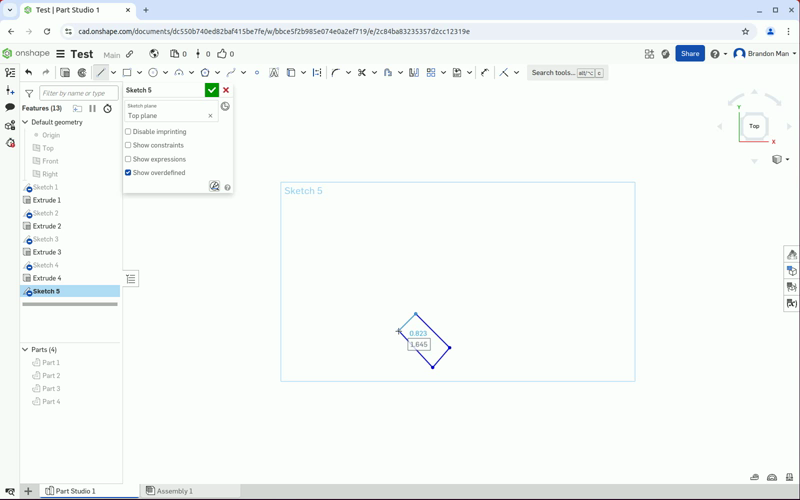
scroll(6)
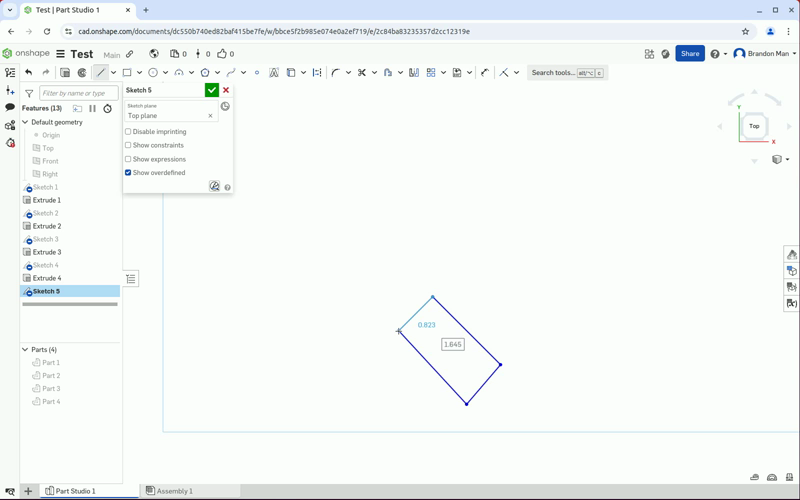
key_up(shift)
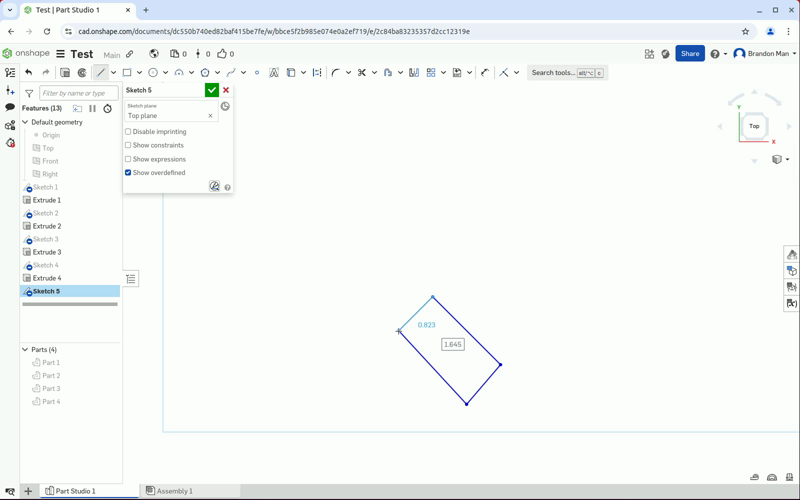
click(398, 330)
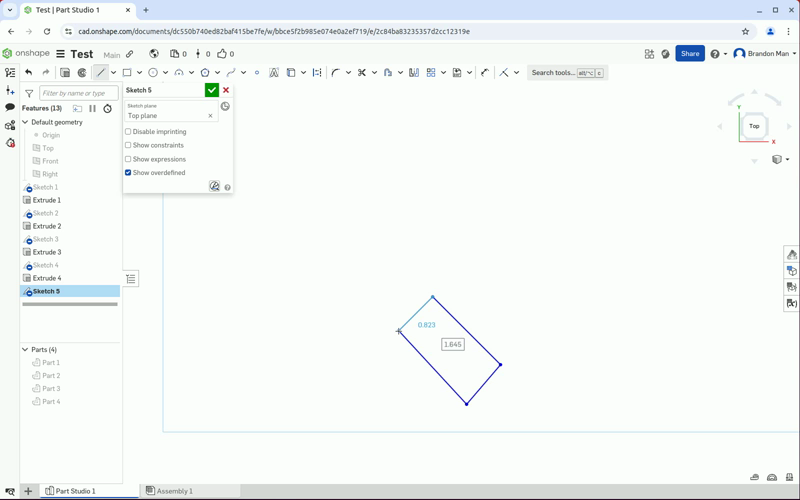
scroll(-6)
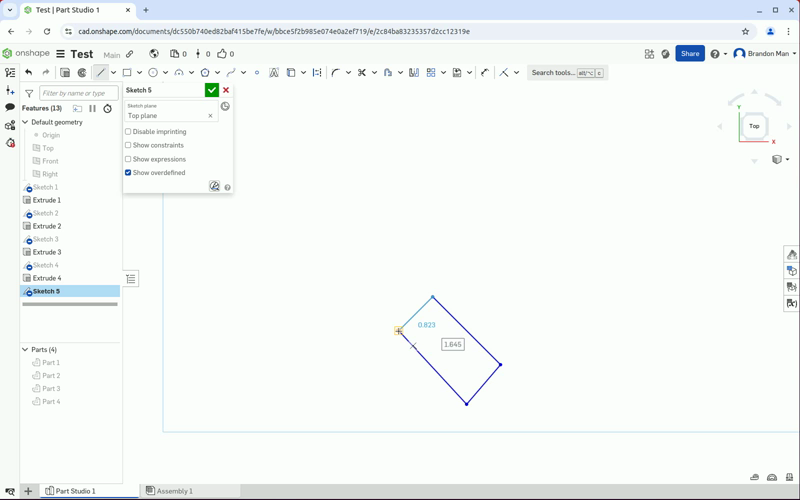
scroll(-6)
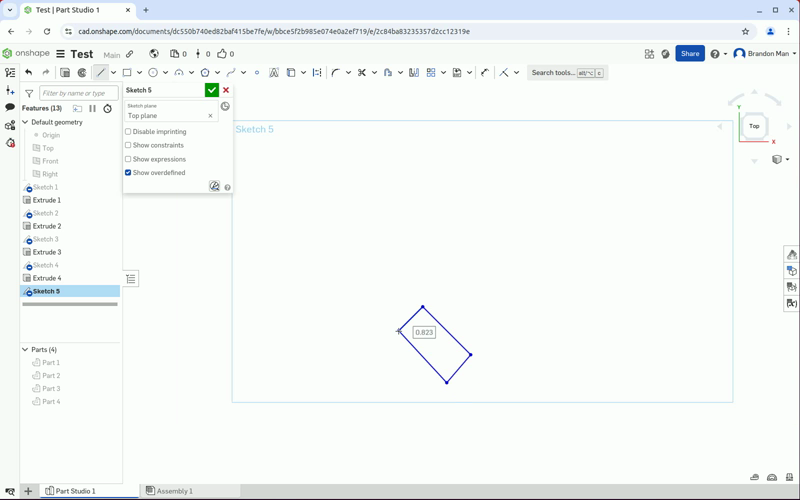
scroll(-6)
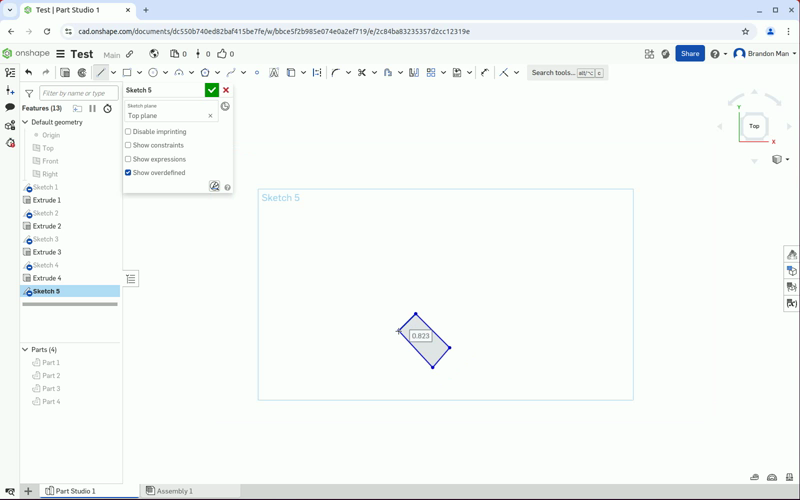
scroll(-6)
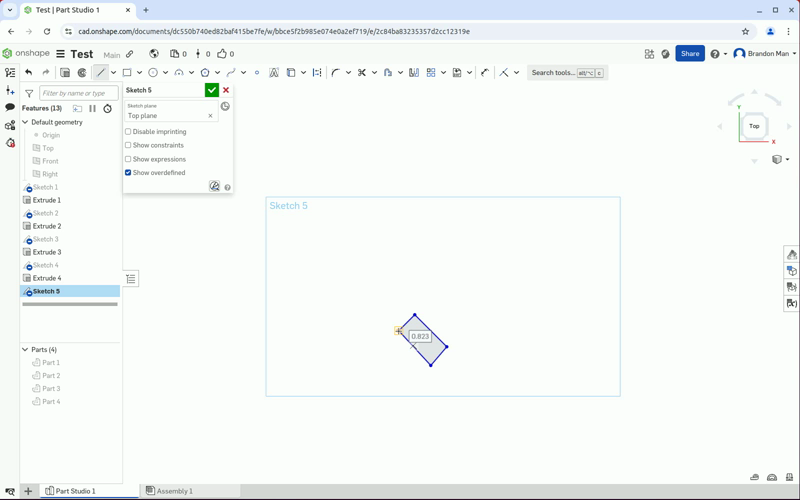
scroll(-6)
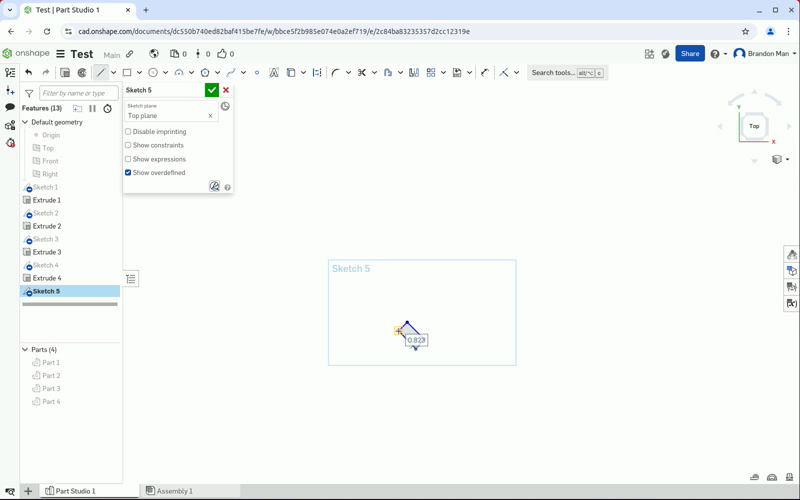
scroll(-6)
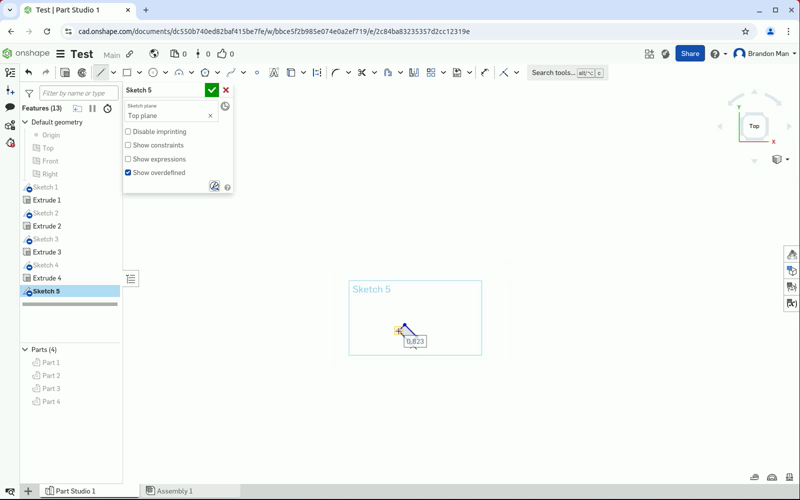
scroll(-6)
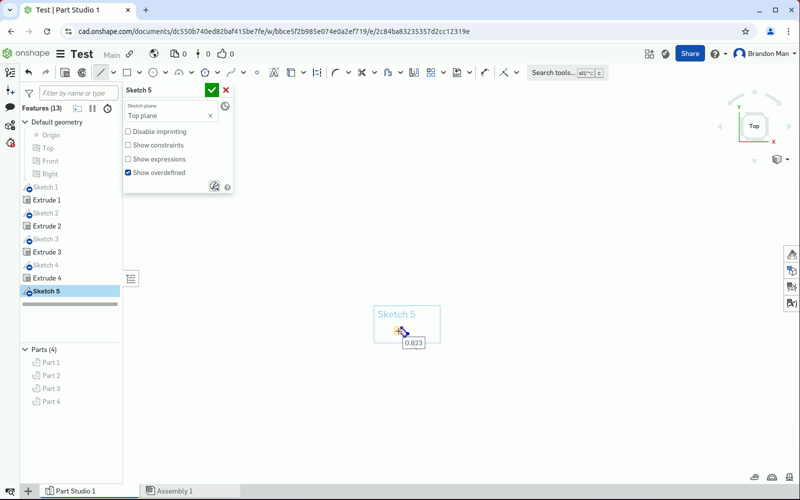
key(esc)
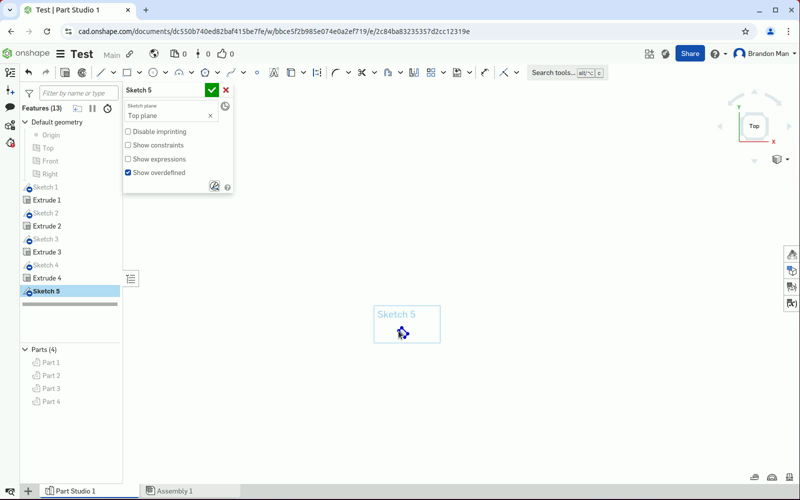
mouse_move(406, 332)
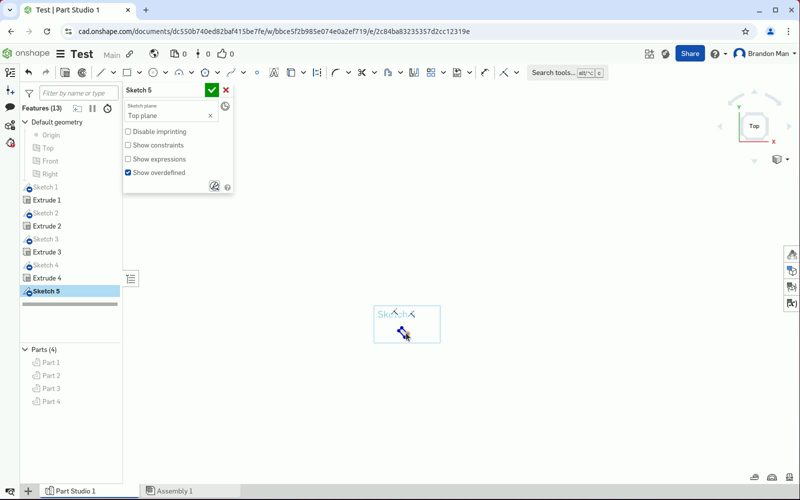
scroll(6)
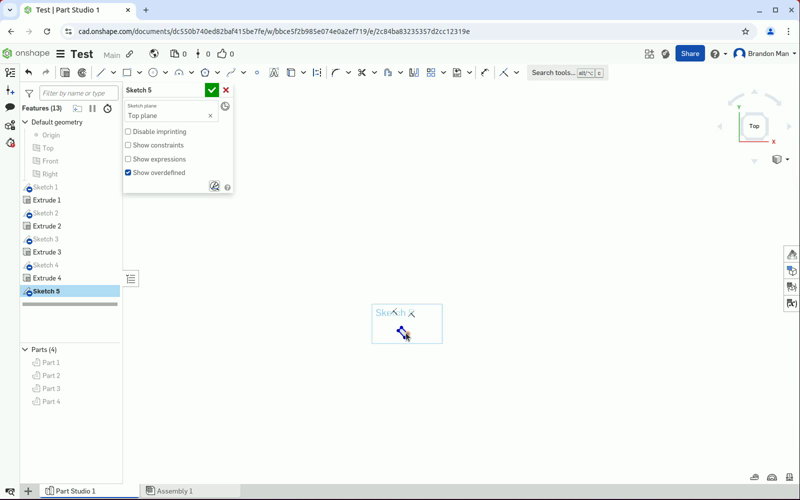
scroll(6)
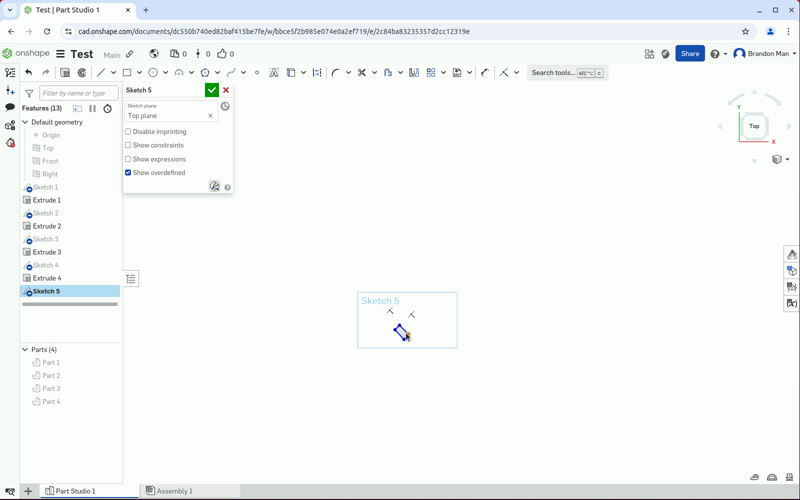
scroll(6)
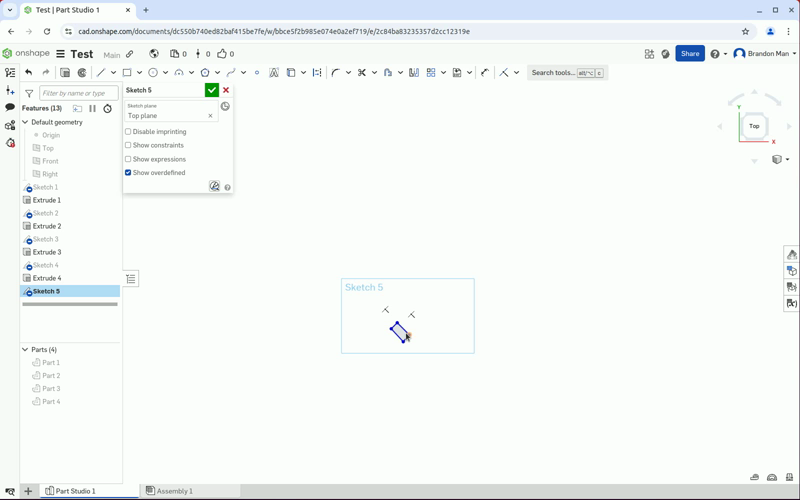
scroll(6)
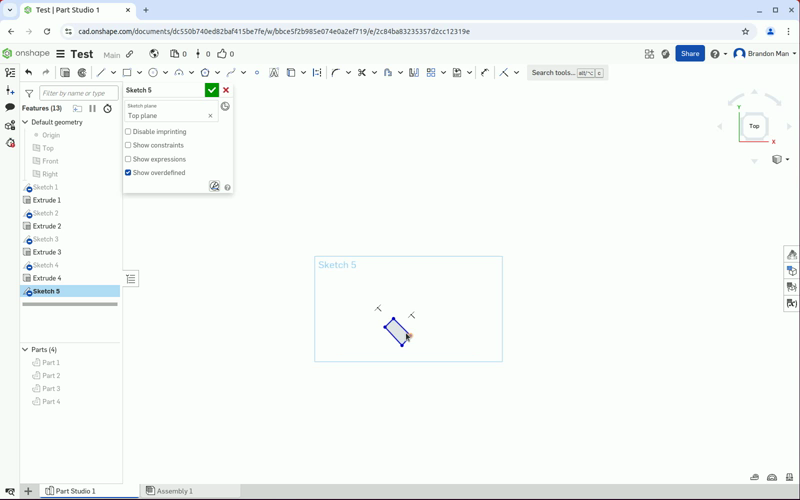
scroll(6)
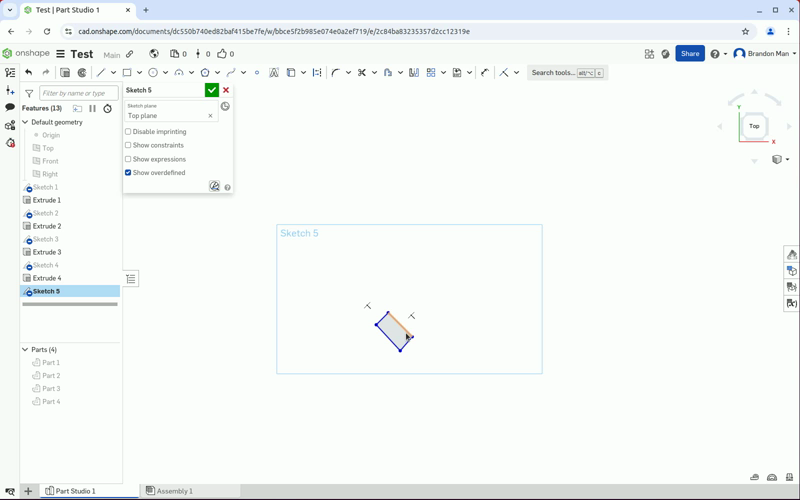
scroll(6)
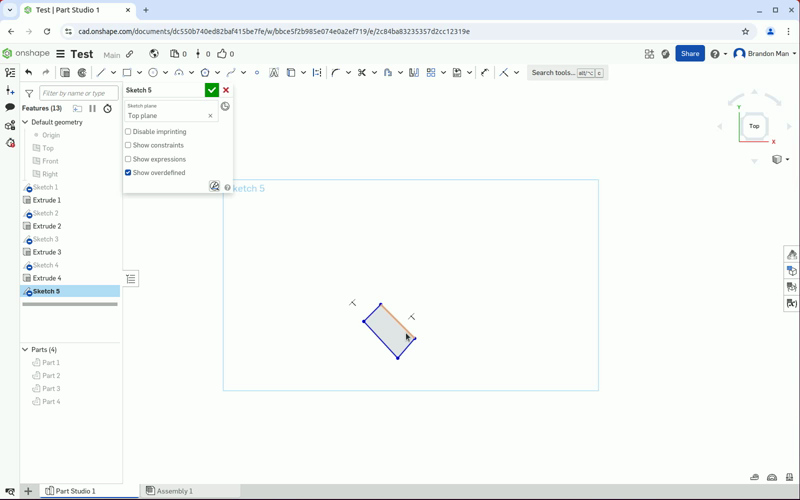
scroll(6)
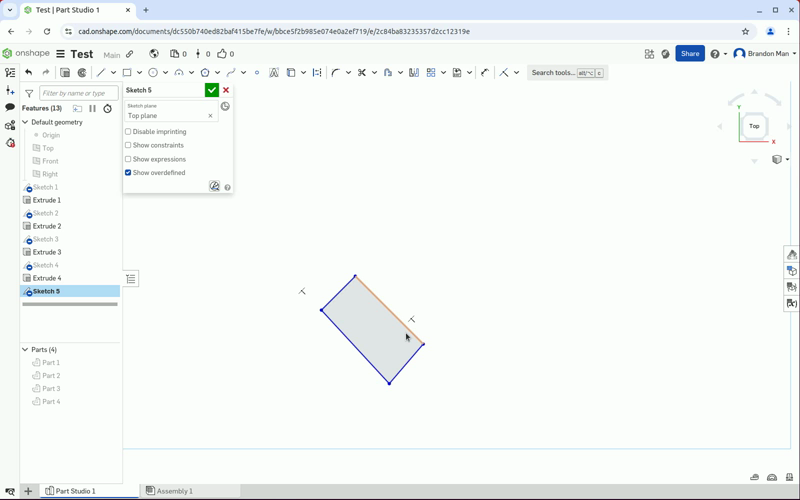
click(406, 332)
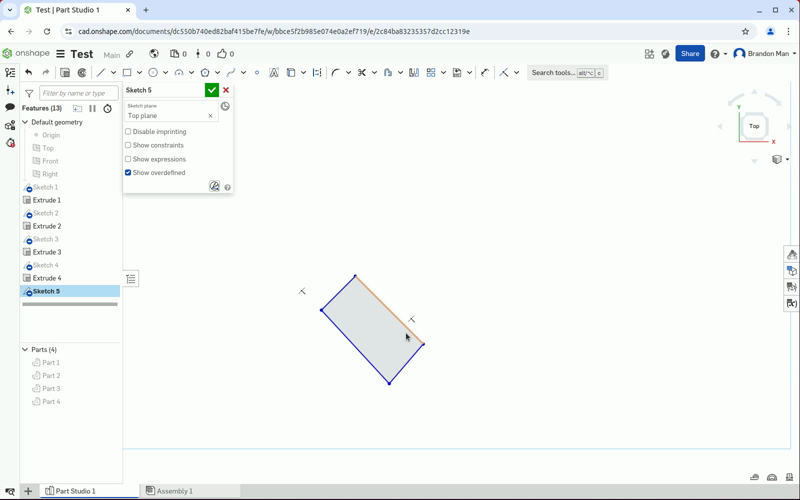
scroll(-6)
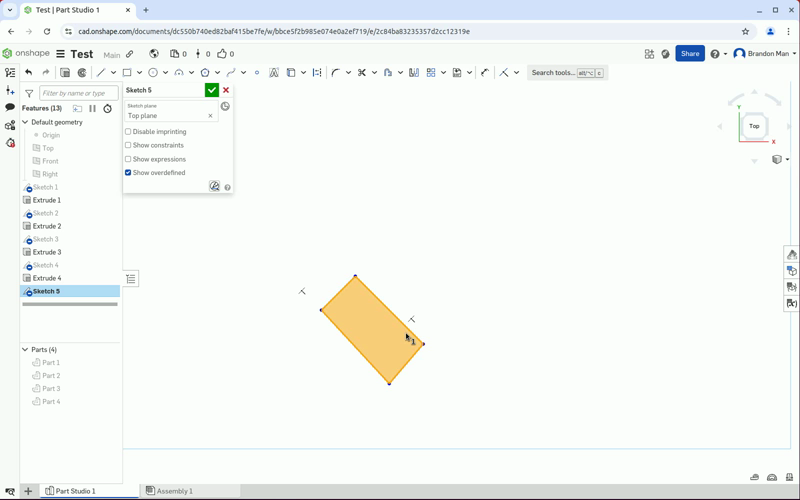
scroll(-6)
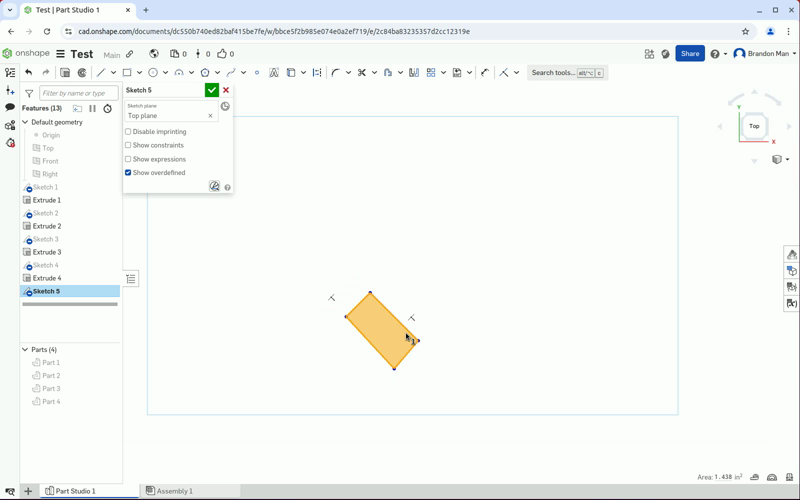
scroll(-6)
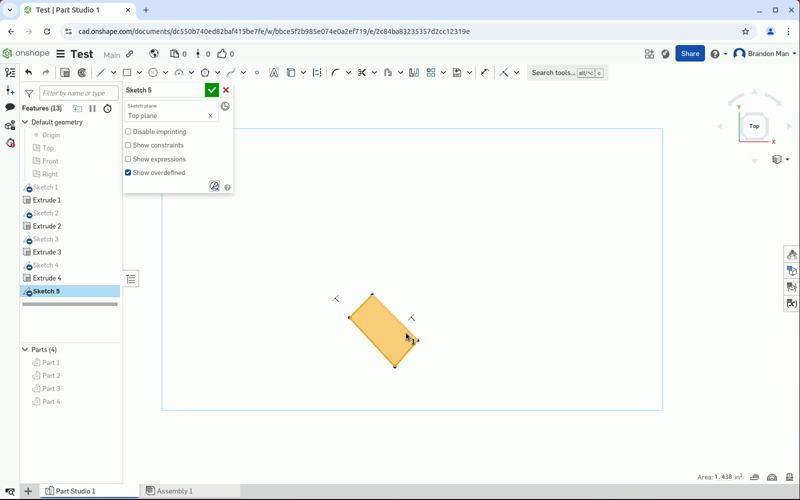
scroll(-6)
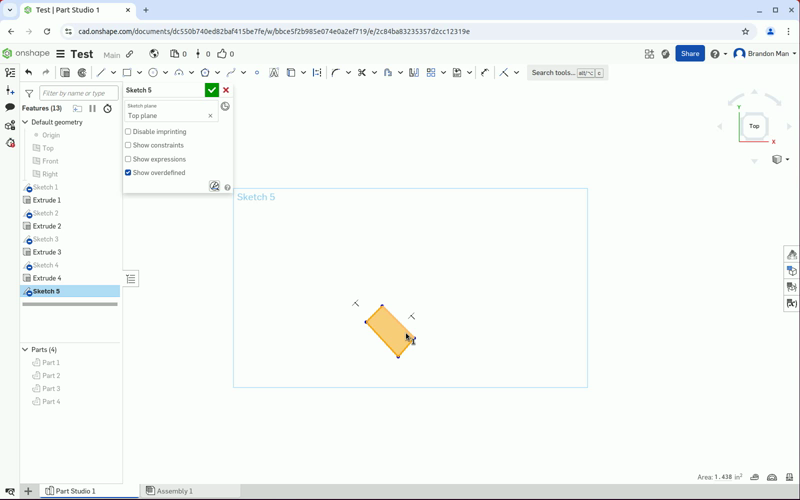
scroll(-6)
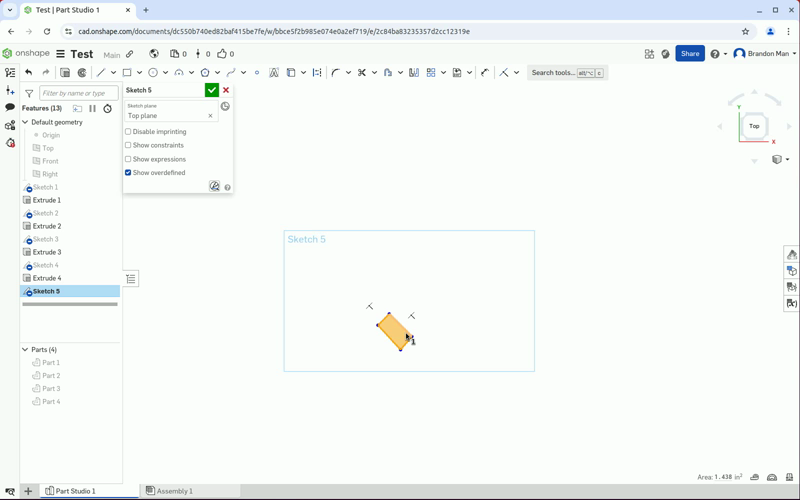
scroll(-6)
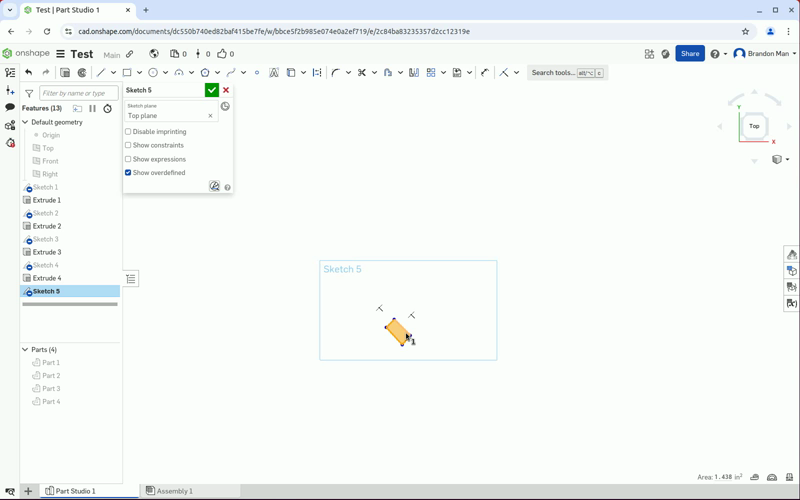
scroll(-6)
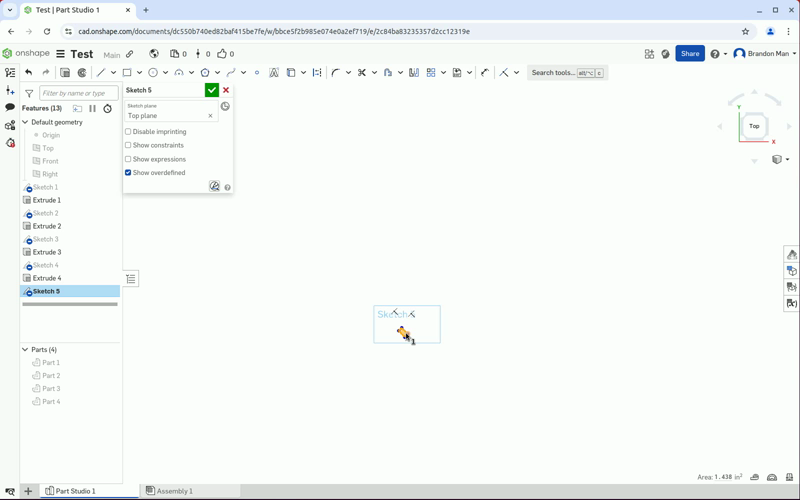
mouse_move(73, 352)
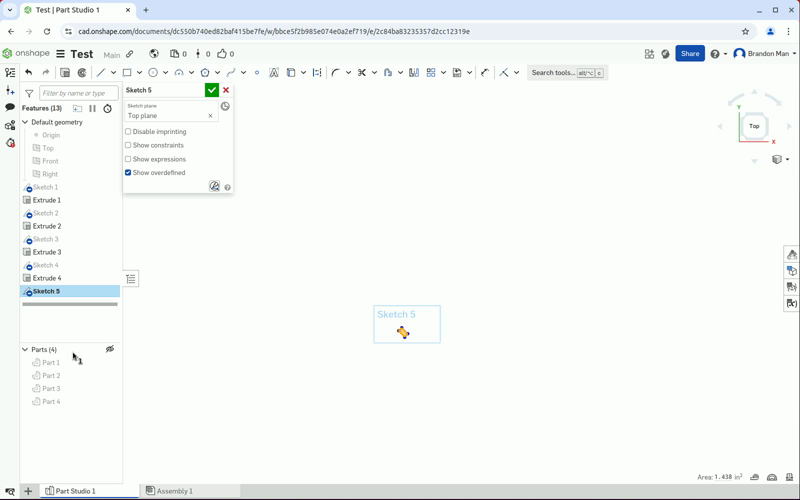
key(shift+y)
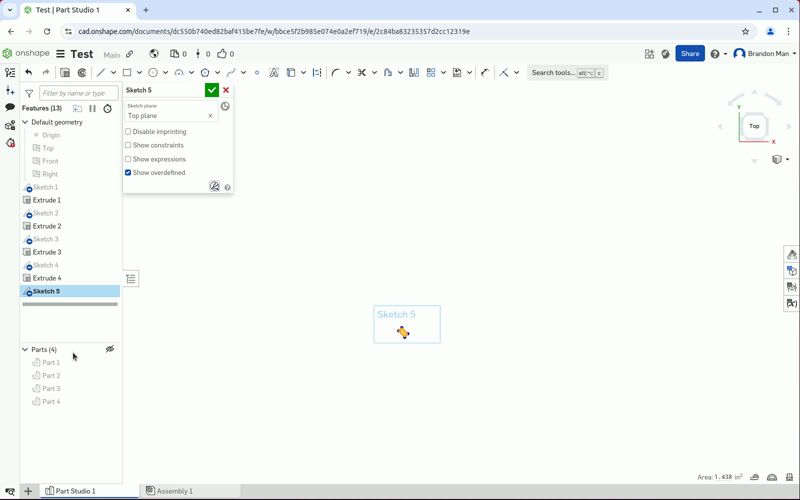
key(shift+e)
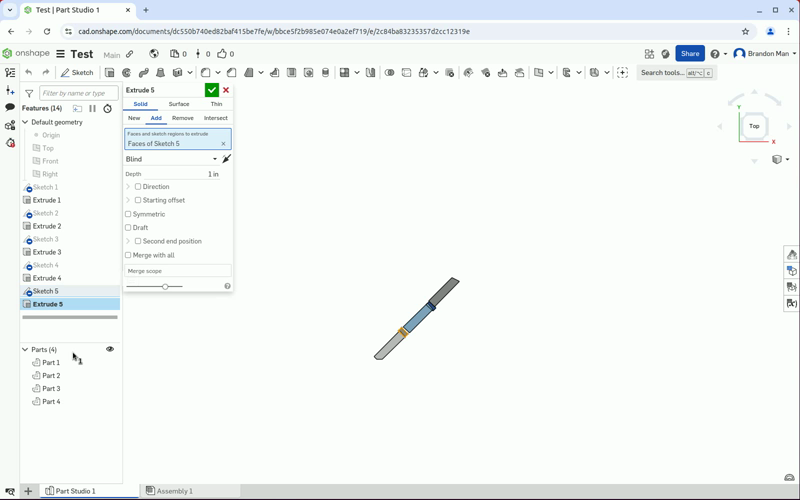
mouse_move(143, 106)
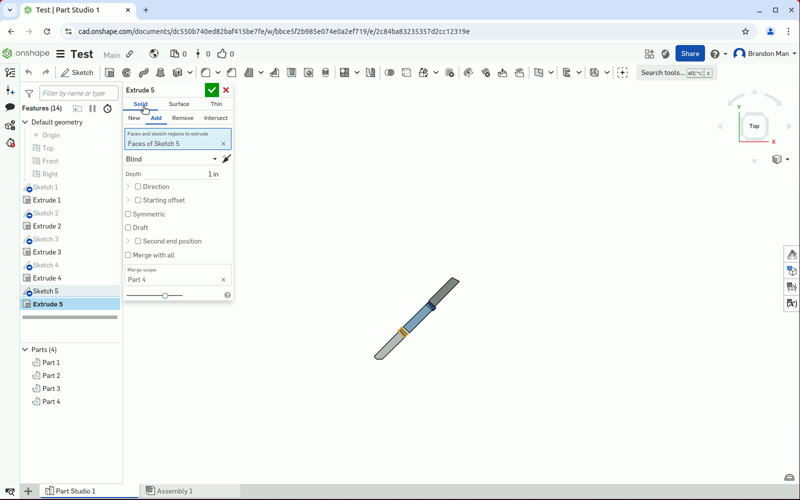
click(143, 106)
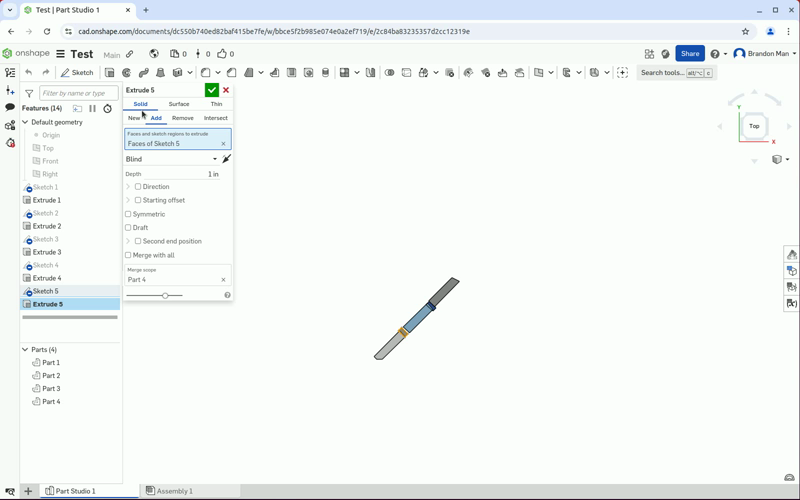
mouse_move(137, 120)
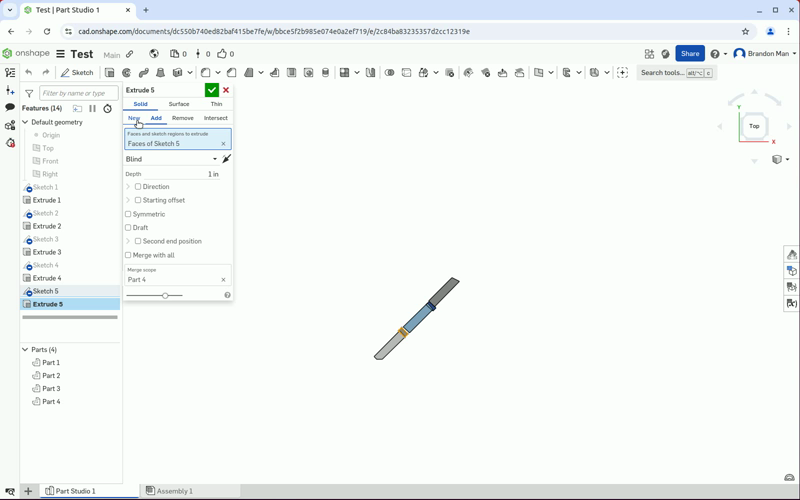
click(137, 120)
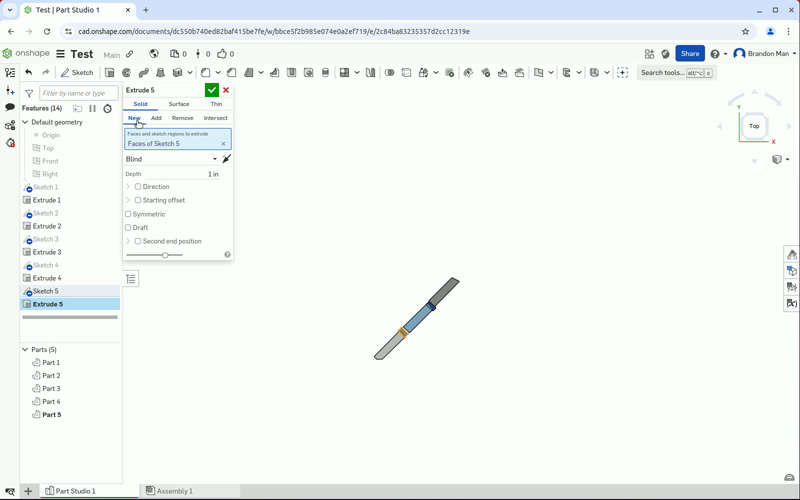
key(tab, 4)
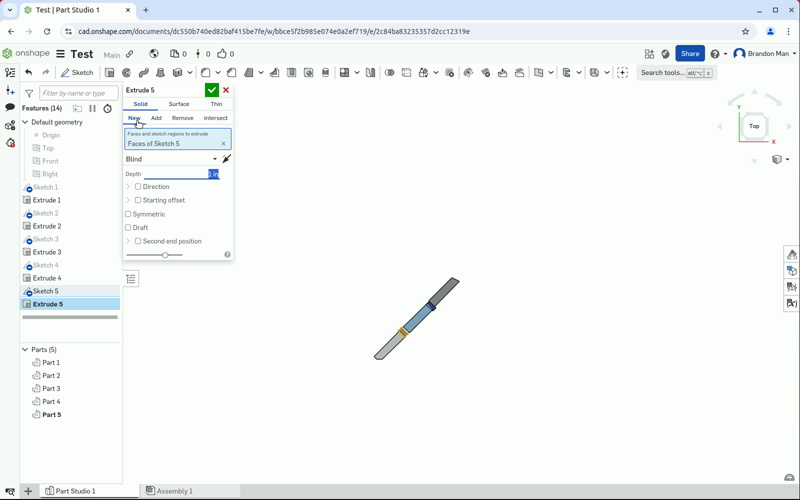
text(23.108)
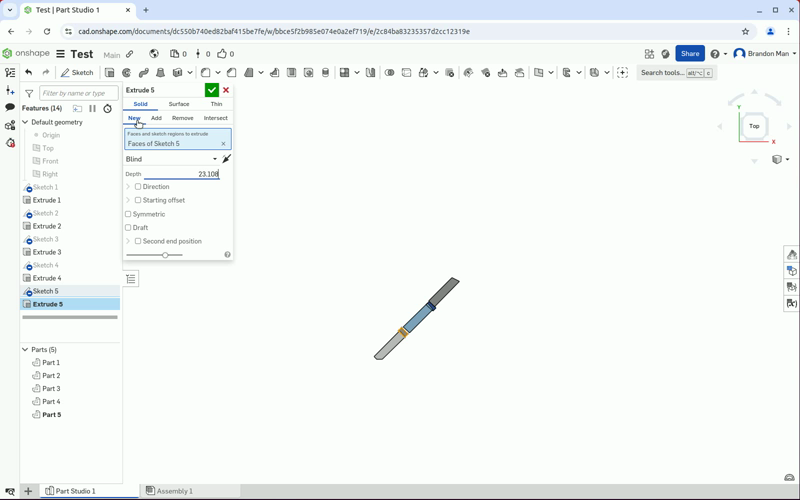
key(enter)
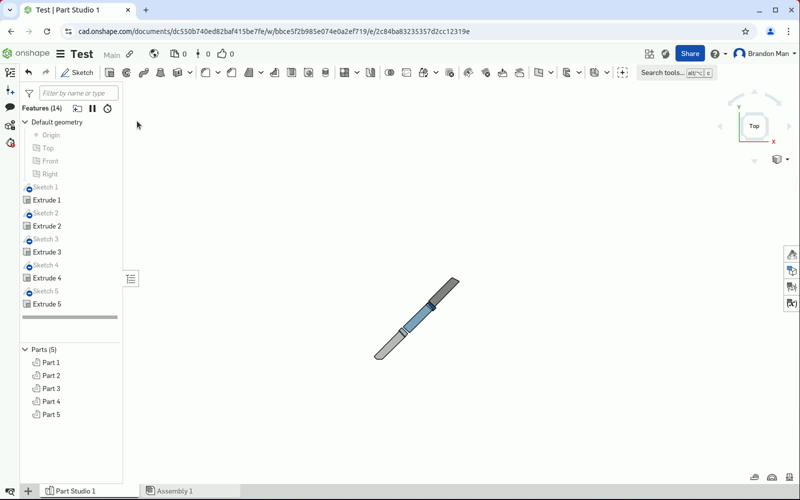
key(shift+h)
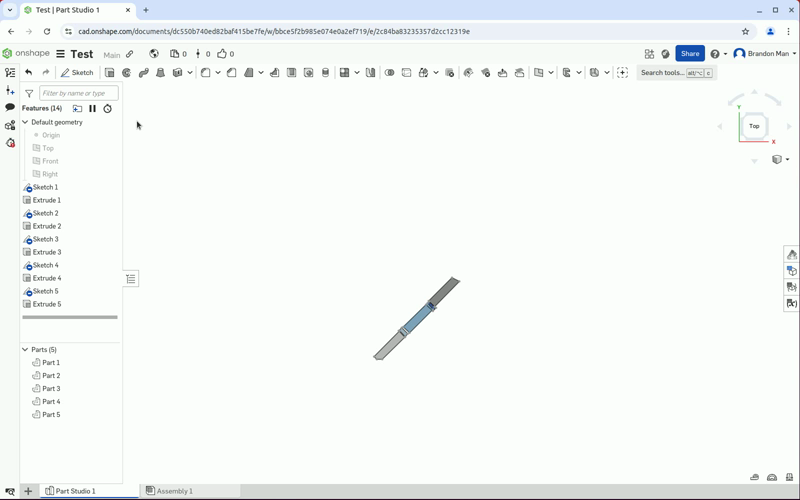
key(shift+h)
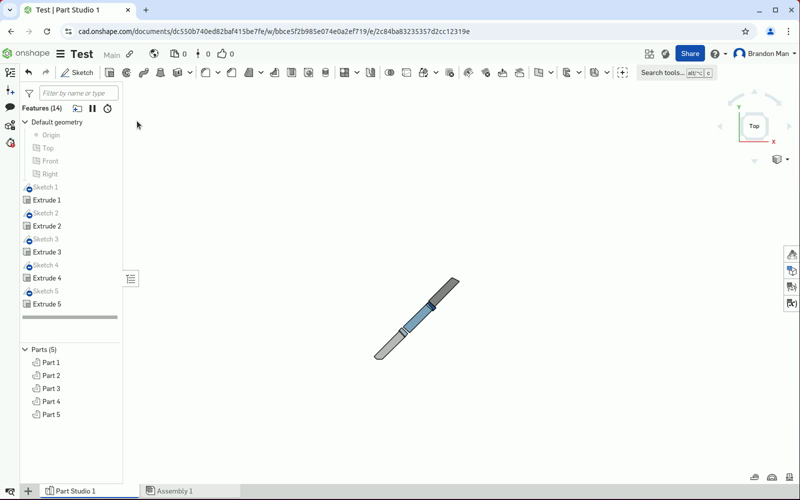
mouse_move(73, 189)
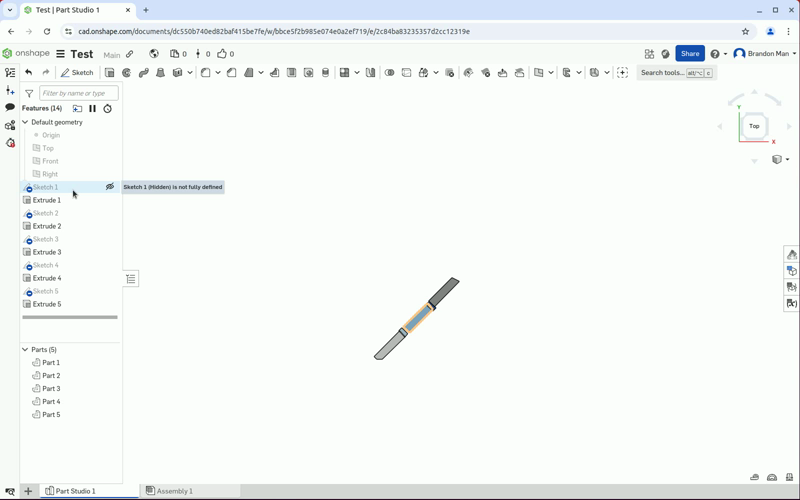
click(73, 189)
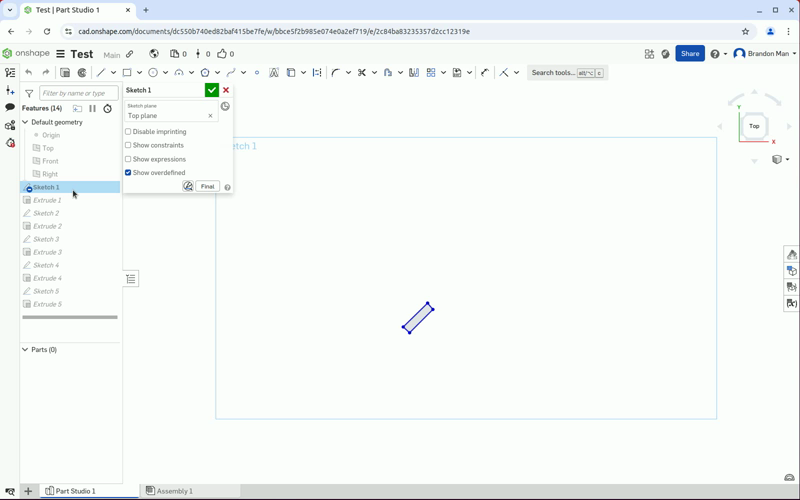
mouse_move(229, 92)
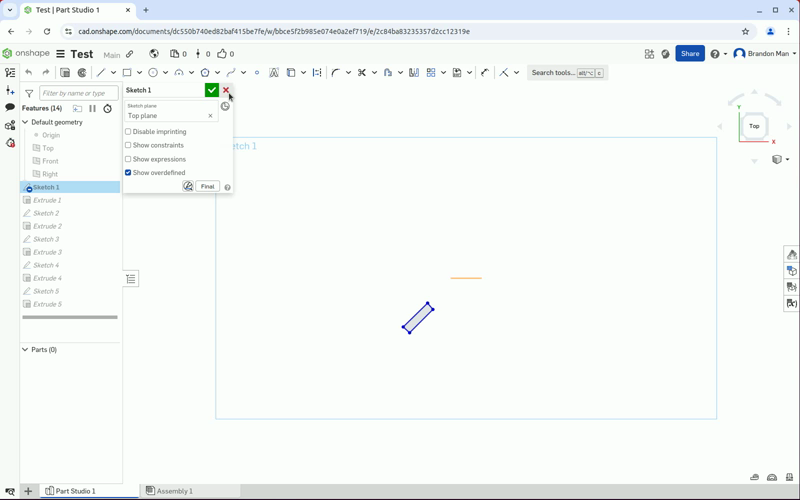
click(229, 92)
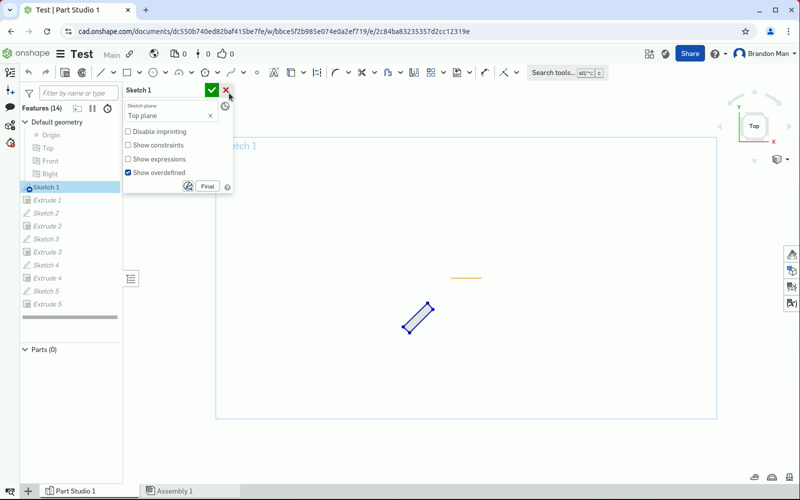
key(shift+s)
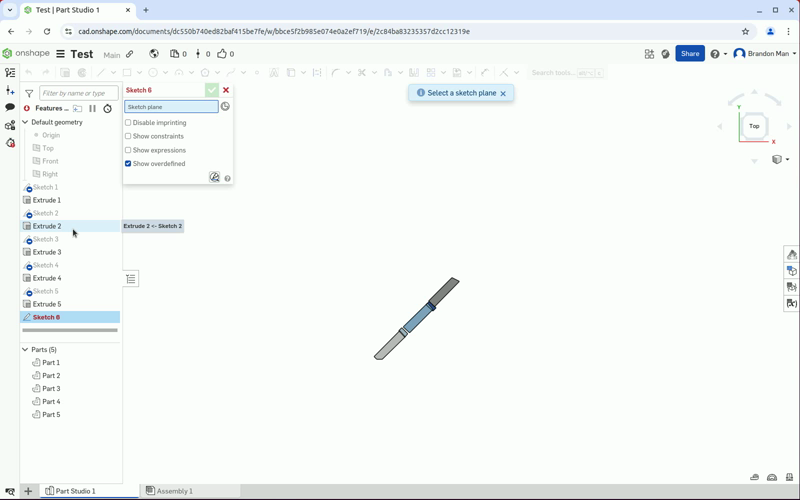
scroll(3)
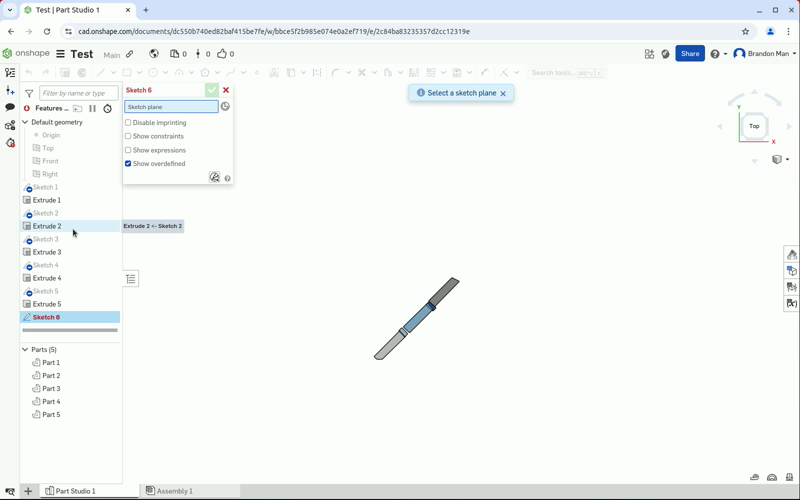
mouse_move(73, 150)
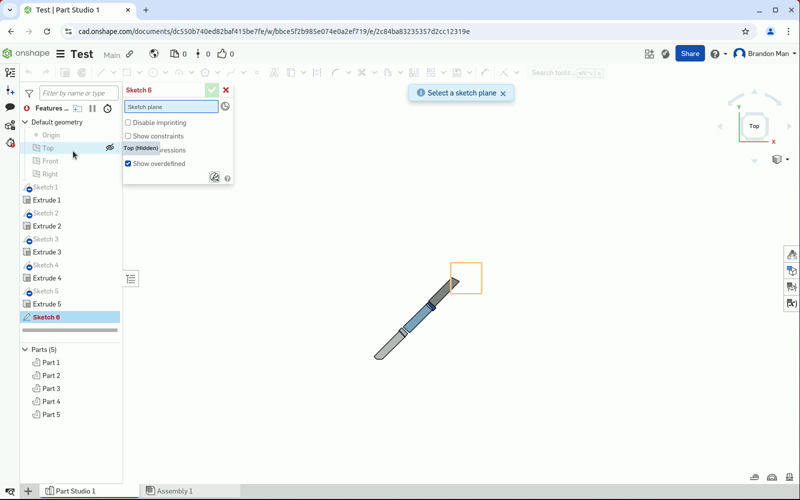
click(73, 150)
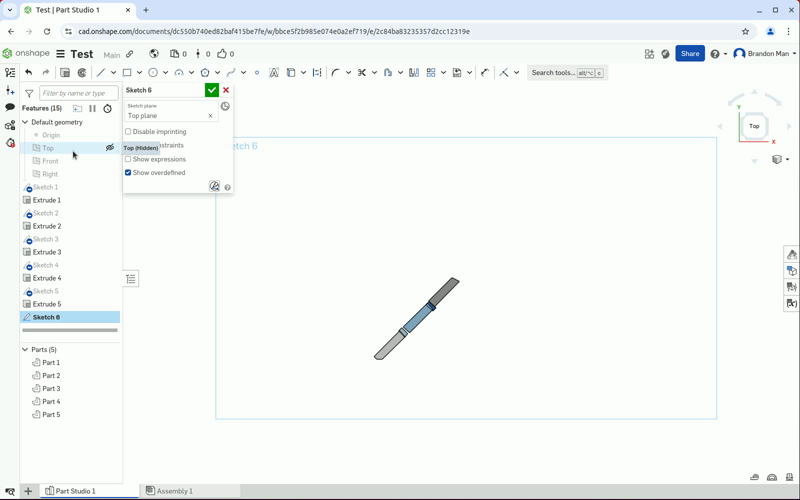
mouse_move(73, 352)
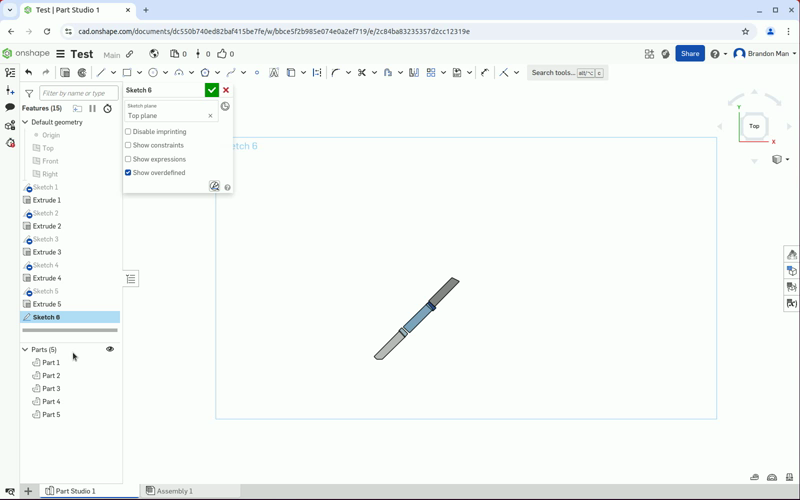
key(y)
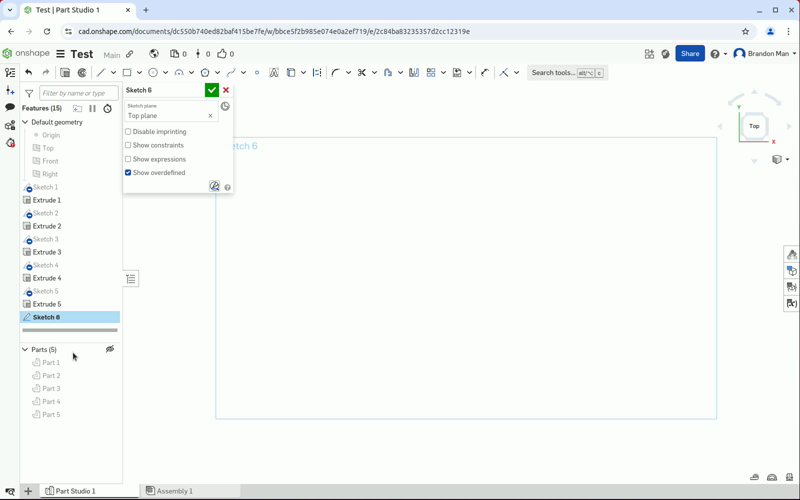
key(l)
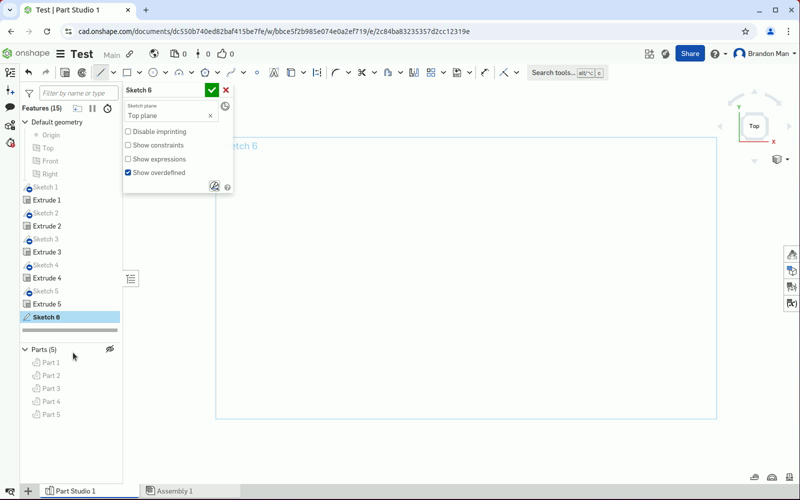
key_down(shift)
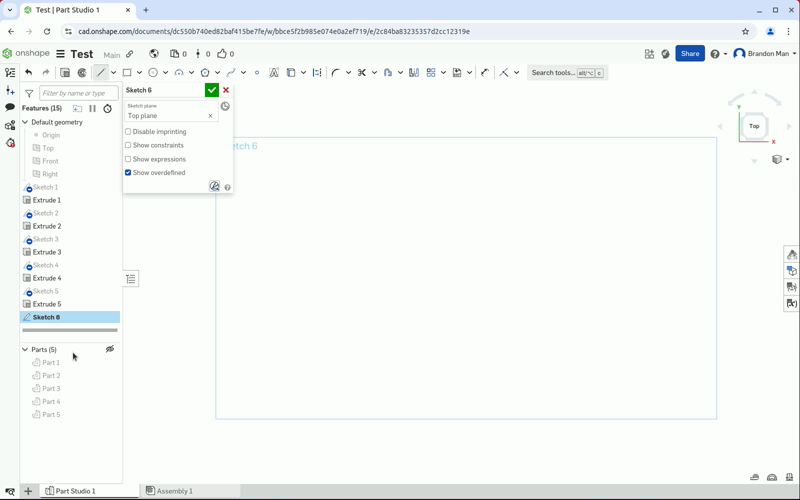
mouse_move(425, 304)
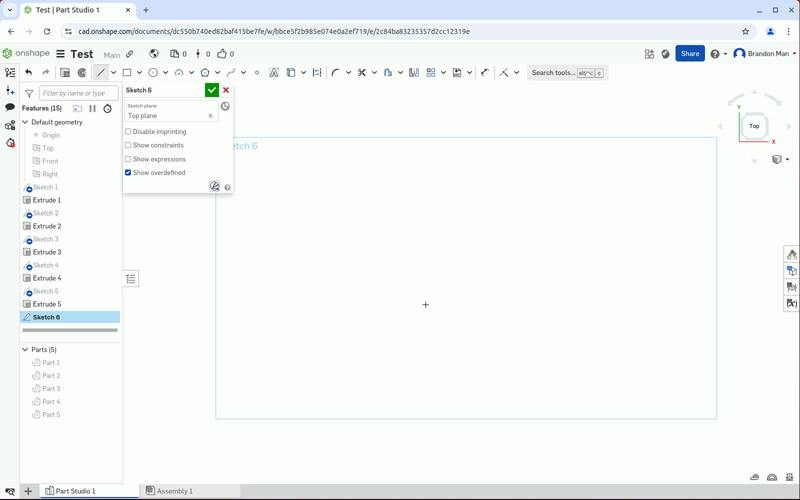
click(425, 304)
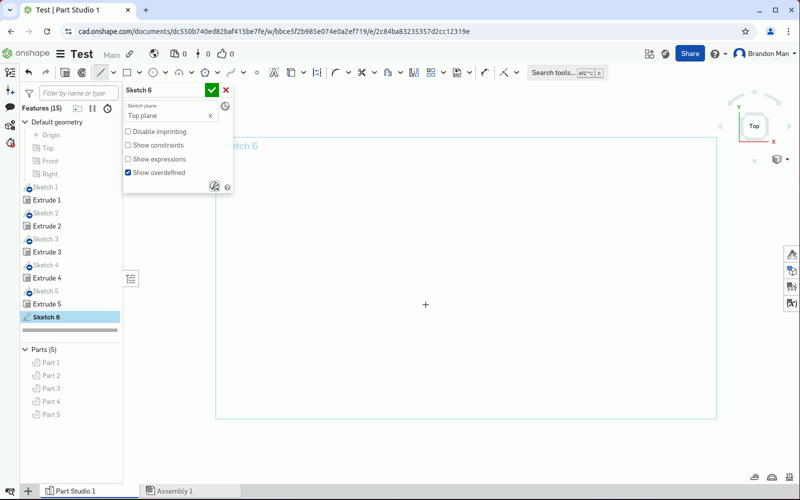
key_up(shift)
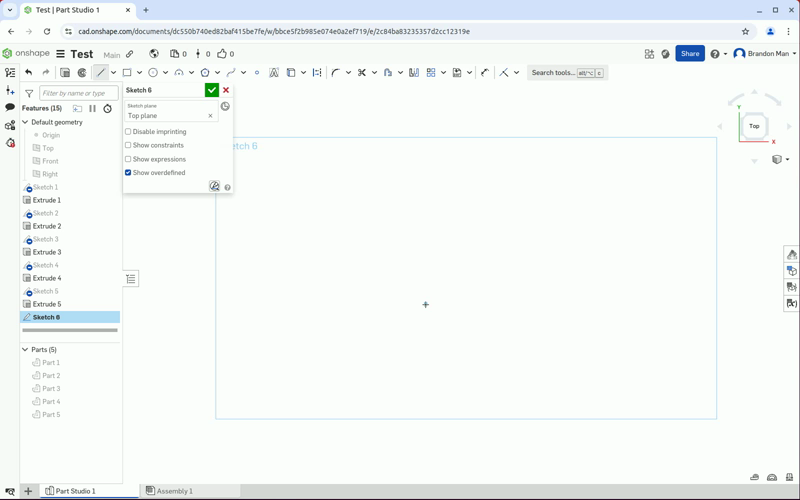
key_down(shift)
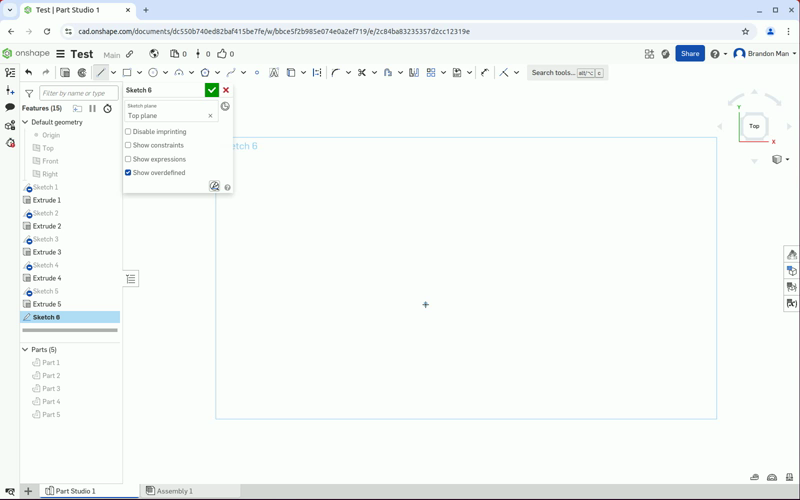
mouse_move(455, 304)
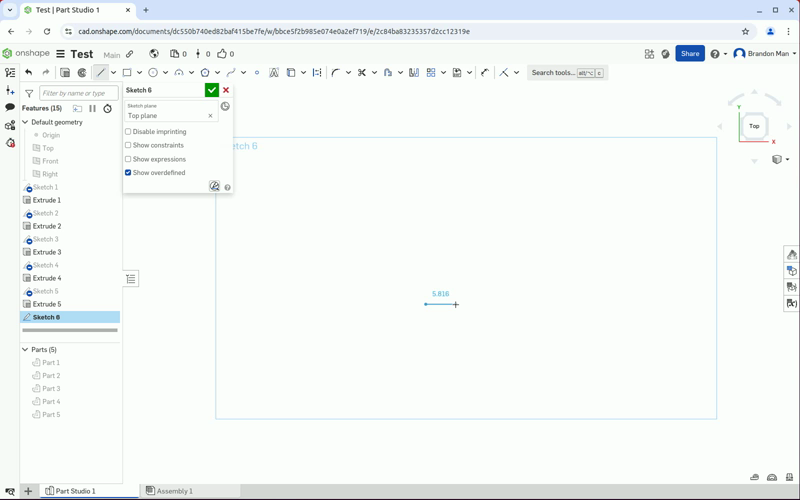
mouse_move(431, 309)
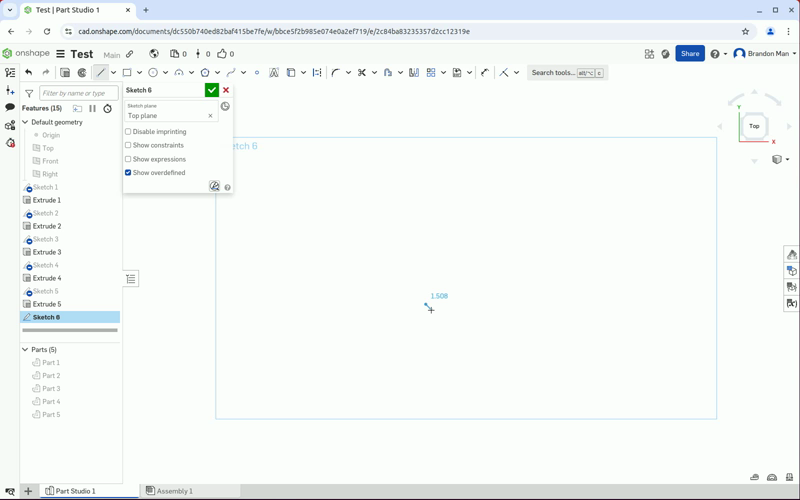
click(431, 309)
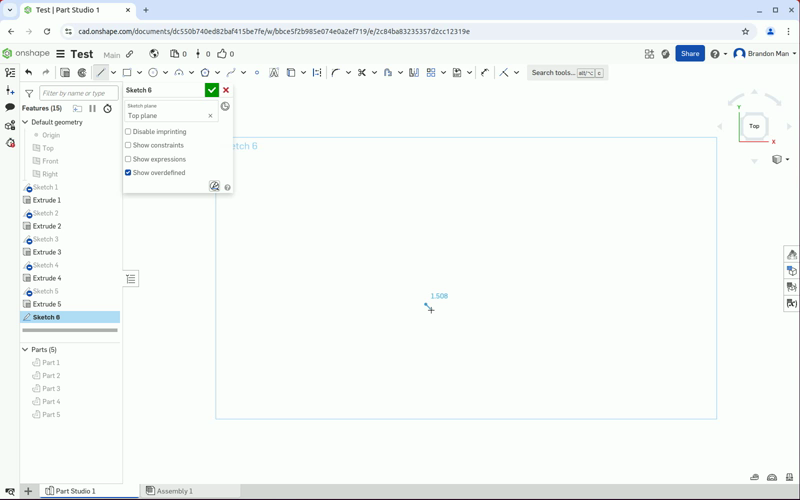
key_up(shift)
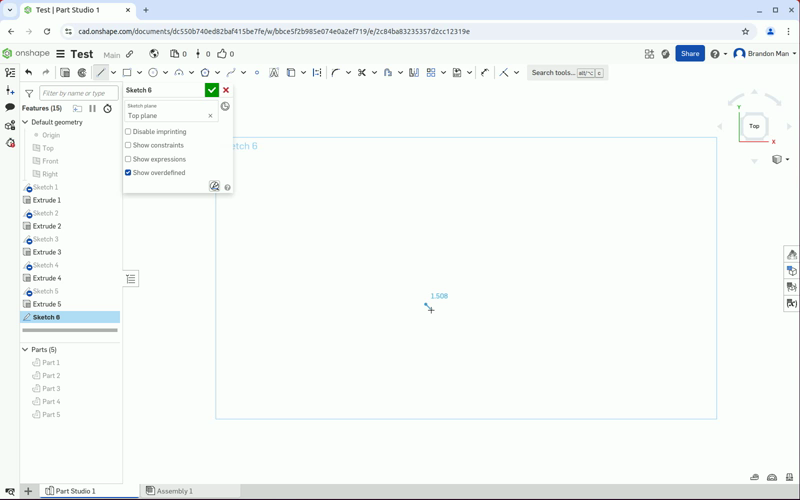
key_down(shift)
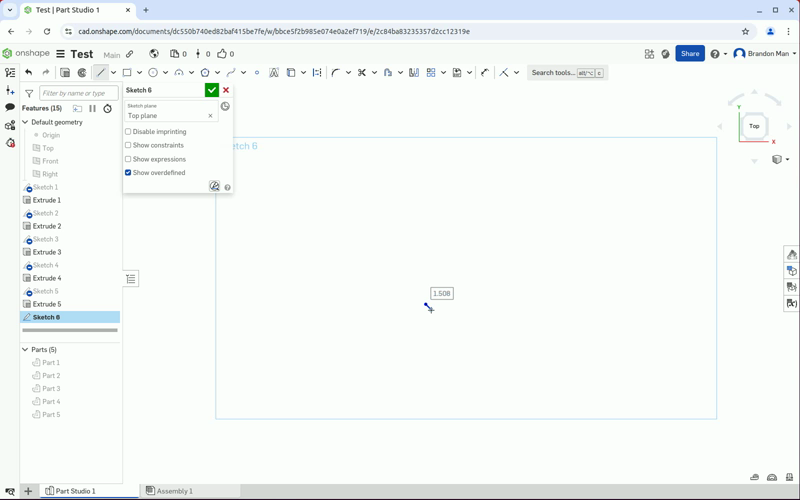
mouse_move(461, 309)
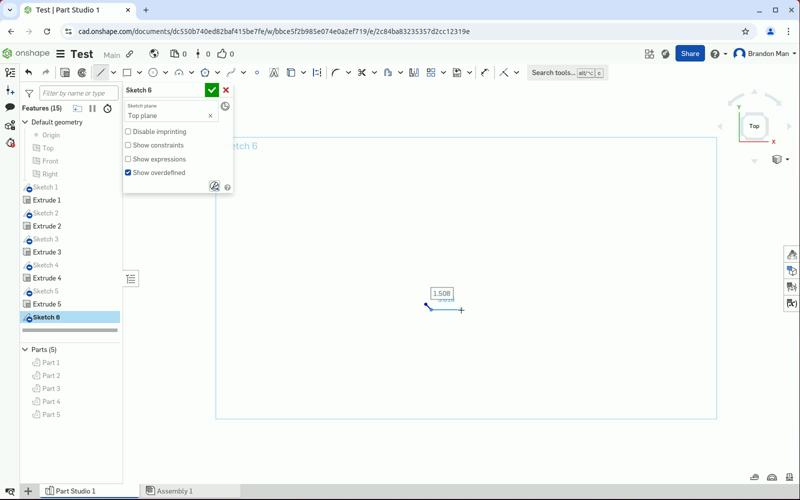
mouse_move(454, 285)
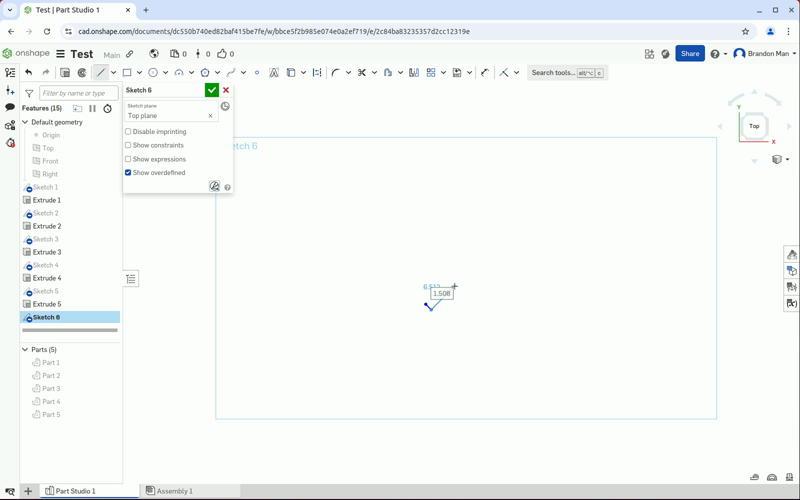
click(454, 285)
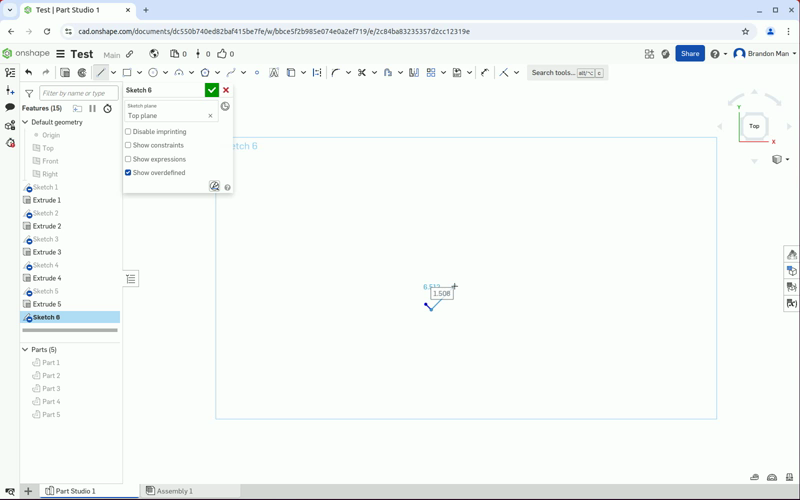
key_up(shift)
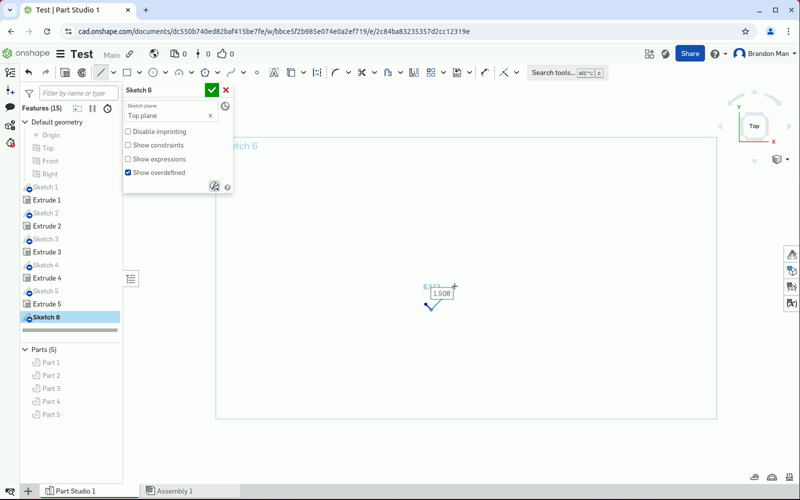
key_down(shift)
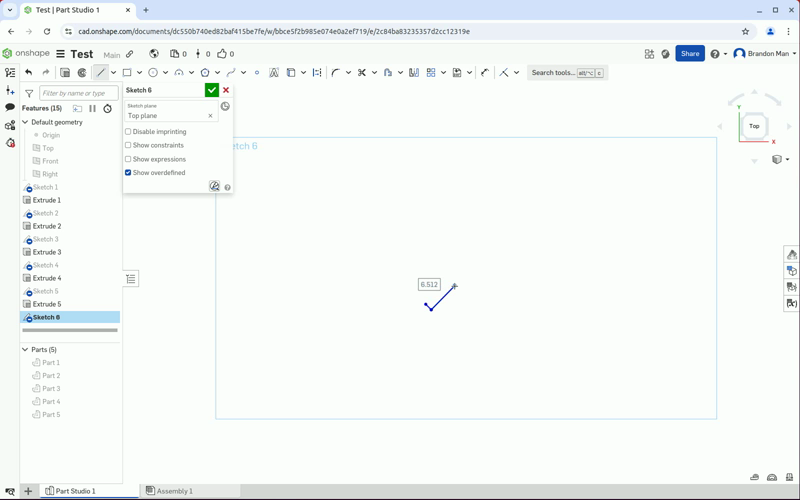
mouse_move(484, 285)
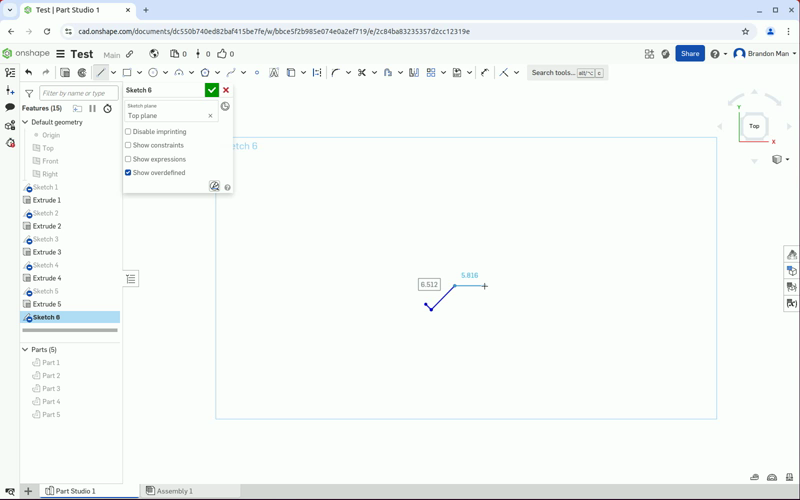
mouse_move(447, 282)
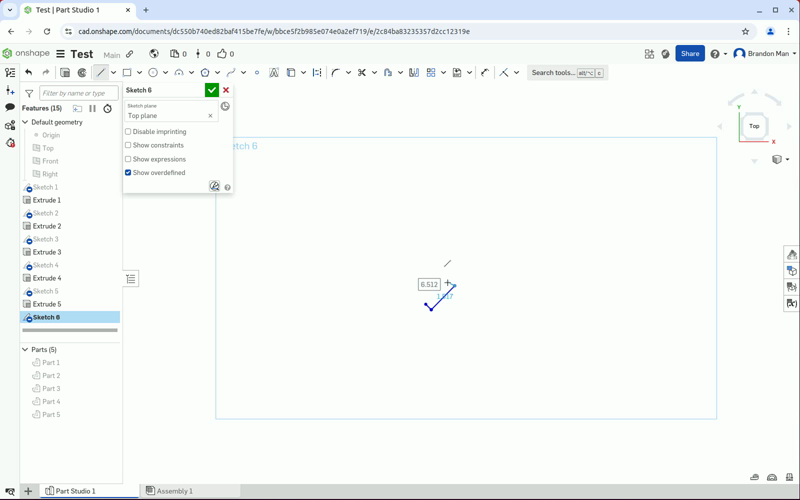
click(447, 282)
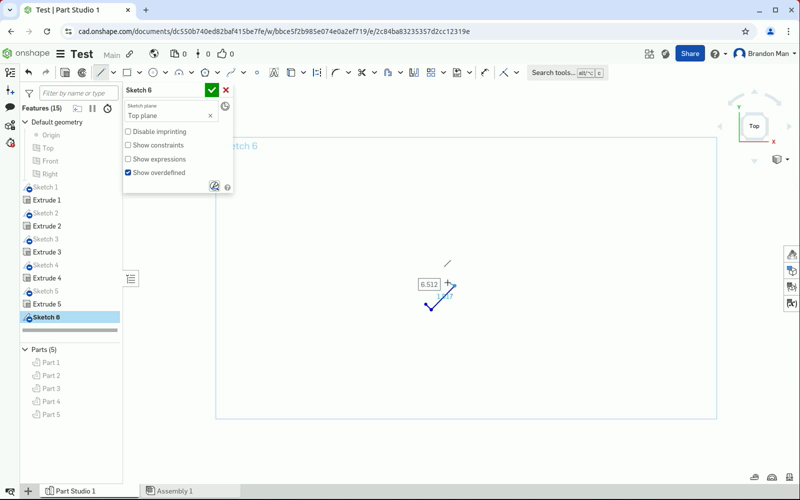
key_up(shift)
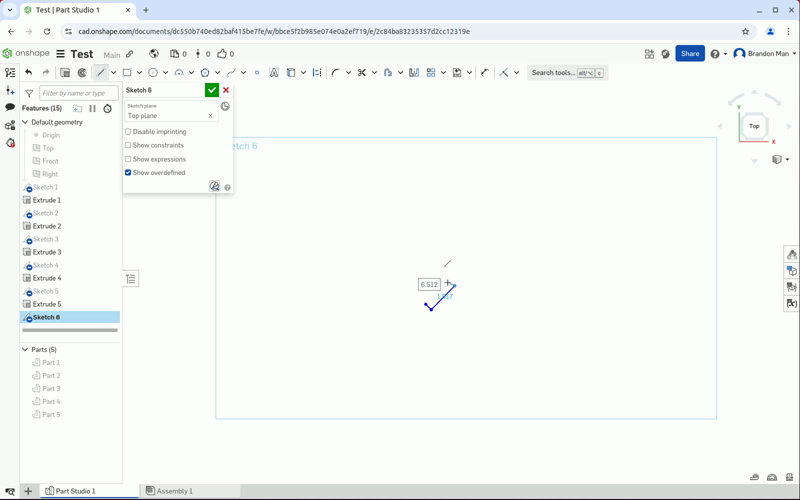
mouse_move(477, 282)
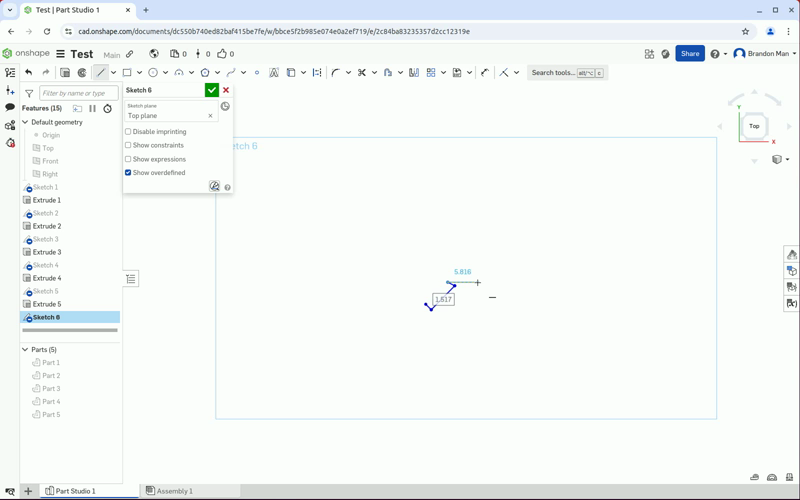
key_down(shift)
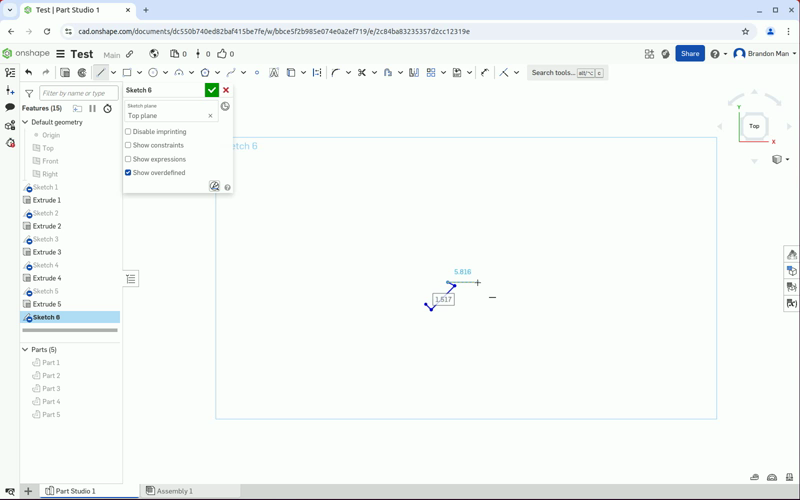
mouse_move(425, 304)
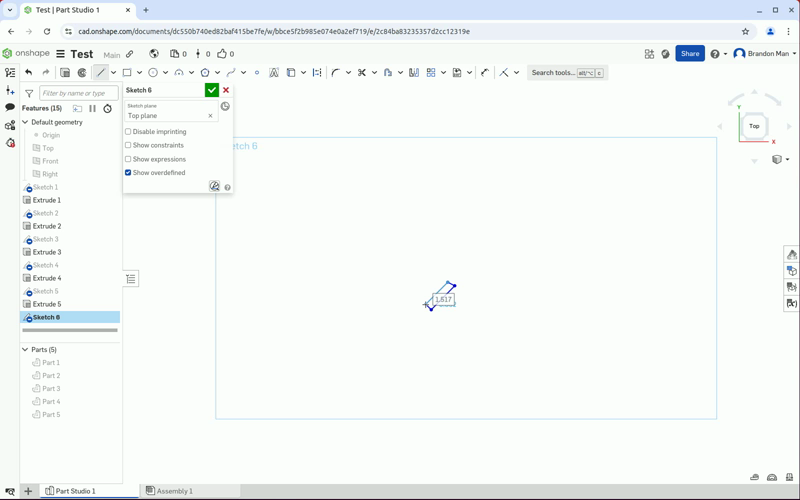
key_up(shift)
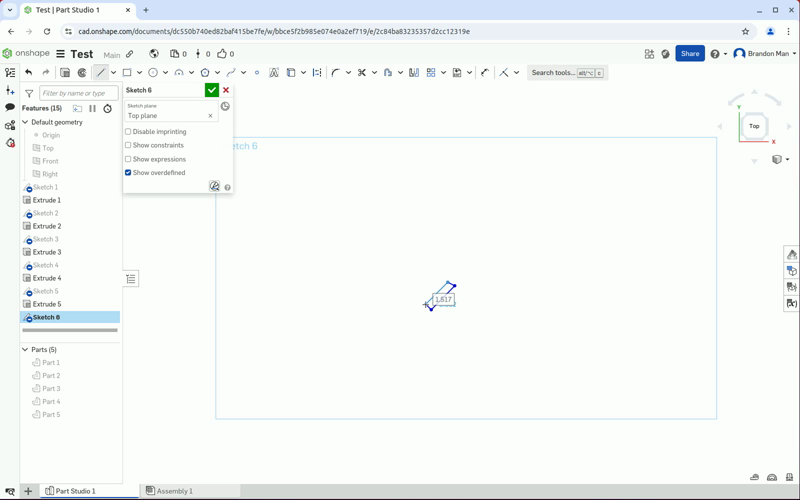
click(425, 304)
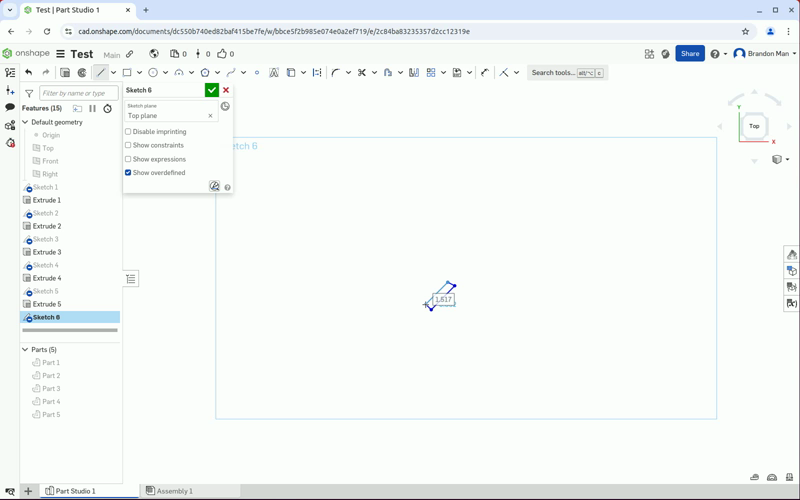
key(esc)
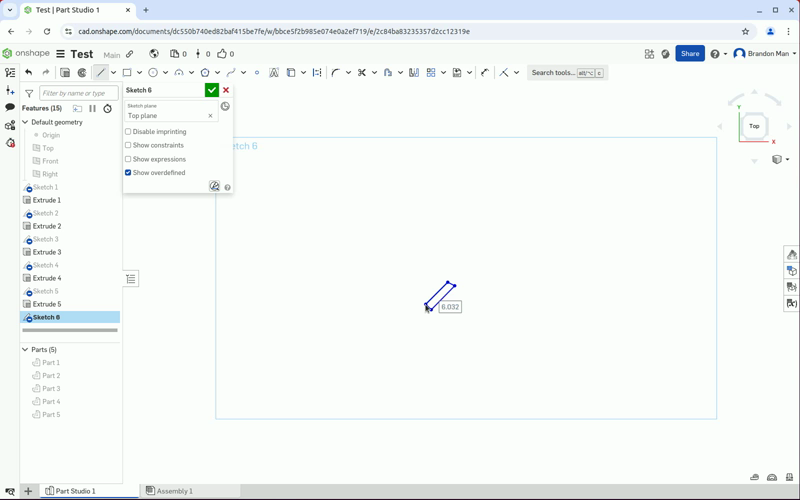
mouse_move(433, 300)
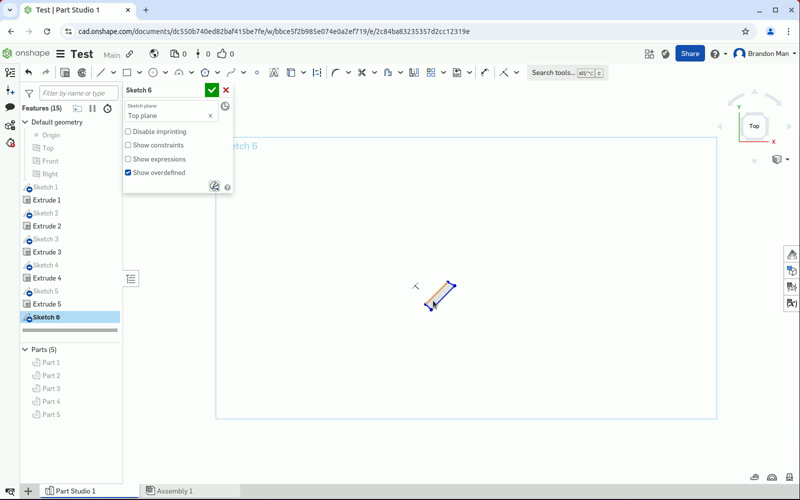
scroll(6)
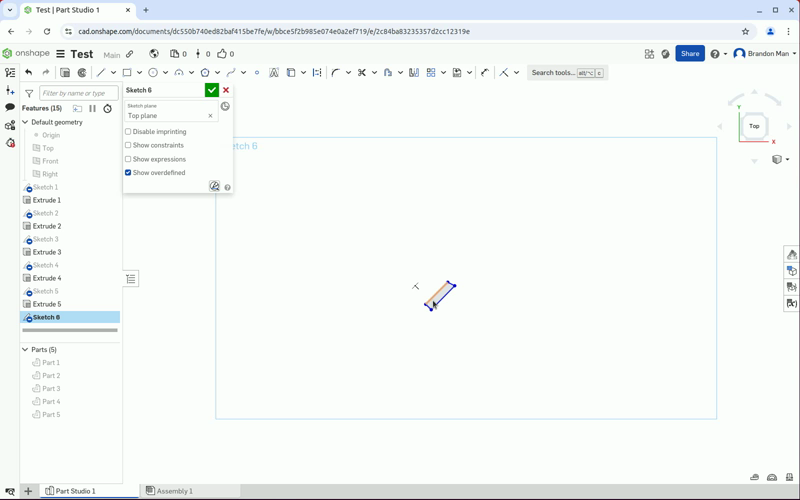
scroll(6)
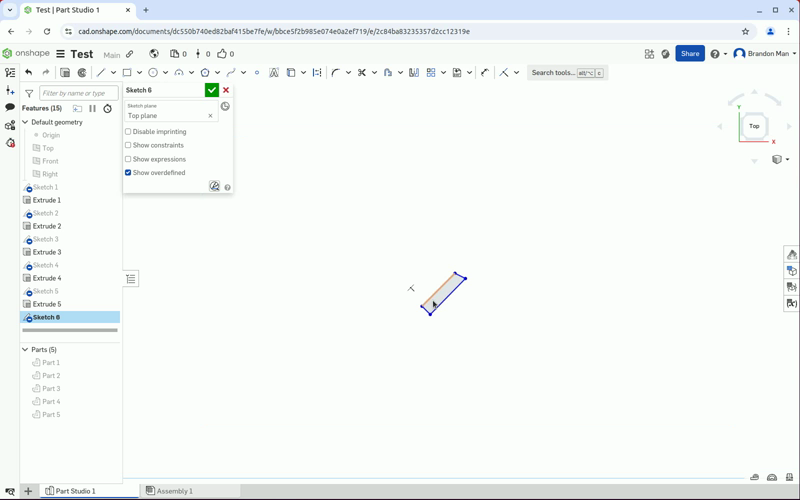
scroll(6)
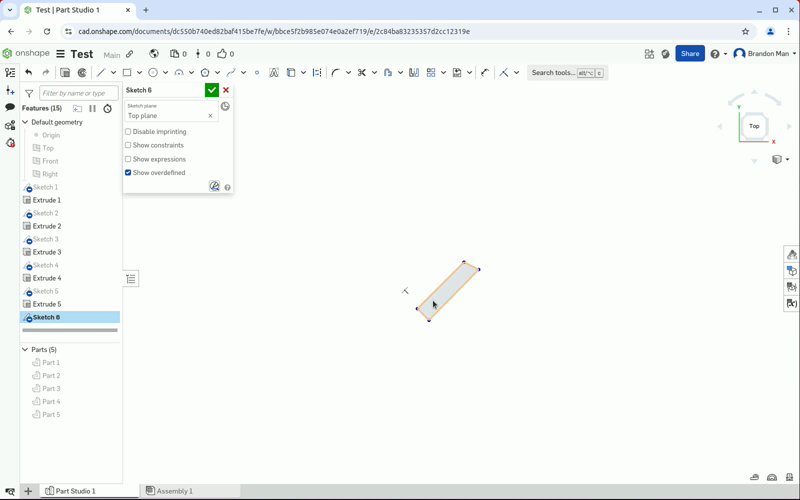
scroll(6)
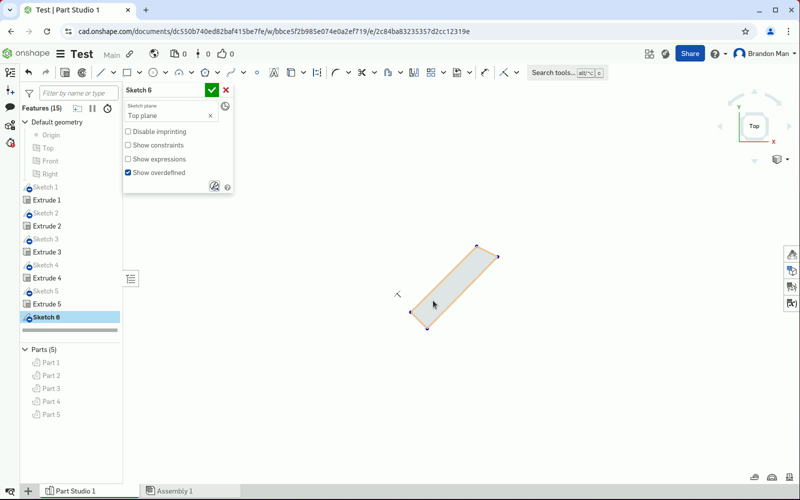
scroll(6)
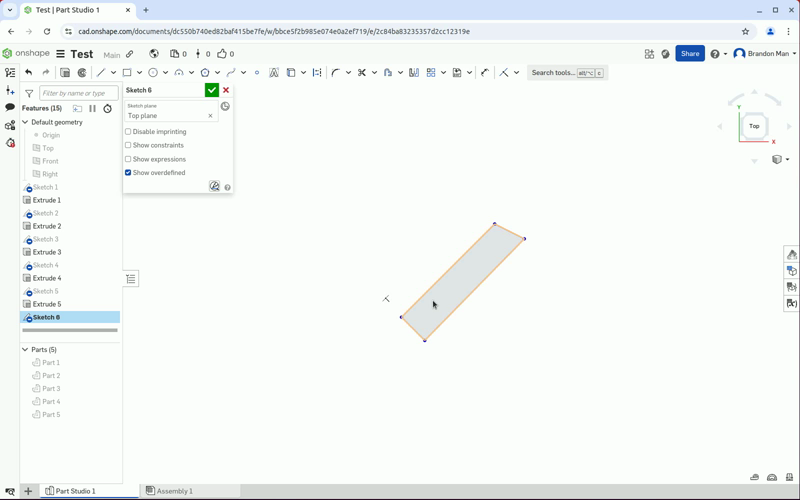
scroll(6)
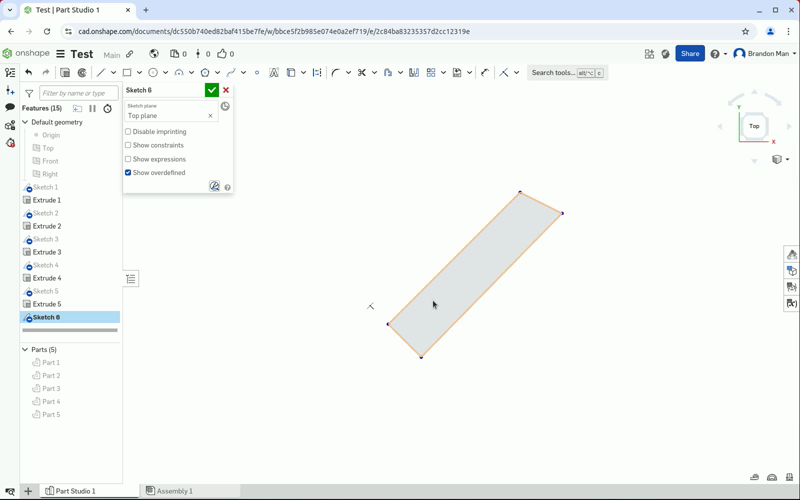
scroll(6)
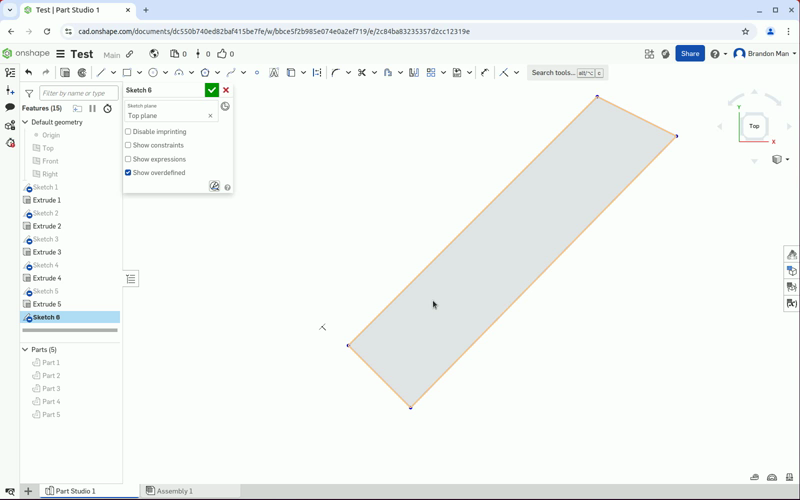
click(433, 300)
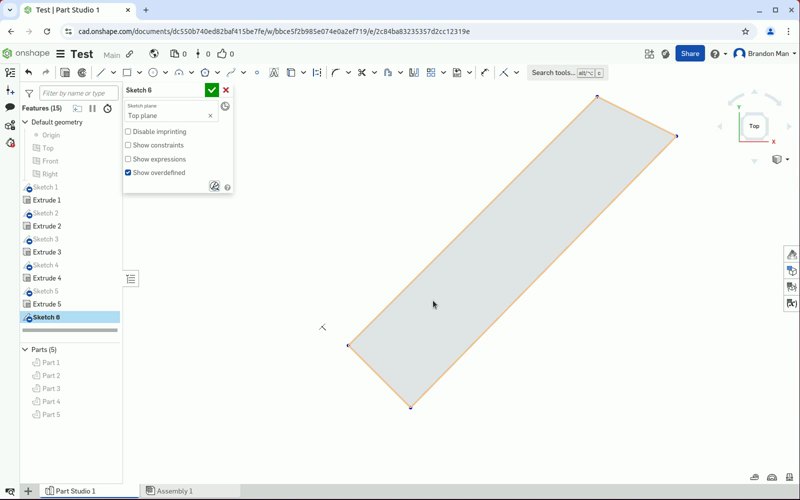
scroll(-6)
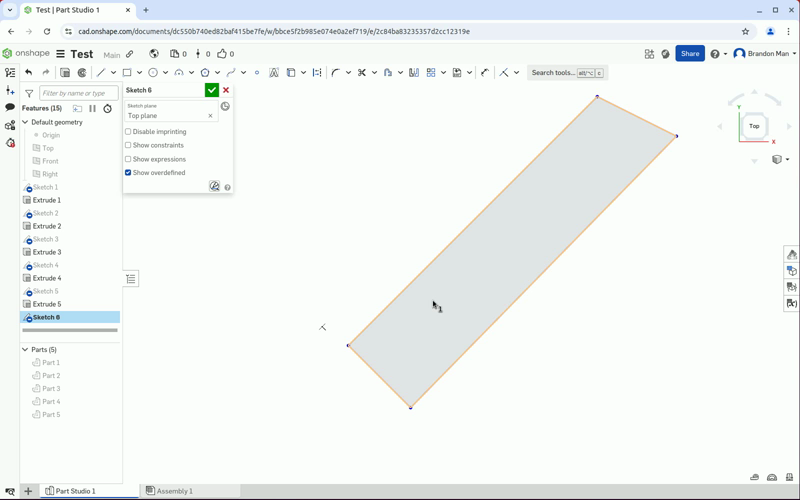
scroll(-6)
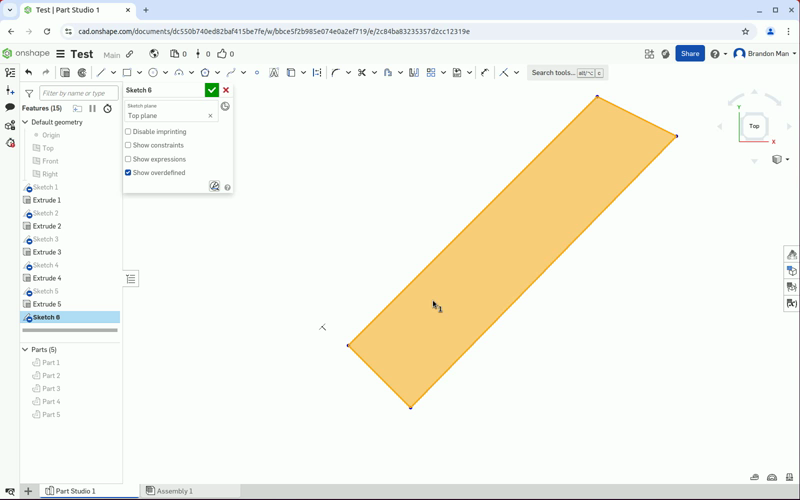
scroll(-6)
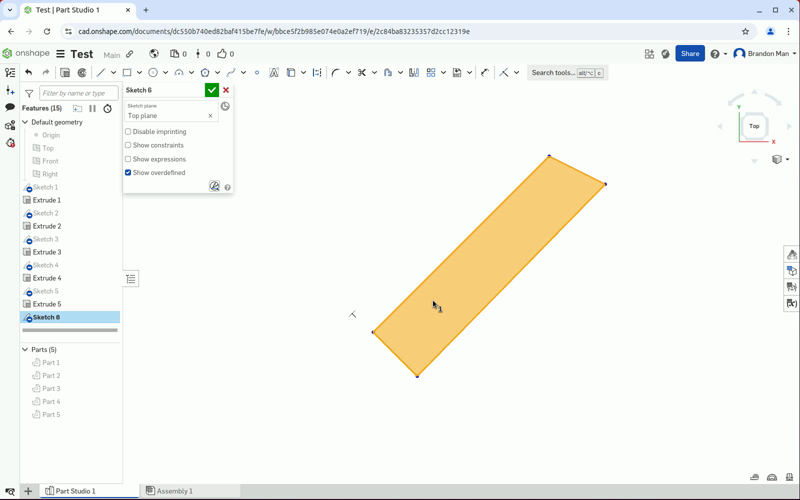
scroll(-6)
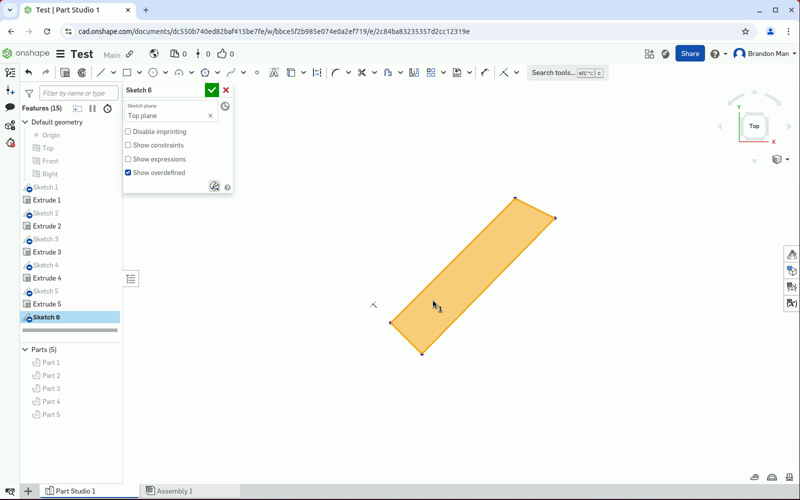
scroll(-6)
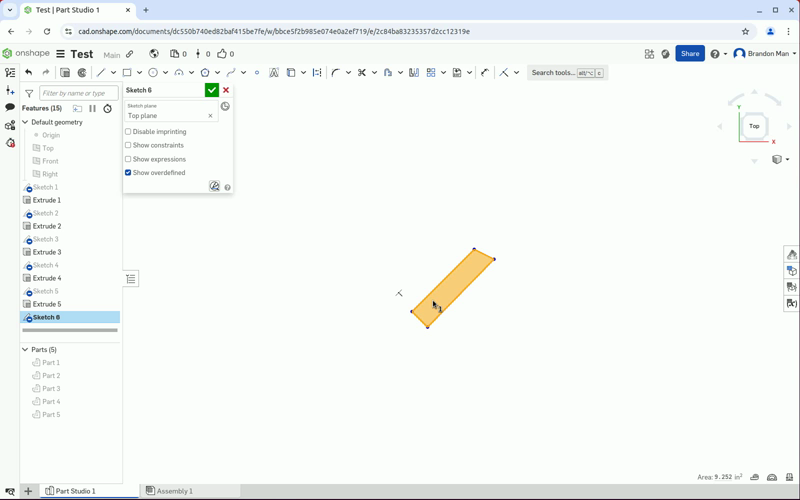
scroll(-6)
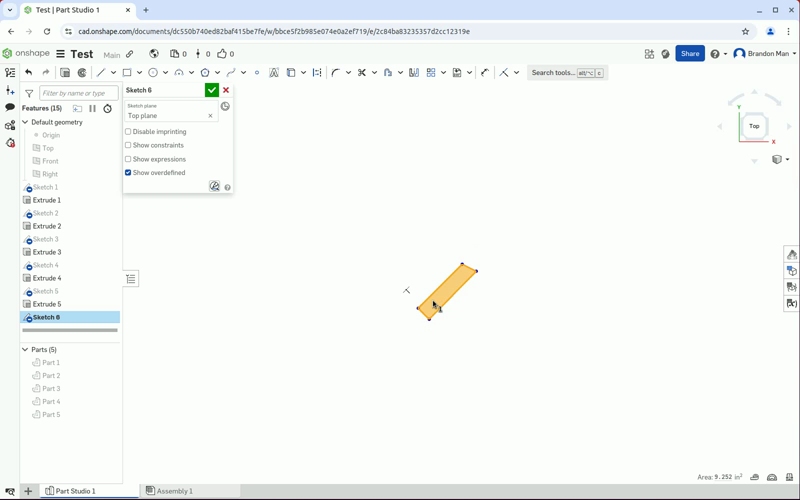
scroll(-6)
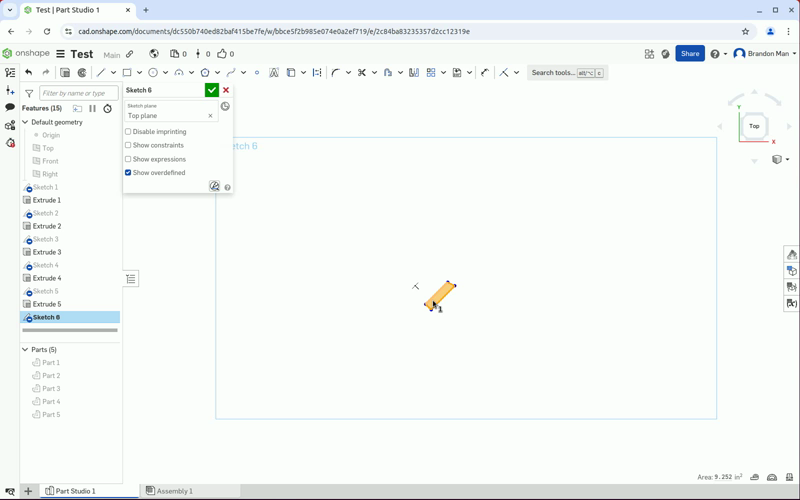
mouse_move(73, 352)
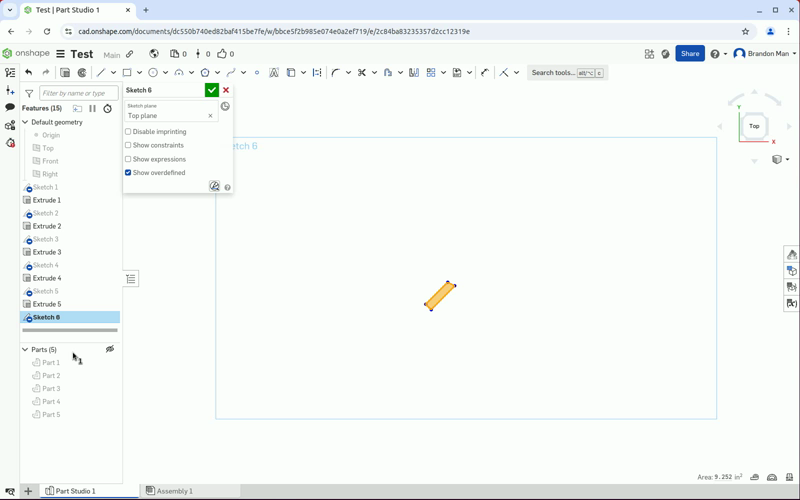
key(shift+y)
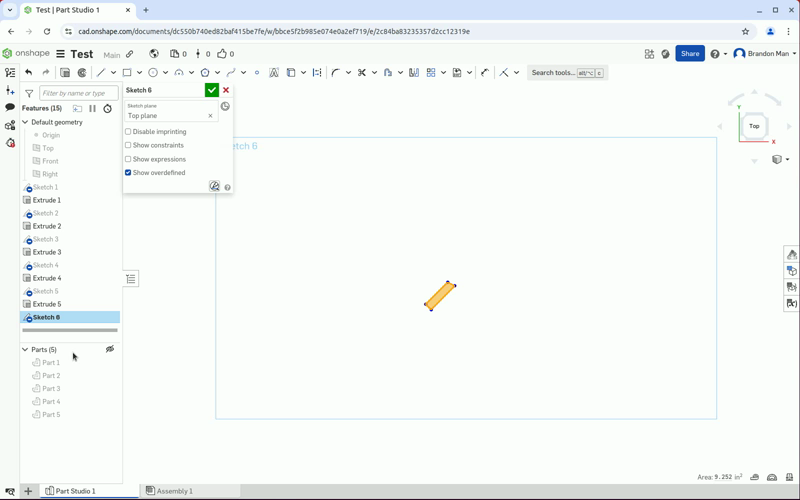
key(shift+e)
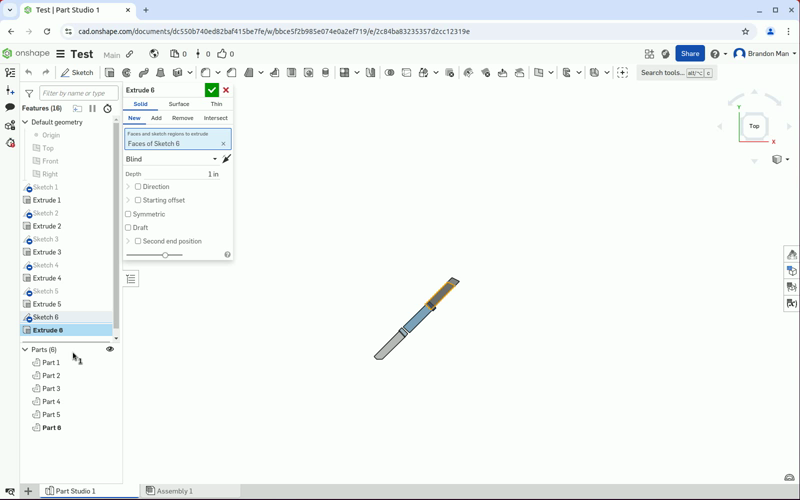
mouse_move(143, 106)
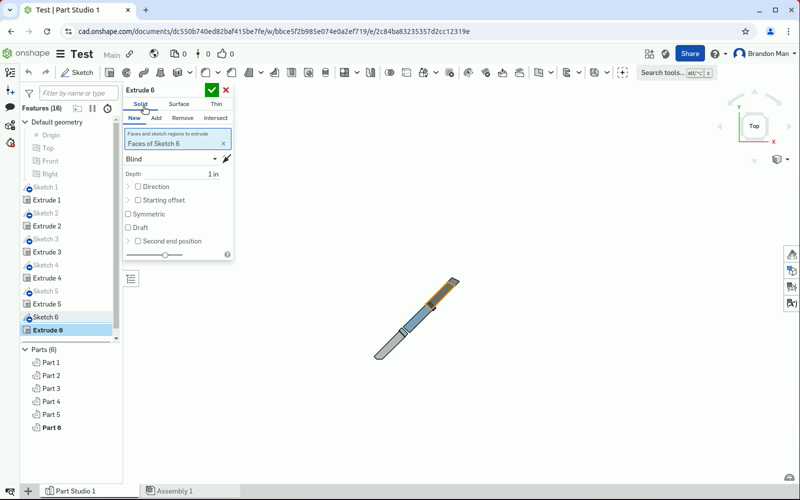
click(143, 106)
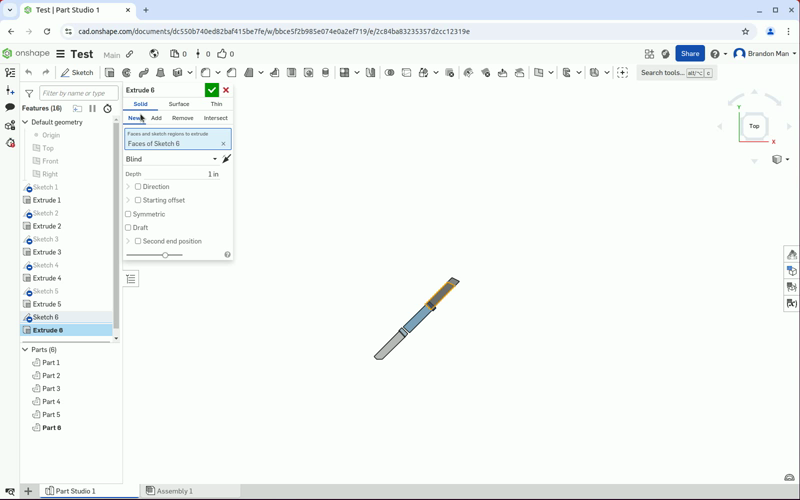
mouse_move(137, 120)
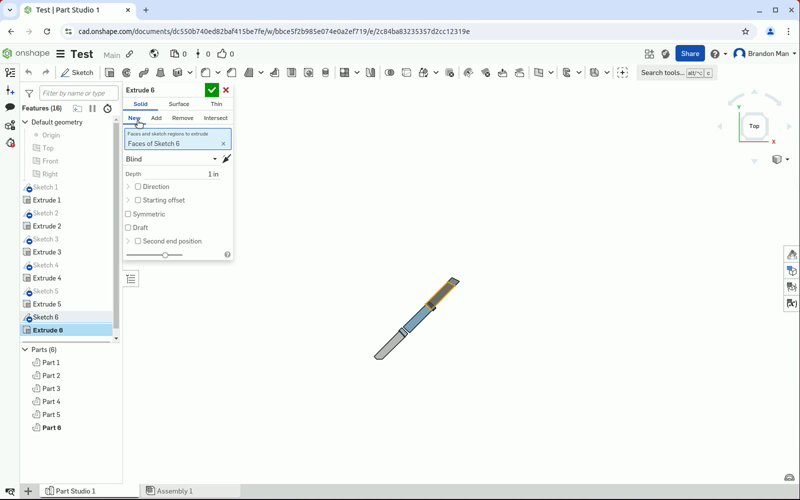
click(137, 120)
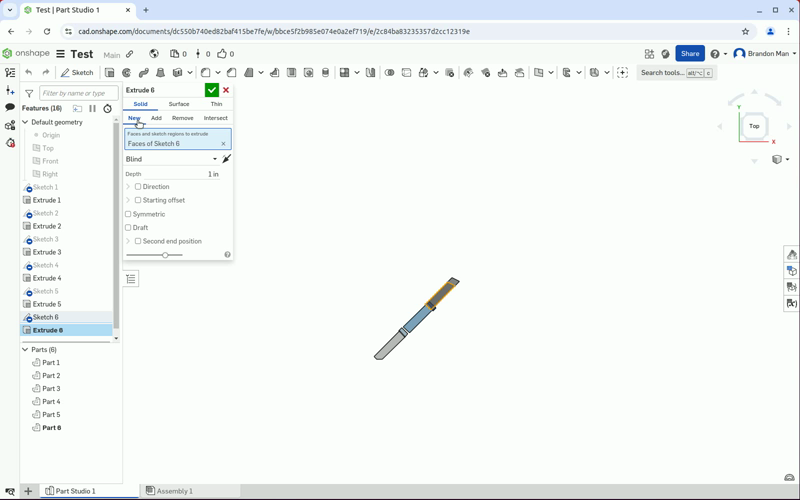
key(tab, 4)
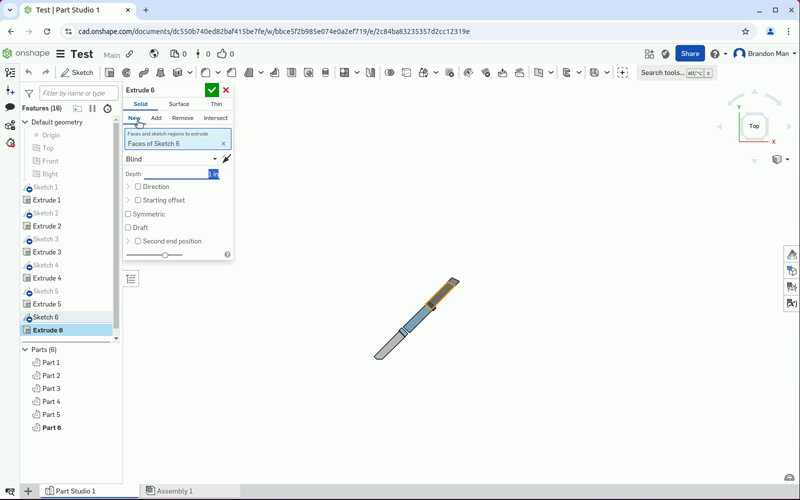
text(-1.204)
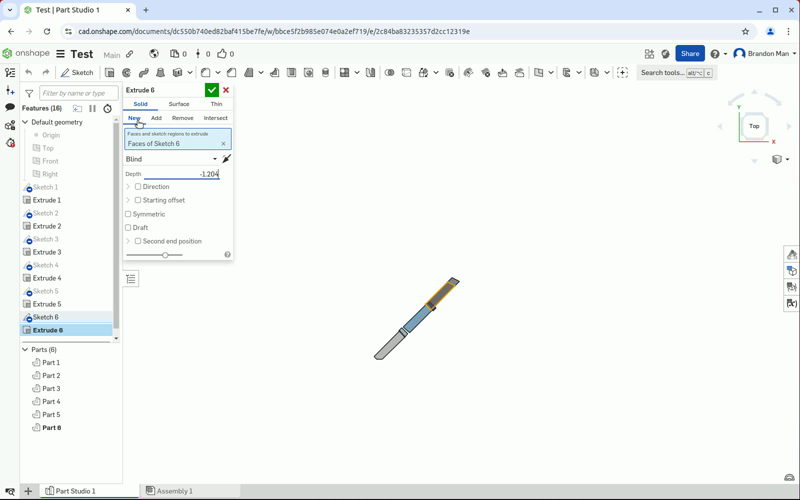
key(enter)
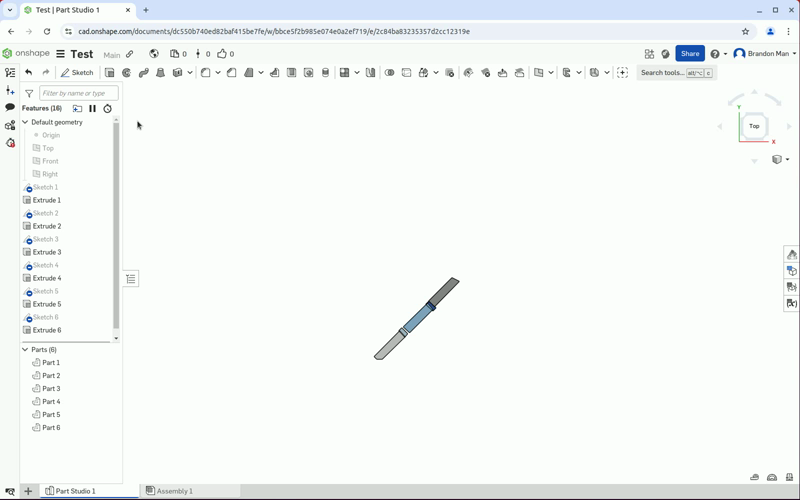
key(shift+h)
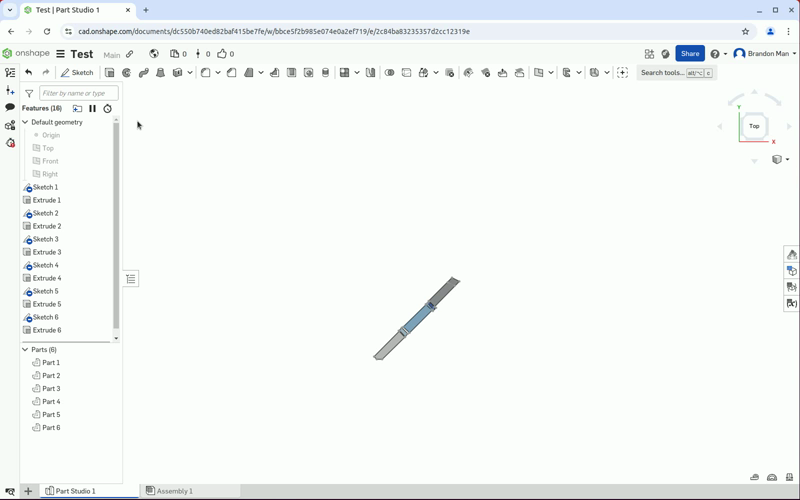
key(shift+h)
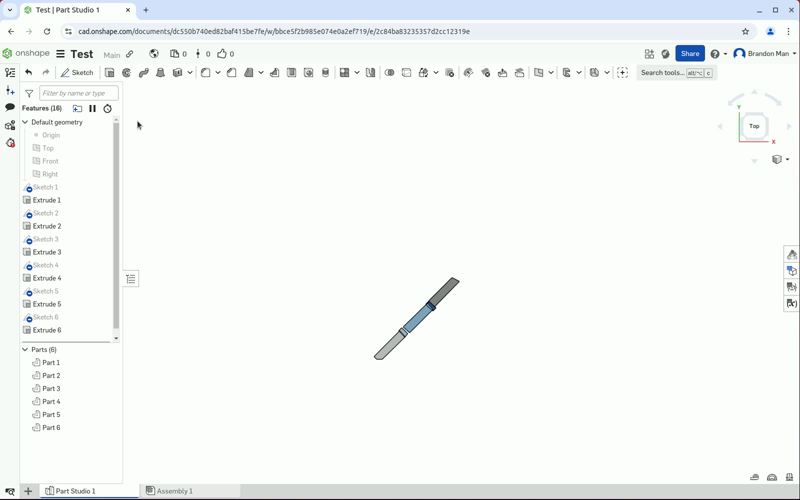
mouse_move(69, 189)
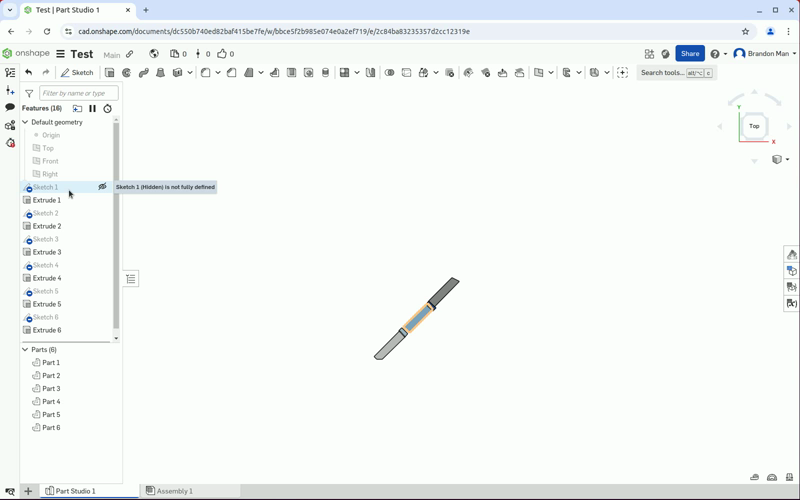
click(69, 189)
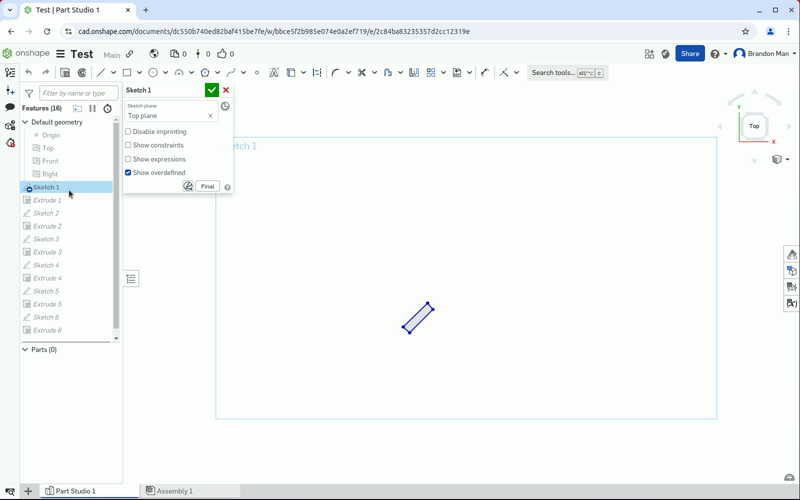
mouse_move(229, 92)
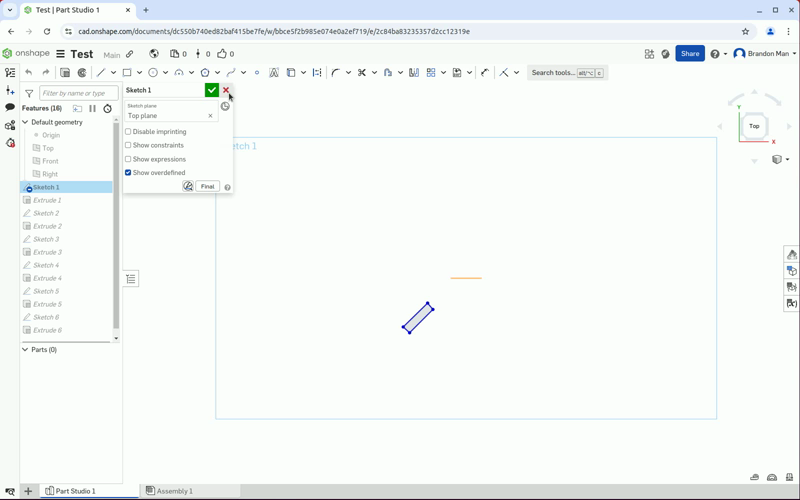
click(229, 92)
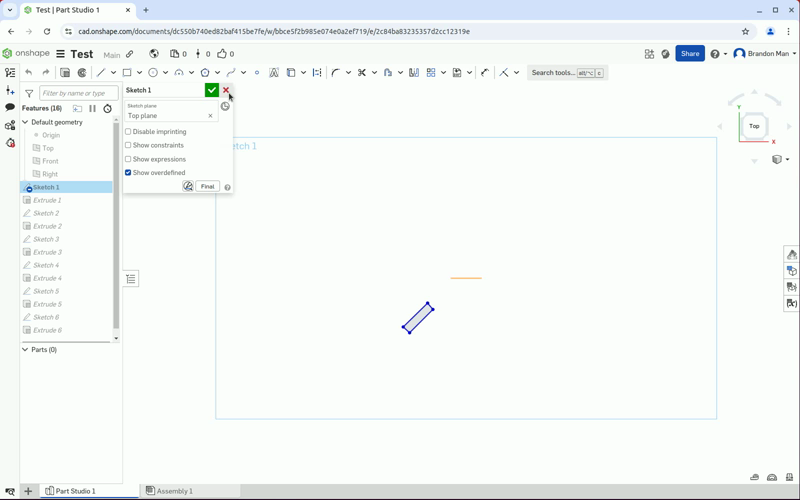
key(shift+s)
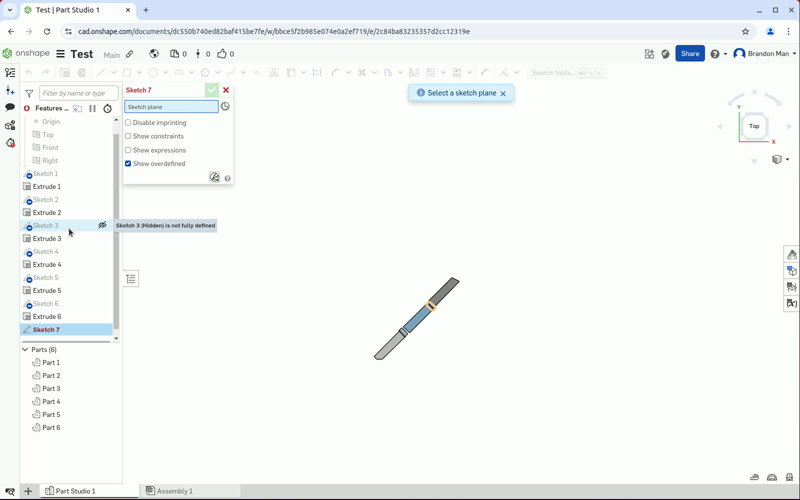
scroll(3)
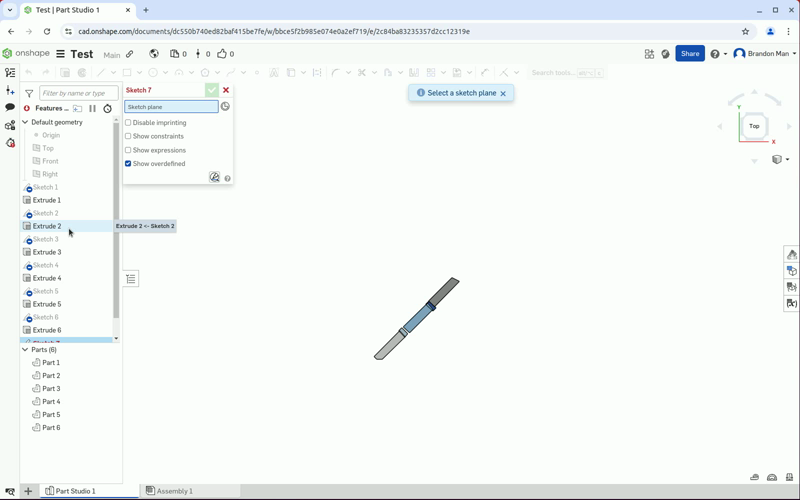
mouse_move(69, 150)
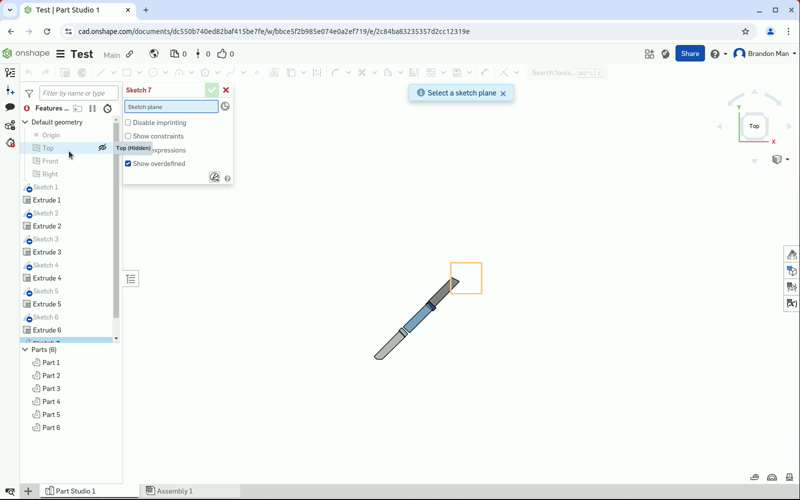
click(69, 150)
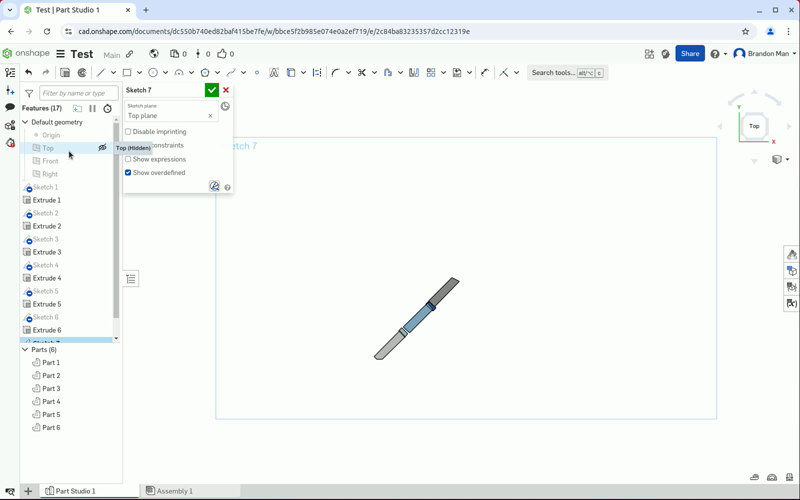
mouse_move(73, 352)
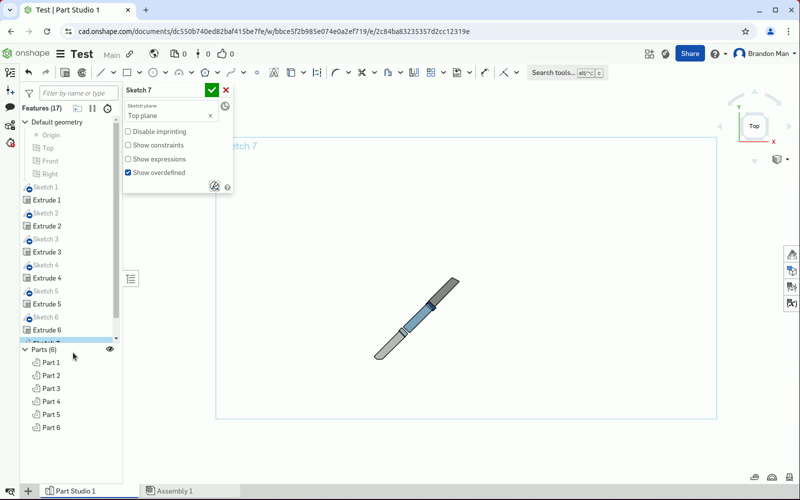
key(y)
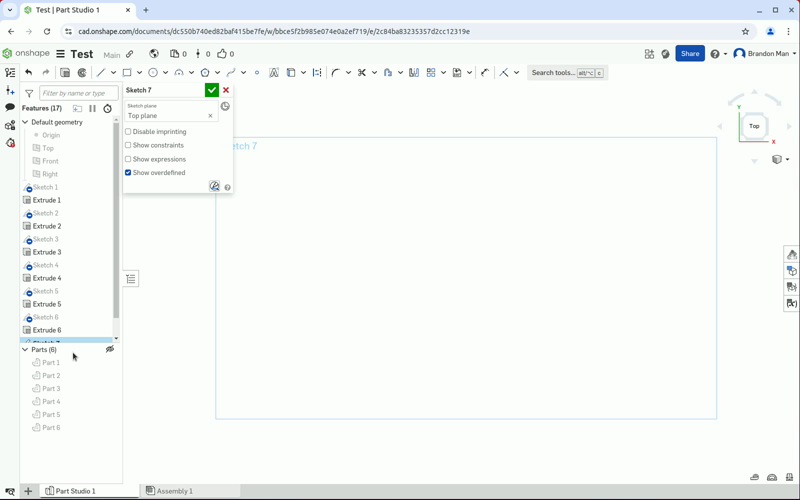
key(l)
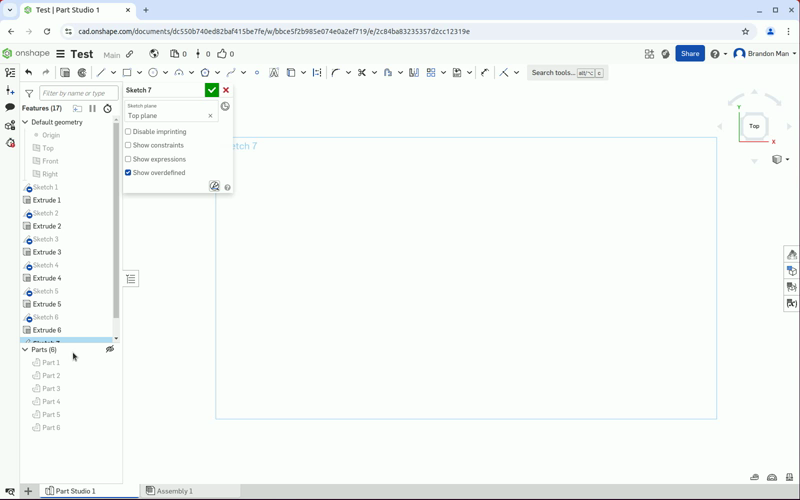
key_down(shift)
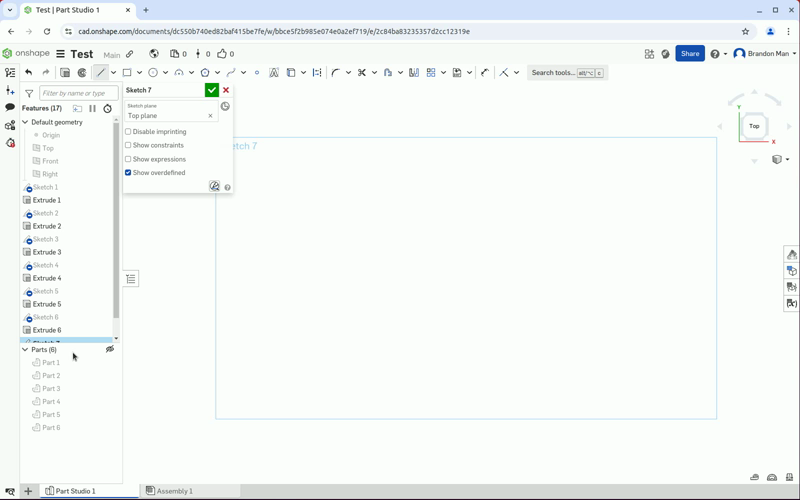
mouse_move(401, 328)
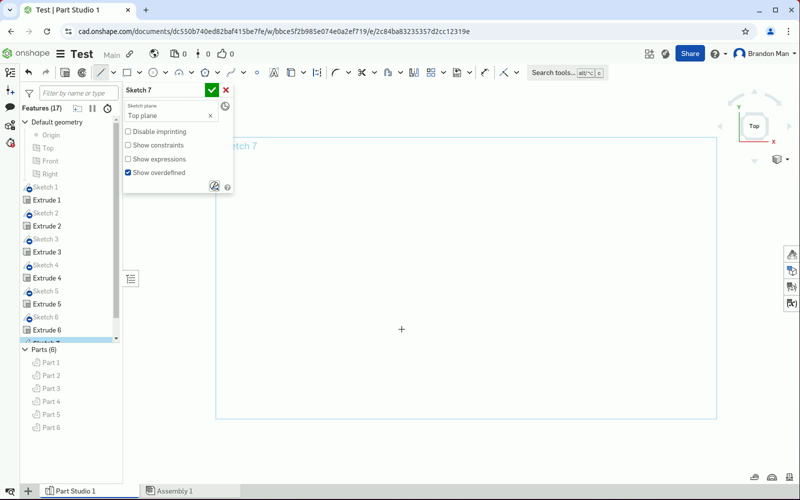
click(401, 328)
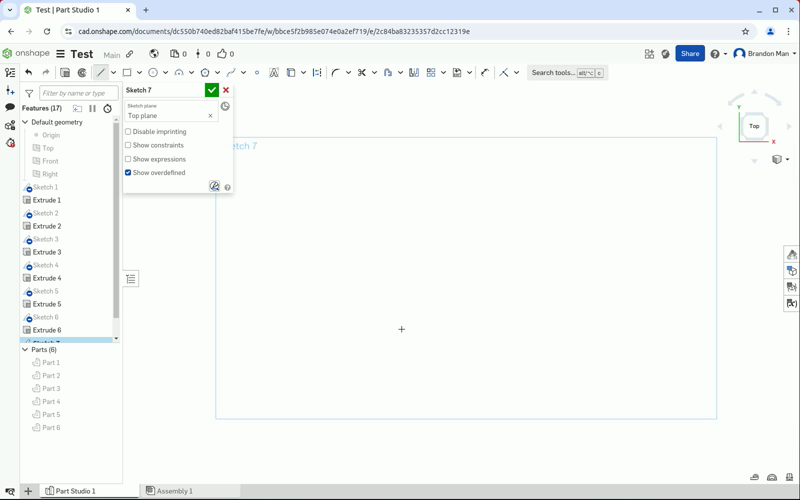
key_up(shift)
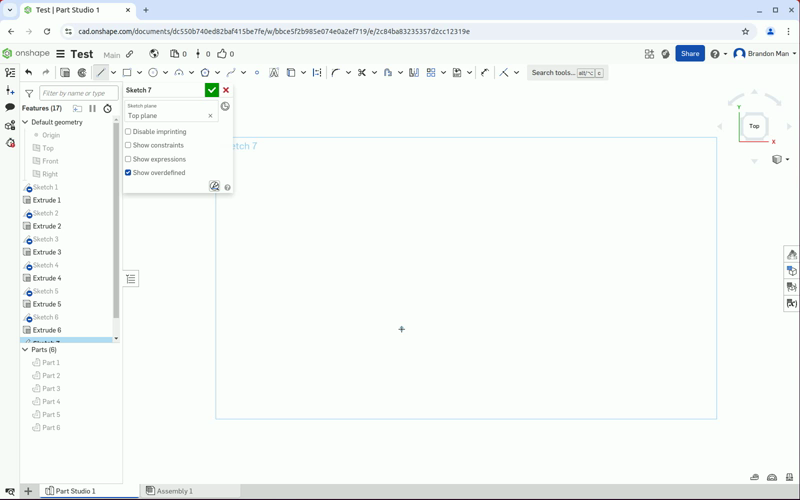
key_down(shift)
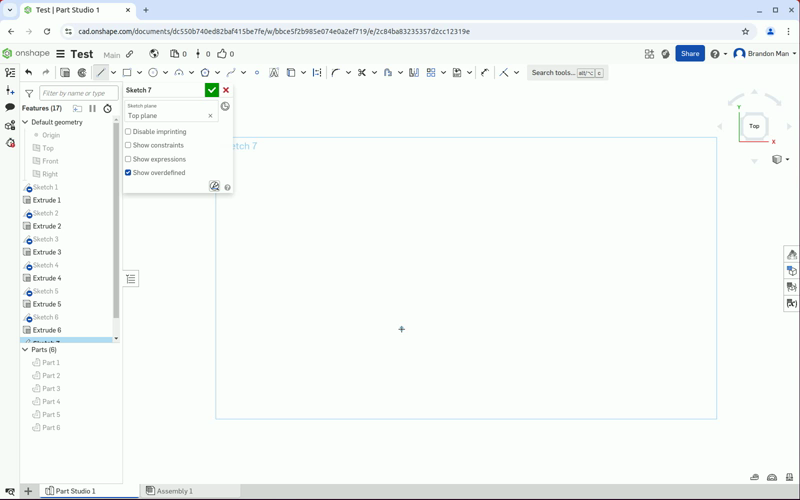
mouse_move(431, 328)
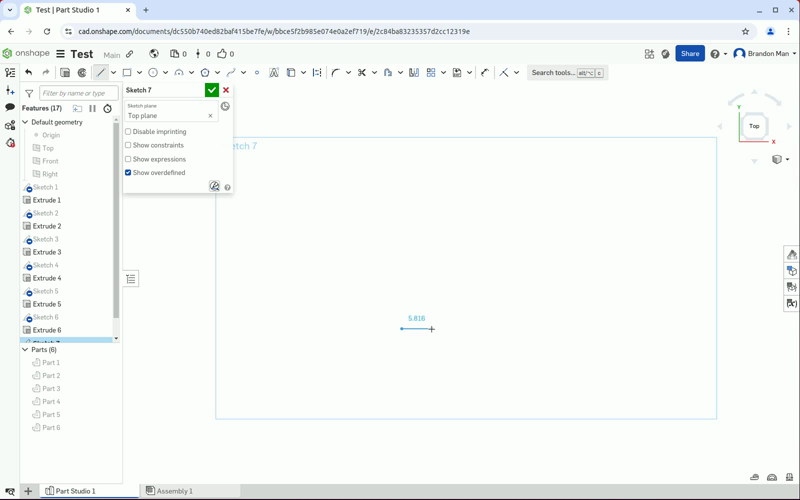
mouse_move(407, 334)
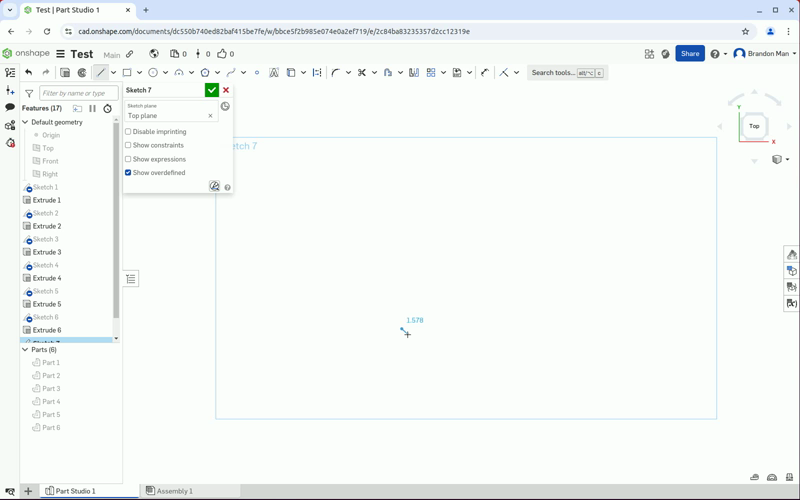
click(407, 334)
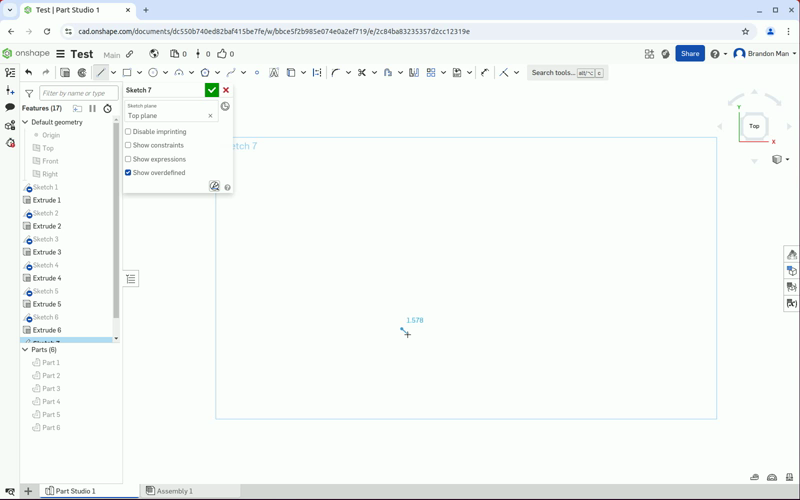
key_up(shift)
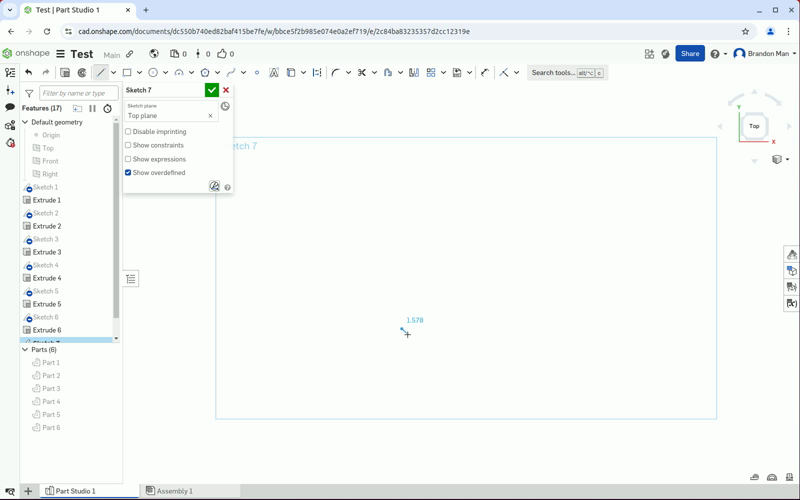
key_down(shift)
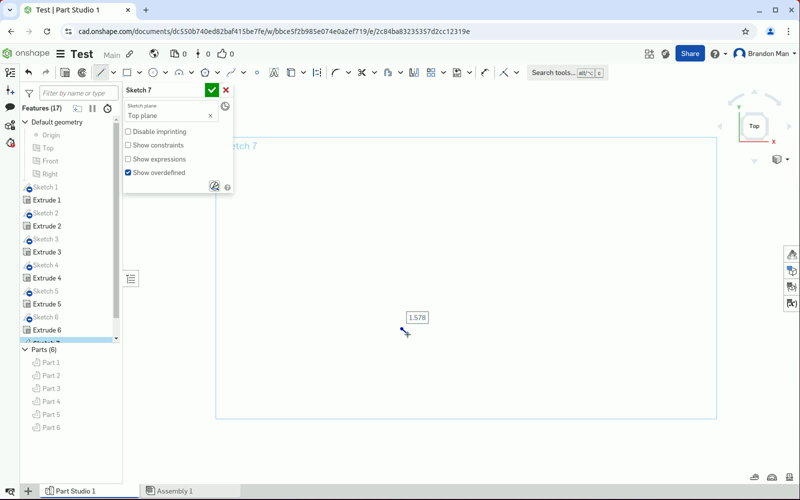
mouse_move(437, 334)
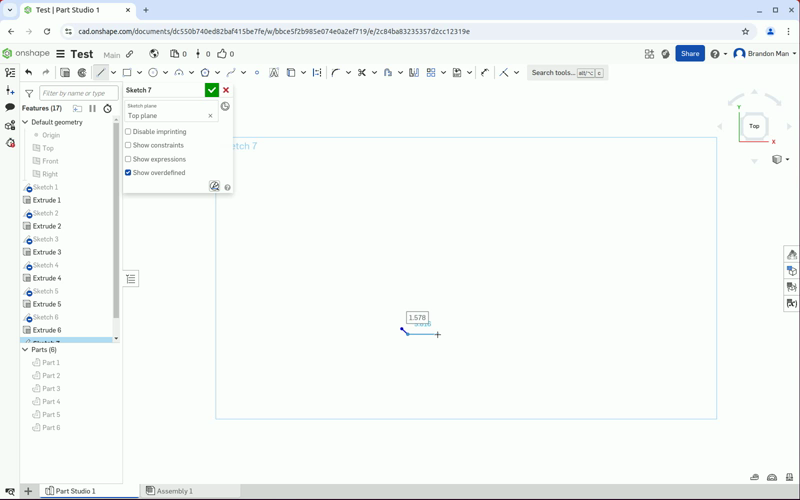
mouse_move(429, 312)
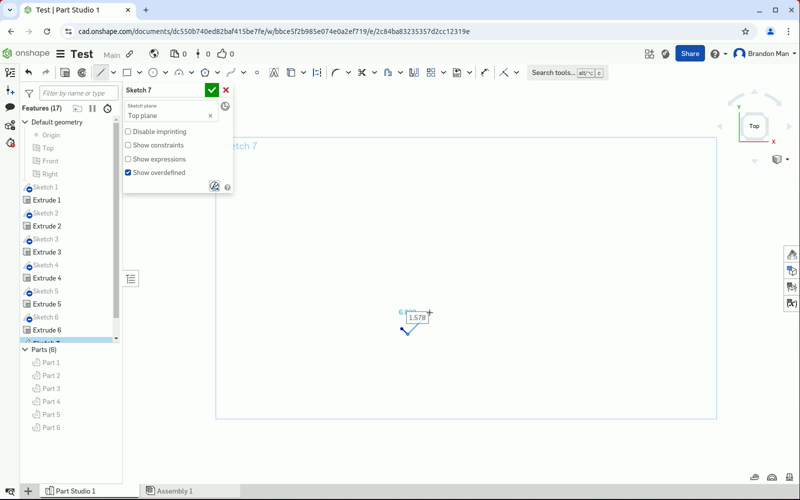
click(429, 312)
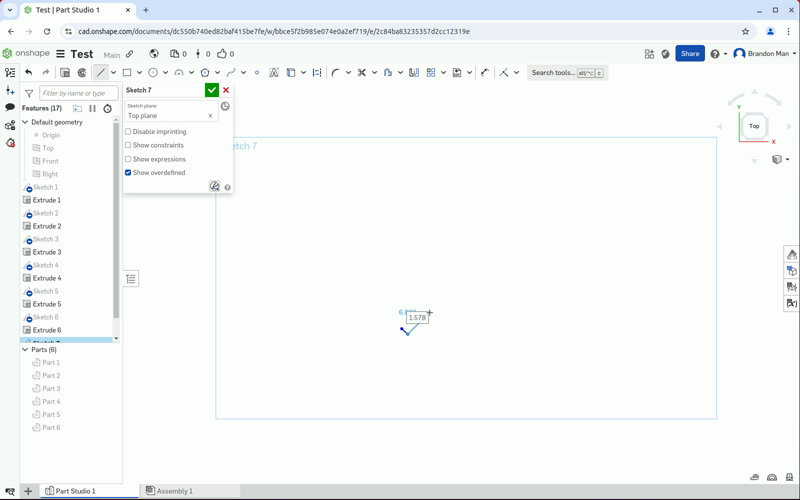
key_up(shift)
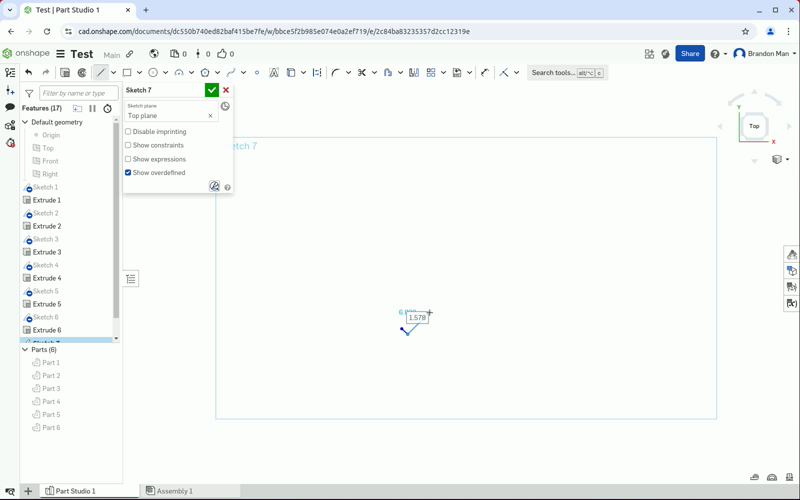
key_down(shift)
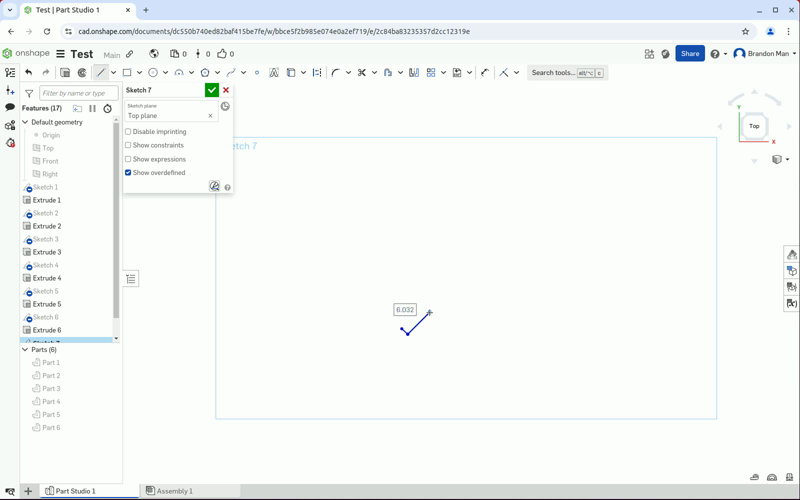
mouse_move(459, 312)
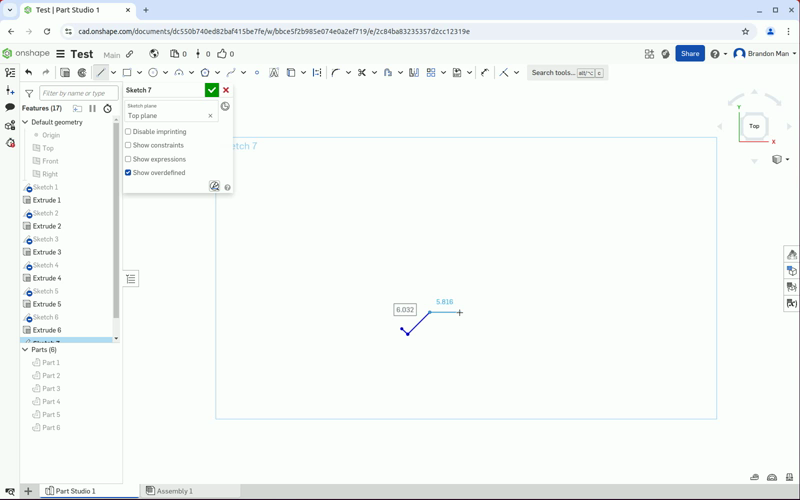
mouse_move(424, 306)
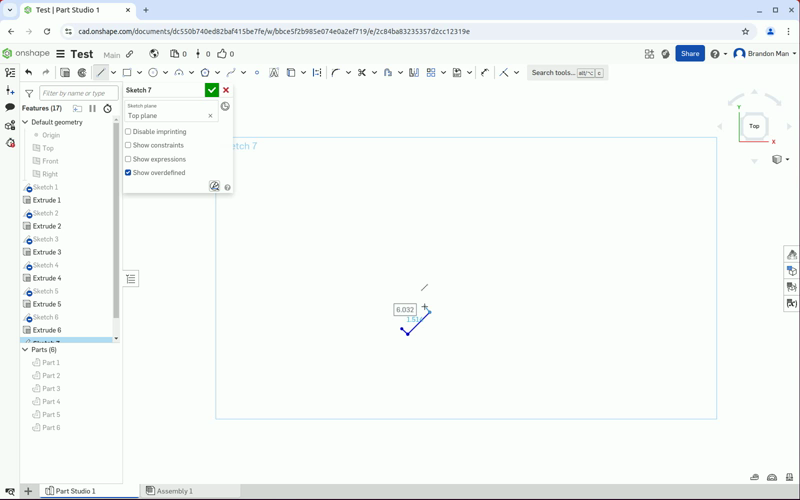
click(424, 306)
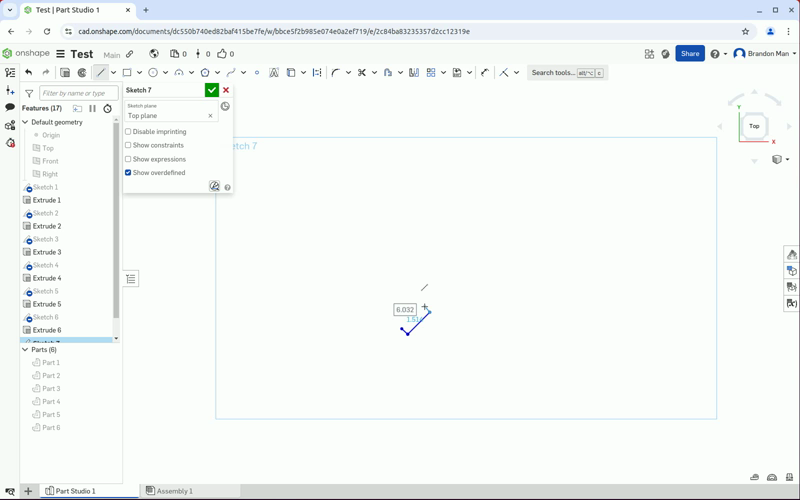
key_up(shift)
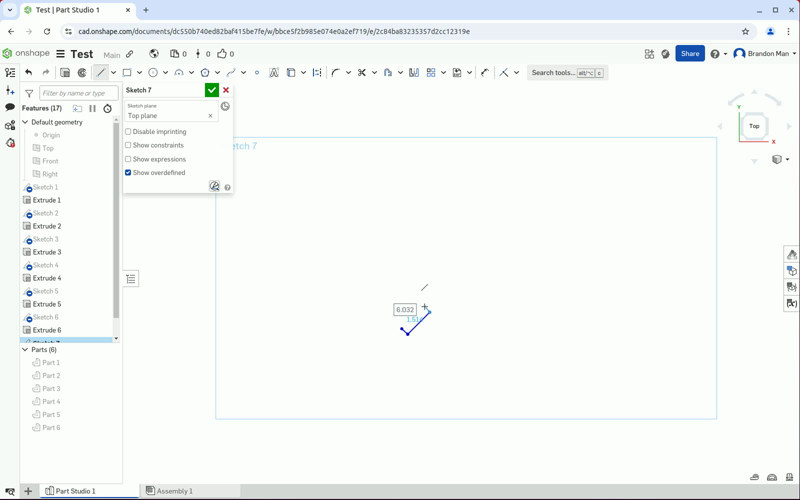
mouse_move(454, 306)
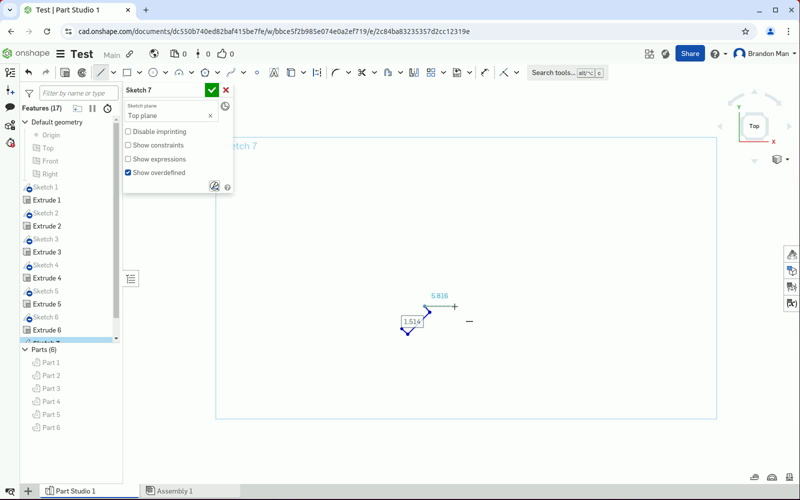
key_down(shift)
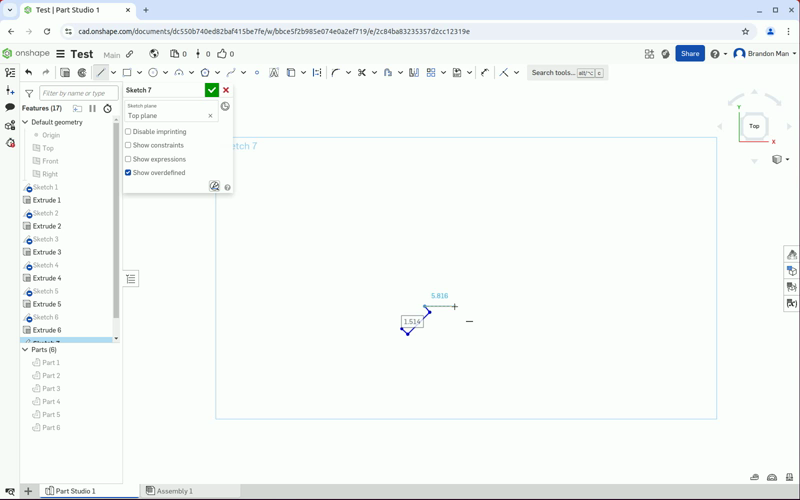
mouse_move(401, 328)
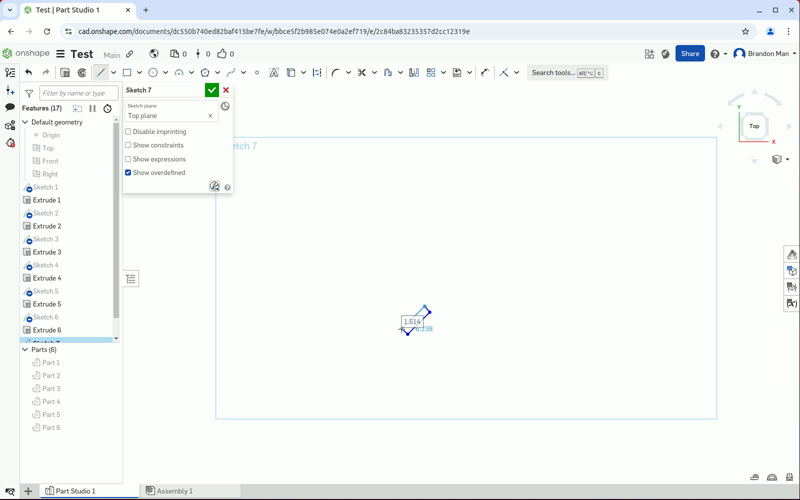
key_up(shift)
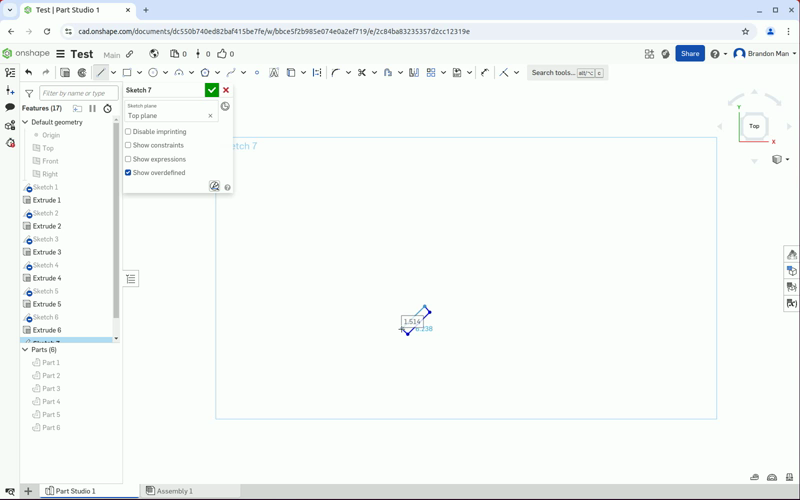
click(401, 328)
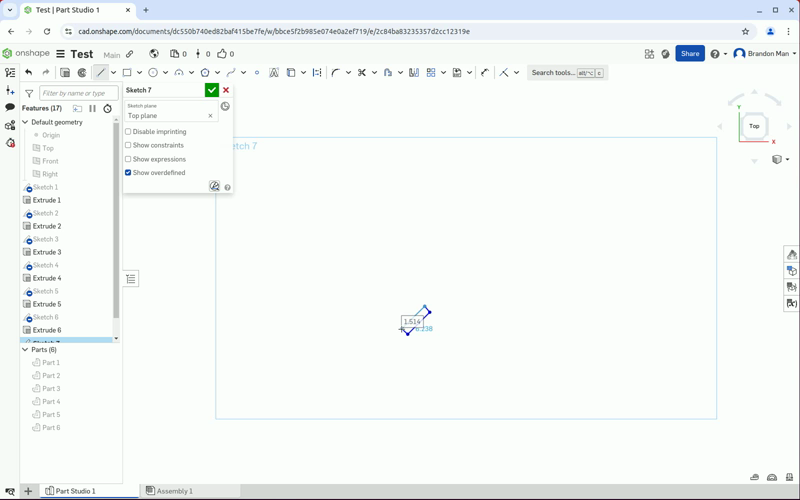
key(esc)
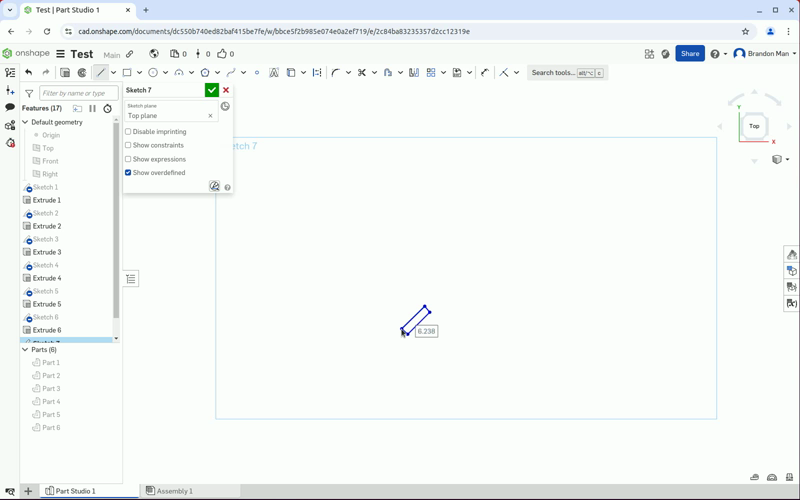
mouse_move(426, 312)
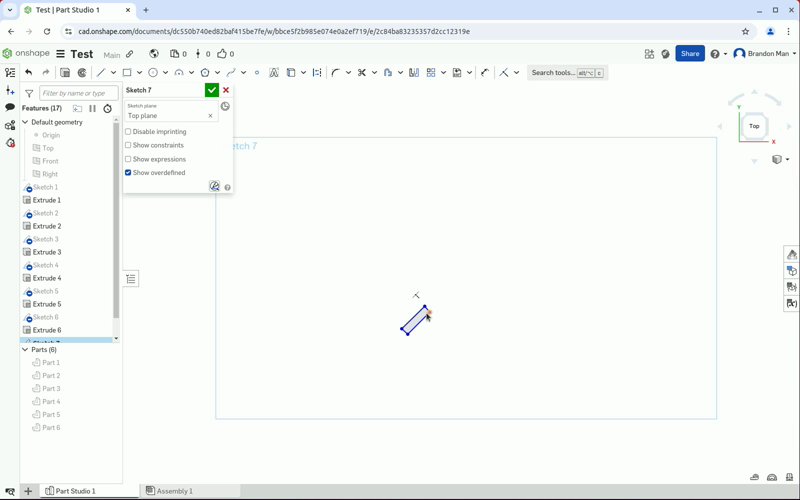
scroll(6)
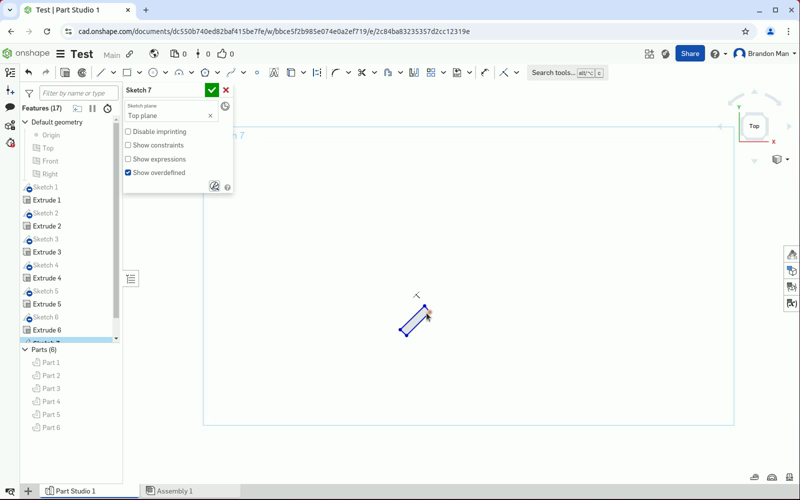
scroll(6)
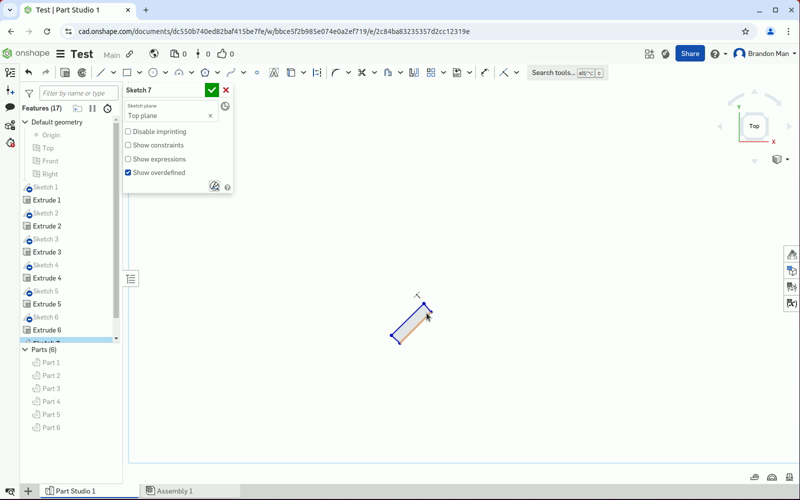
scroll(6)
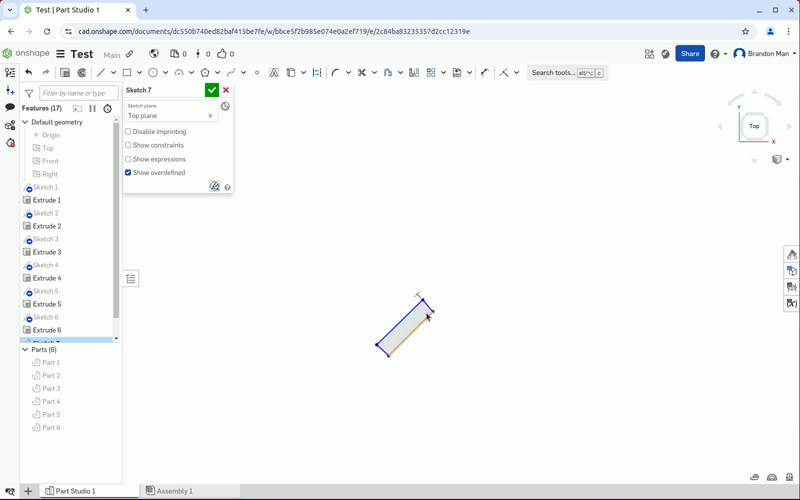
scroll(6)
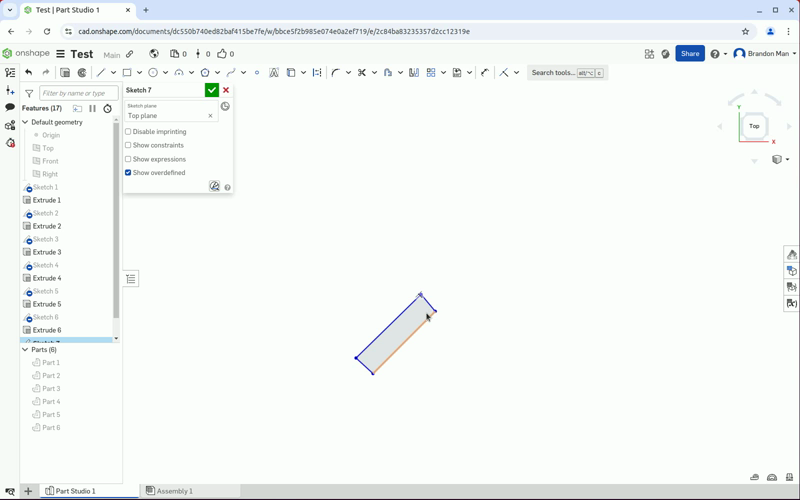
scroll(6)
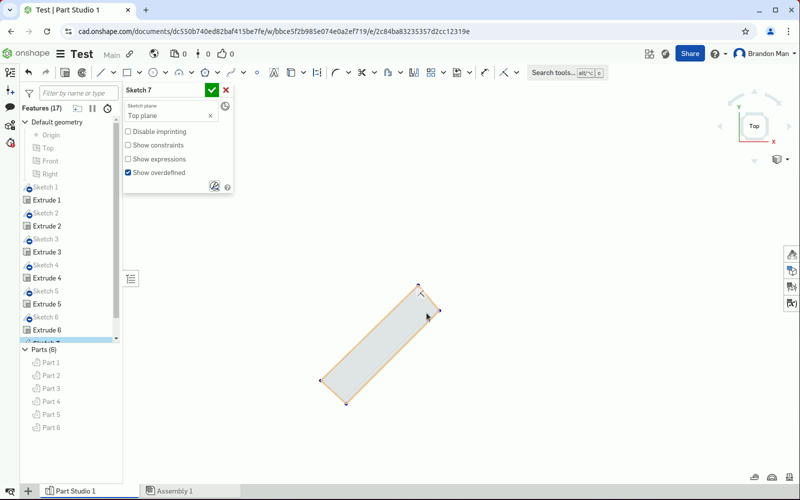
scroll(6)
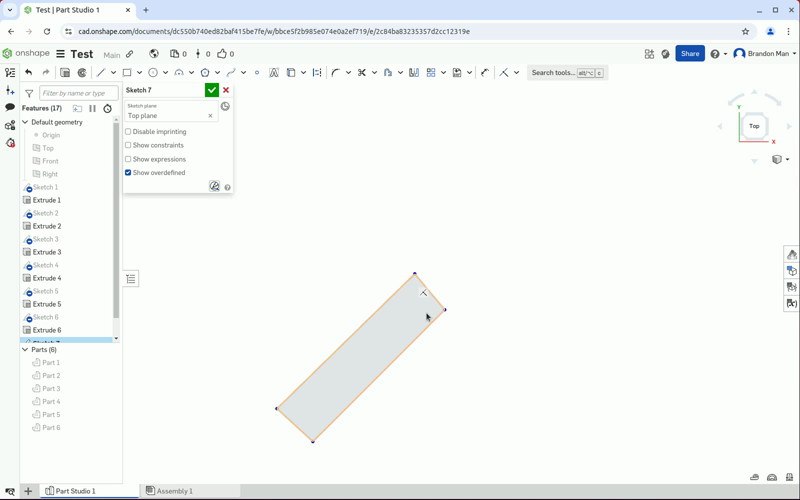
scroll(6)
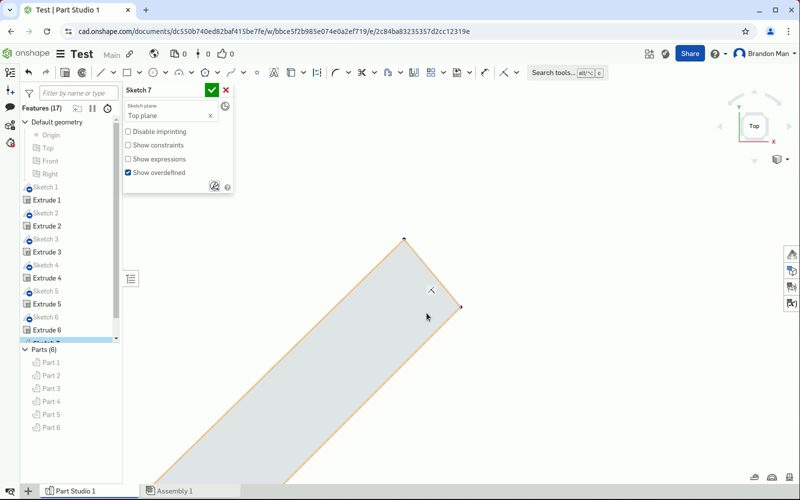
click(426, 312)
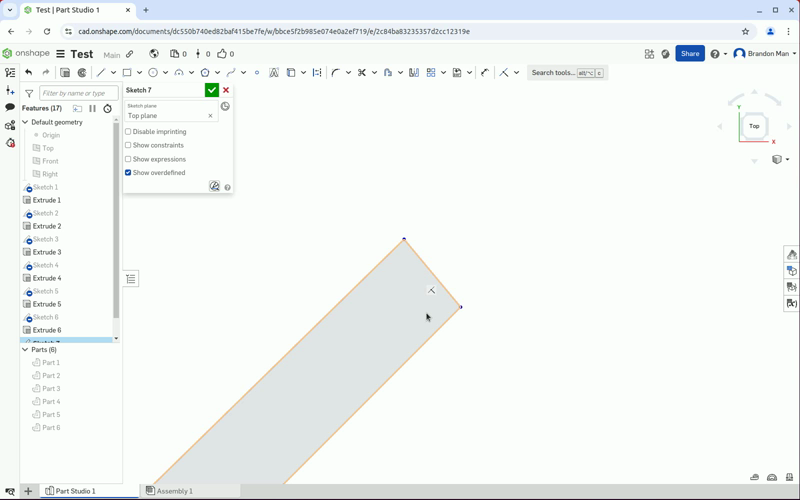
scroll(-6)
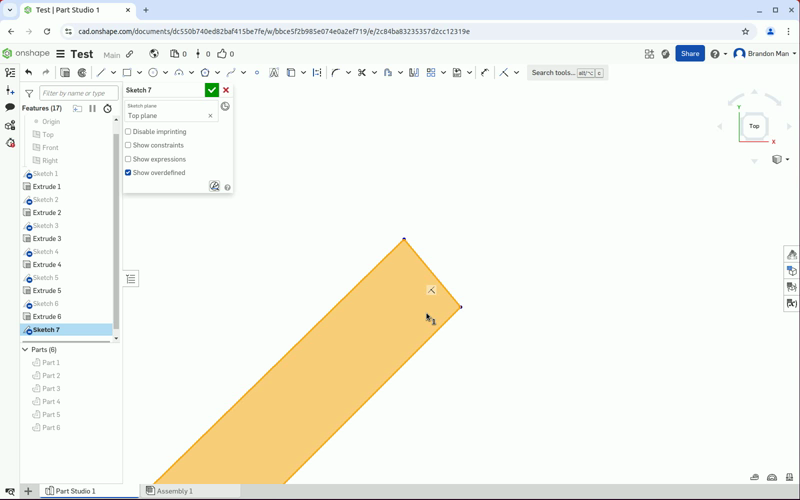
scroll(-6)
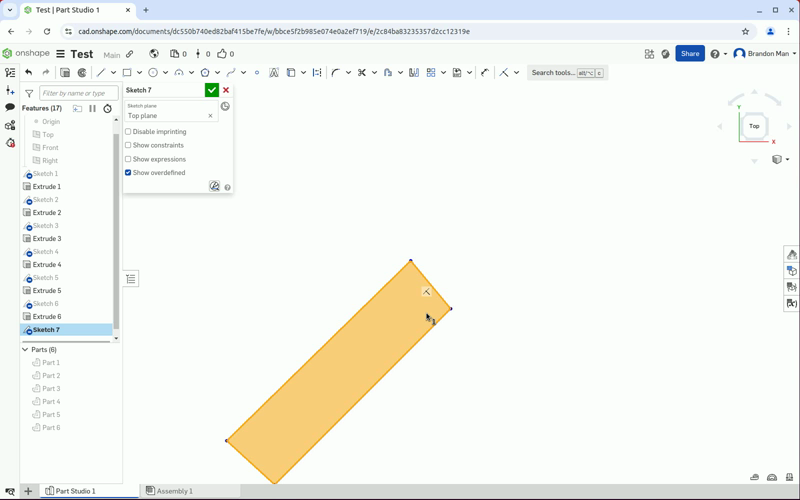
scroll(-6)
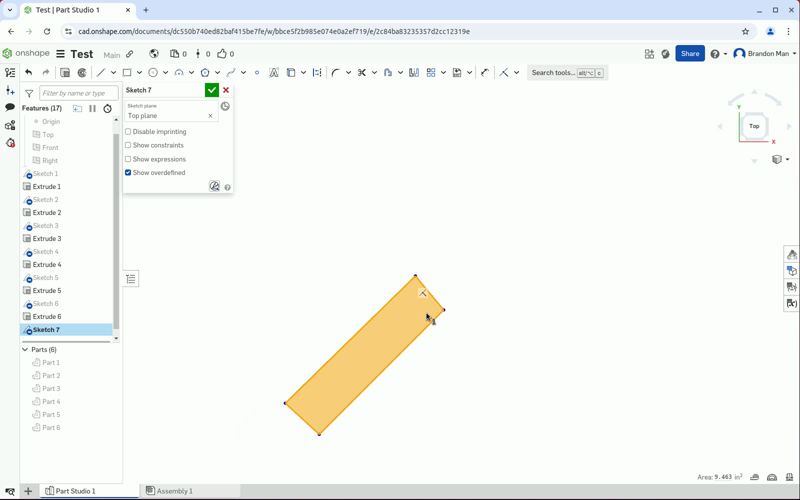
scroll(-6)
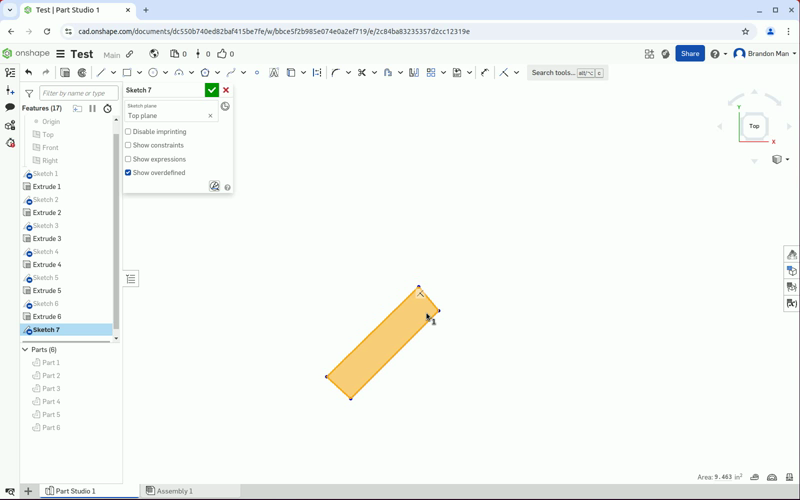
scroll(-6)
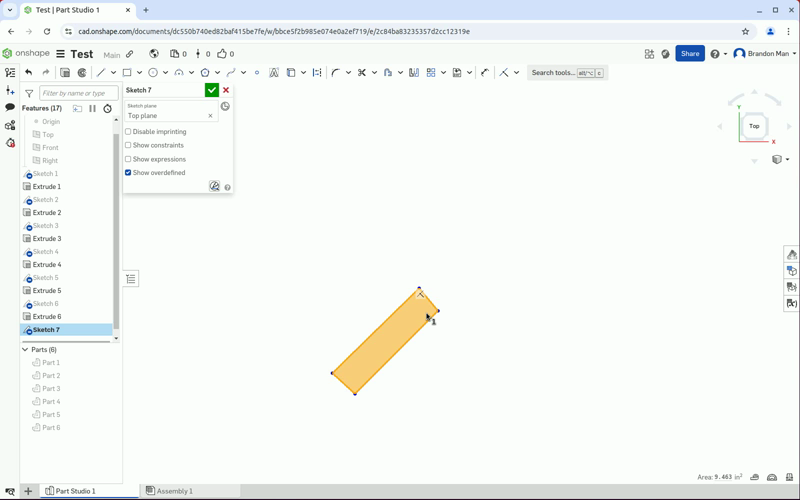
scroll(-6)
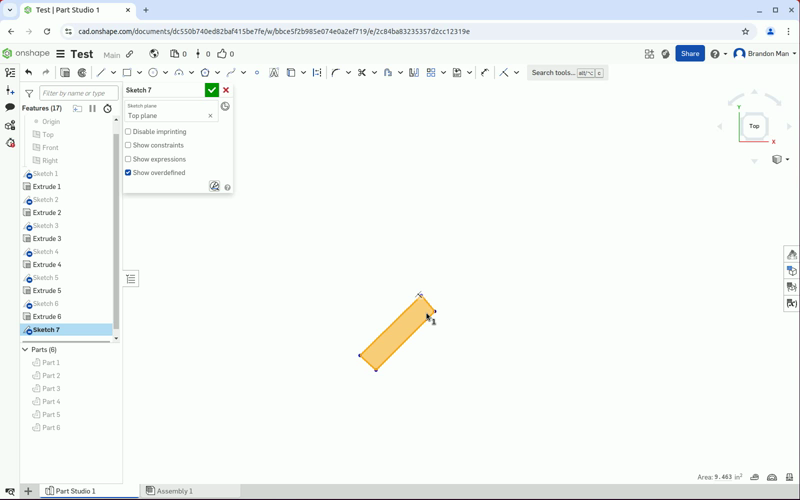
scroll(-6)
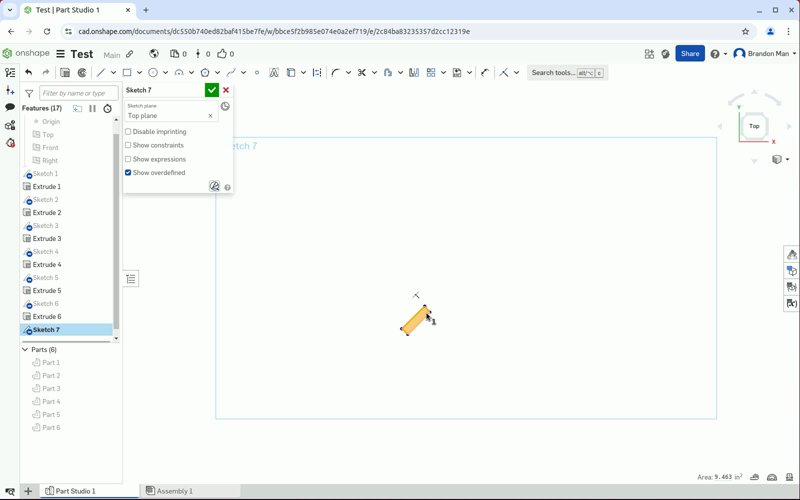
mouse_move(73, 352)
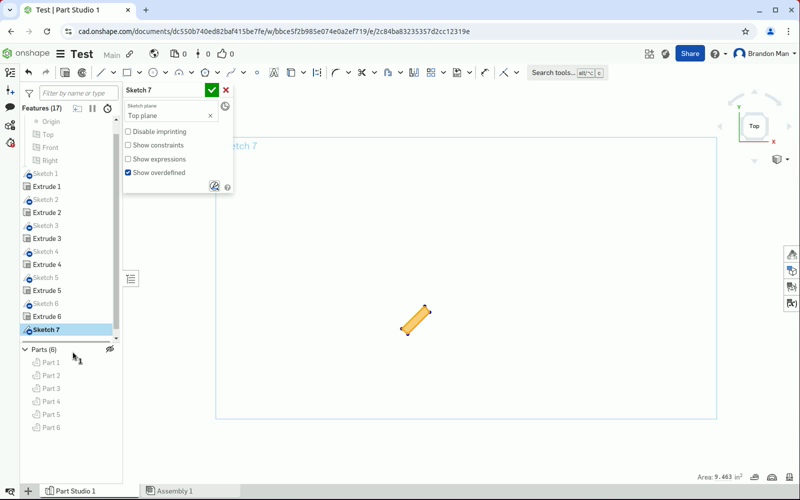
key(shift+y)
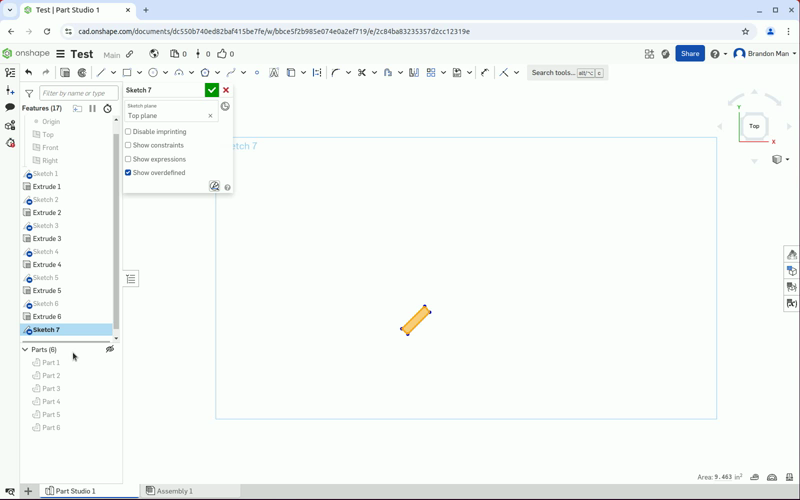
key(shift+e)
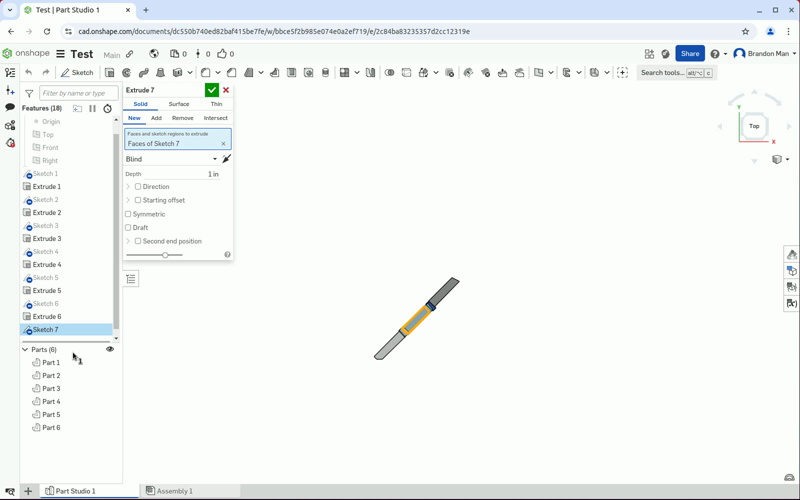
mouse_move(143, 106)
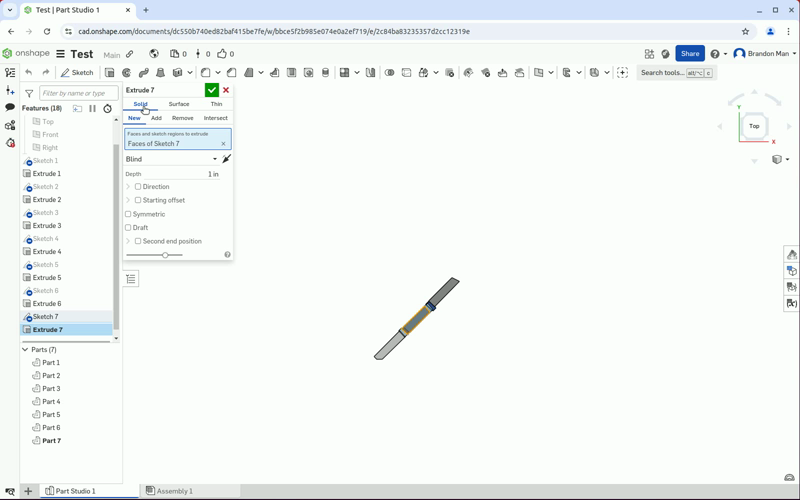
click(143, 106)
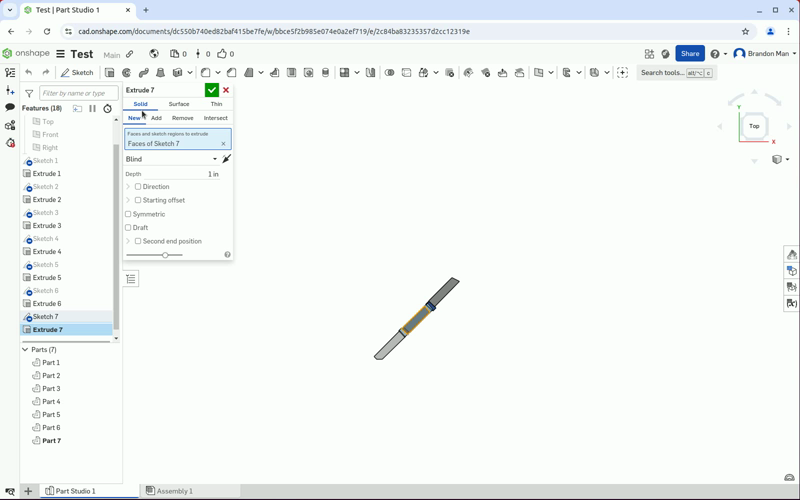
mouse_move(137, 120)
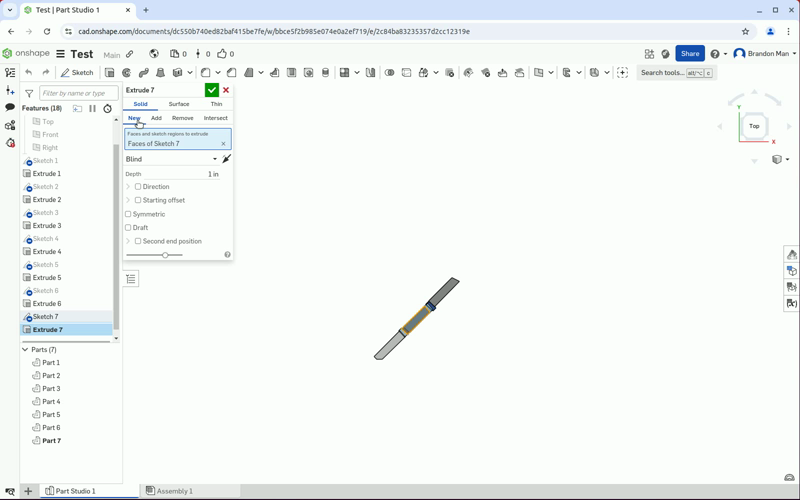
click(137, 120)
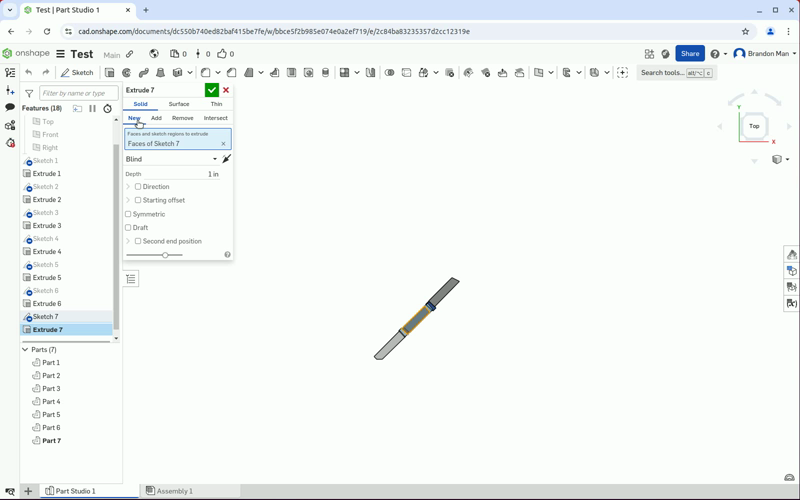
key(tab, 4)
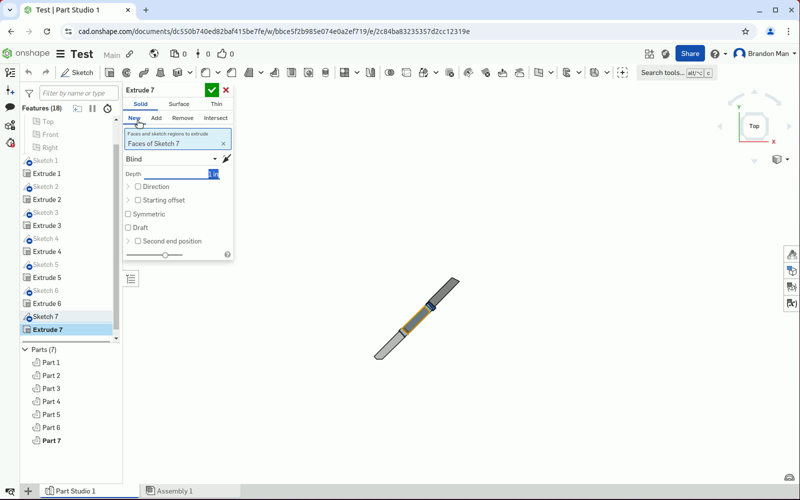
text(-1.204)
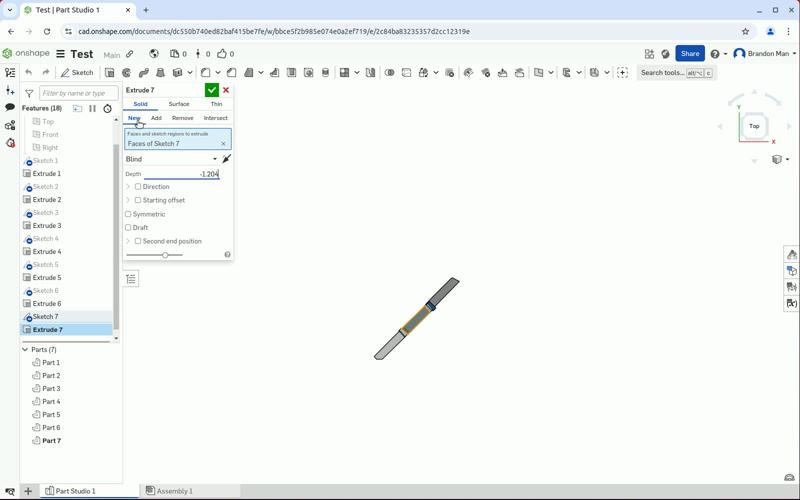
key(enter)
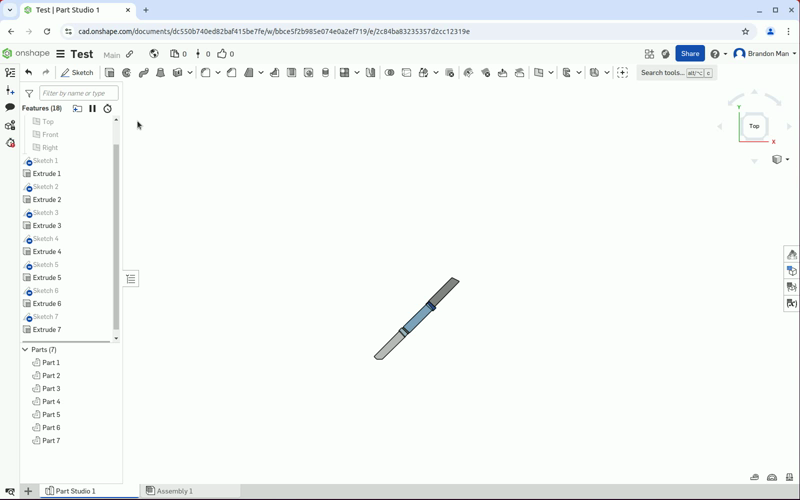
key(shift+h)
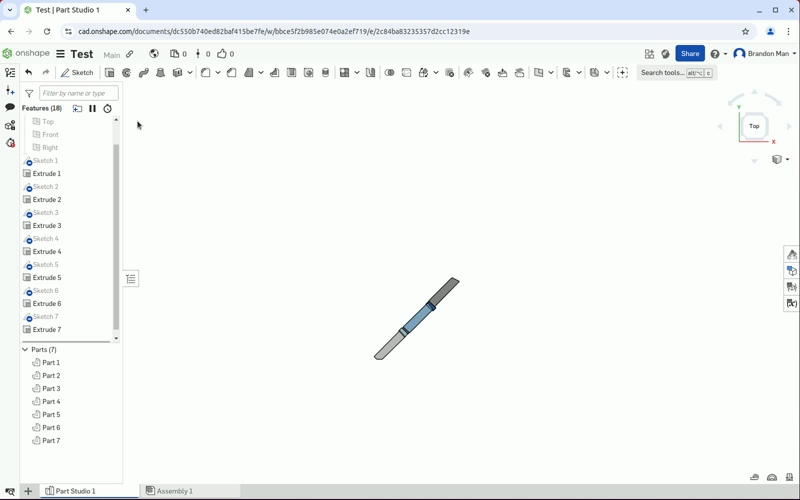
key(shift+h)
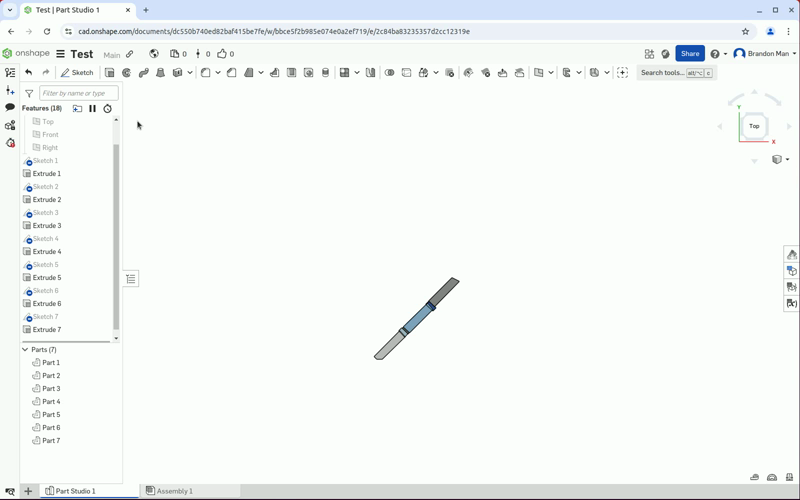
mouse_move(69, 163)
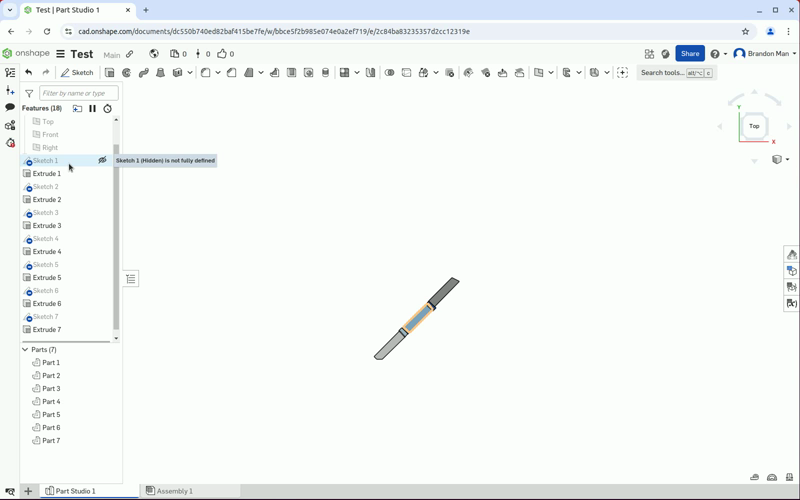
click(69, 163)
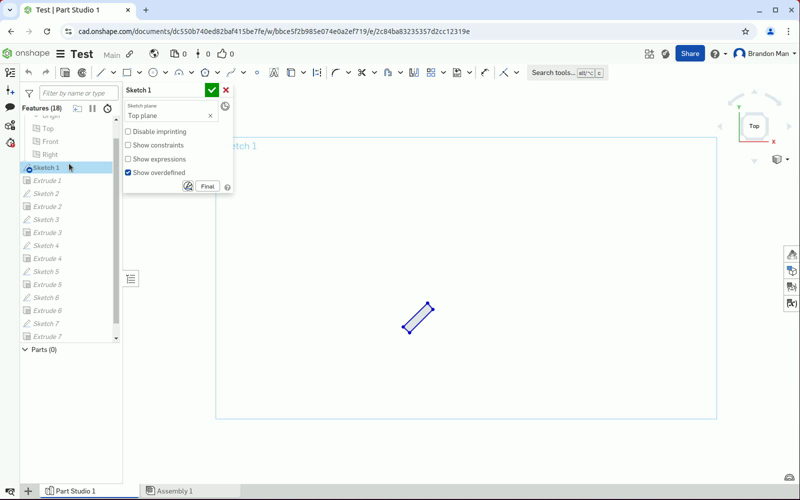
mouse_move(229, 92)
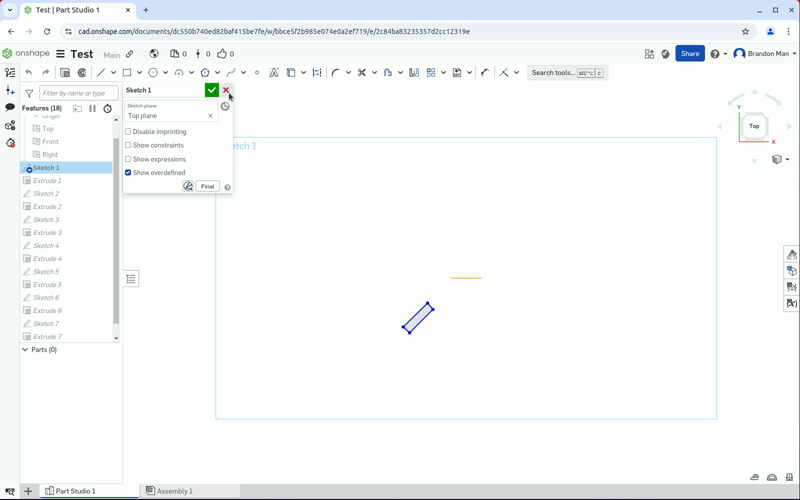
click(229, 92)
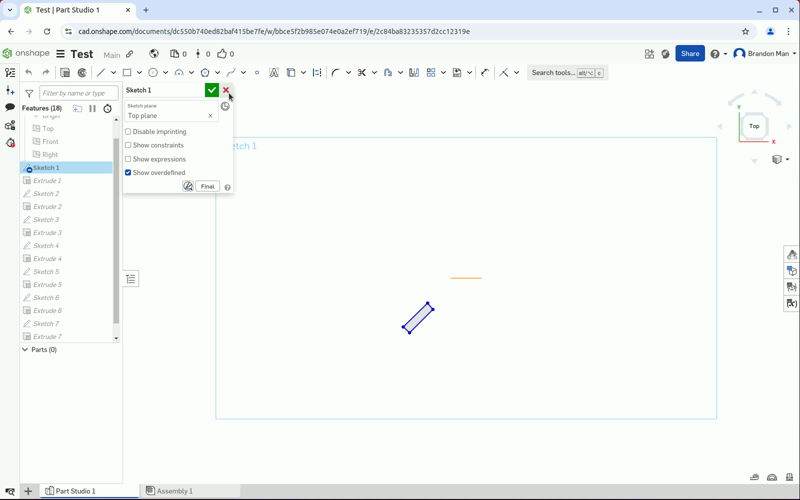
key(shift+s)
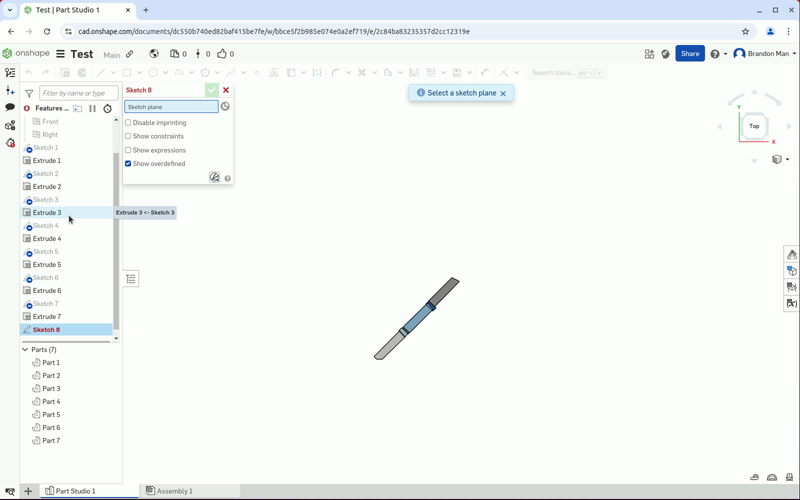
scroll(3)
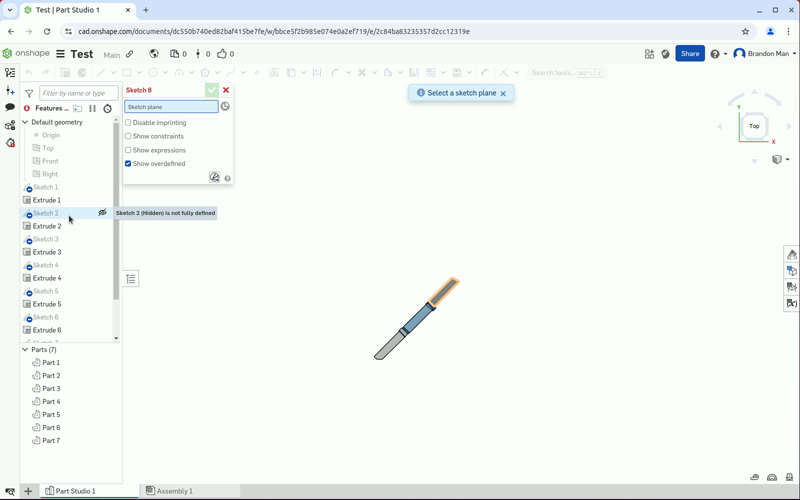
mouse_move(69, 150)
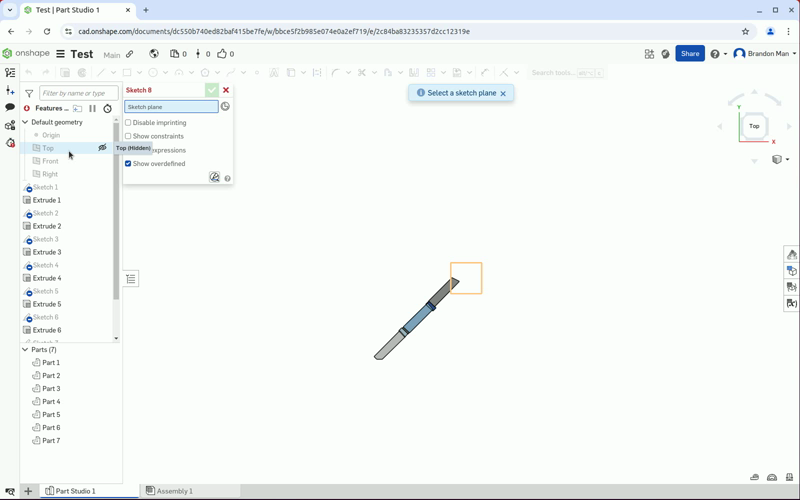
click(69, 150)
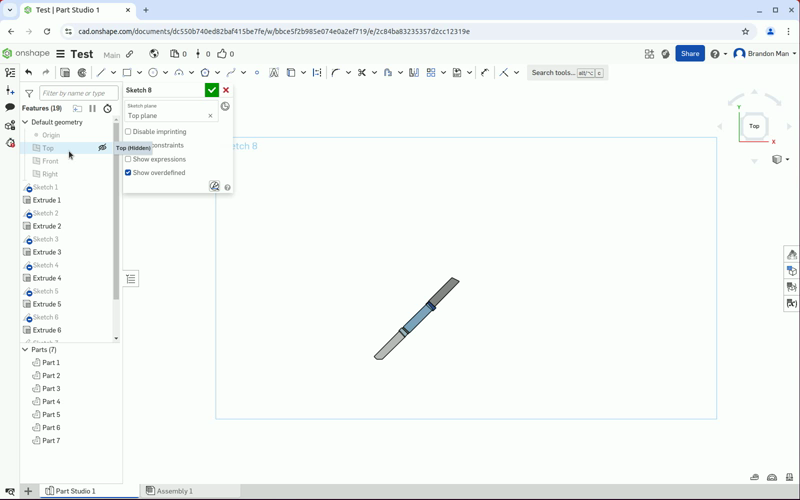
mouse_move(73, 352)
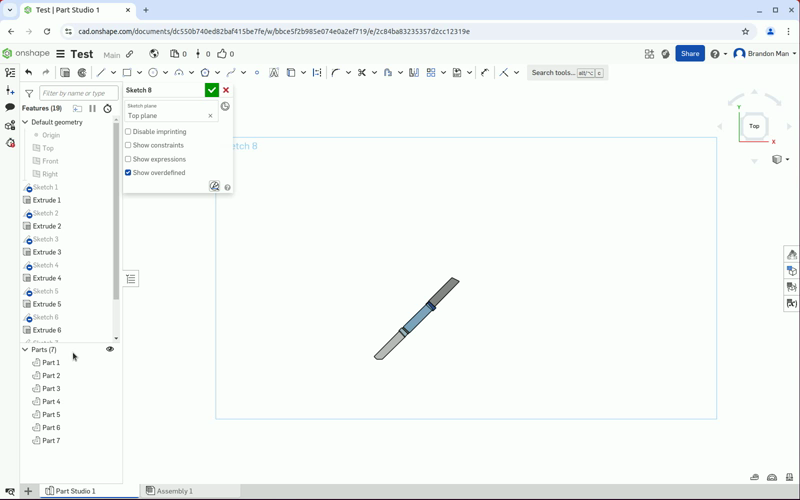
key(y)
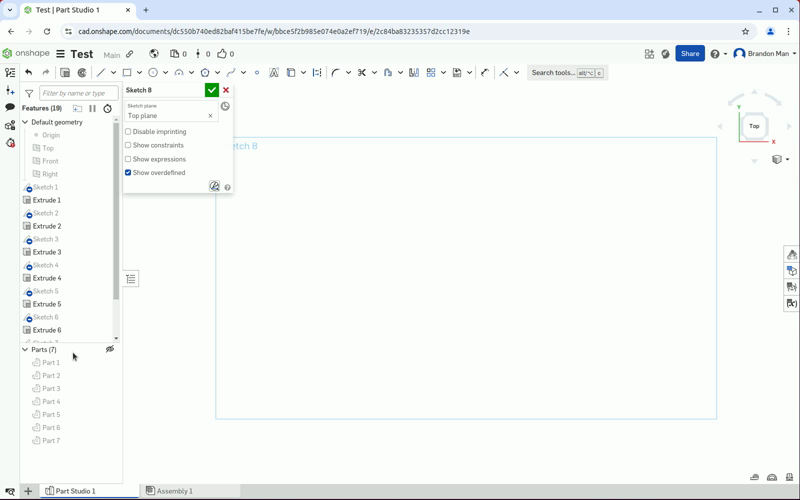
key(l)
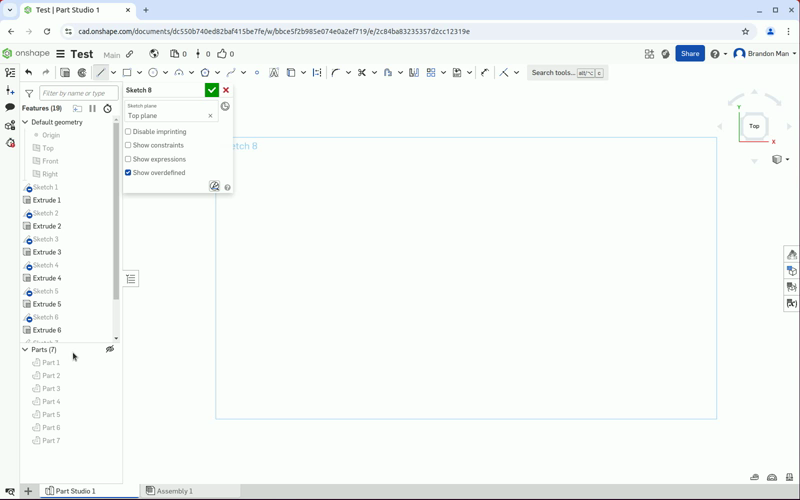
key_down(shift)
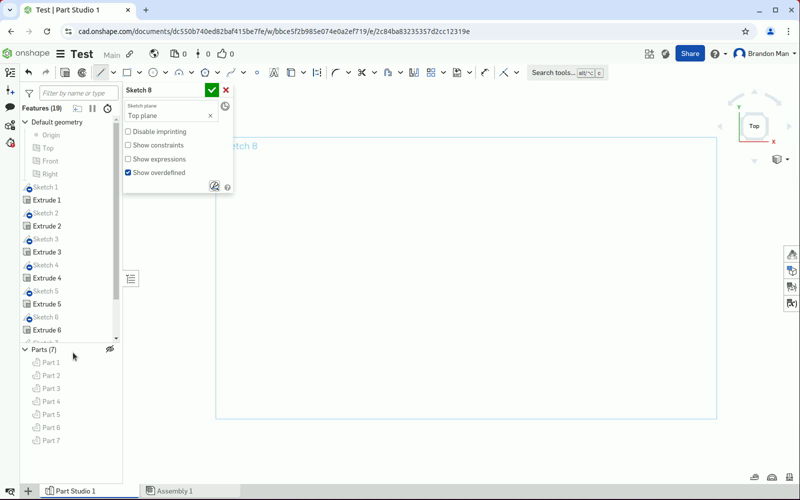
mouse_move(374, 356)
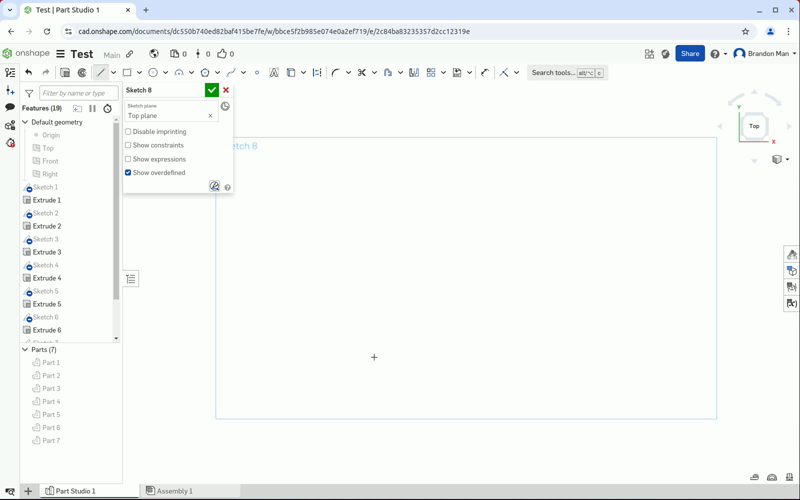
click(374, 356)
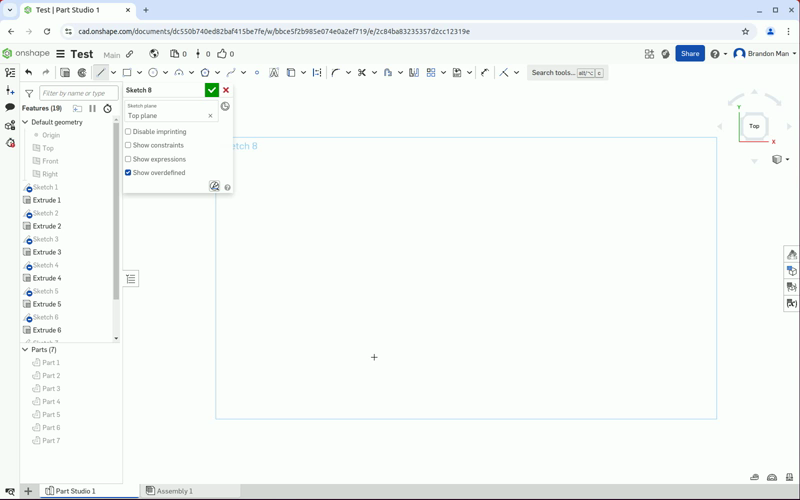
key_up(shift)
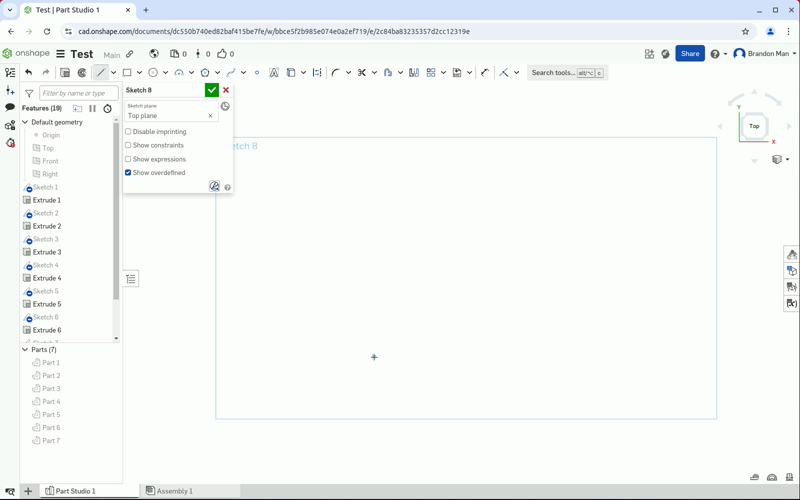
key_down(shift)
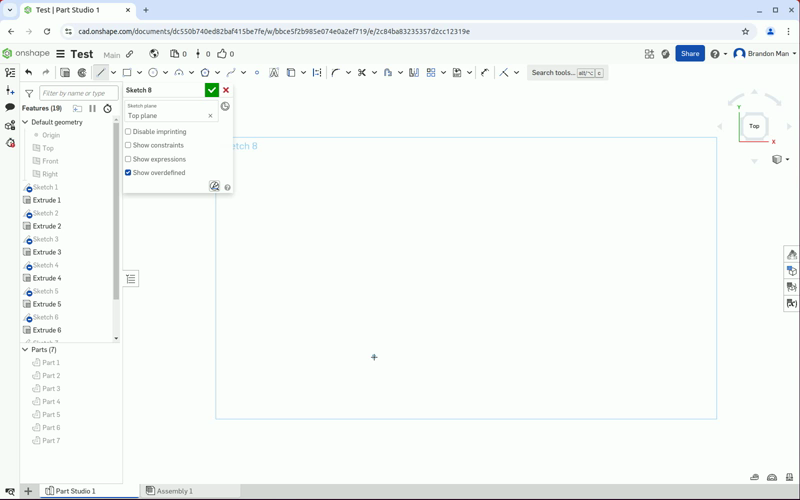
mouse_move(404, 356)
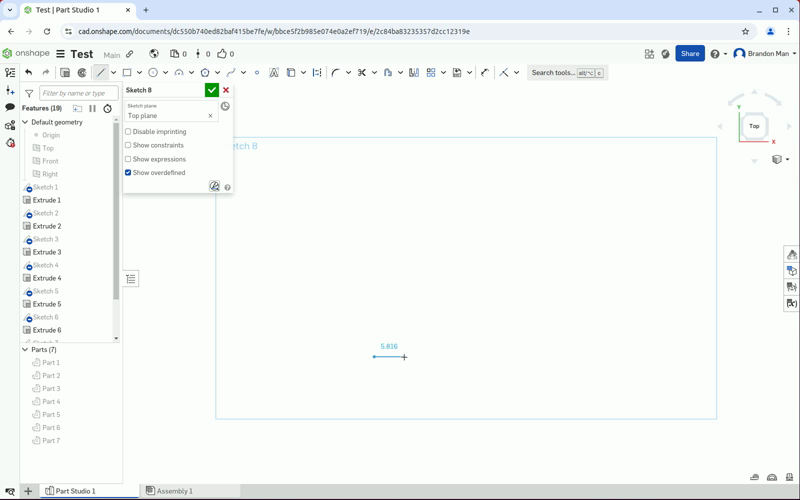
mouse_move(376, 359)
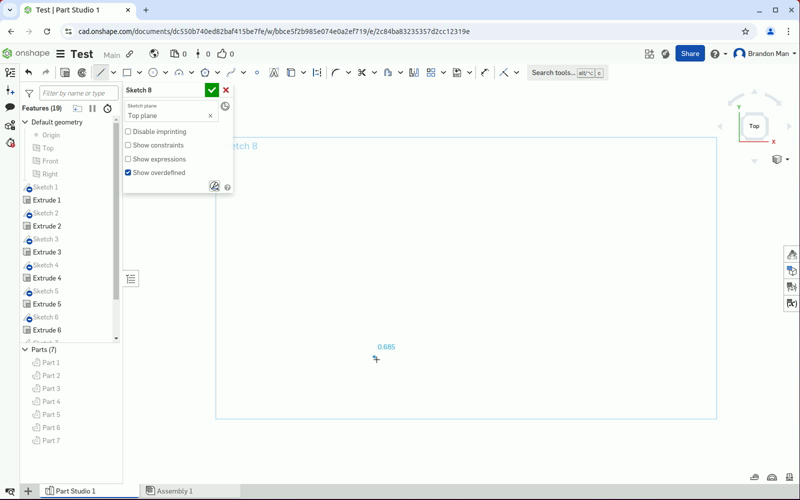
scroll(6)
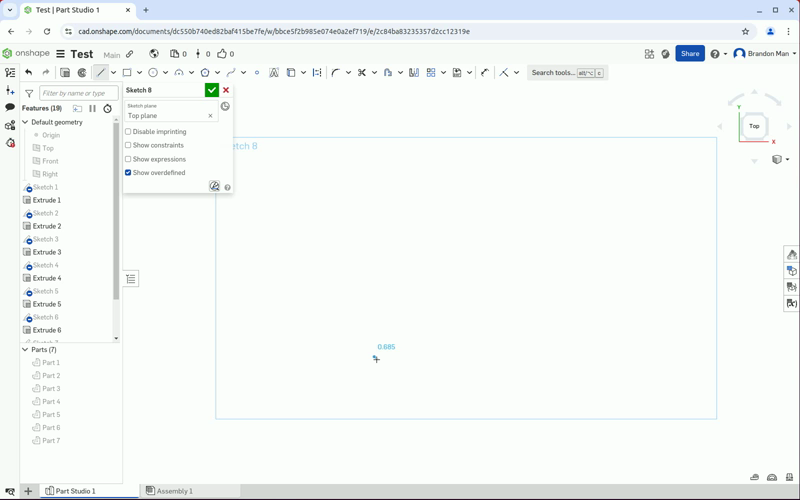
scroll(6)
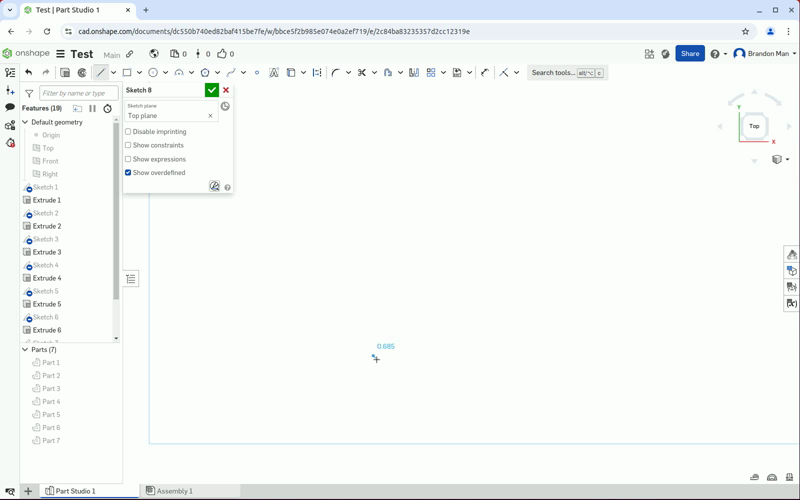
scroll(6)
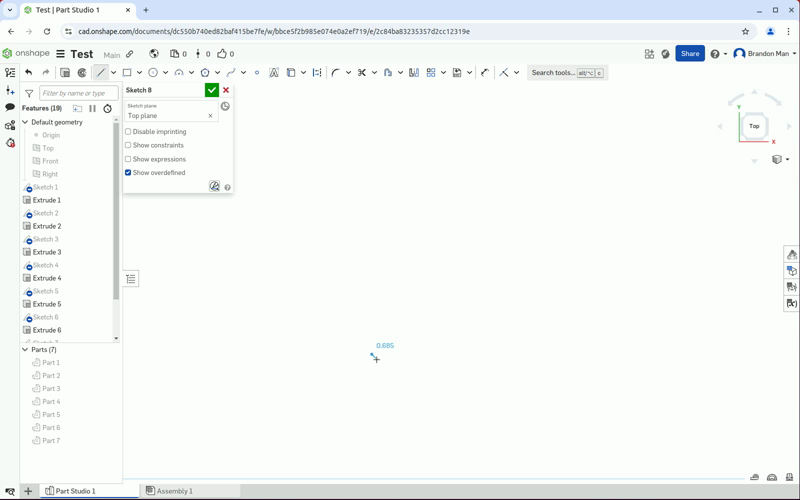
scroll(6)
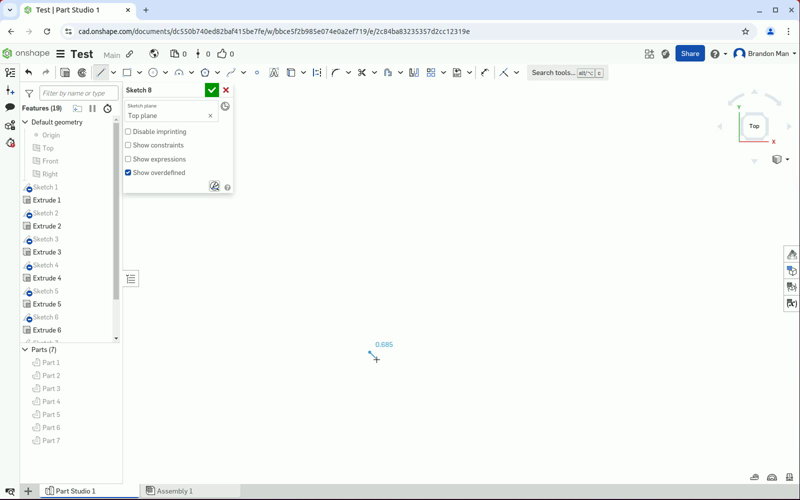
scroll(6)
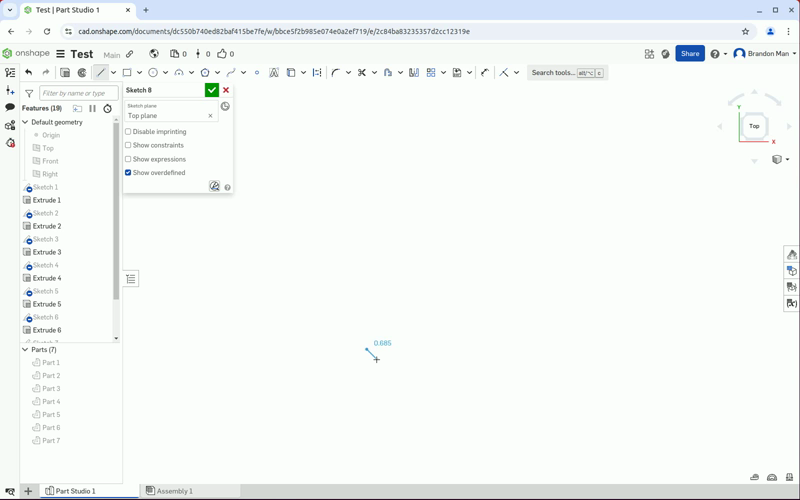
scroll(6)
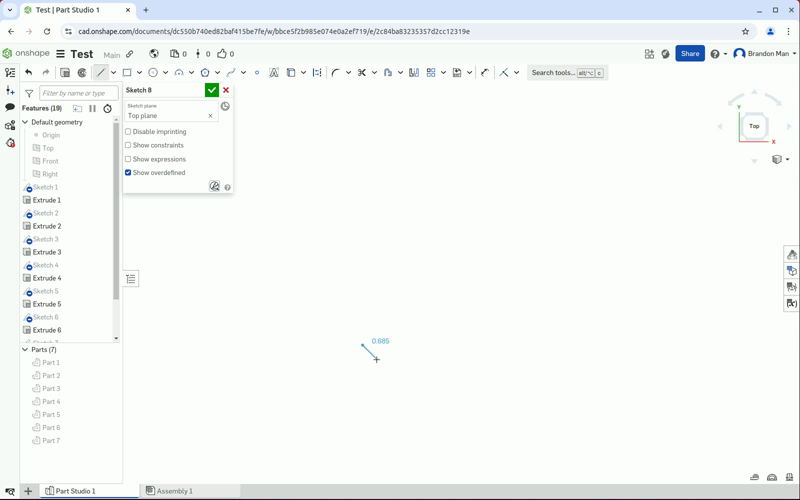
scroll(6)
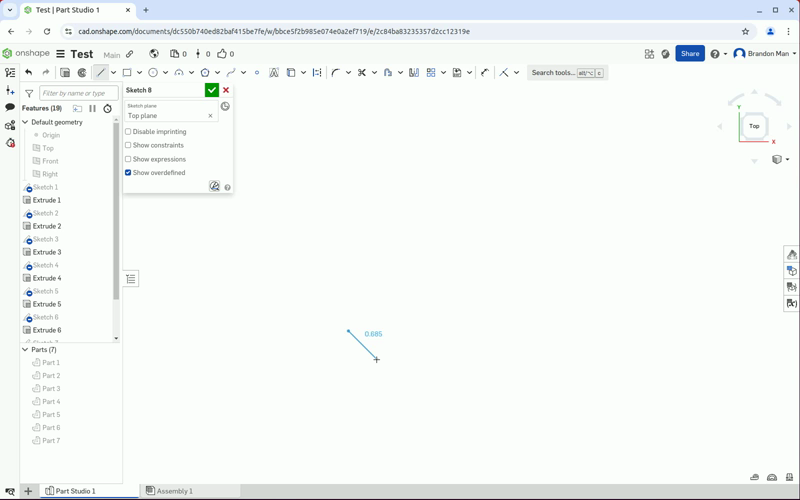
click(376, 359)
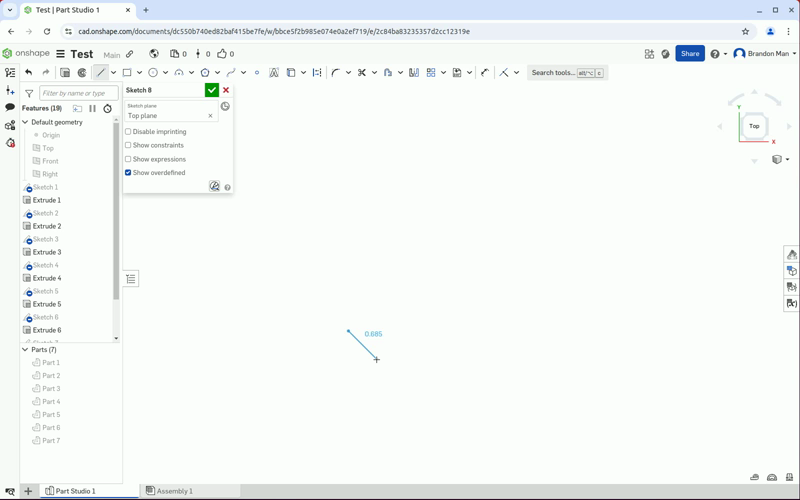
scroll(-6)
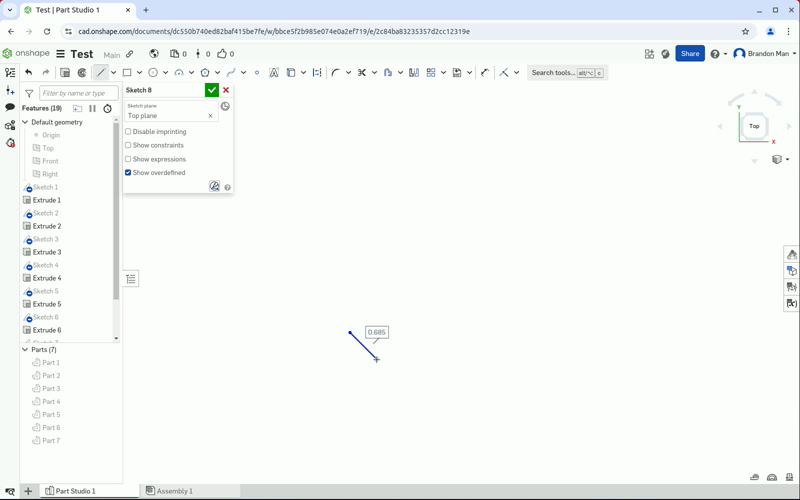
scroll(-6)
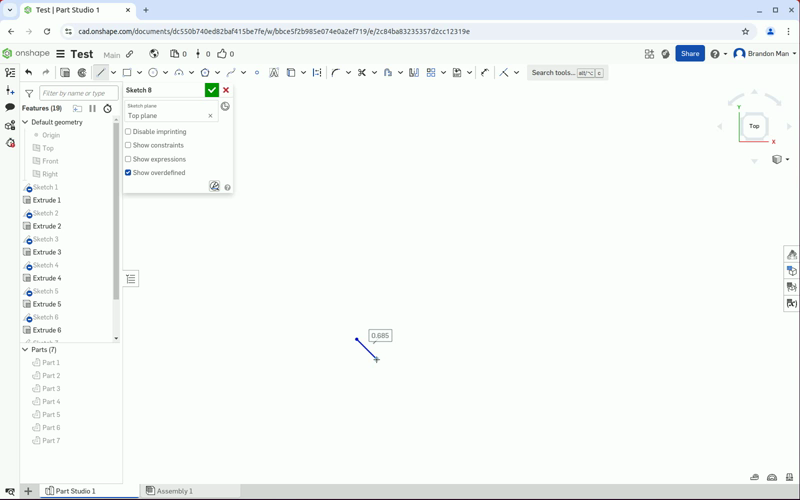
scroll(-6)
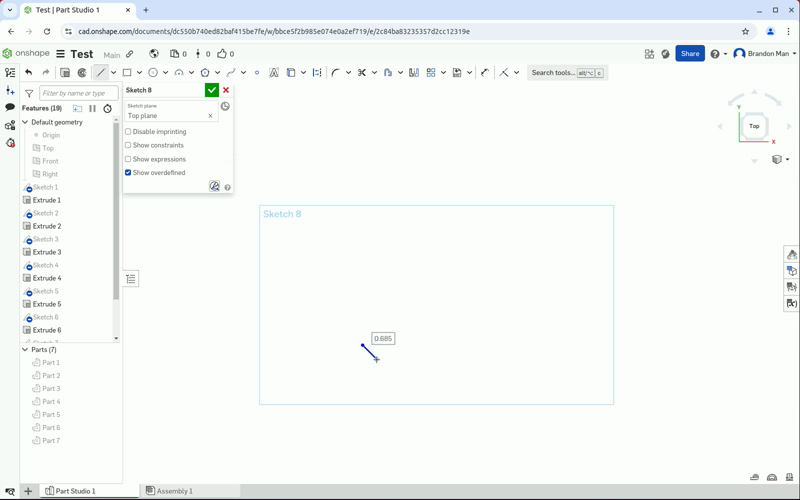
scroll(-6)
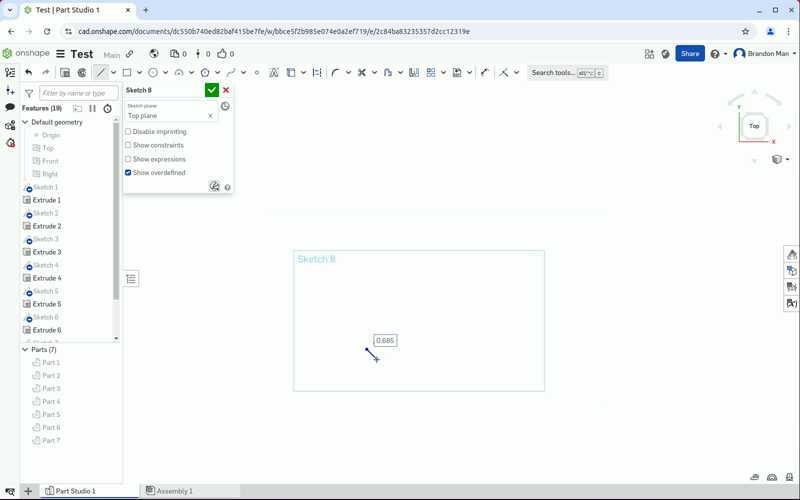
scroll(-6)
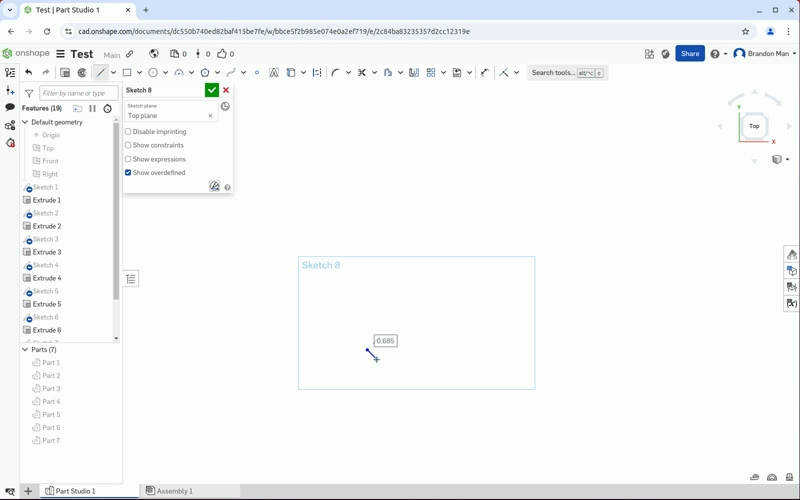
scroll(-6)
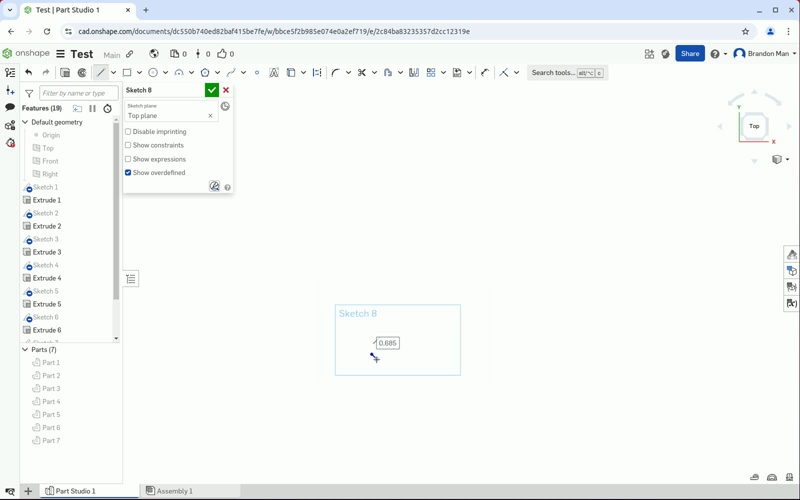
scroll(-6)
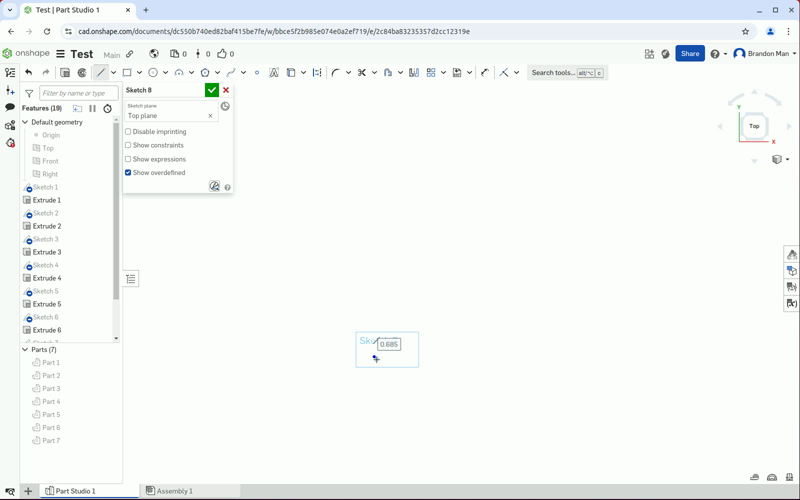
key_up(shift)
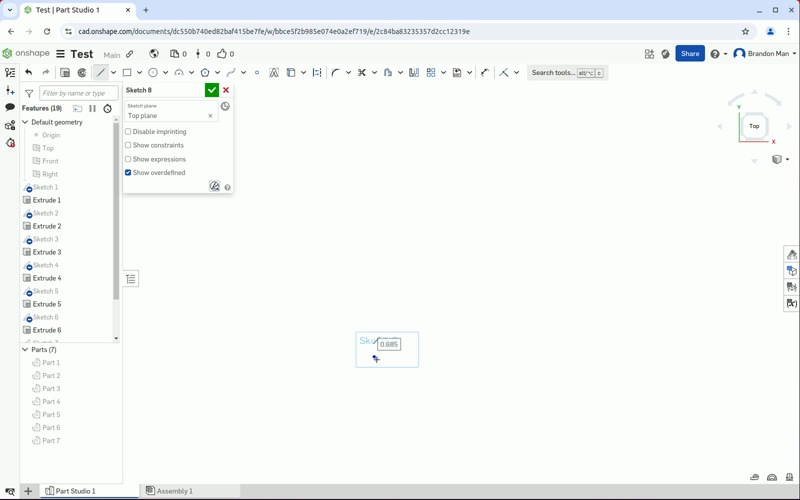
key_down(shift)
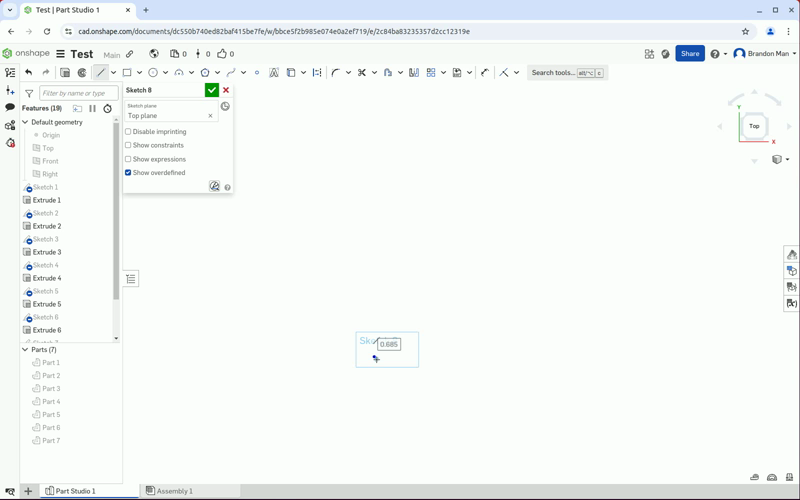
mouse_move(406, 359)
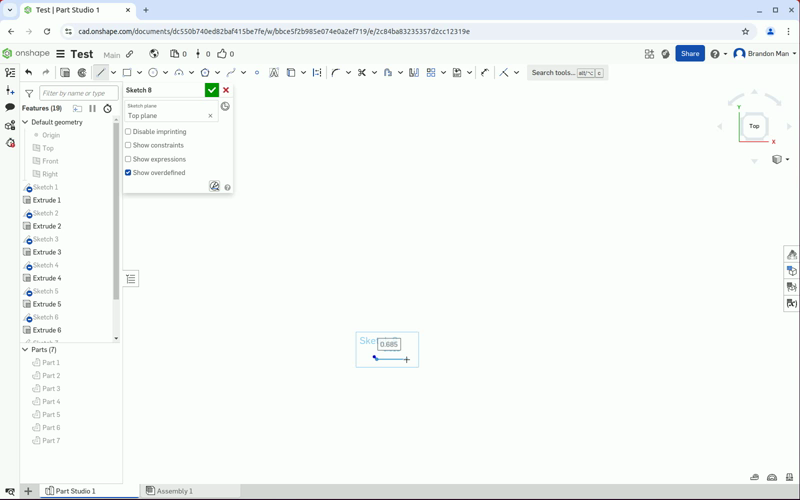
mouse_move(382, 359)
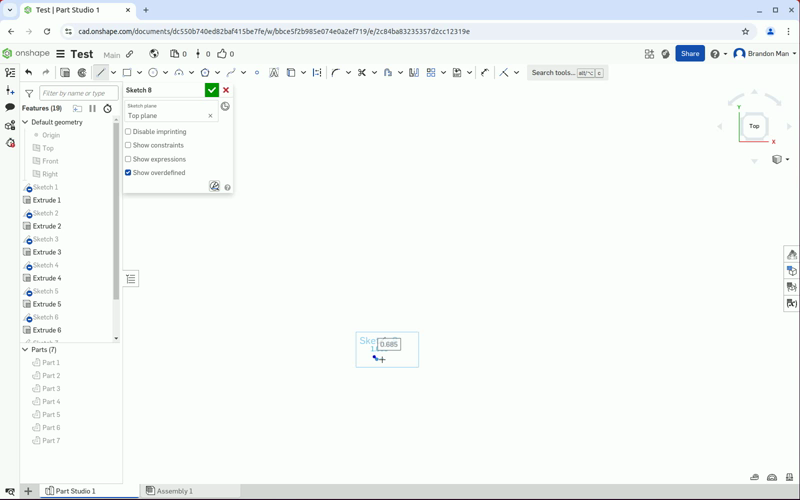
scroll(6)
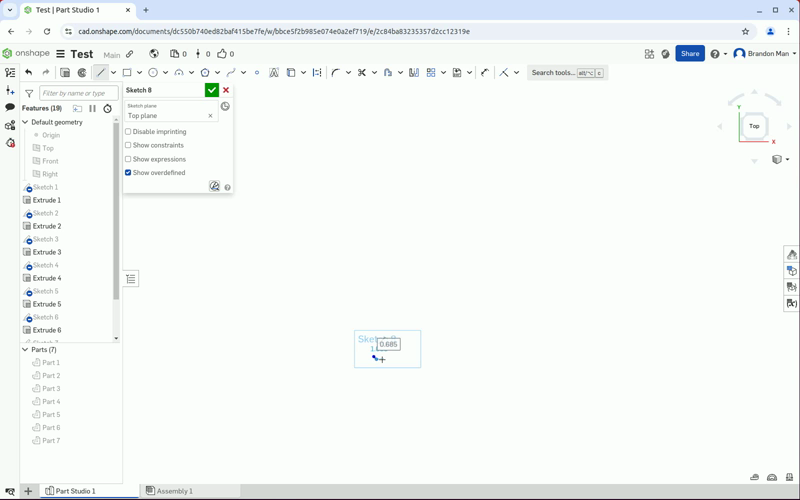
scroll(6)
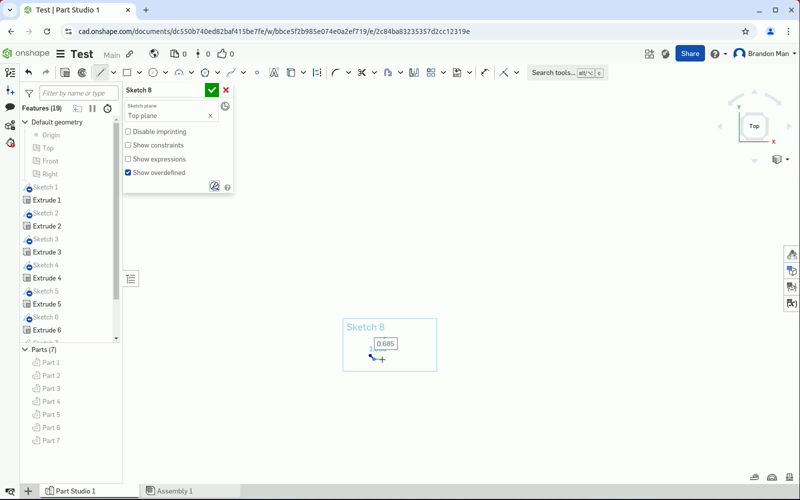
scroll(6)
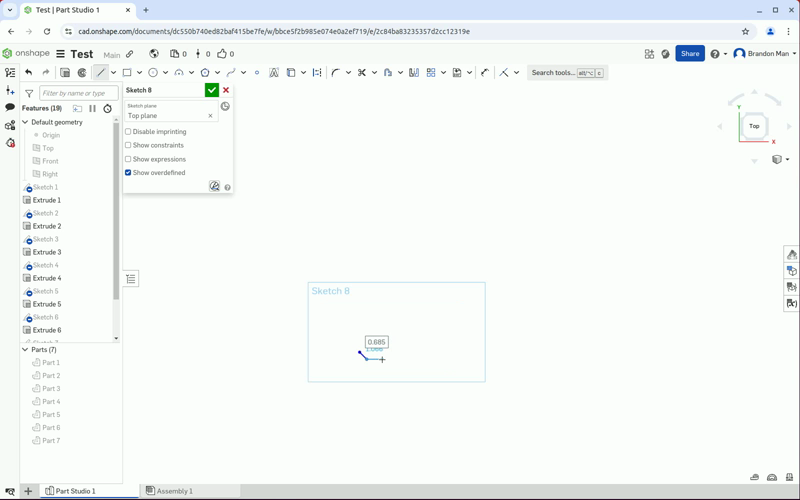
scroll(6)
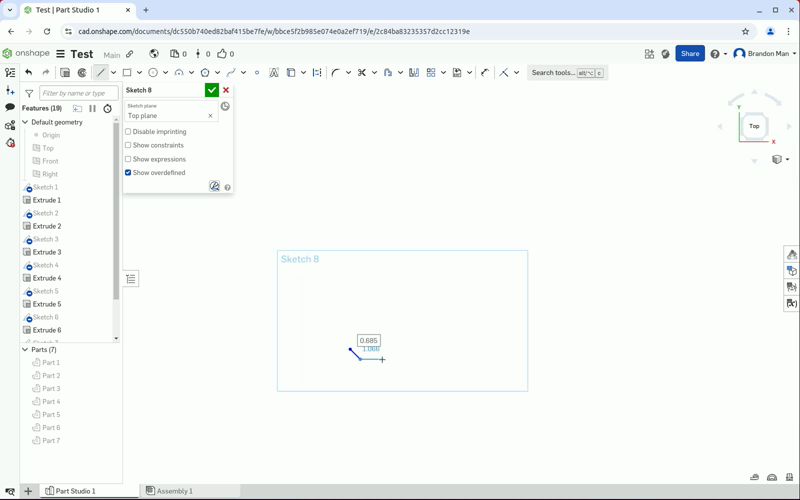
scroll(6)
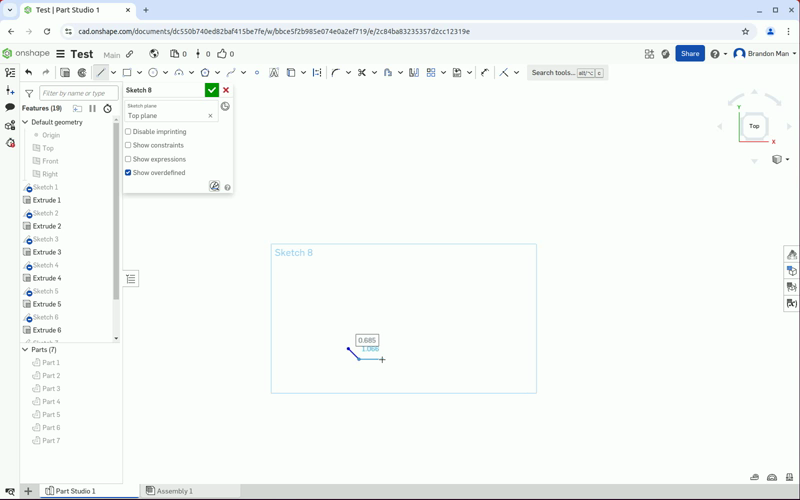
scroll(6)
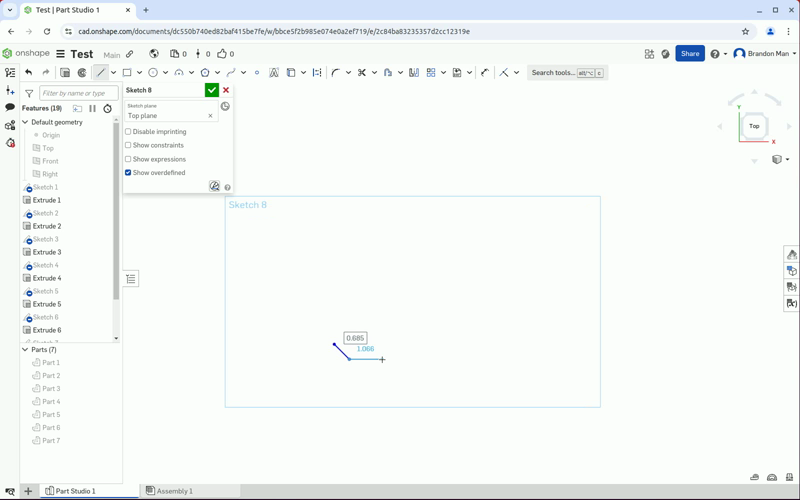
scroll(6)
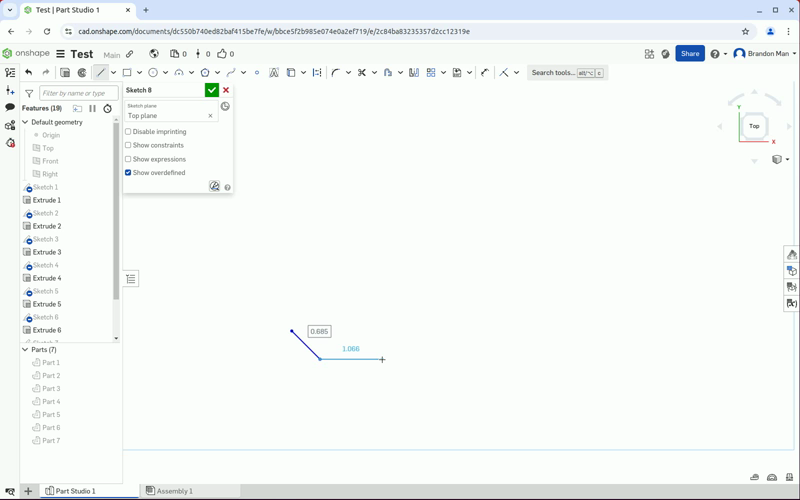
click(382, 359)
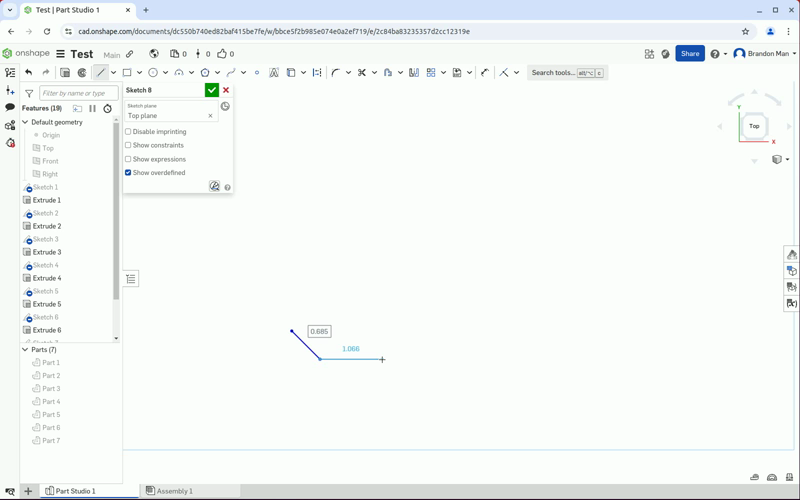
scroll(-6)
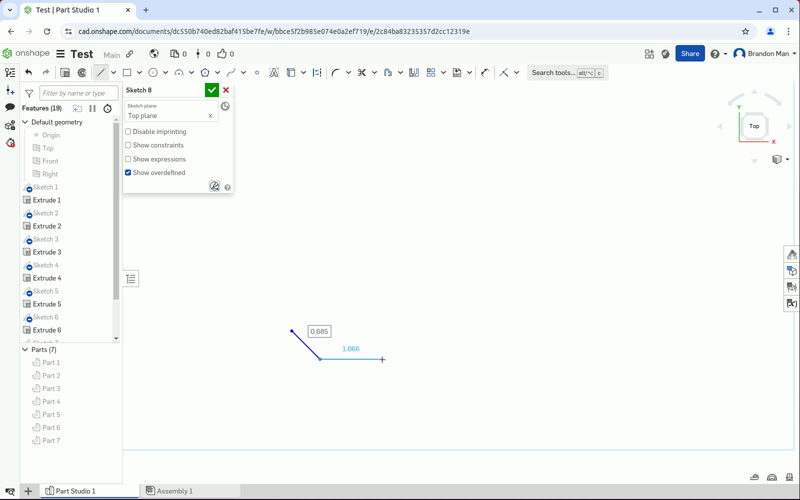
scroll(-6)
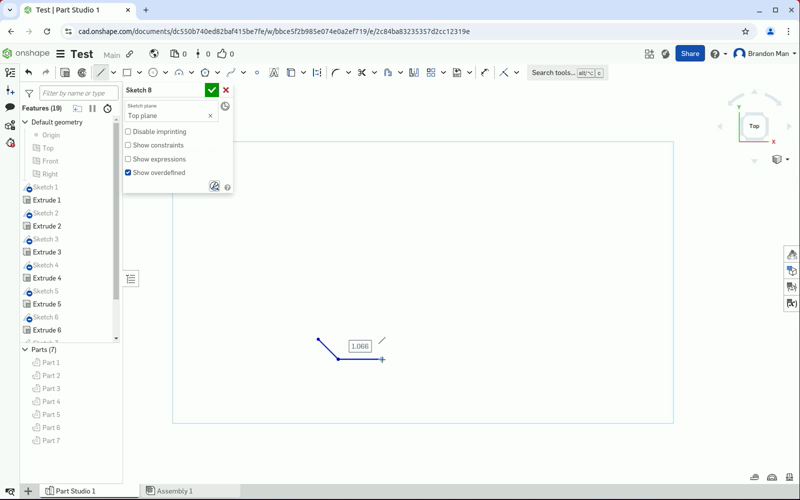
scroll(-6)
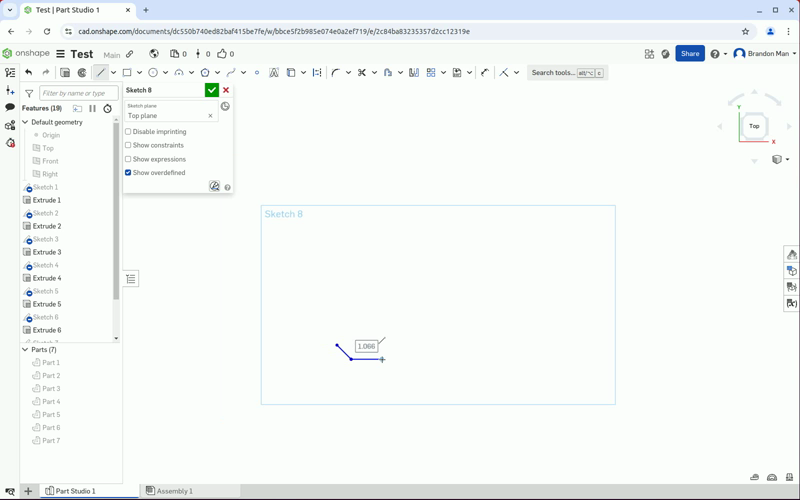
scroll(-6)
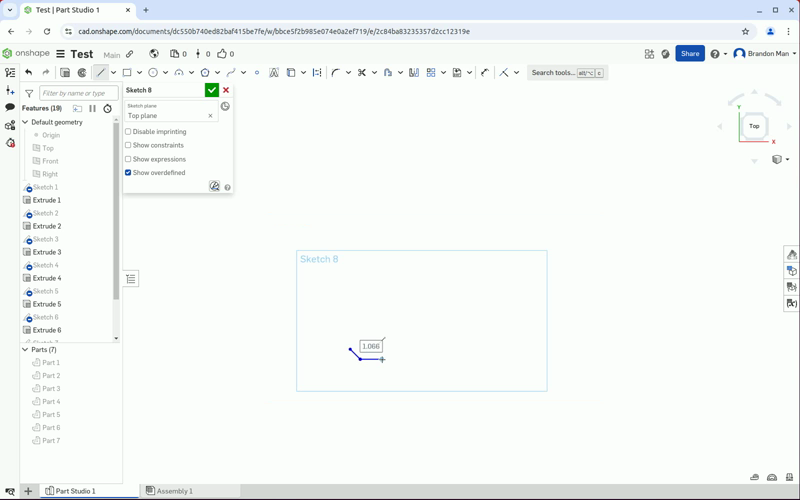
scroll(-6)
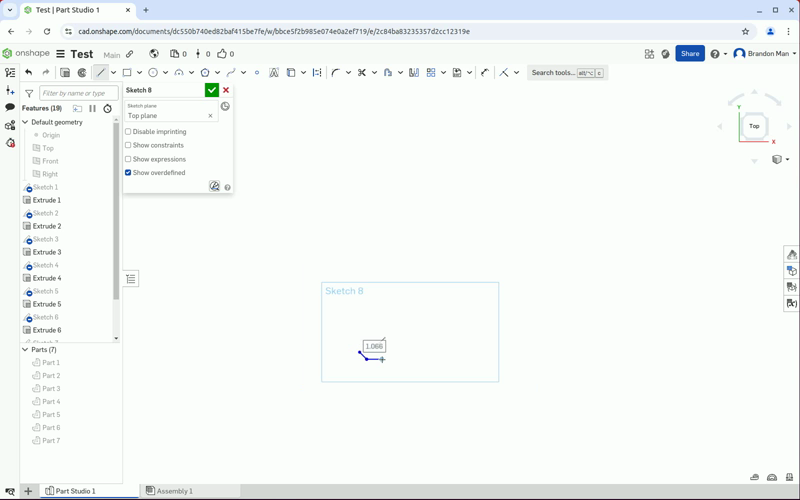
scroll(-6)
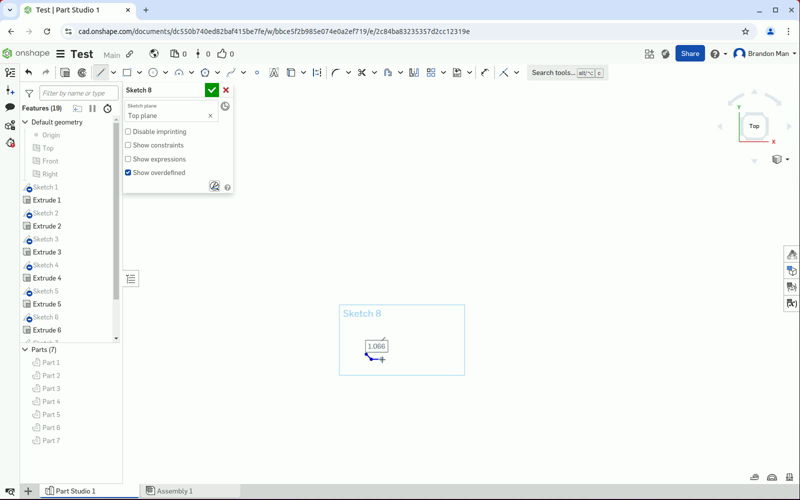
scroll(-6)
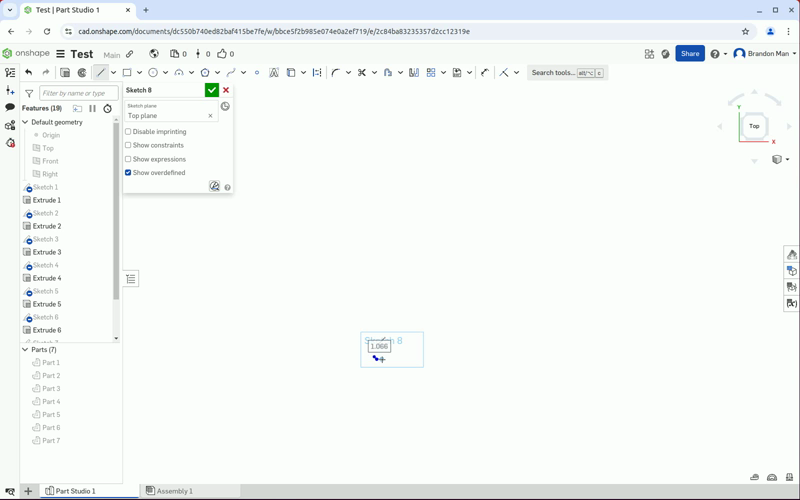
key_up(shift)
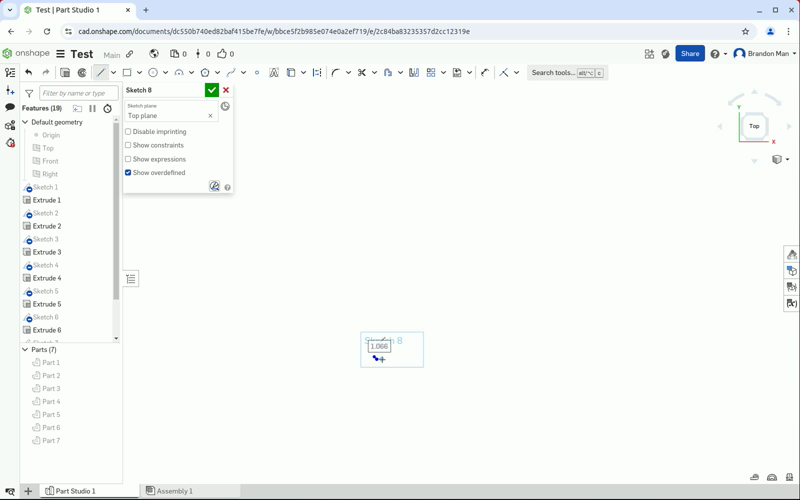
key_down(shift)
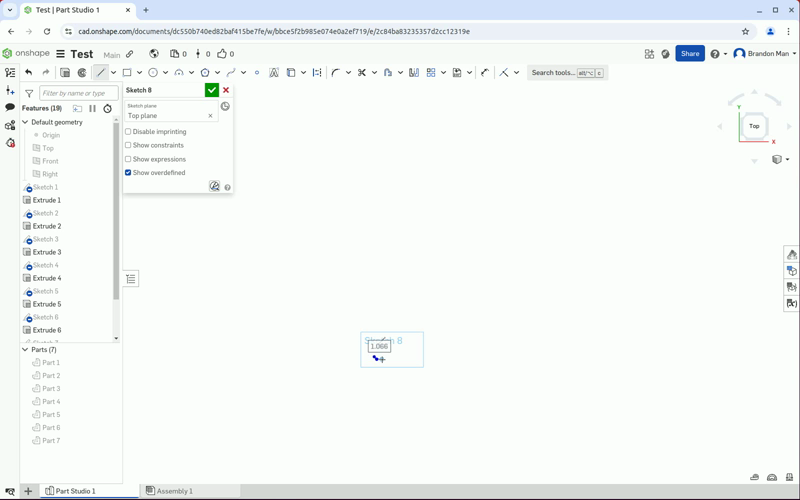
mouse_move(412, 359)
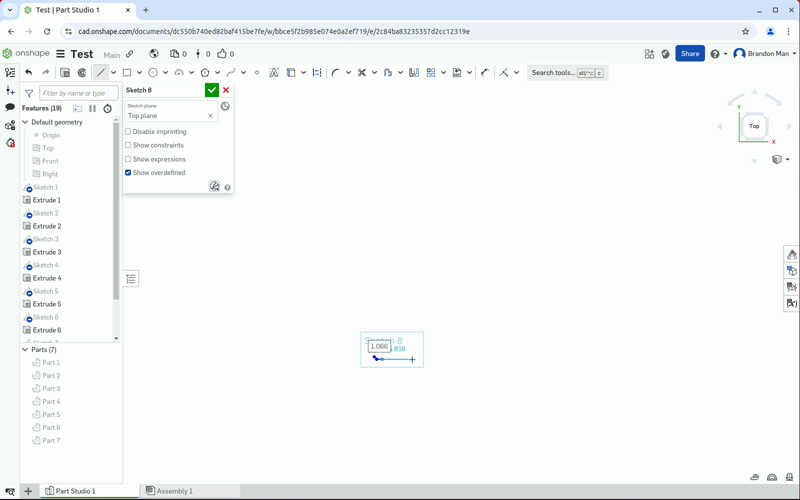
mouse_move(405, 336)
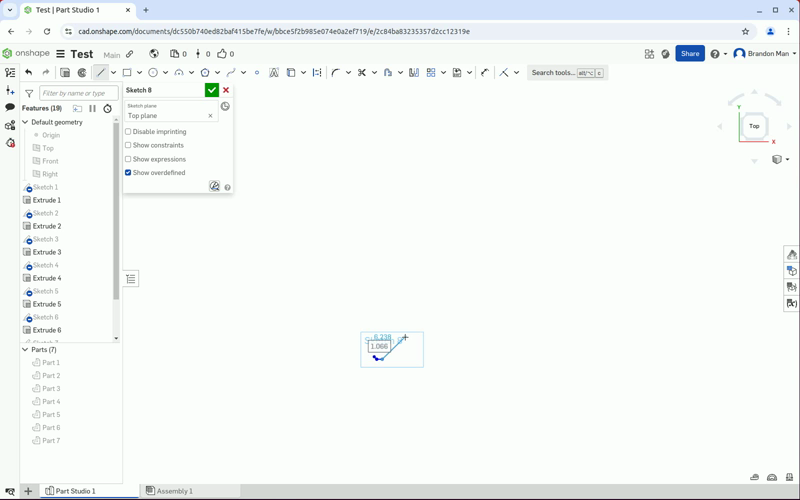
click(405, 336)
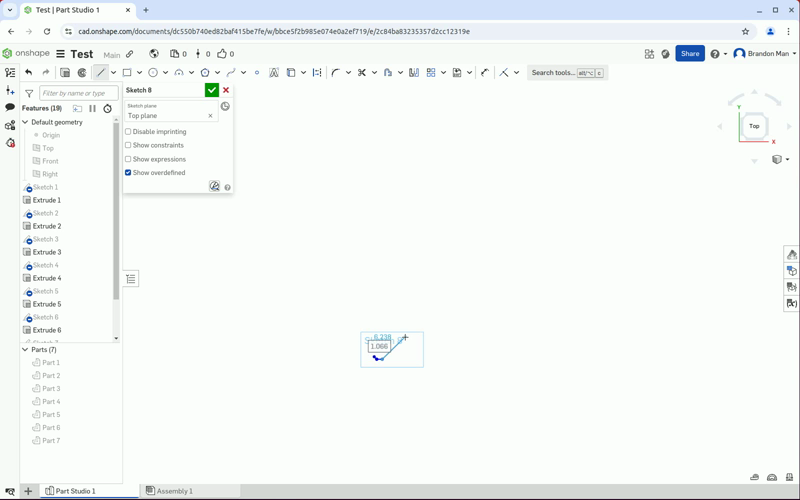
key_up(shift)
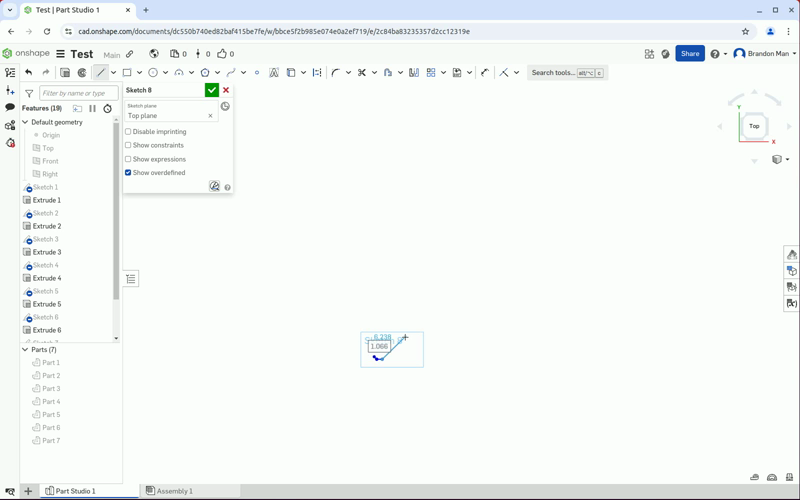
key_down(shift)
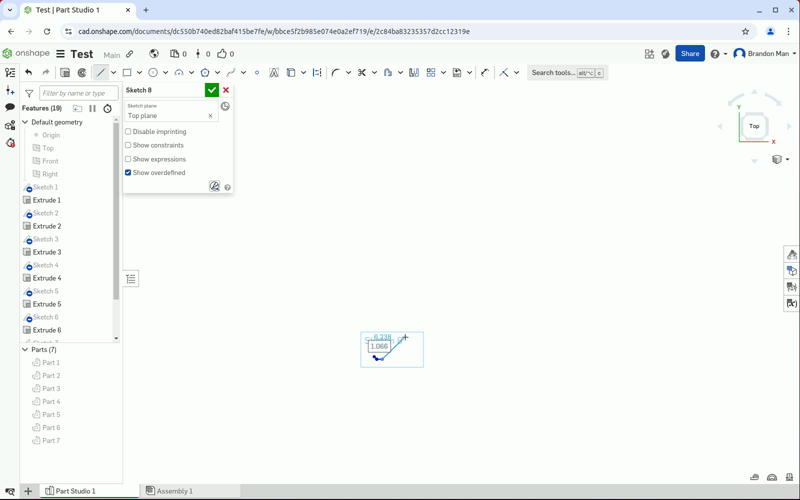
mouse_move(435, 336)
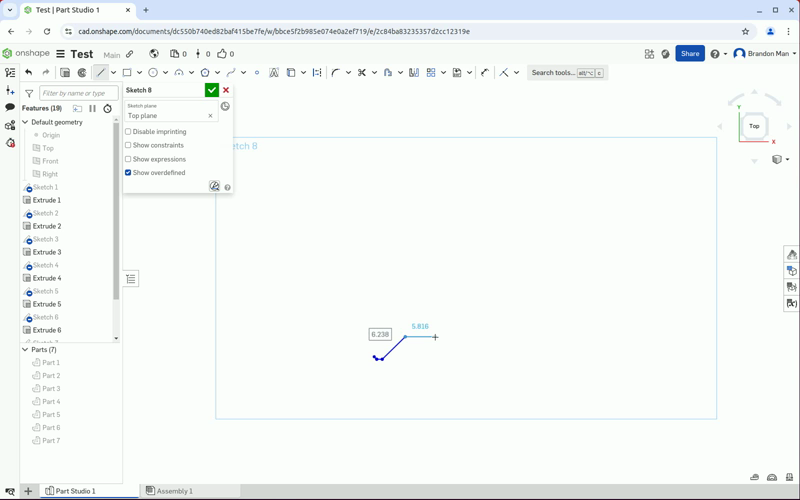
mouse_move(399, 330)
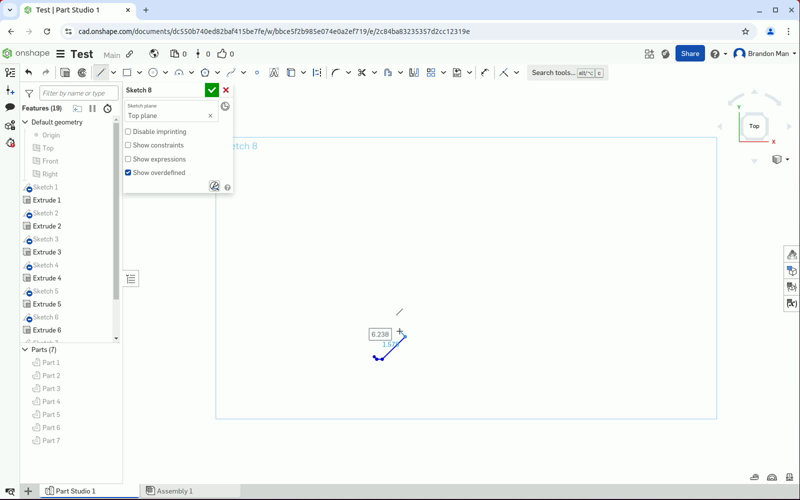
click(399, 330)
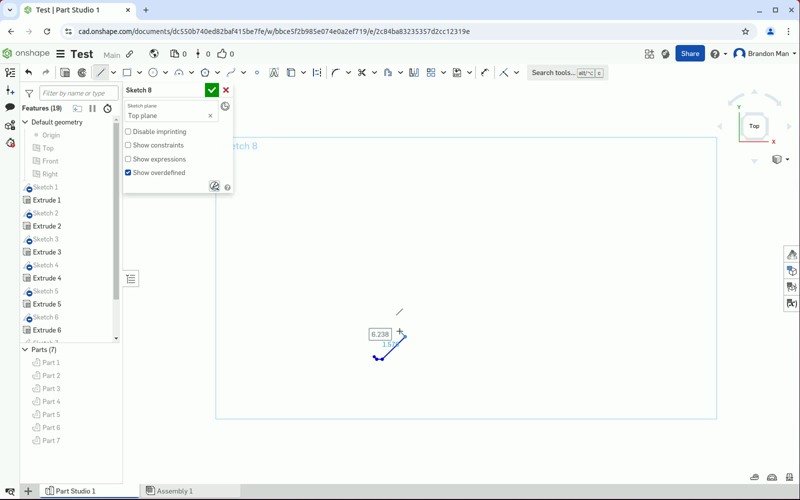
key_up(shift)
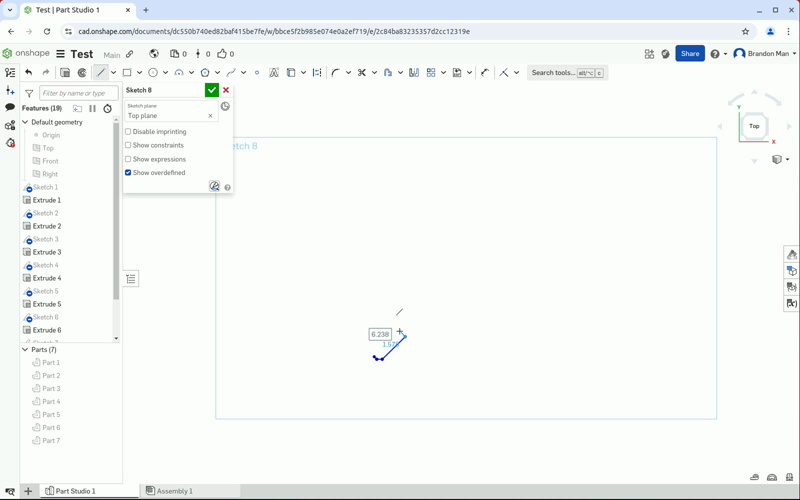
mouse_move(429, 330)
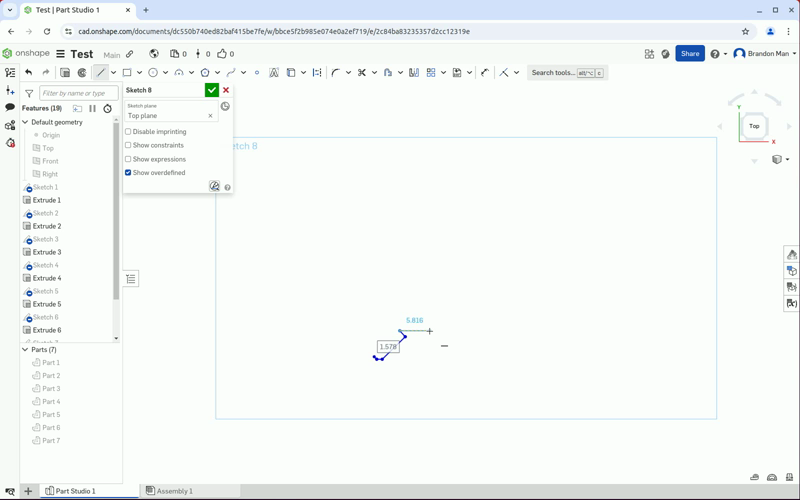
key_down(shift)
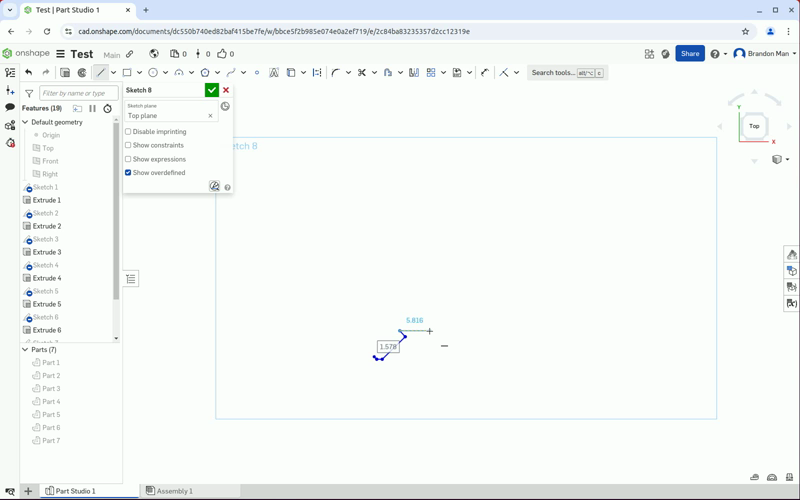
mouse_move(374, 356)
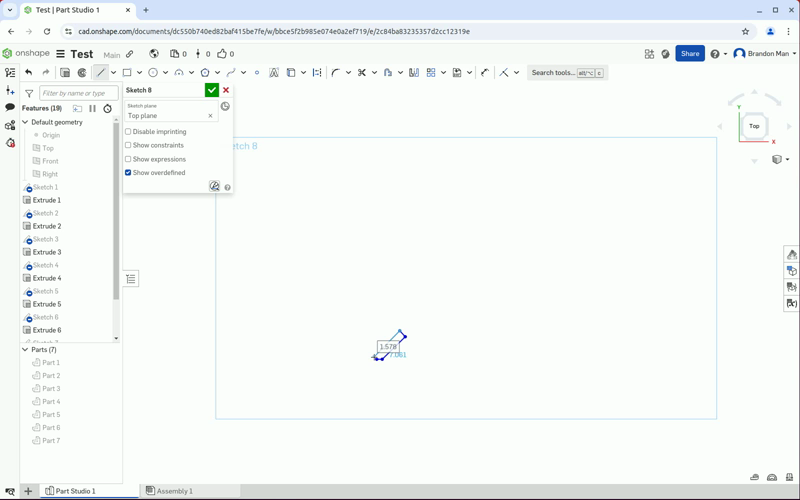
scroll(6)
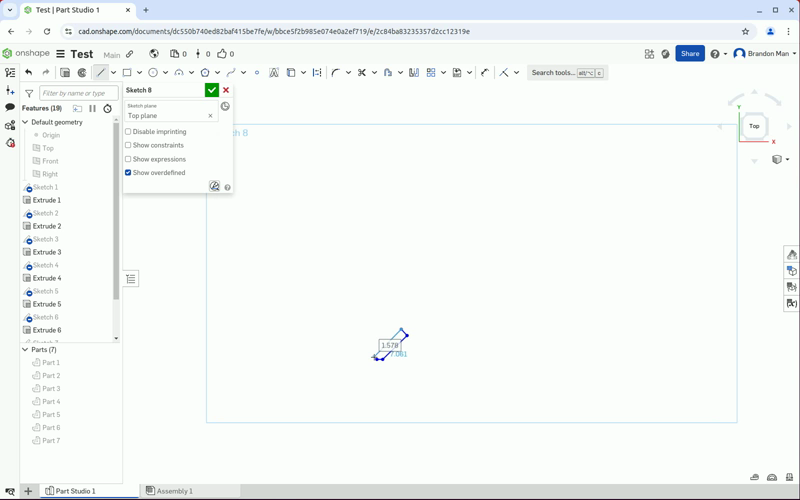
scroll(6)
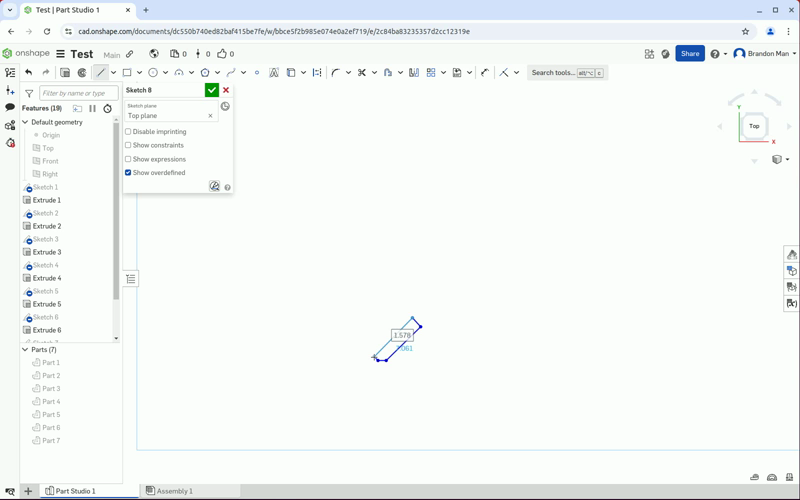
scroll(6)
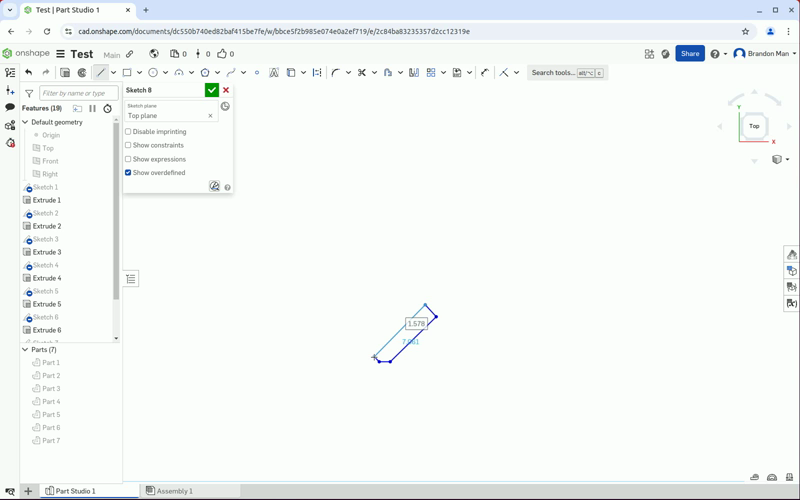
scroll(6)
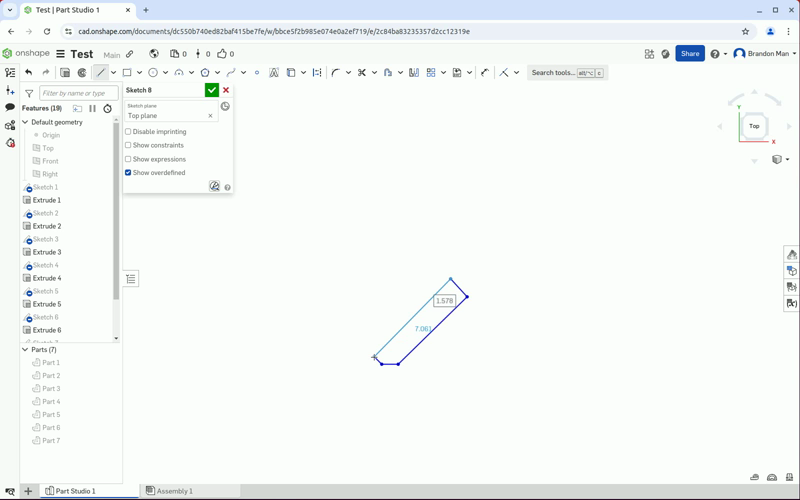
scroll(6)
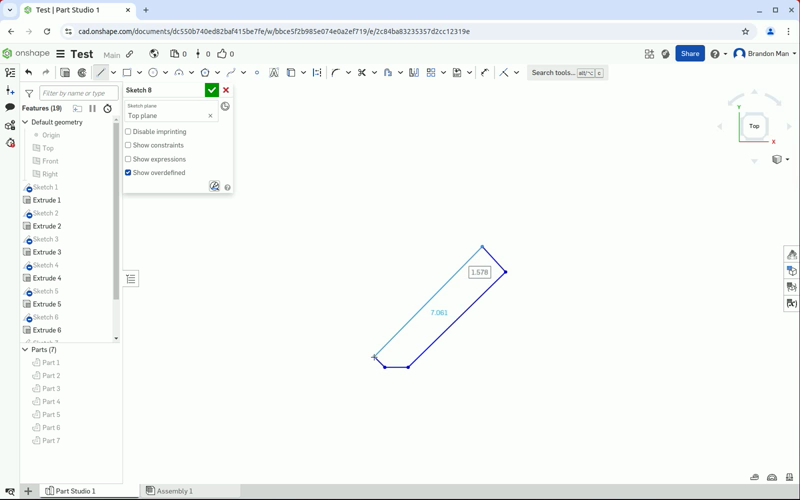
scroll(6)
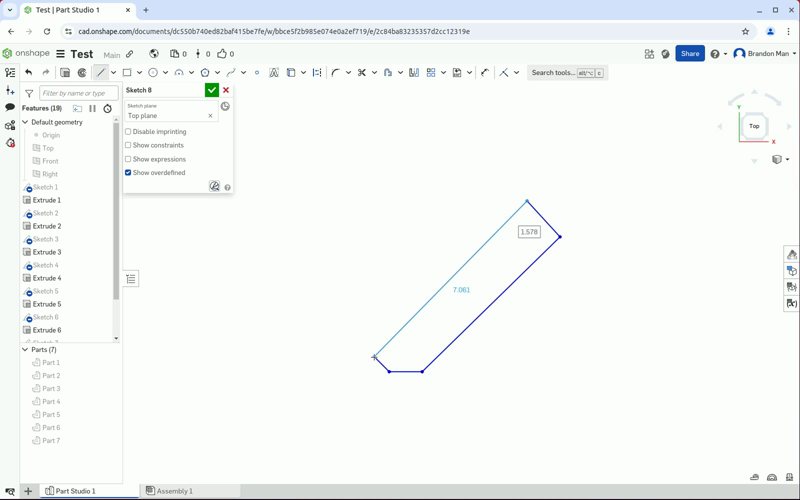
scroll(6)
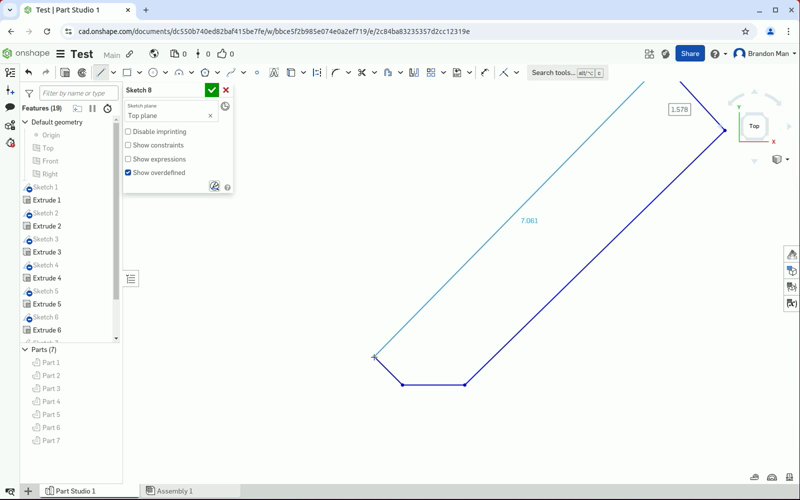
key_up(shift)
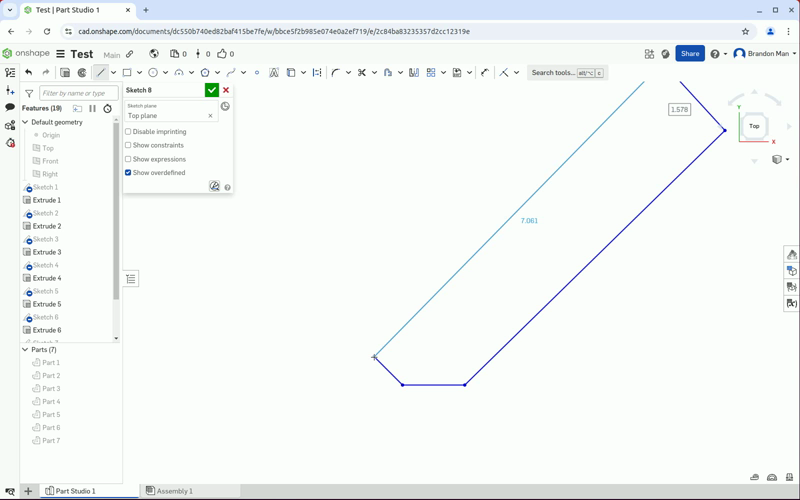
click(374, 356)
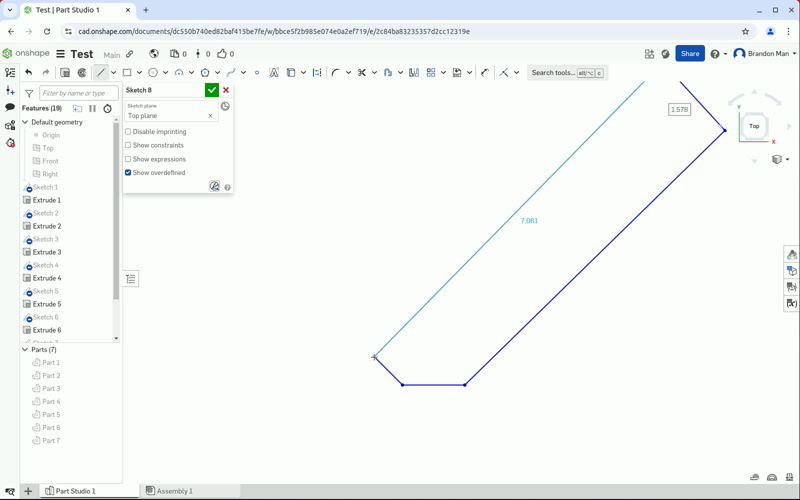
scroll(-6)
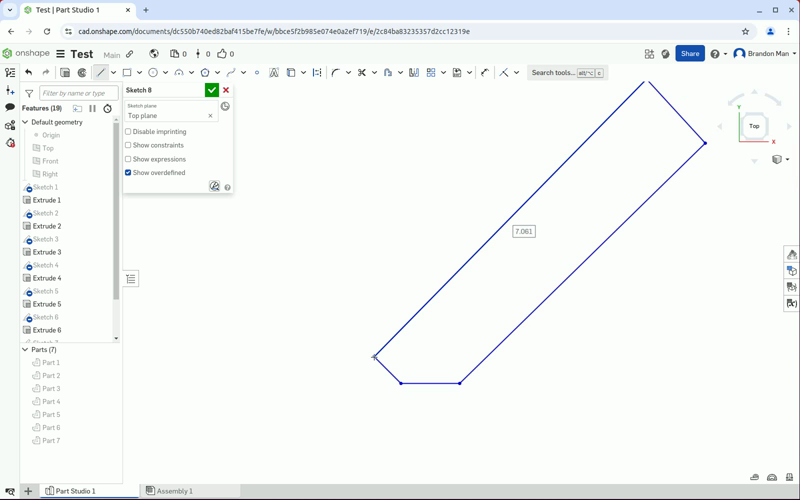
scroll(-6)
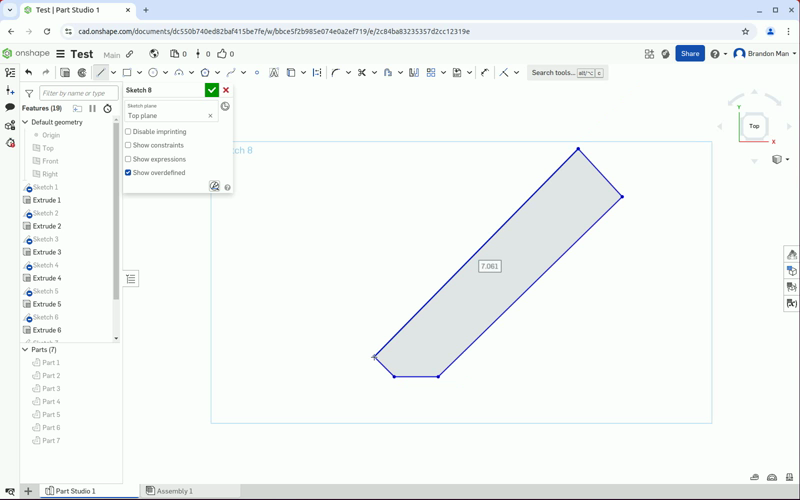
scroll(-6)
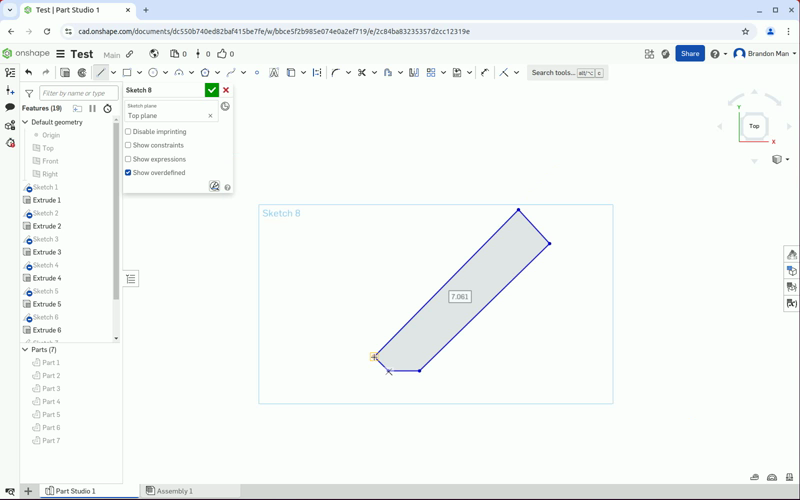
scroll(-6)
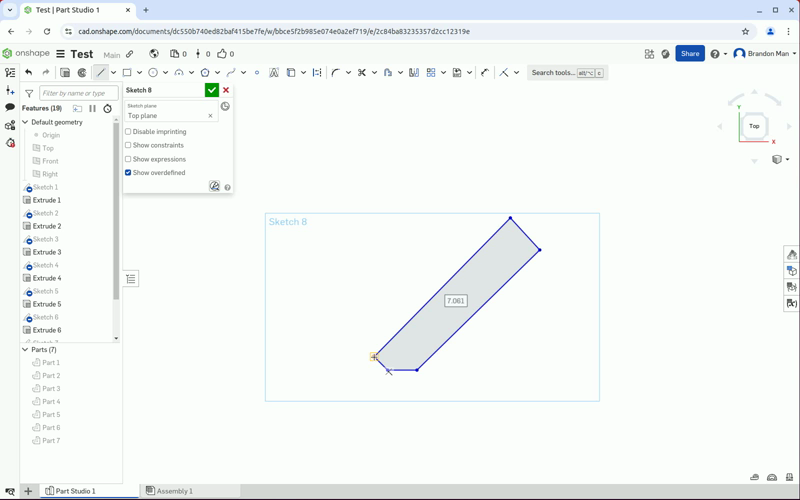
scroll(-6)
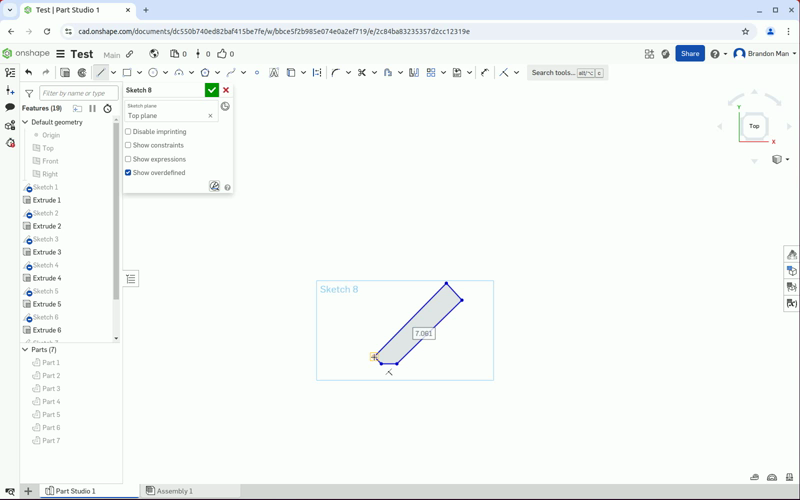
scroll(-6)
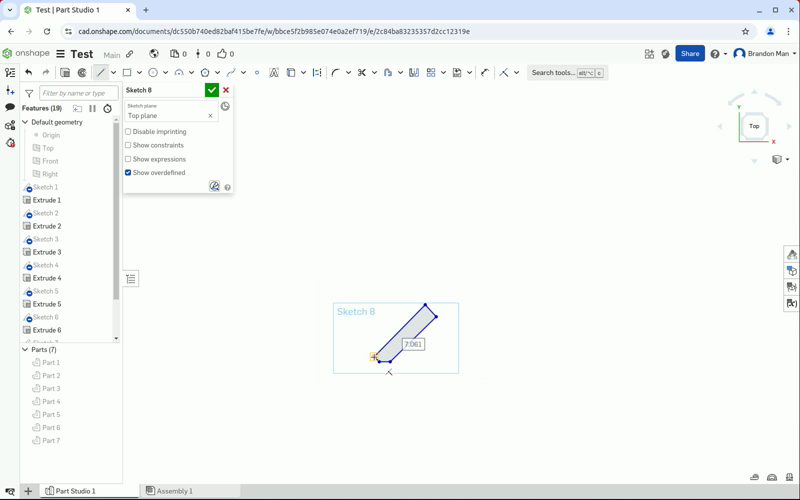
scroll(-6)
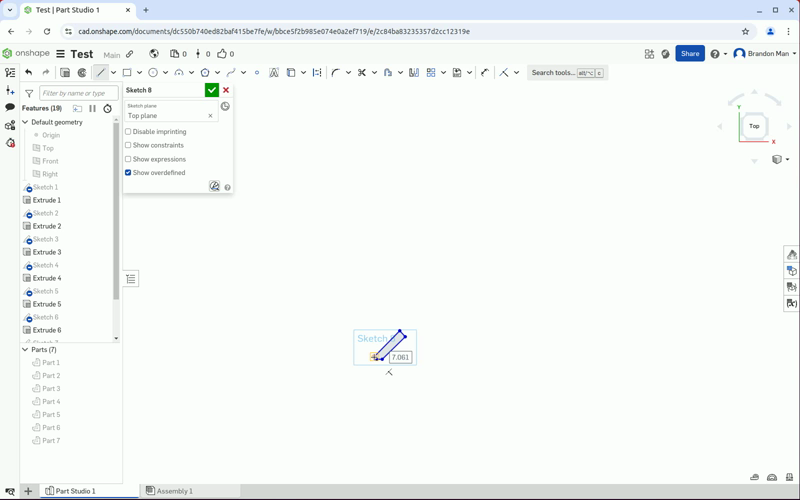
key(esc)
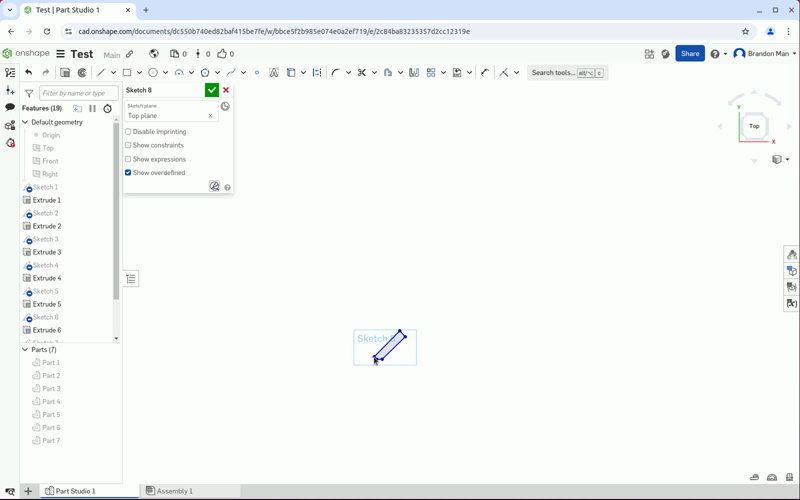
mouse_move(390, 343)
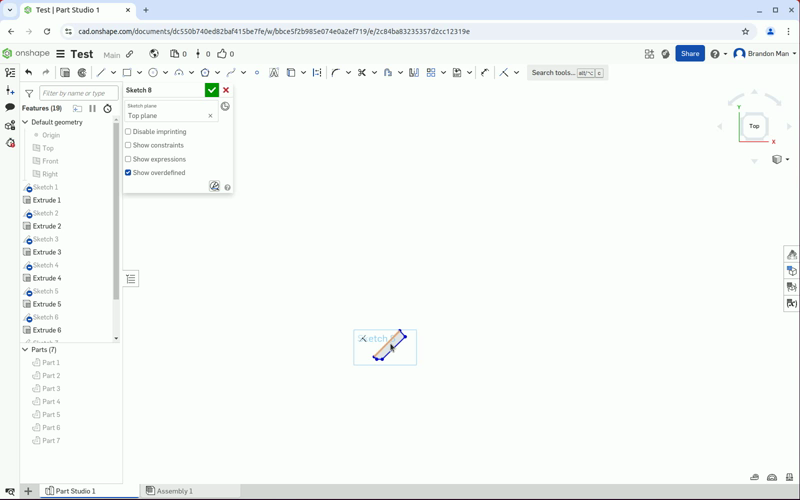
scroll(6)
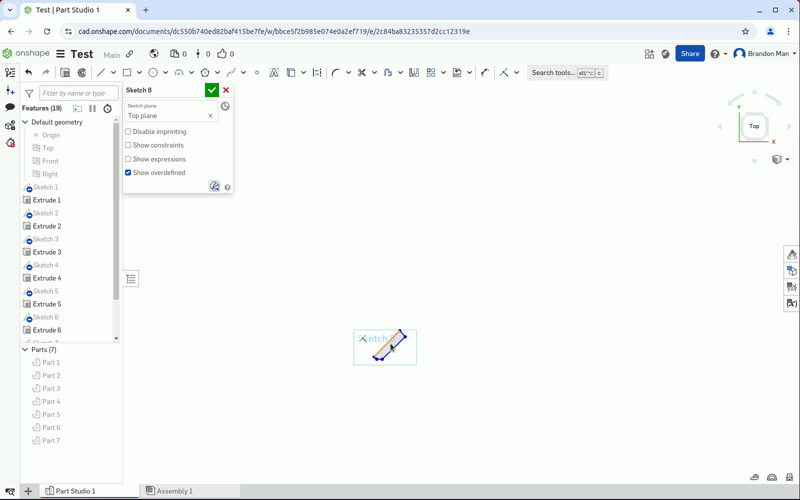
scroll(6)
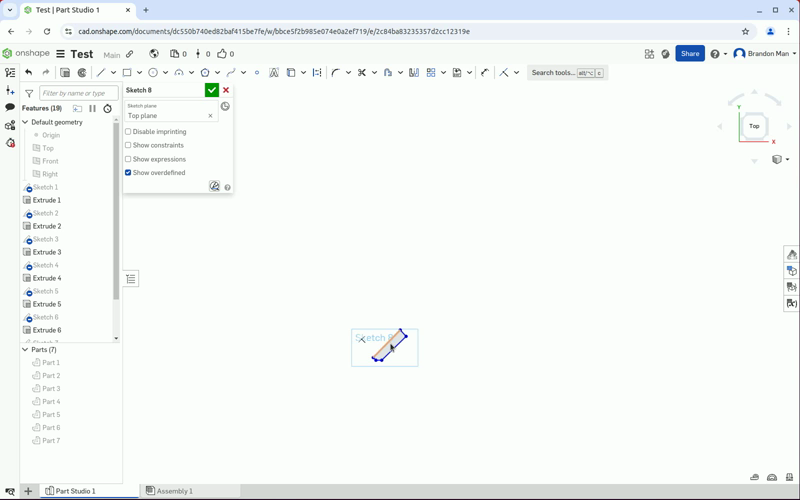
scroll(6)
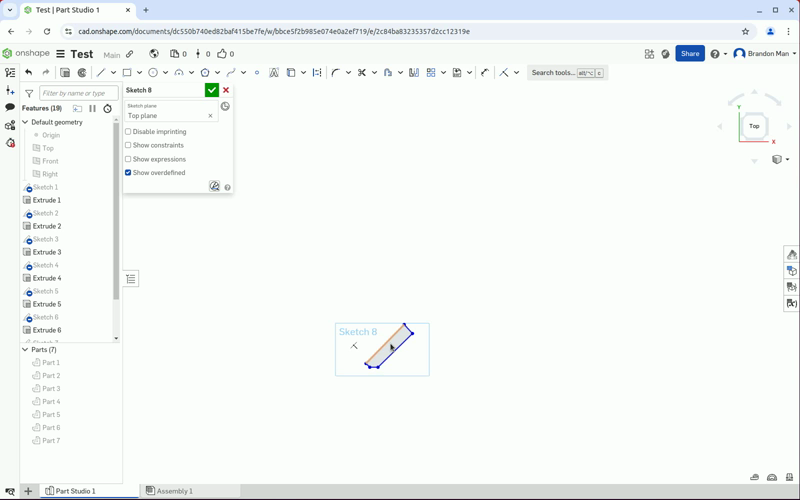
scroll(6)
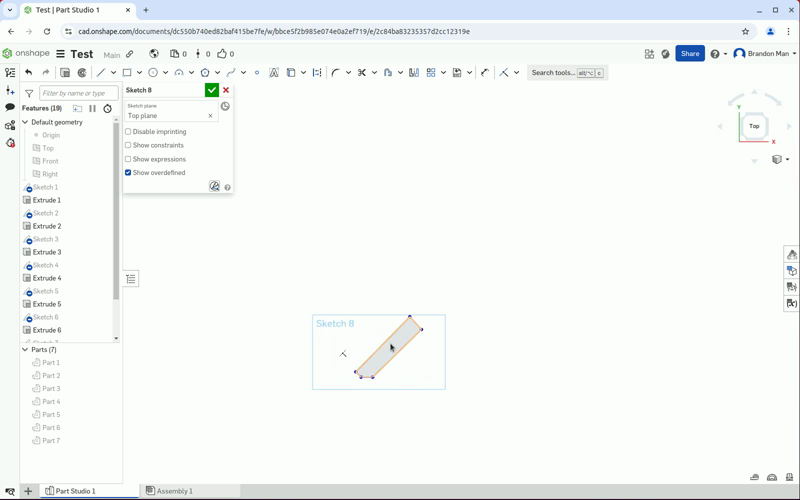
scroll(6)
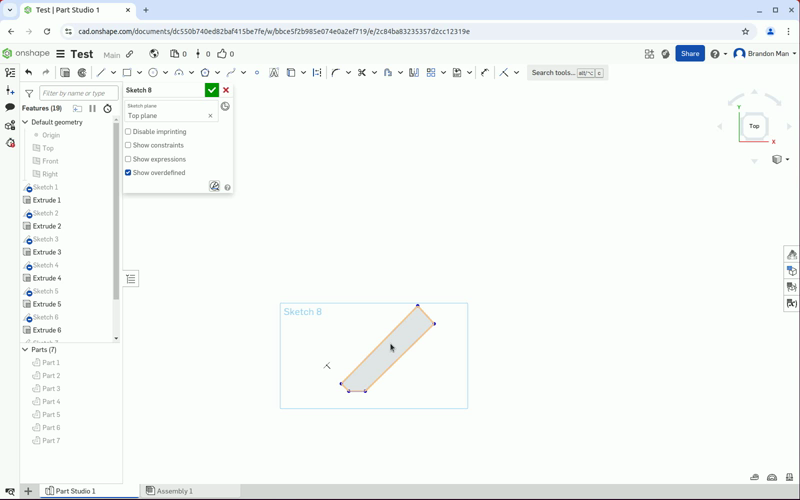
scroll(6)
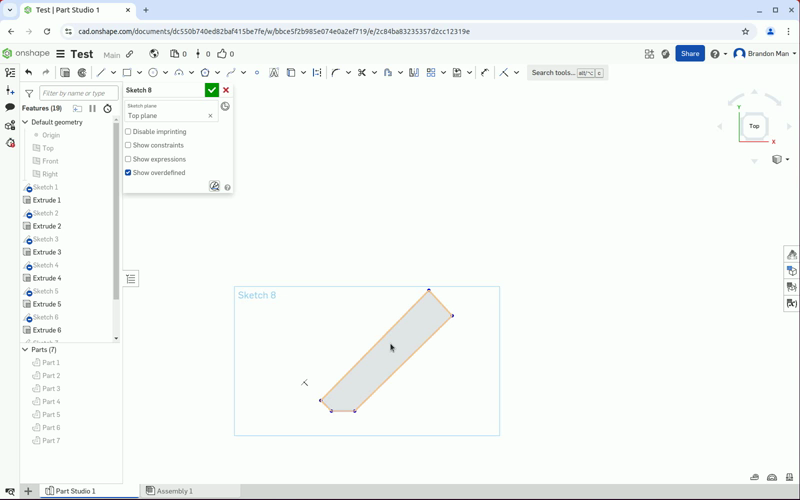
scroll(6)
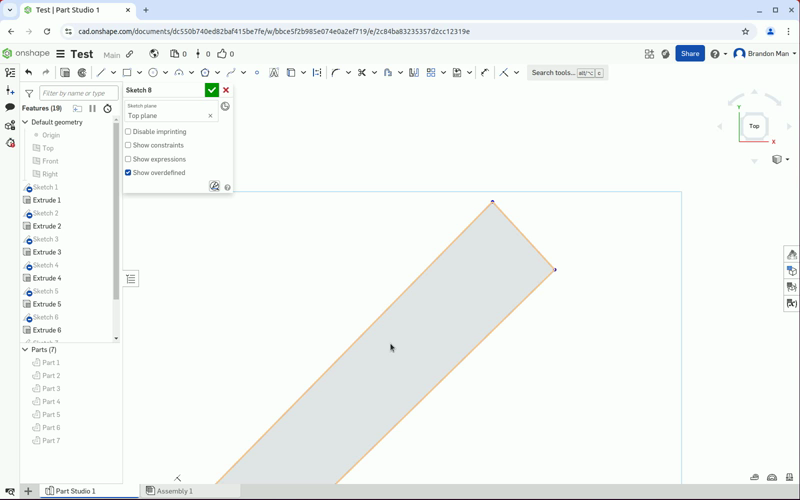
click(390, 343)
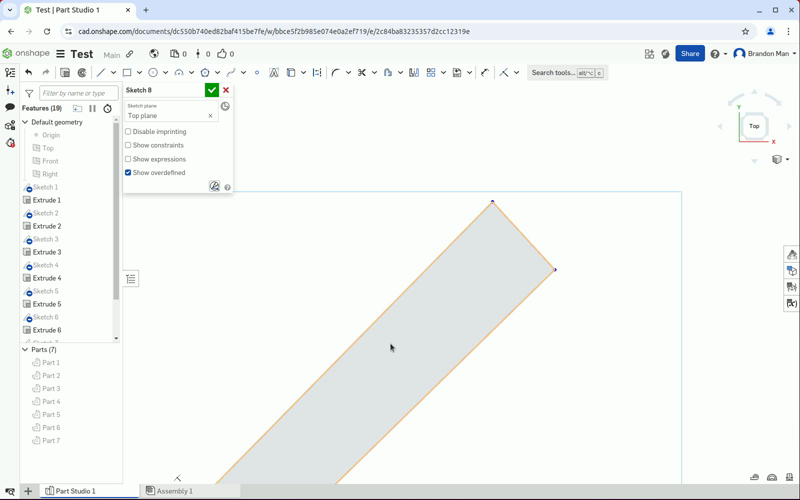
scroll(-6)
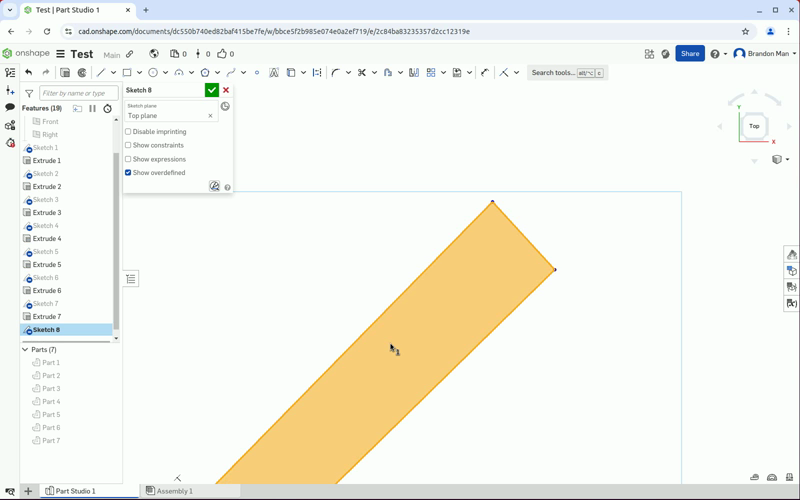
scroll(-6)
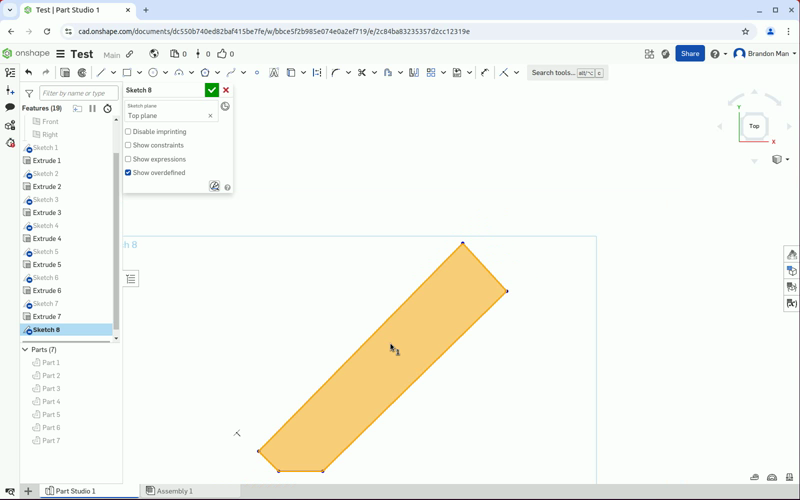
scroll(-6)
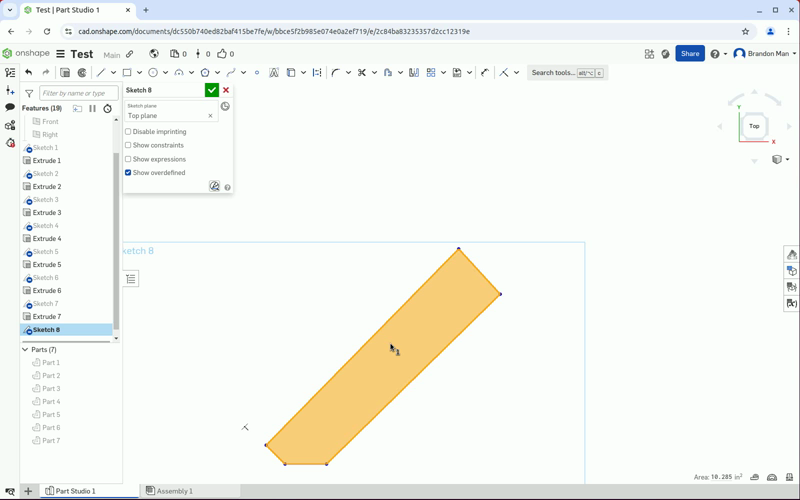
scroll(-6)
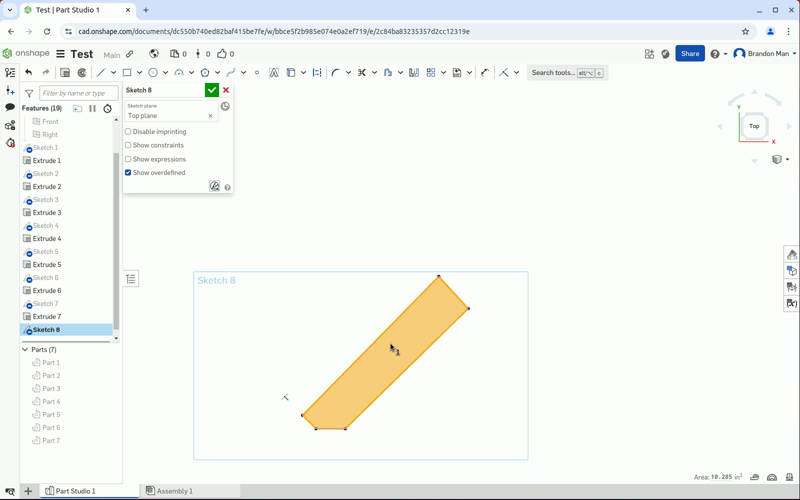
scroll(-6)
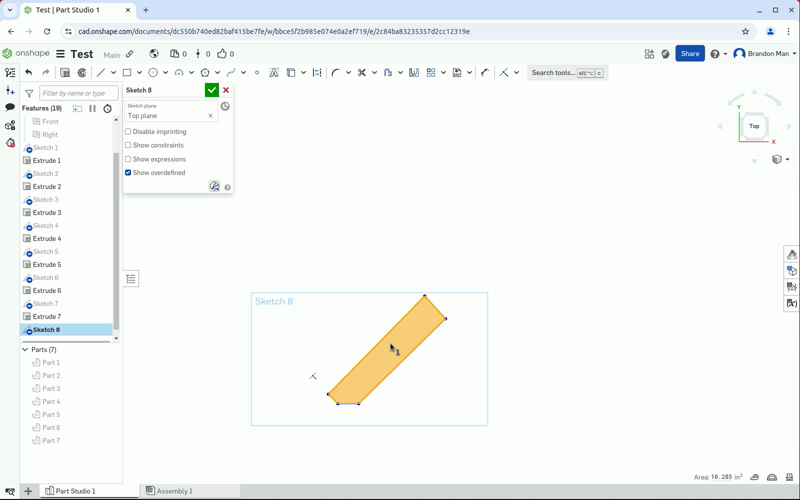
scroll(-6)
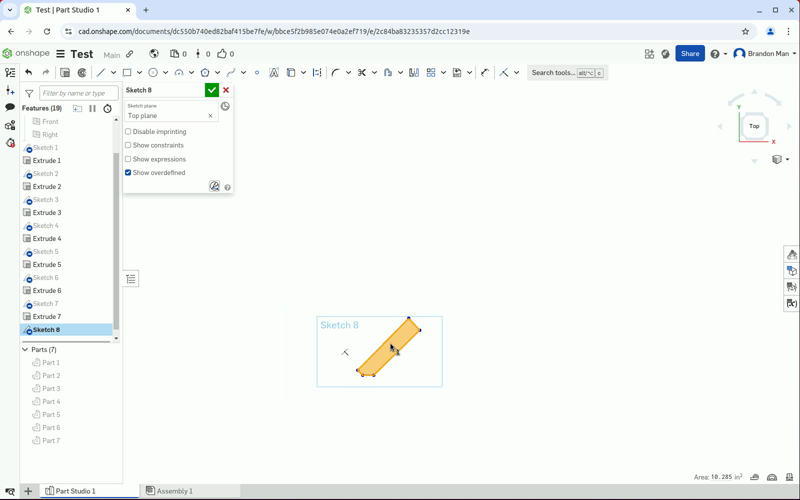
scroll(-6)
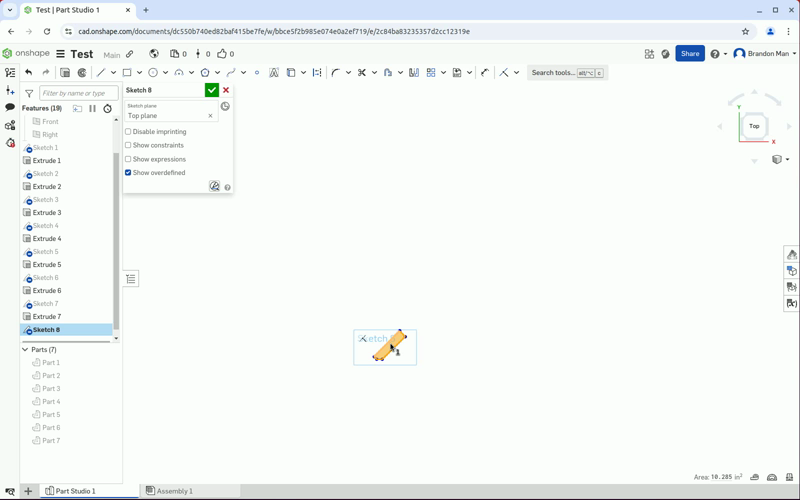
mouse_move(73, 352)
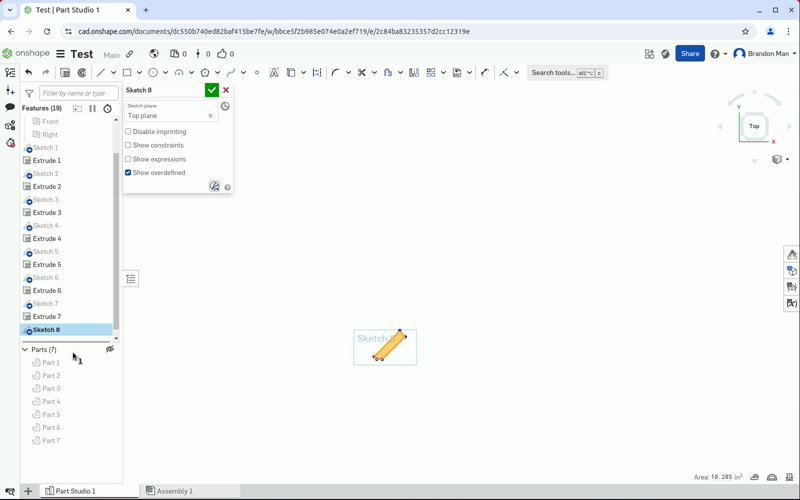
key(shift+y)
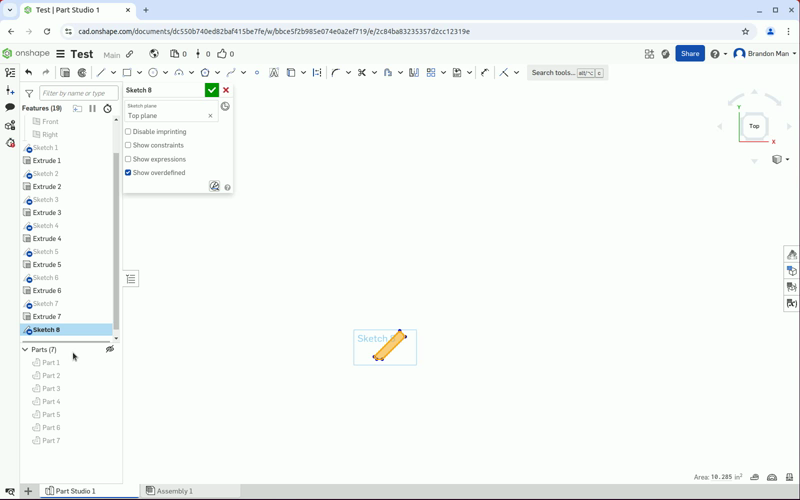
key(shift+e)
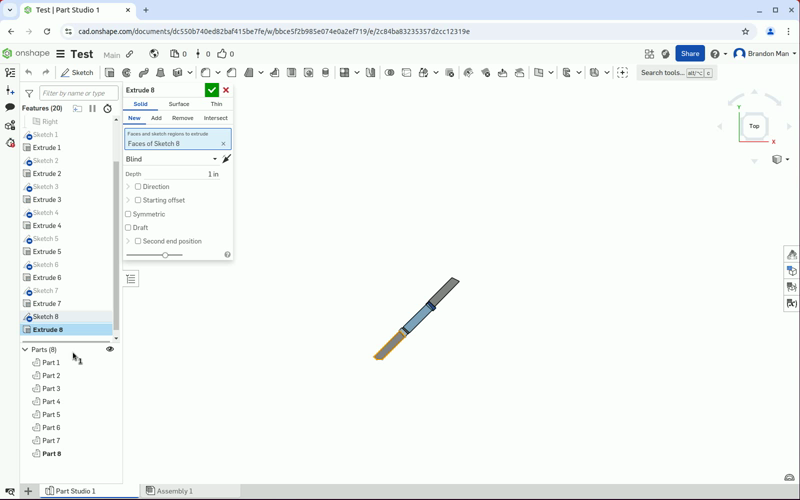
mouse_move(143, 106)
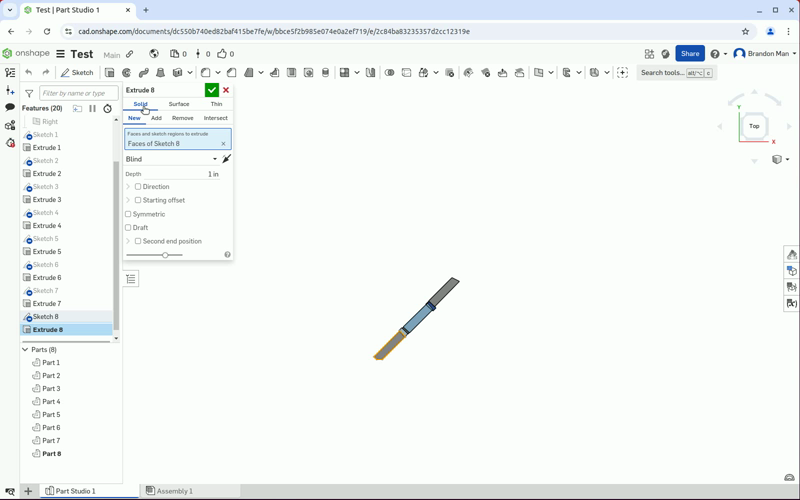
click(143, 106)
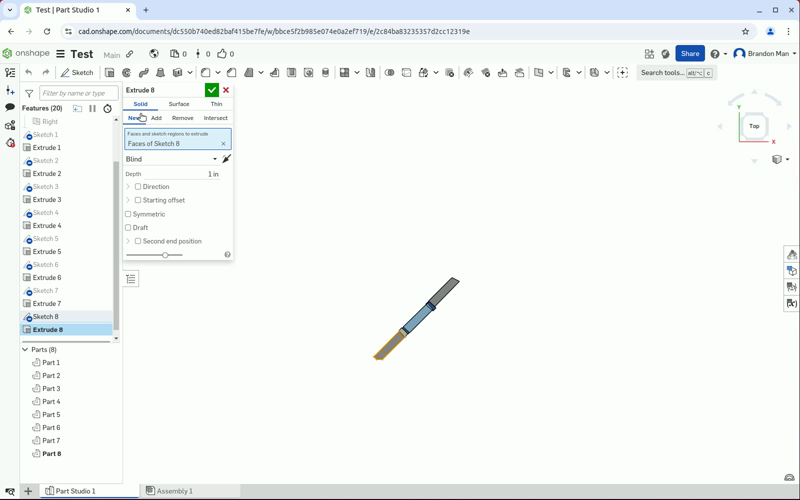
mouse_move(137, 120)
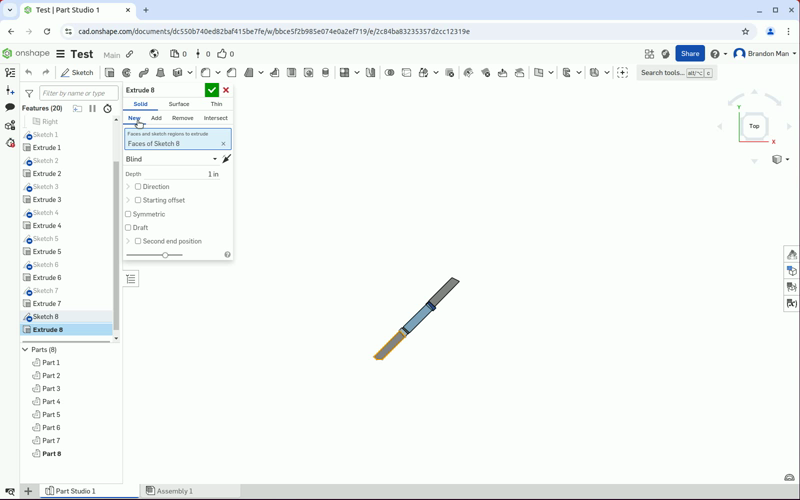
click(137, 120)
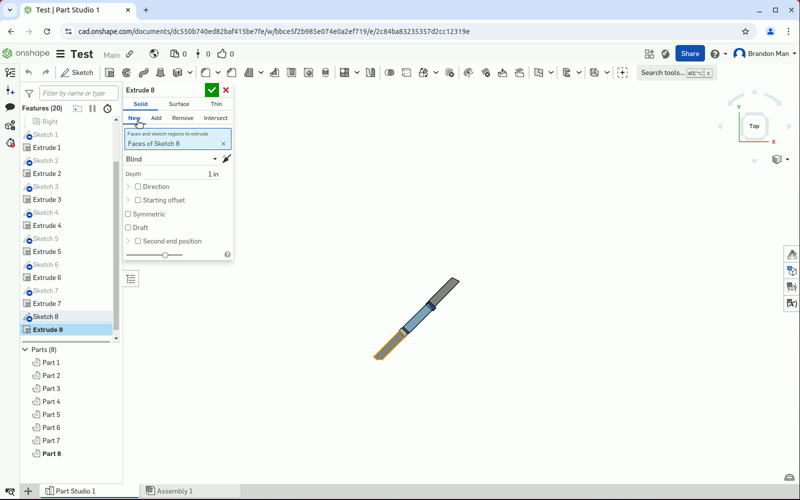
key(tab, 4)
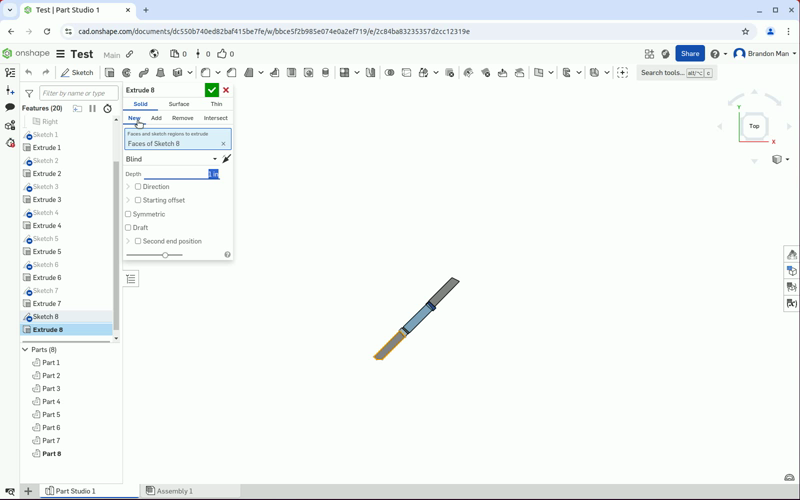
text(-1.204)
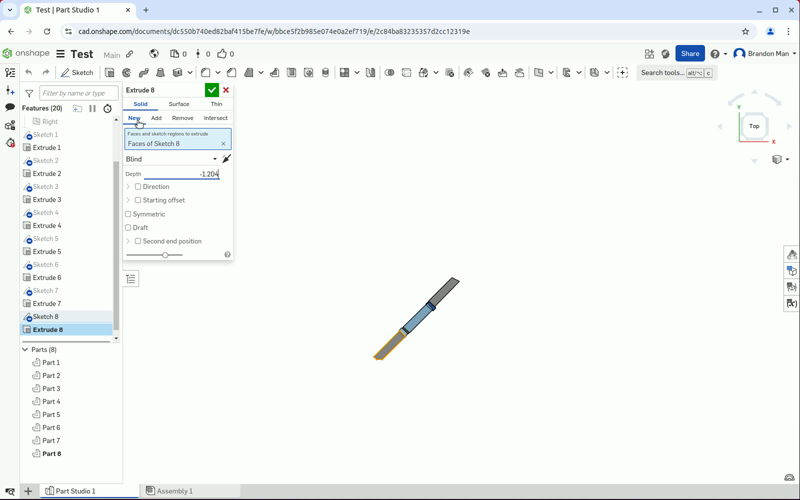
key(enter)
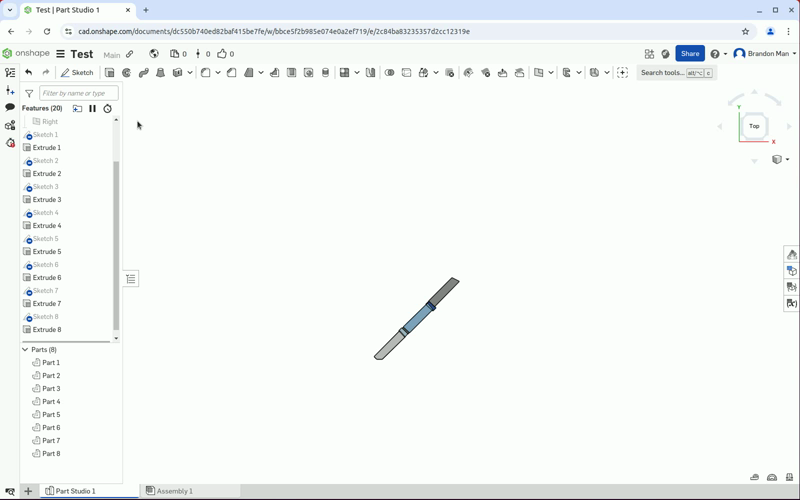
key(shift+h)
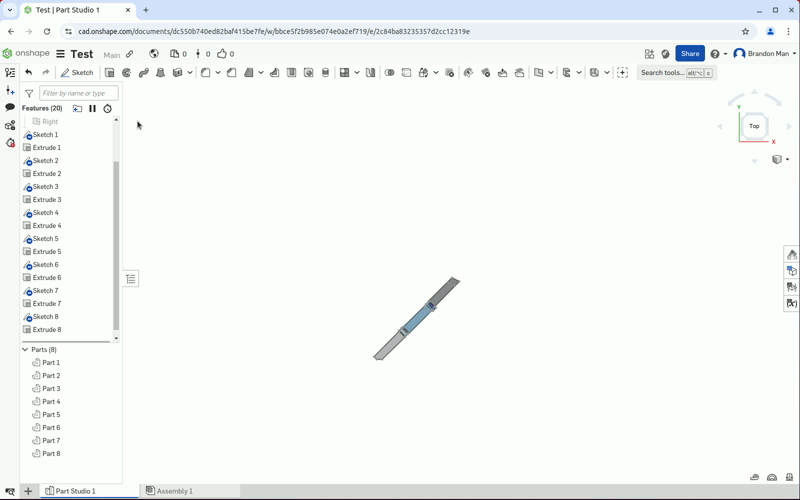
key(shift+h)
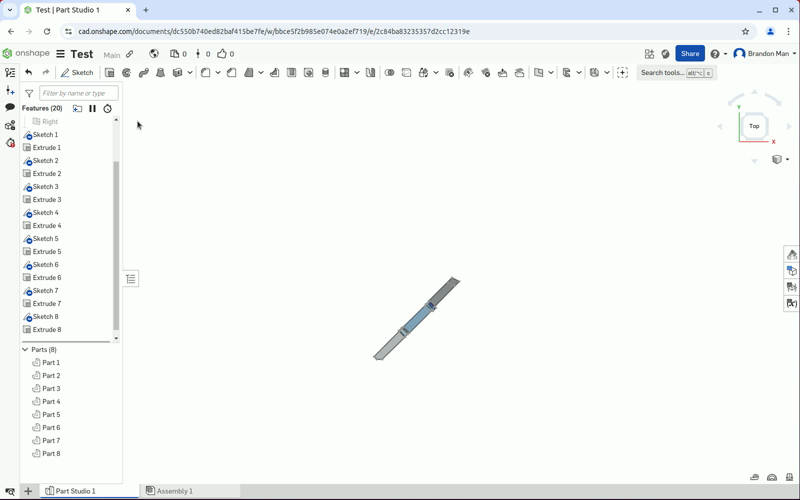
key(shift+7)
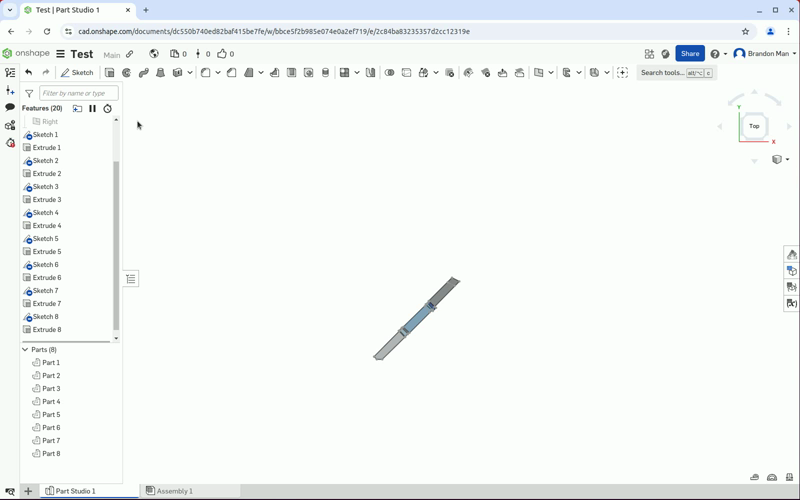
key(up, 3)
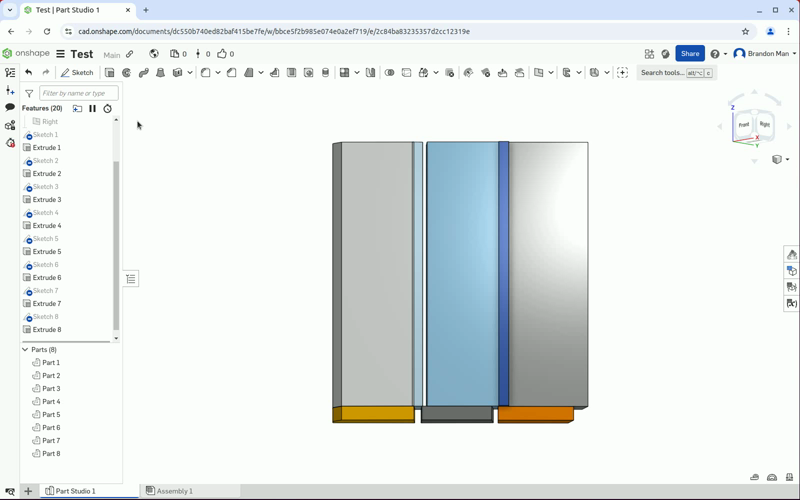
key(left, 3)
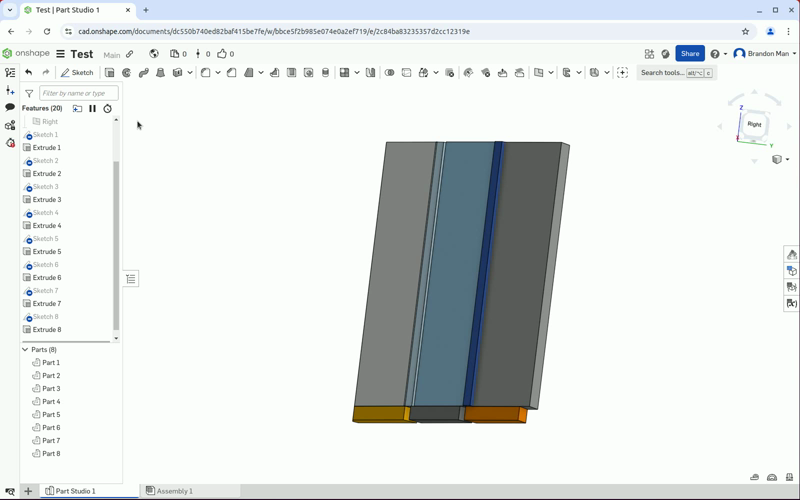
key(right, 3)
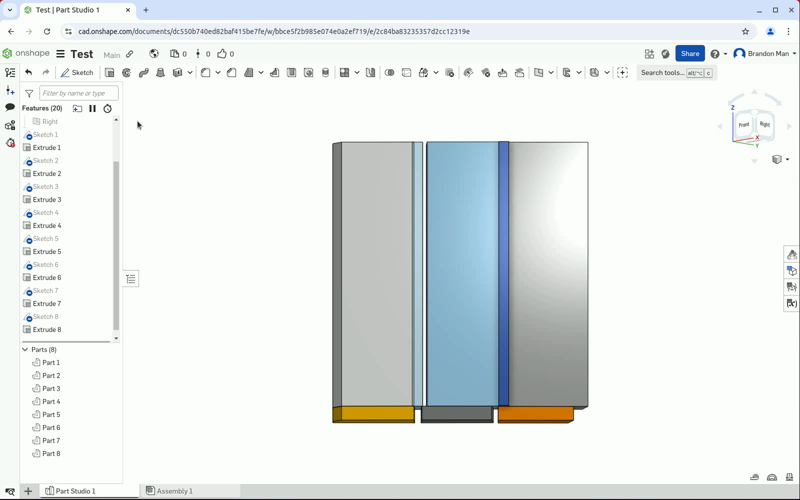
key(down, 3)
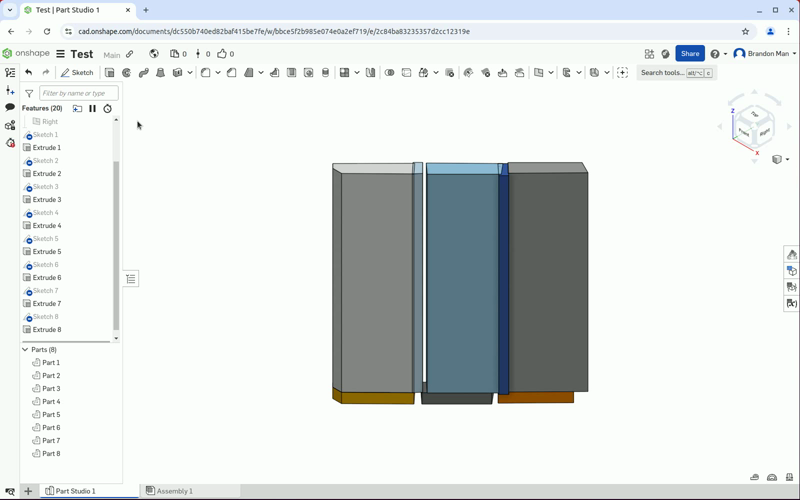
mouse_move(69, 137)
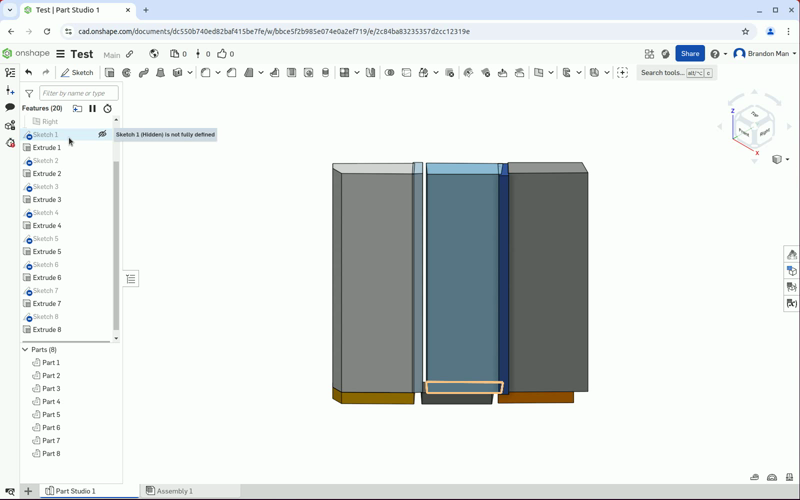
click(69, 137)